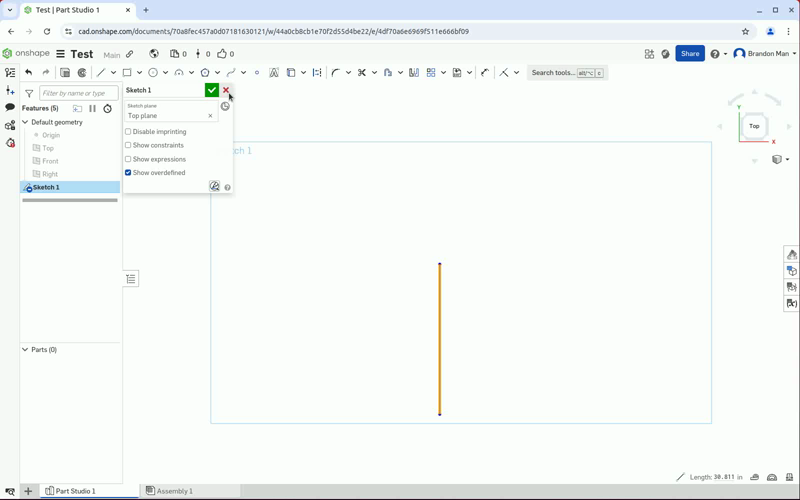
key(shift+h)
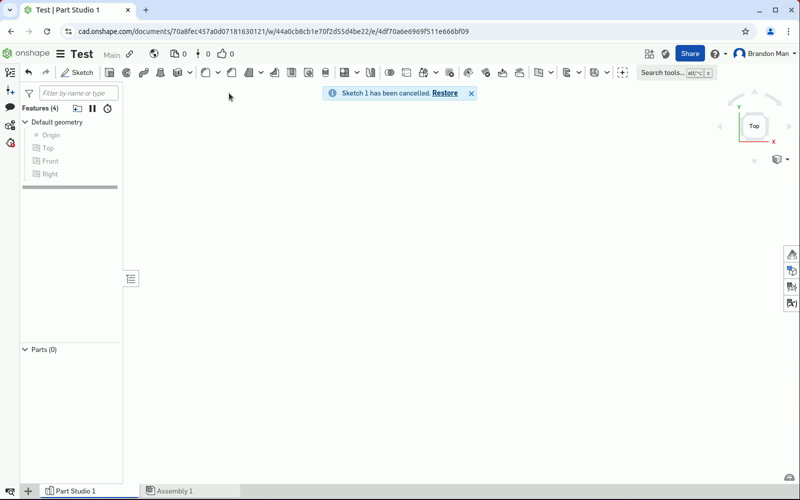
mouse_move(73, 352)
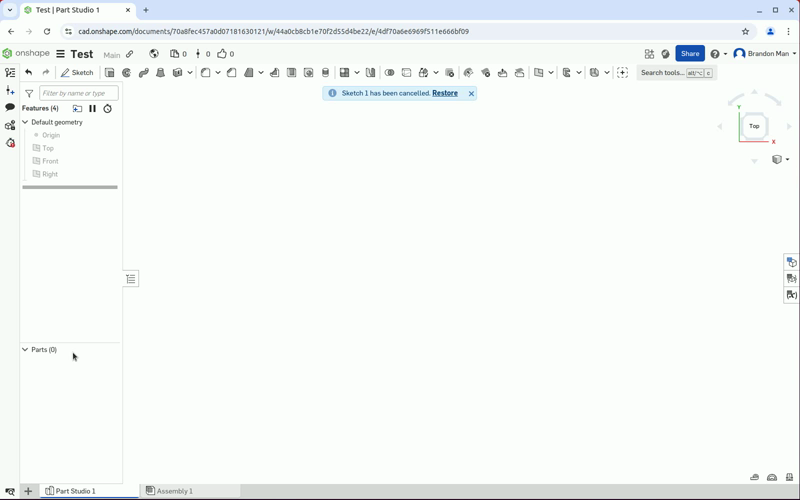
key(y)
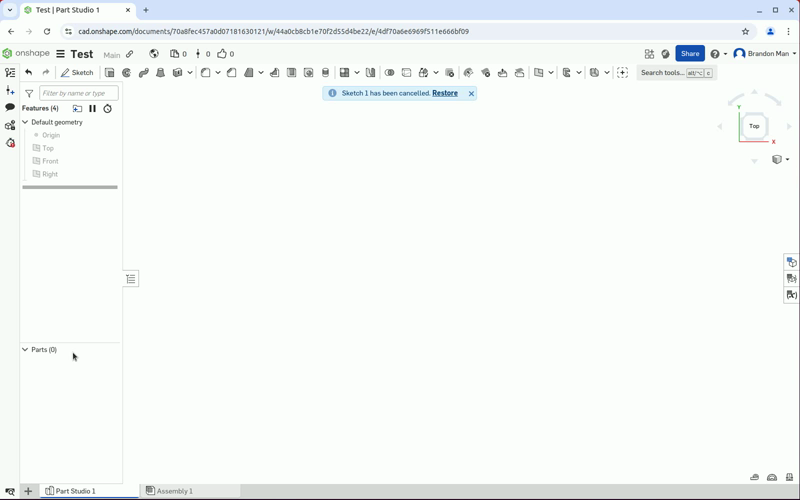
key(shift+p)
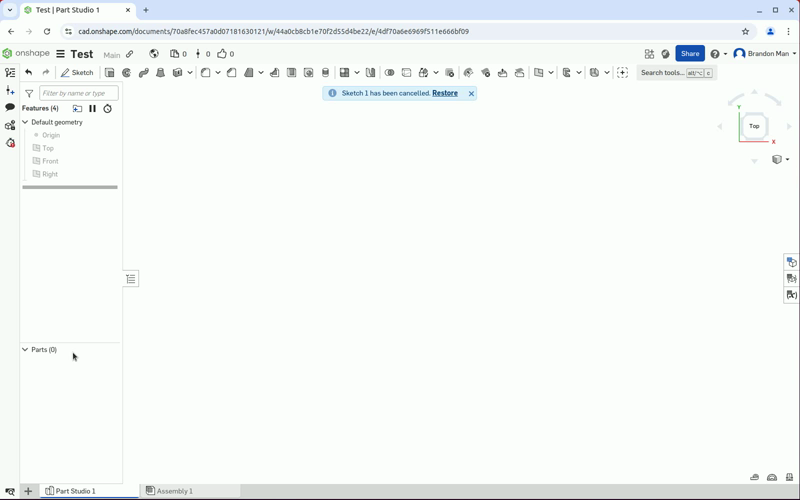
key(space)
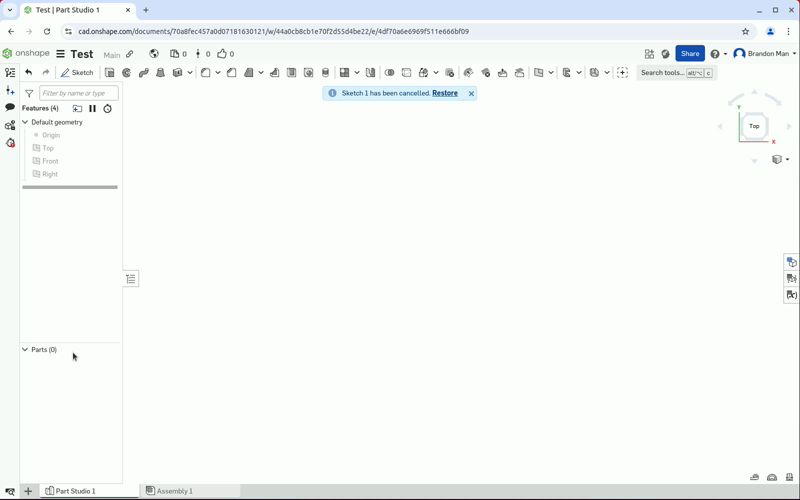
key_down(shift)
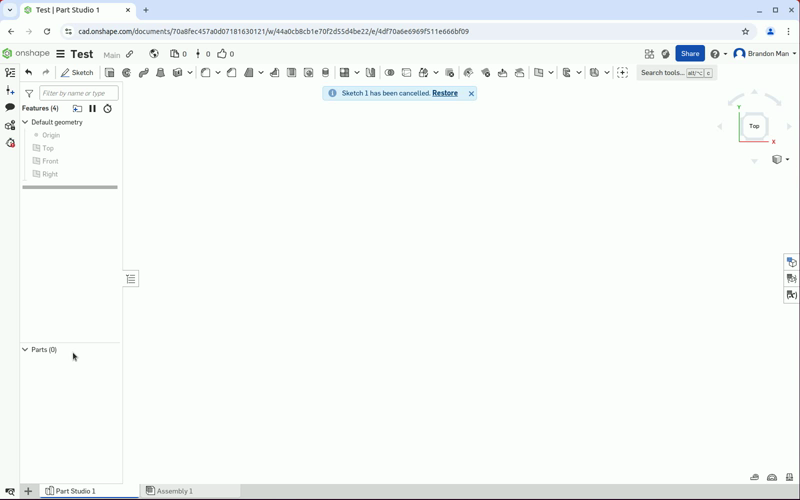
key(up)
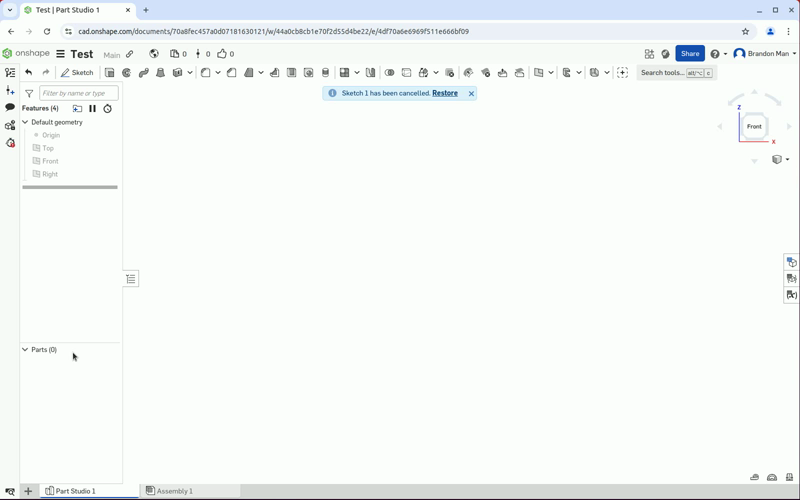
key_up(shift)
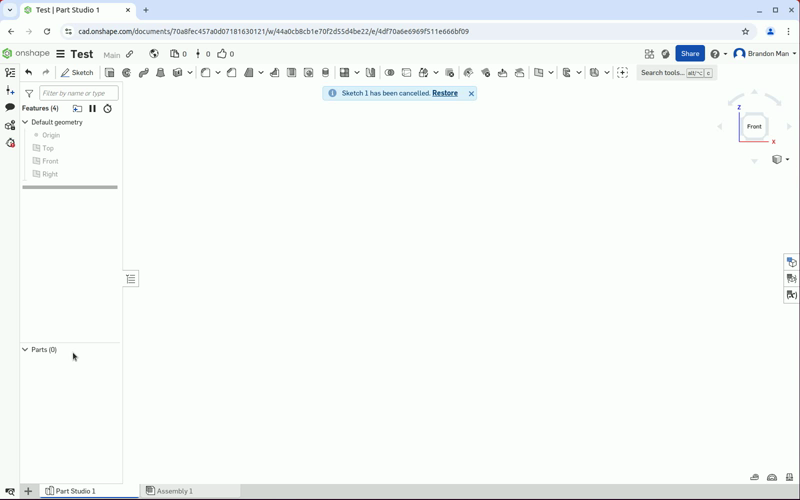
mouse_move(73, 352)
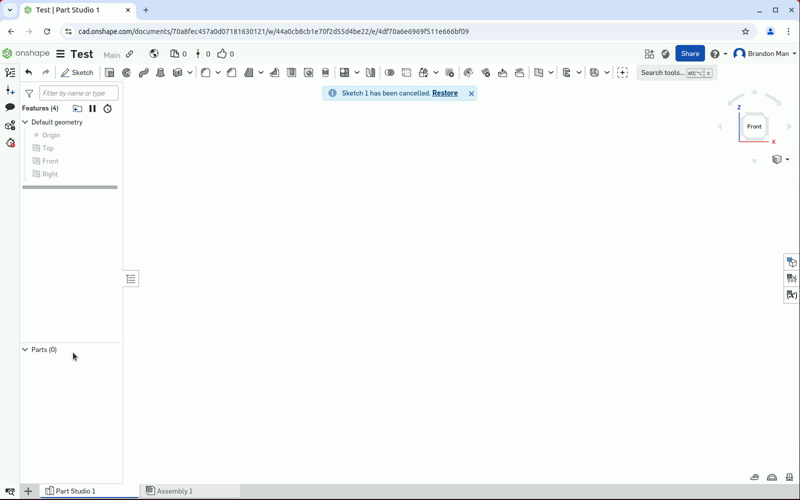
key(shift+y)
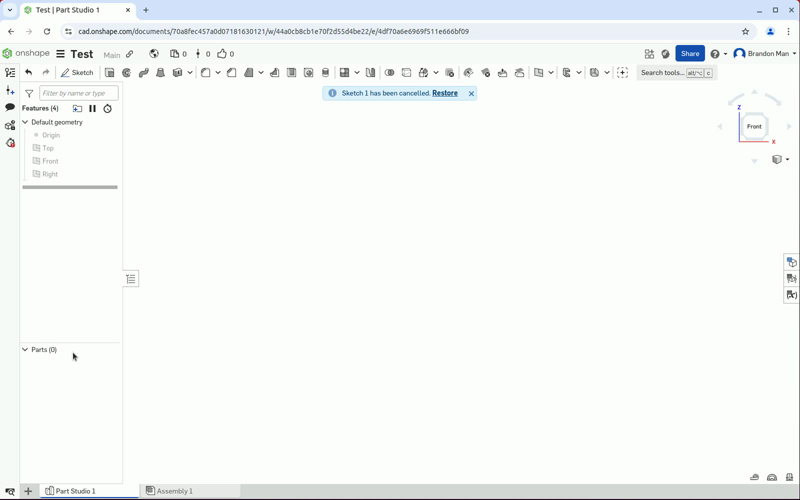
key(shift+s)
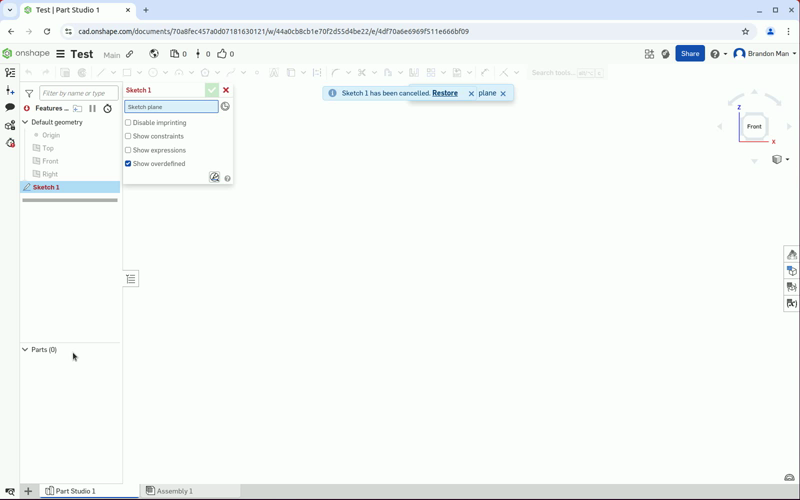
mouse_move(73, 163)
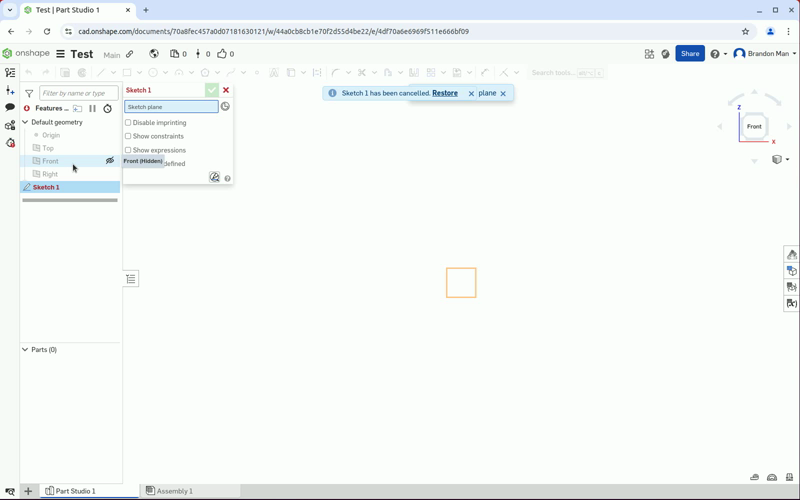
click(73, 163)
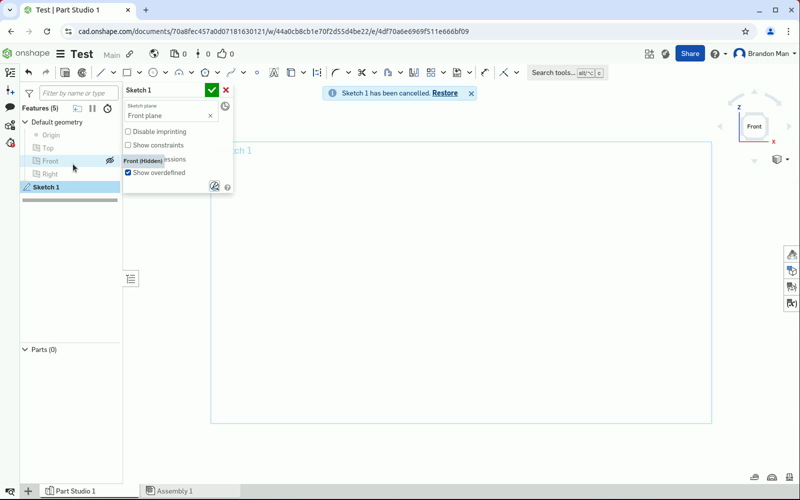
mouse_move(73, 352)
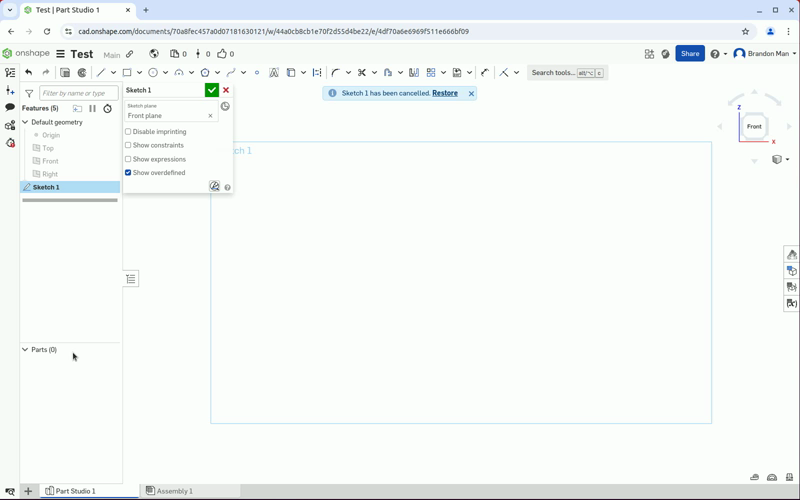
key(y)
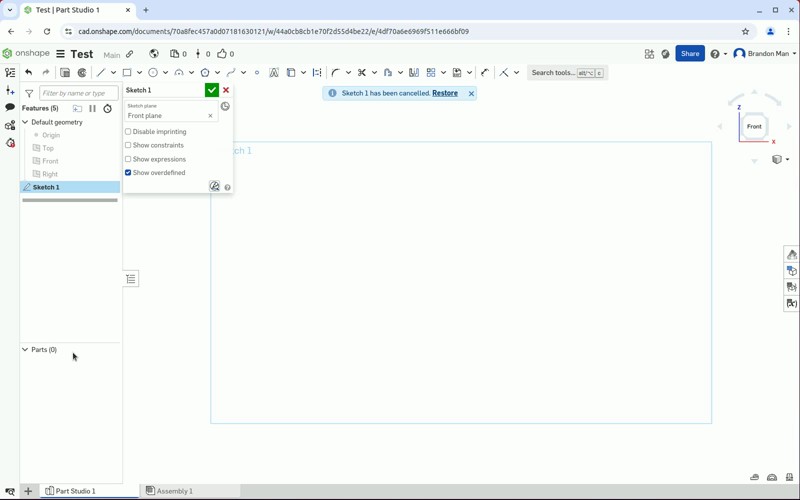
key(l)
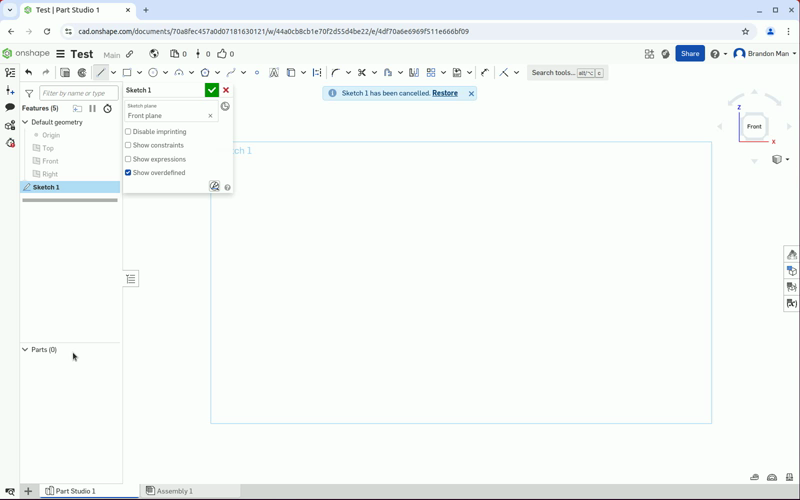
key_down(shift)
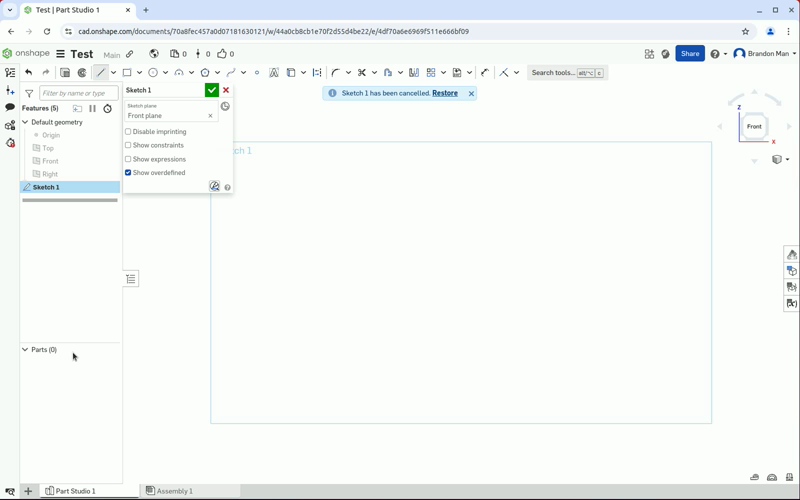
mouse_move(431, 332)
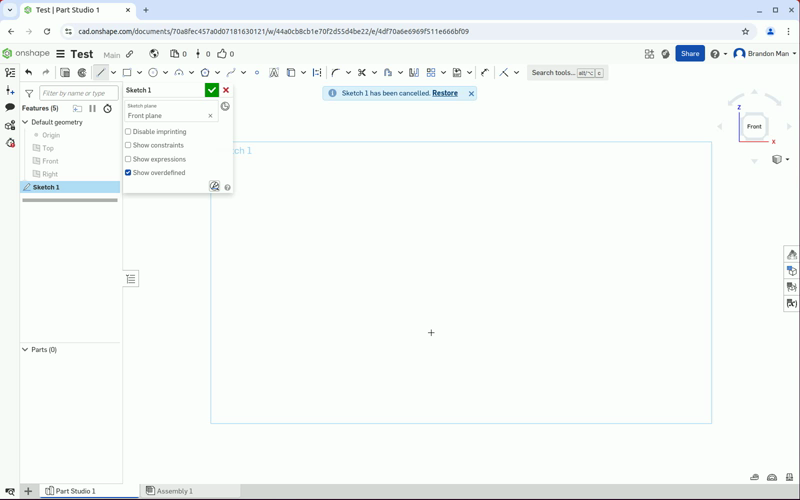
click(431, 332)
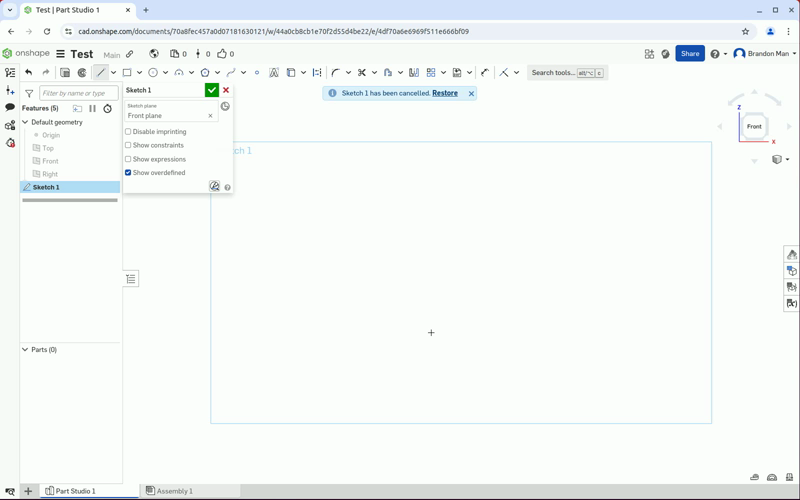
key_up(shift)
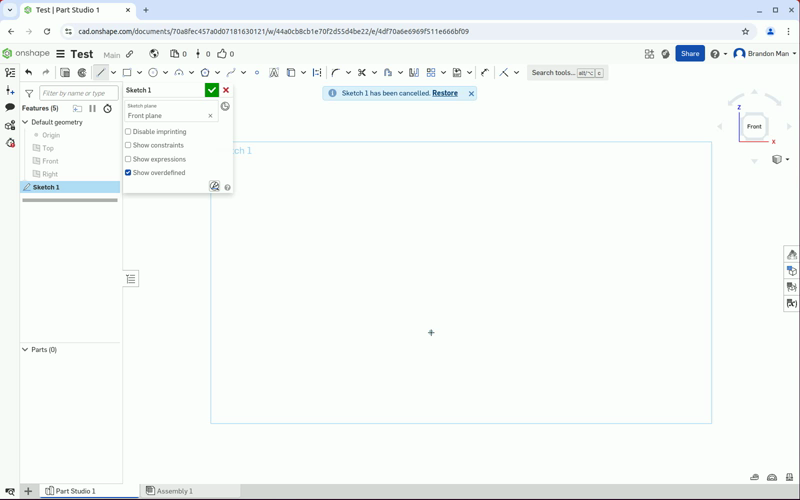
key_down(shift)
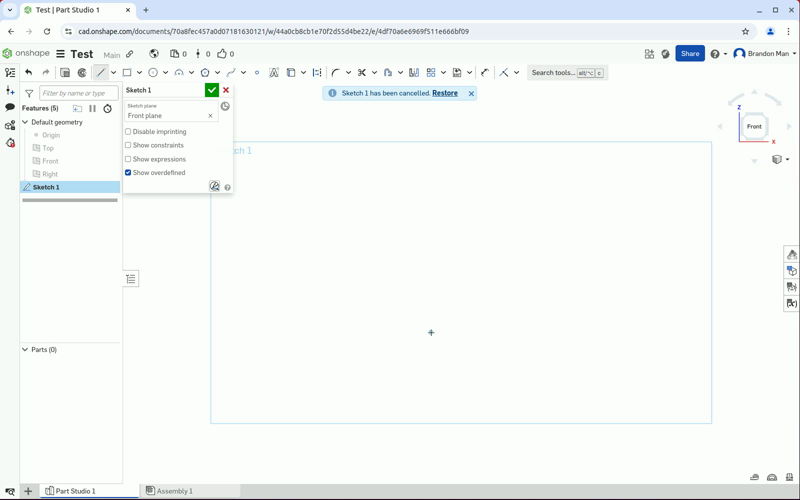
mouse_move(461, 332)
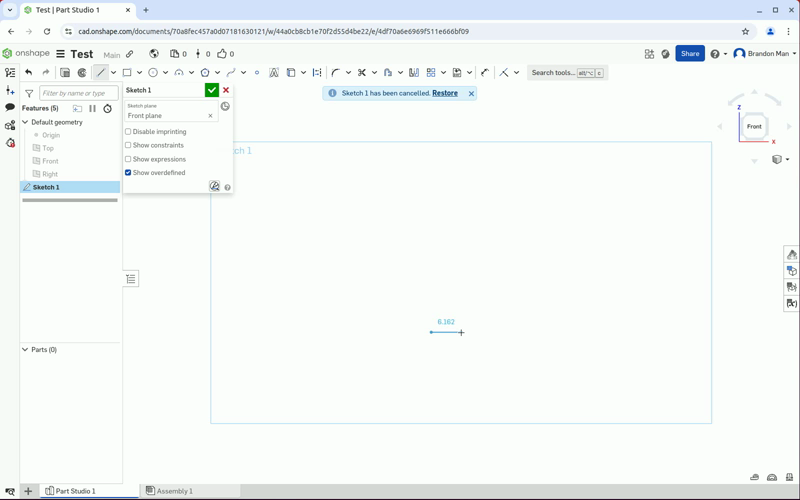
mouse_move(440, 332)
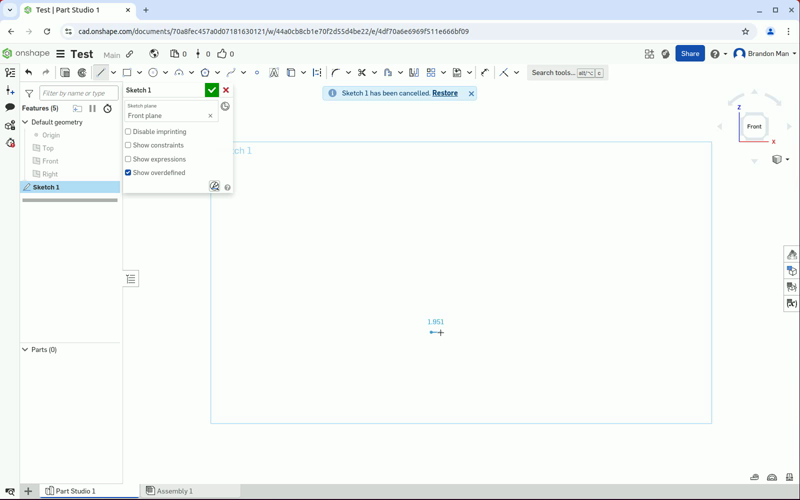
click(440, 332)
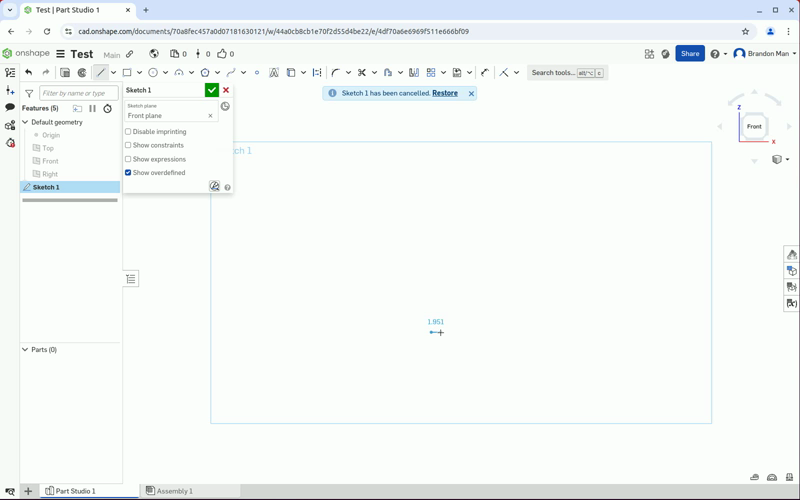
key_up(shift)
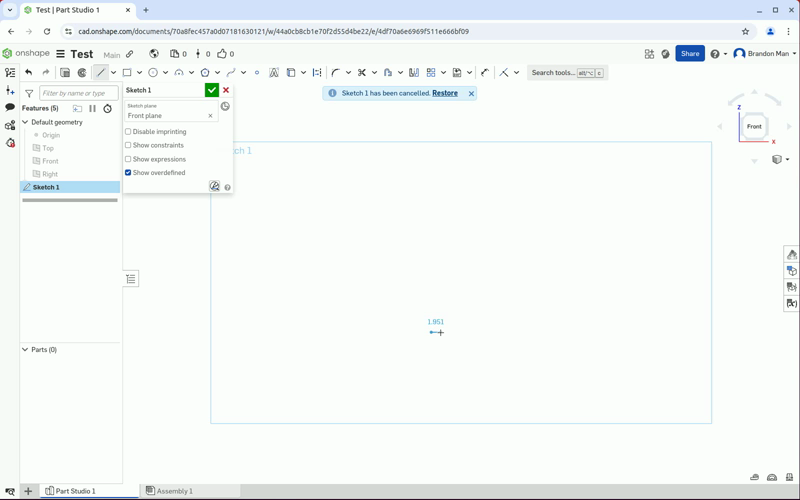
key_down(shift)
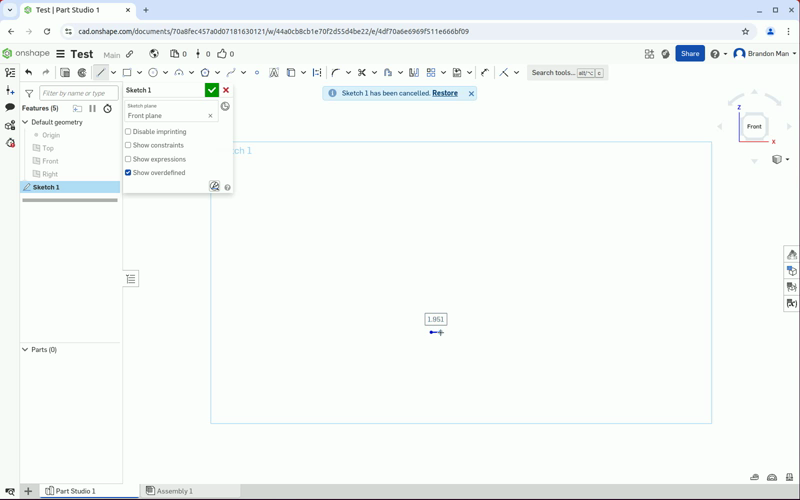
mouse_move(470, 332)
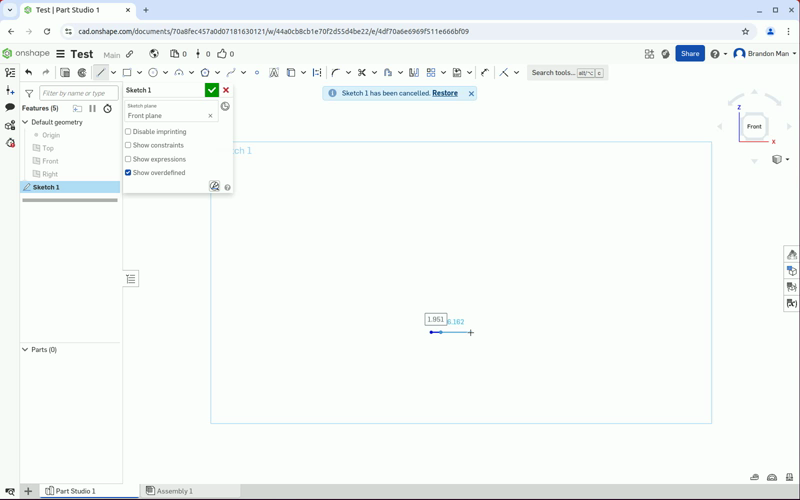
mouse_move(490, 332)
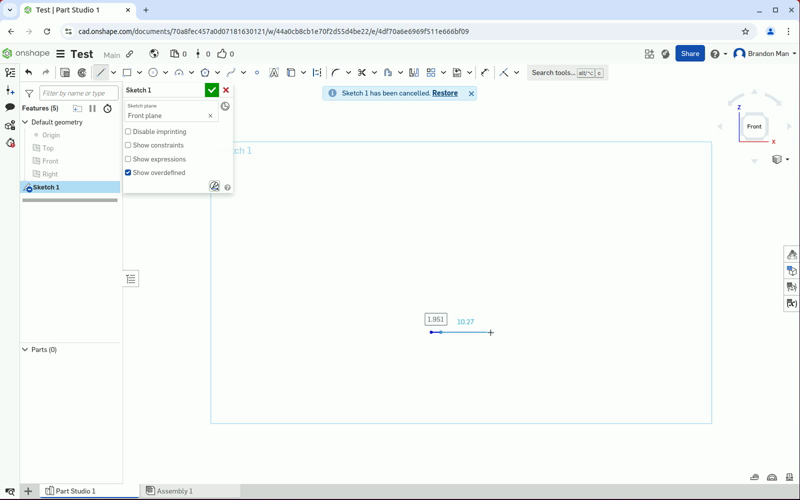
click(490, 332)
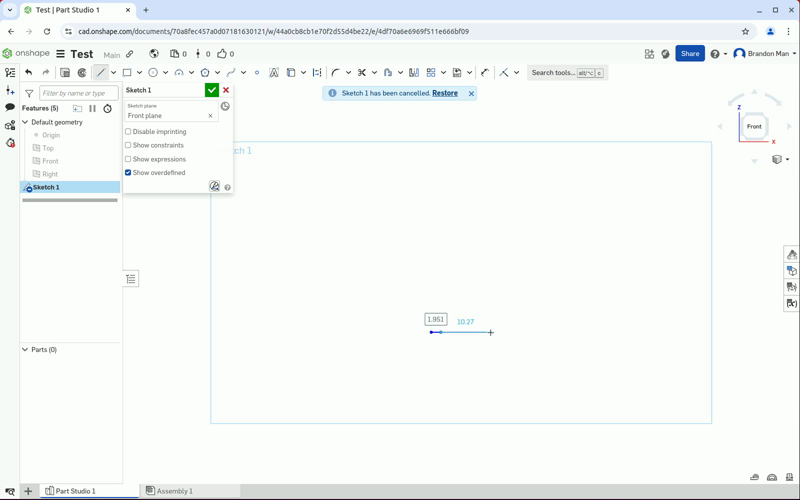
key_up(shift)
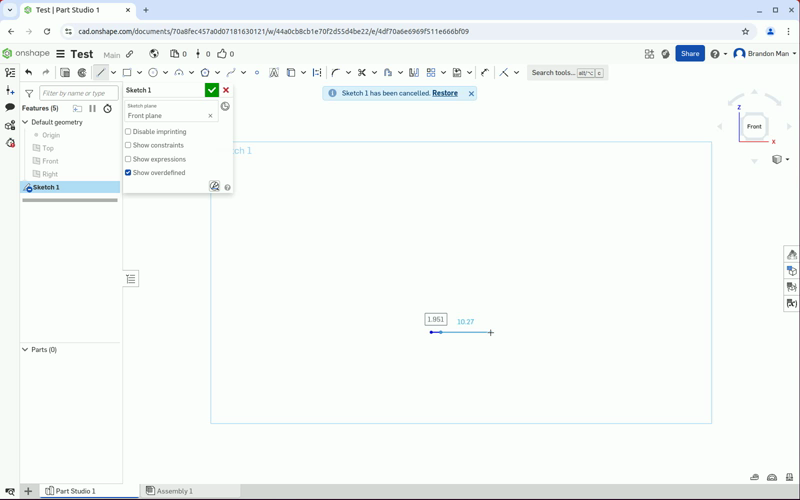
key_down(shift)
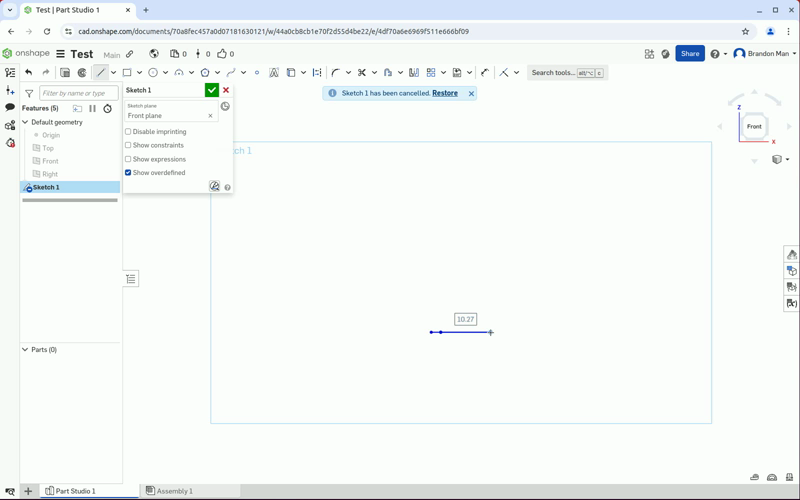
mouse_move(520, 332)
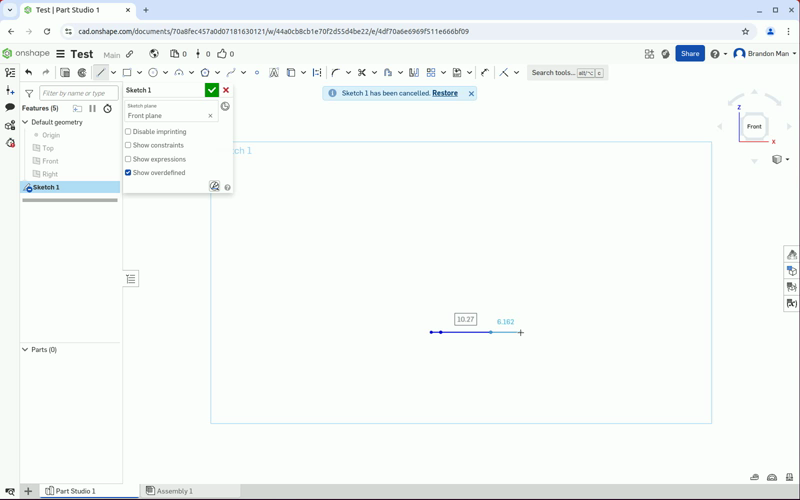
mouse_move(490, 314)
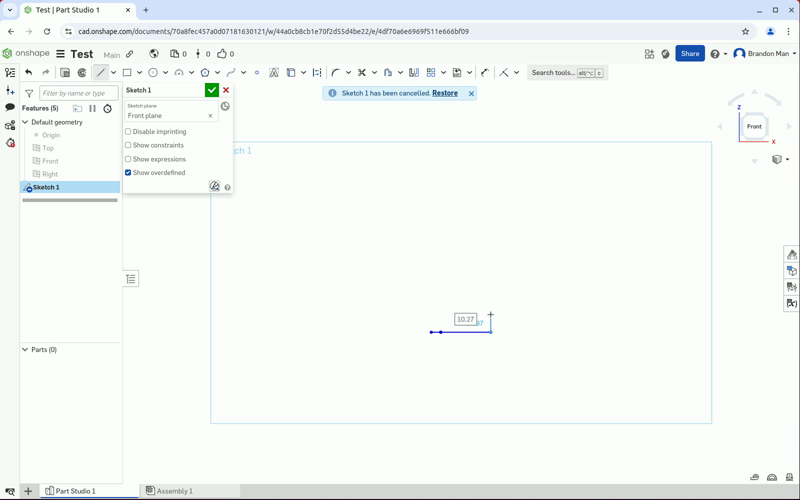
click(490, 314)
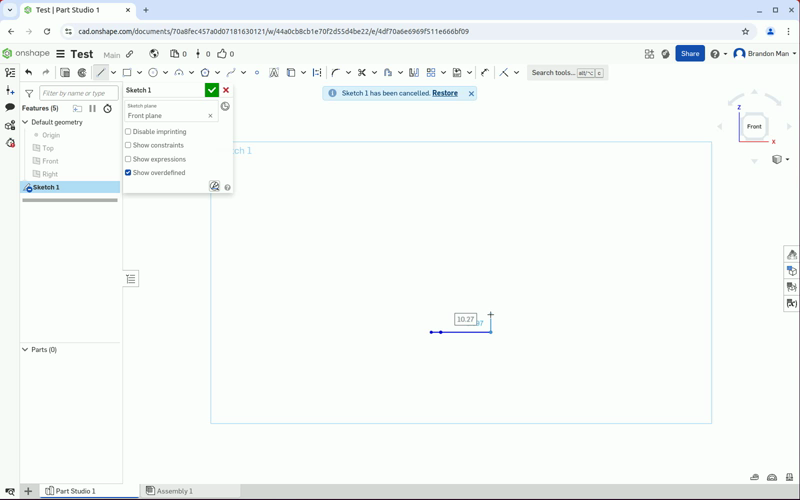
key_up(shift)
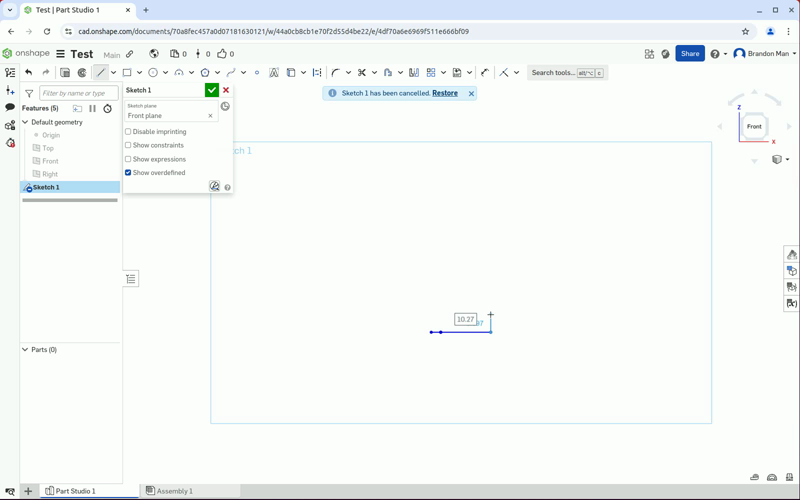
key_down(shift)
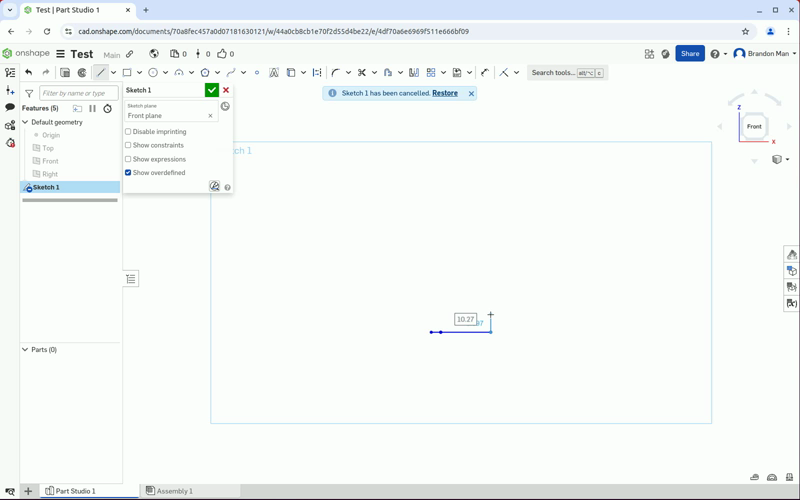
mouse_move(520, 314)
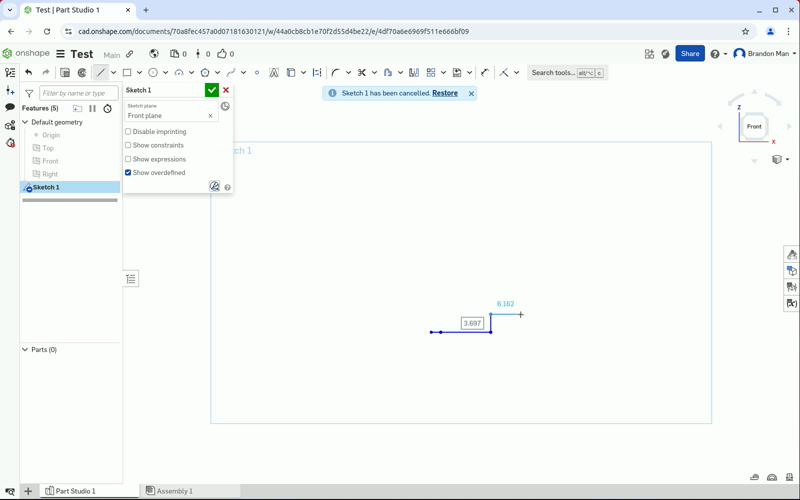
mouse_move(477, 314)
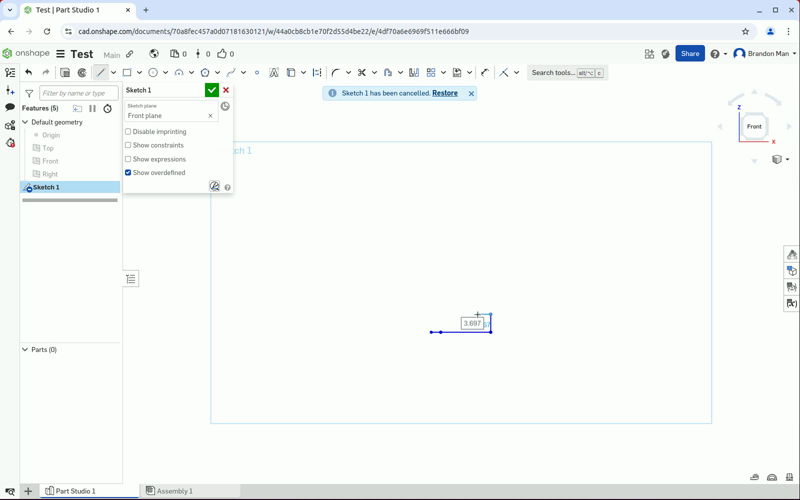
click(477, 314)
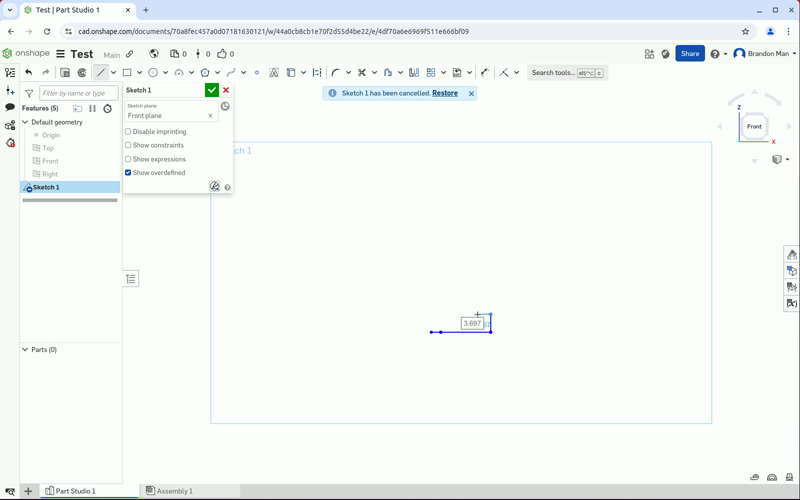
key_up(shift)
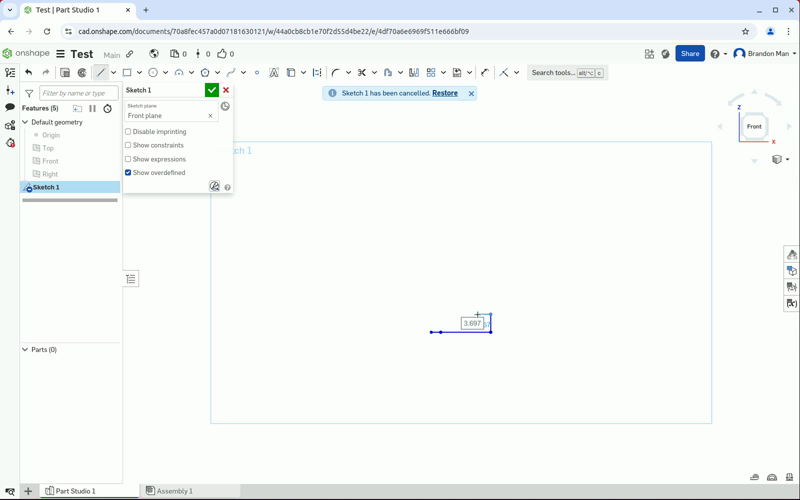
key_down(shift)
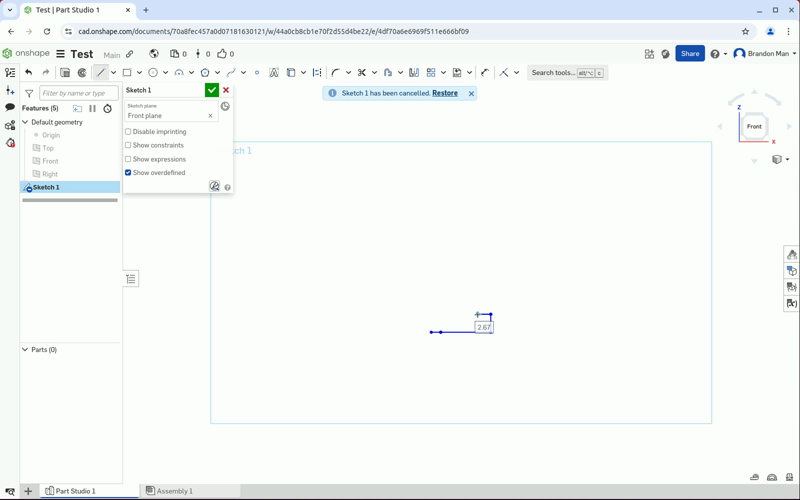
mouse_move(507, 314)
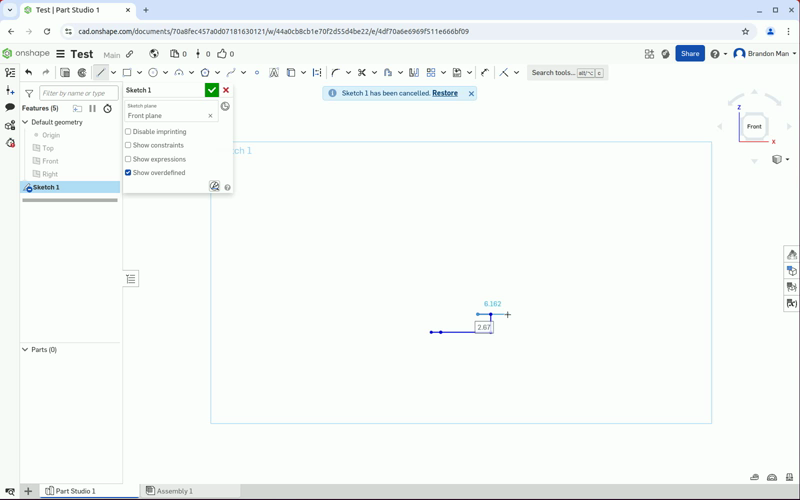
mouse_move(477, 302)
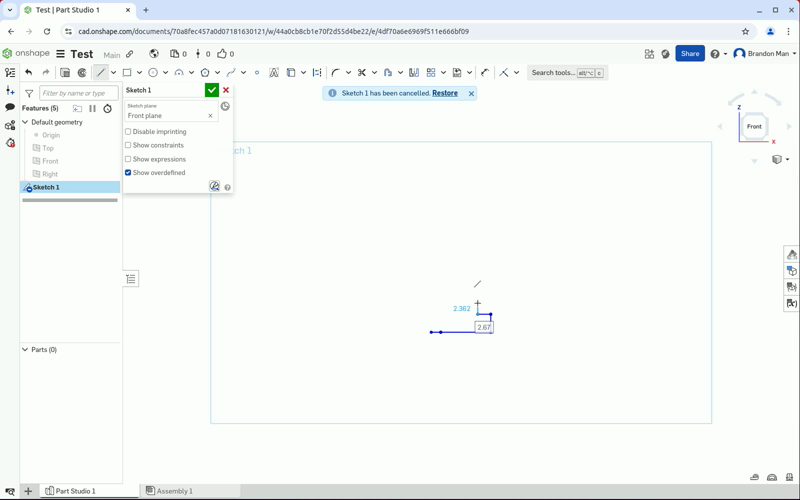
click(477, 302)
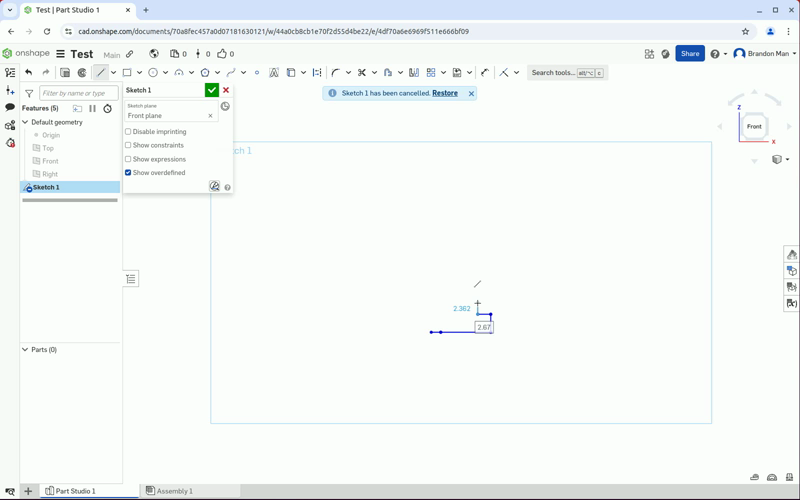
key_up(shift)
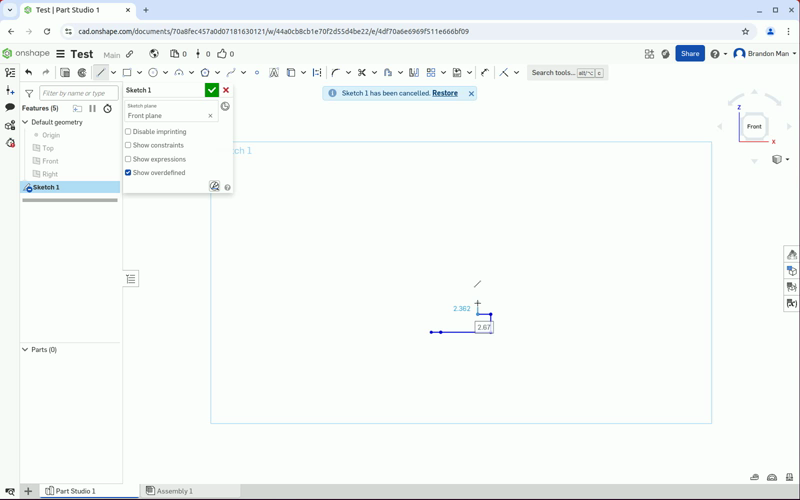
key_down(shift)
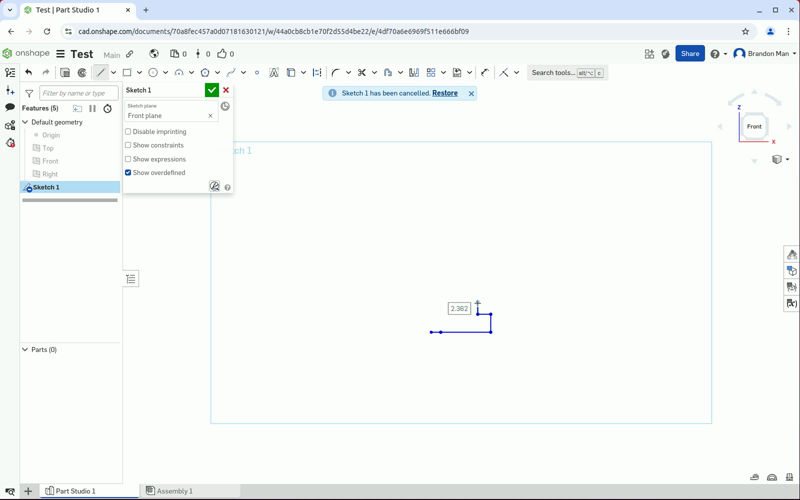
mouse_move(507, 302)
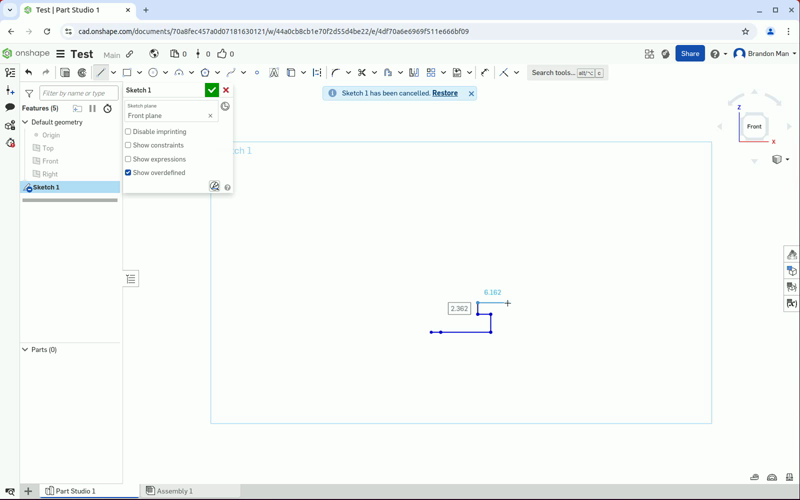
mouse_move(490, 302)
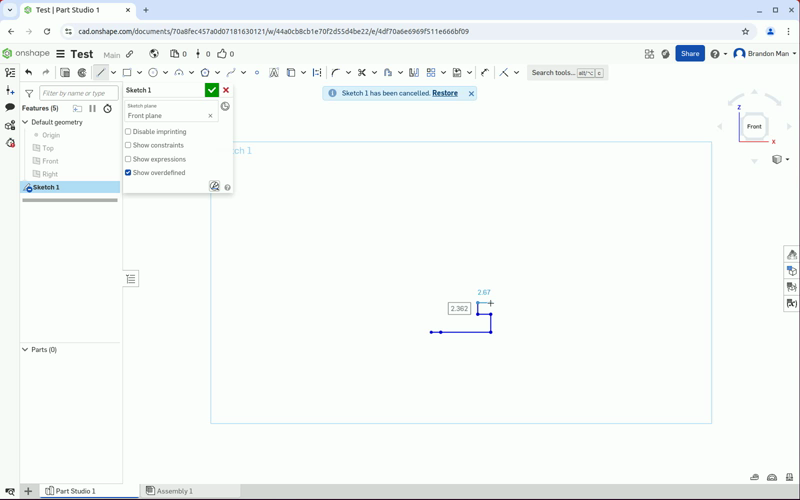
click(490, 302)
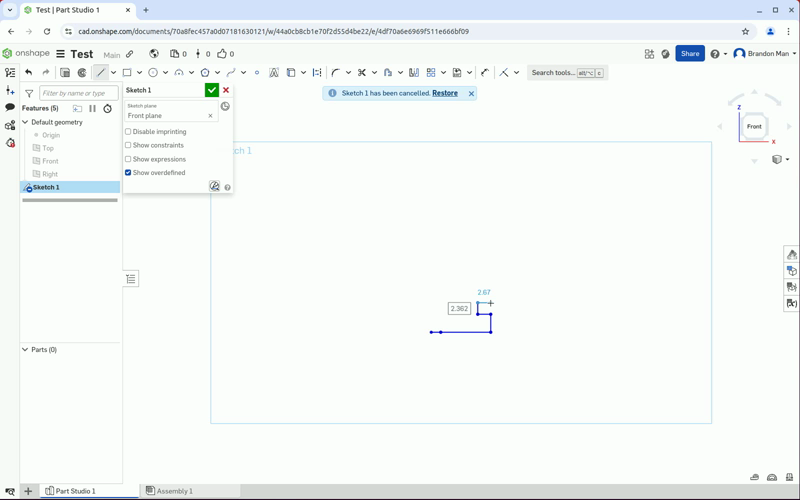
key_up(shift)
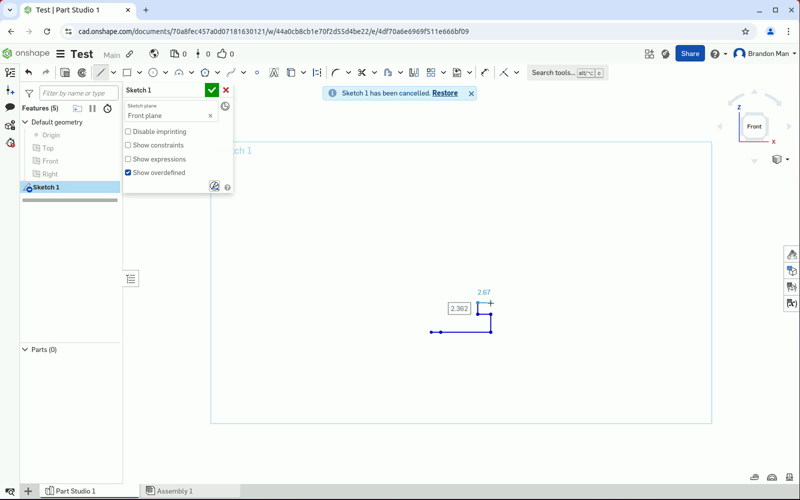
key_down(shift)
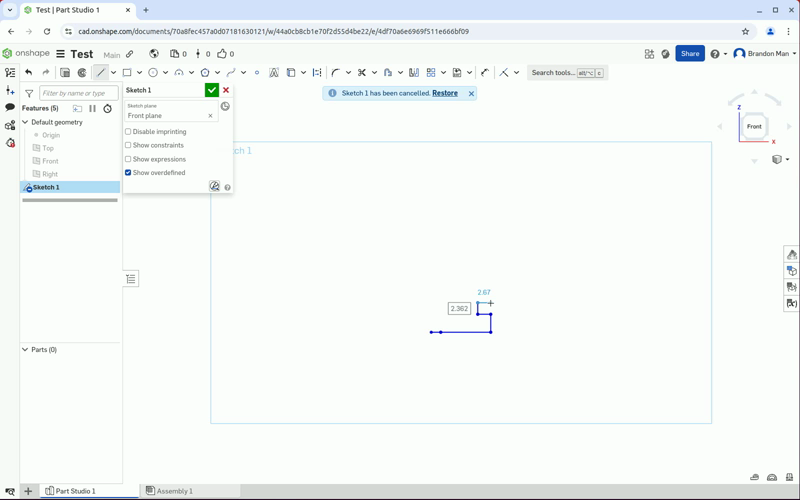
mouse_move(520, 302)
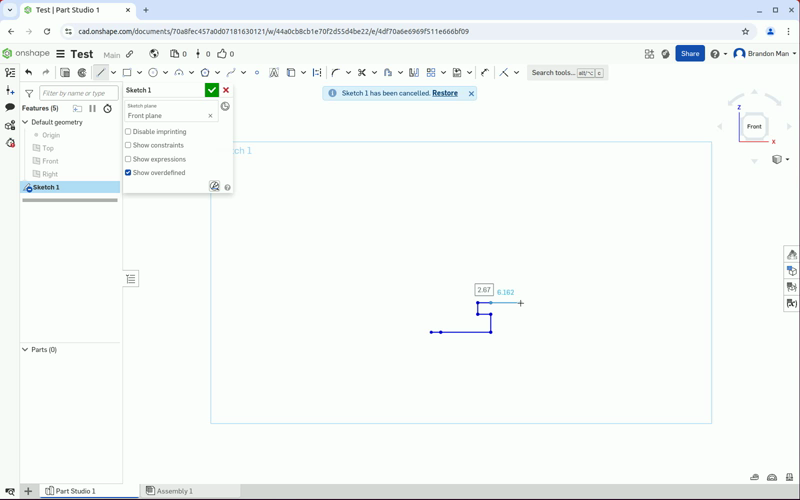
mouse_move(490, 273)
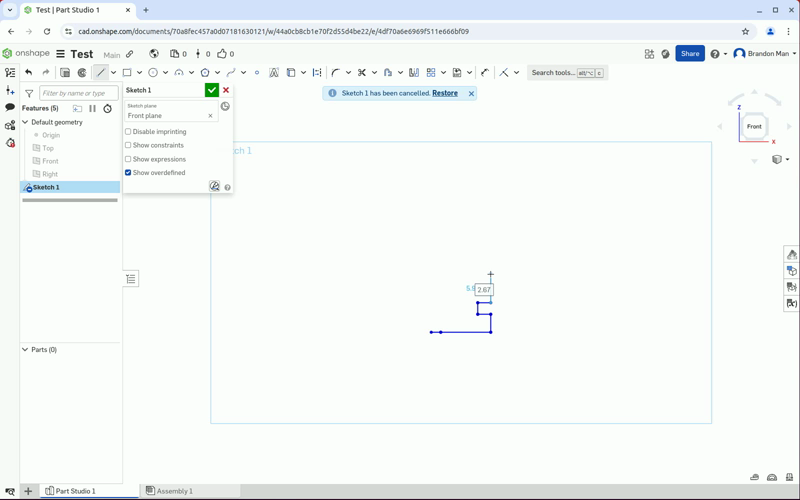
click(490, 273)
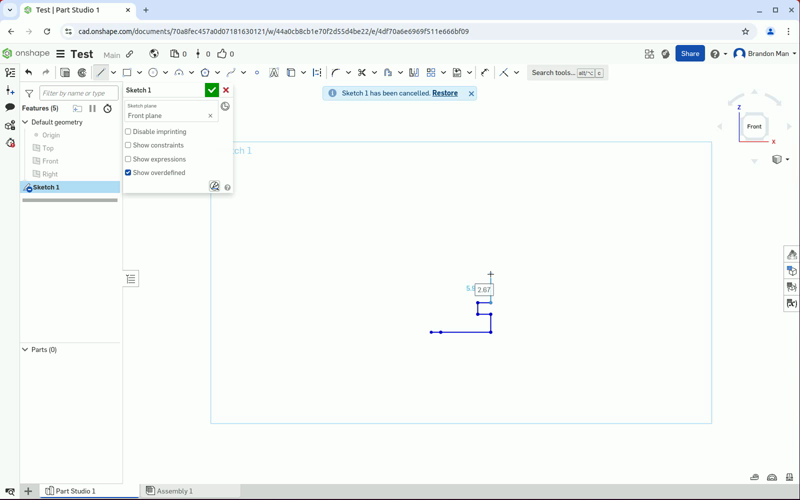
key_up(shift)
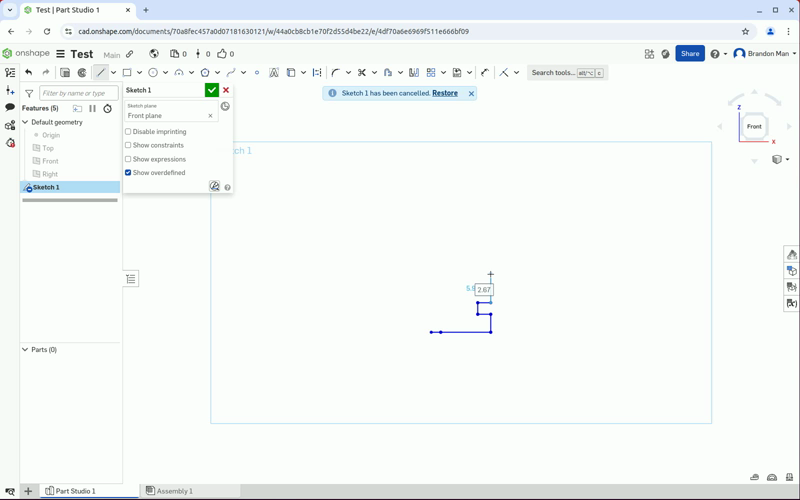
key_down(shift)
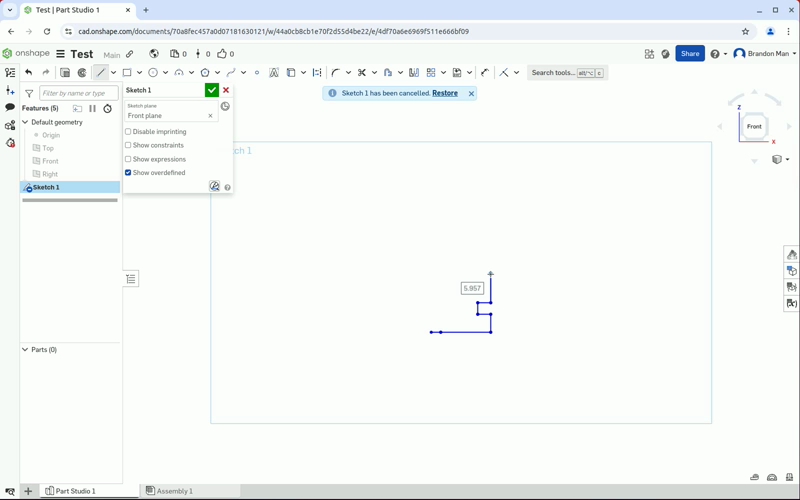
mouse_move(520, 273)
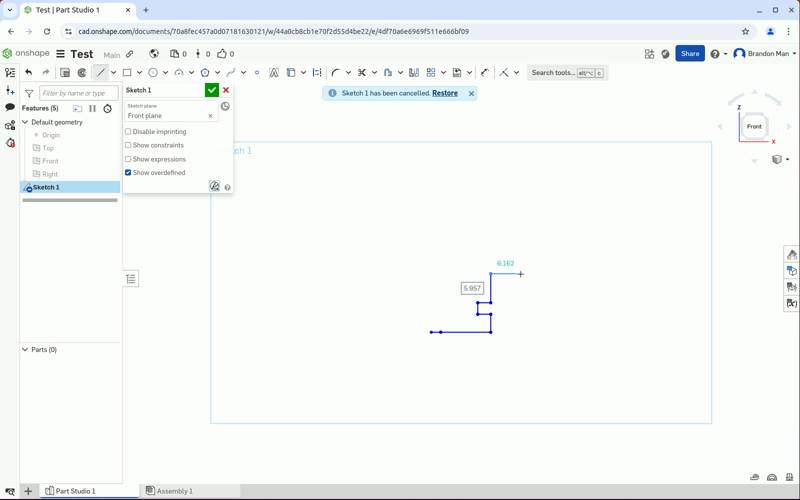
mouse_move(431, 273)
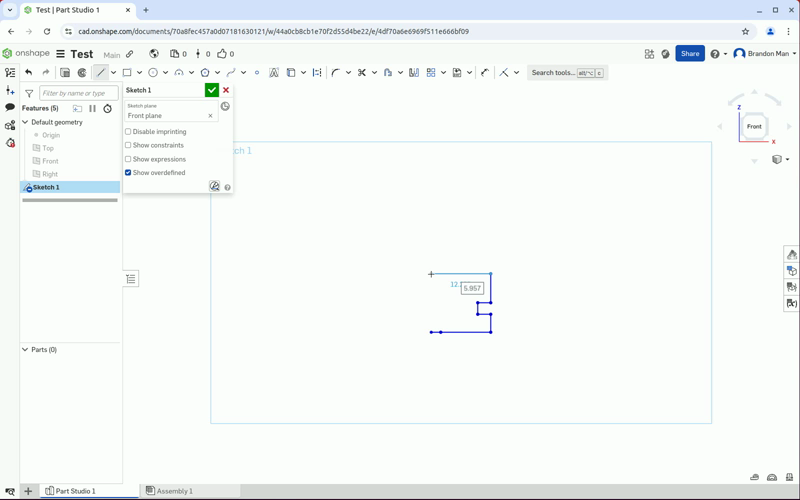
click(431, 273)
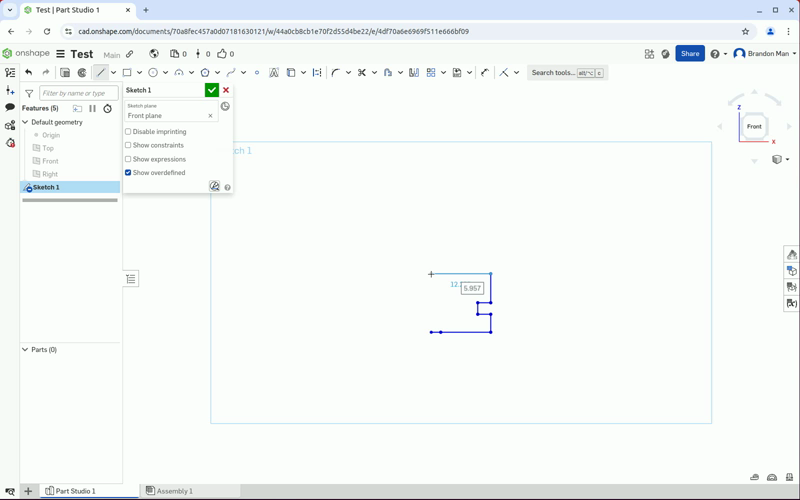
key_up(shift)
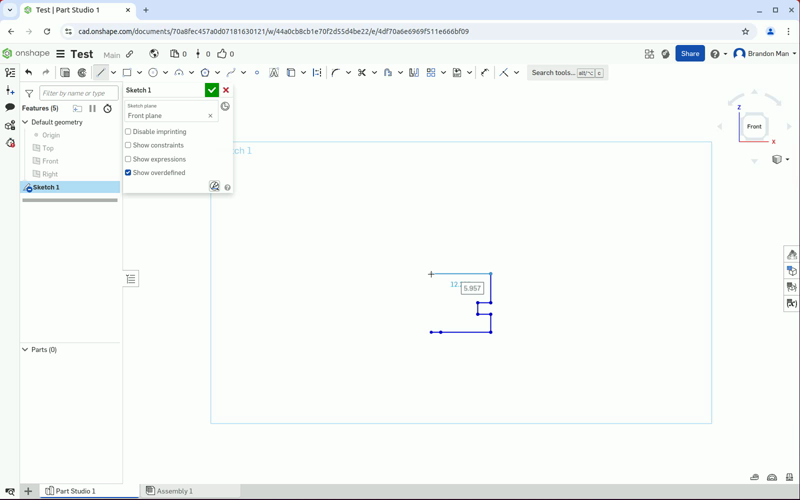
key_down(shift)
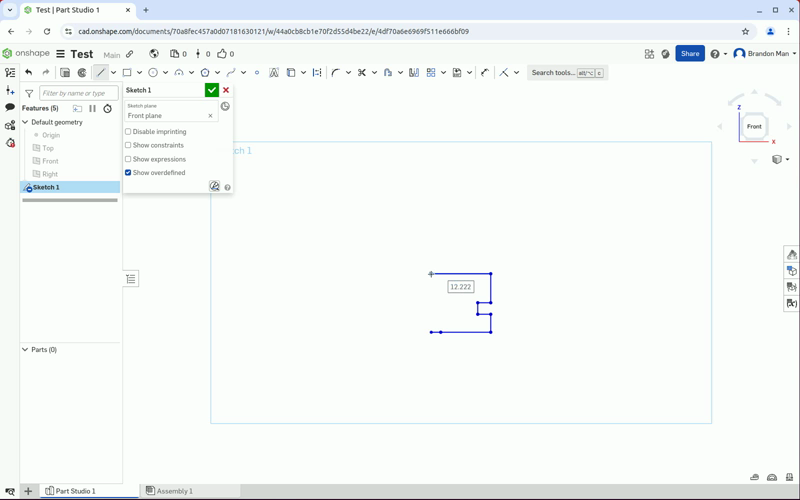
mouse_move(461, 273)
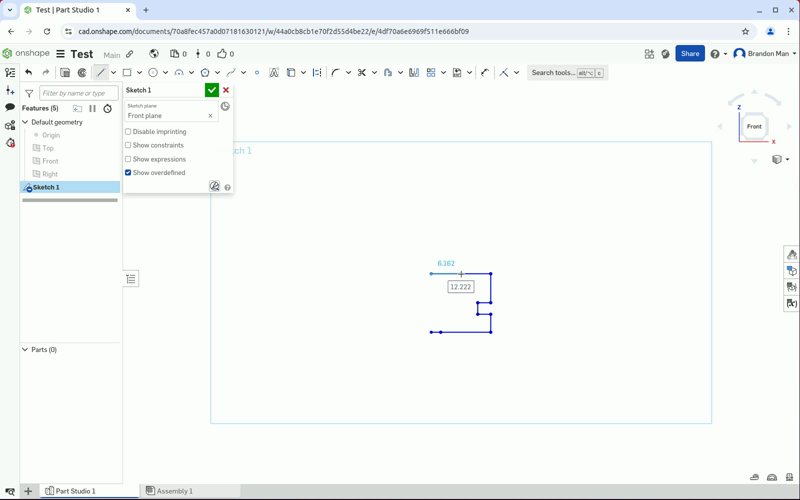
mouse_move(431, 312)
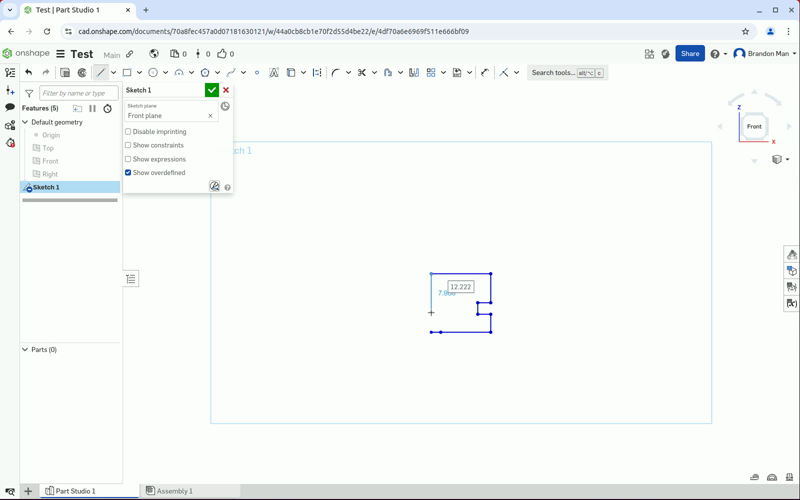
click(431, 312)
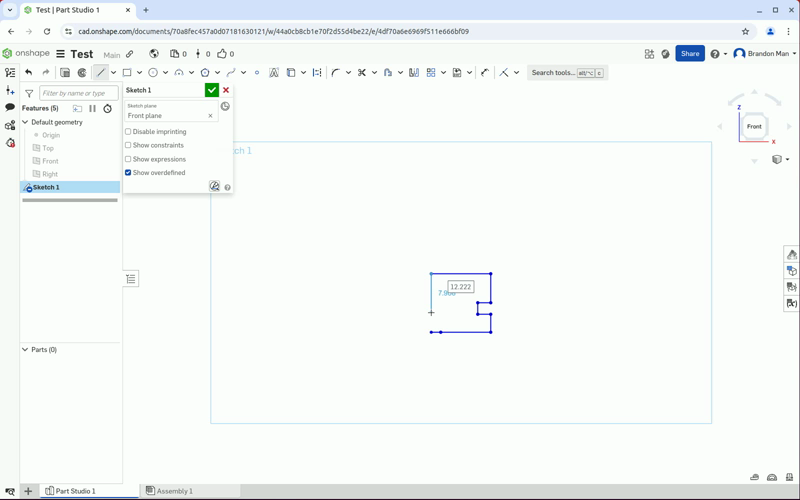
key_up(shift)
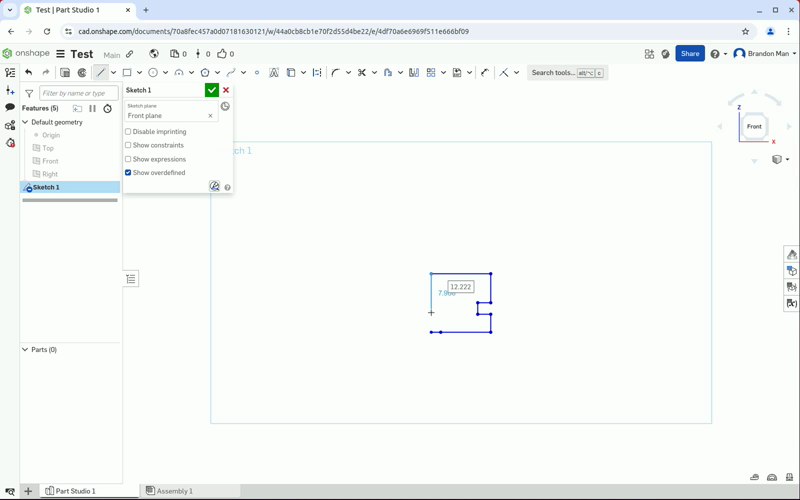
mouse_move(461, 312)
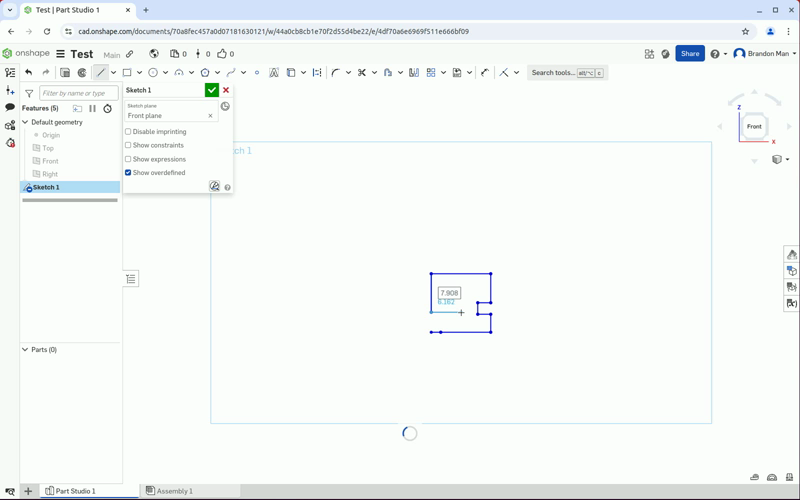
key_down(shift)
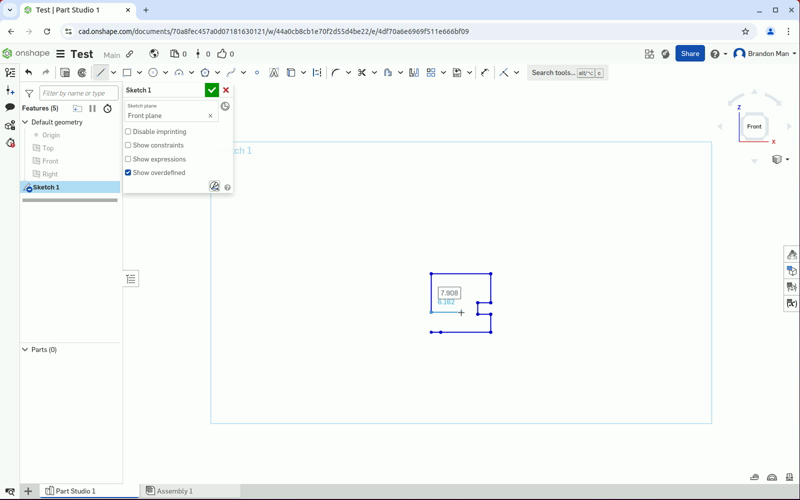
mouse_move(431, 332)
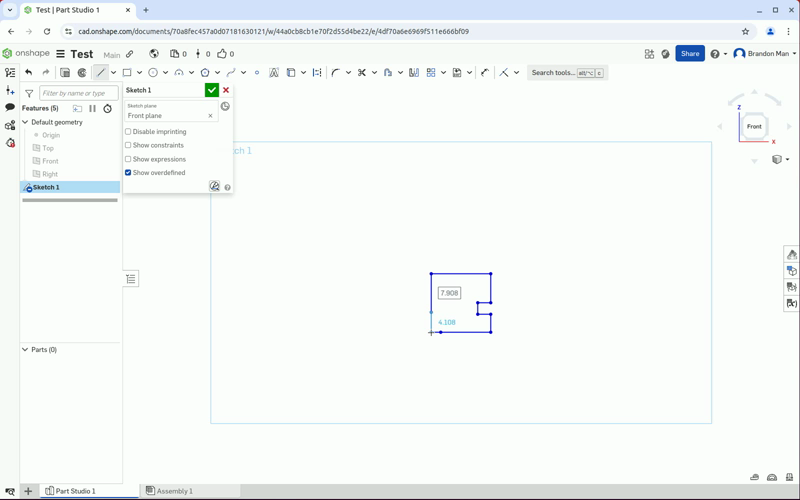
key_up(shift)
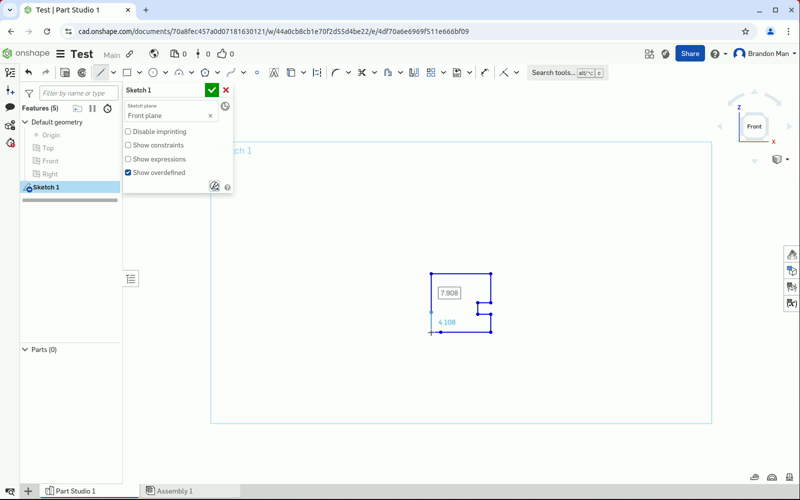
click(431, 332)
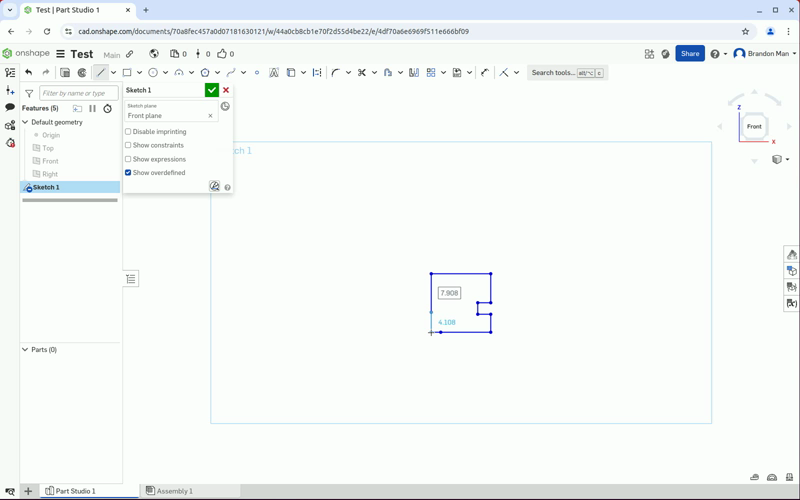
key(esc)
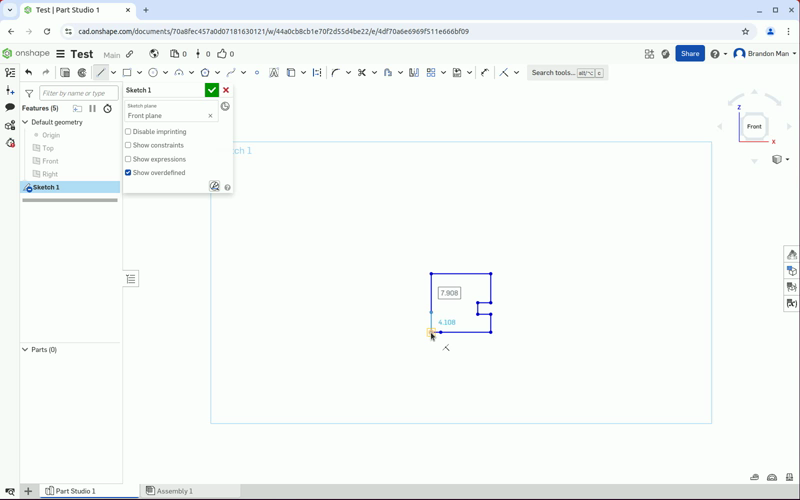
mouse_move(446, 293)
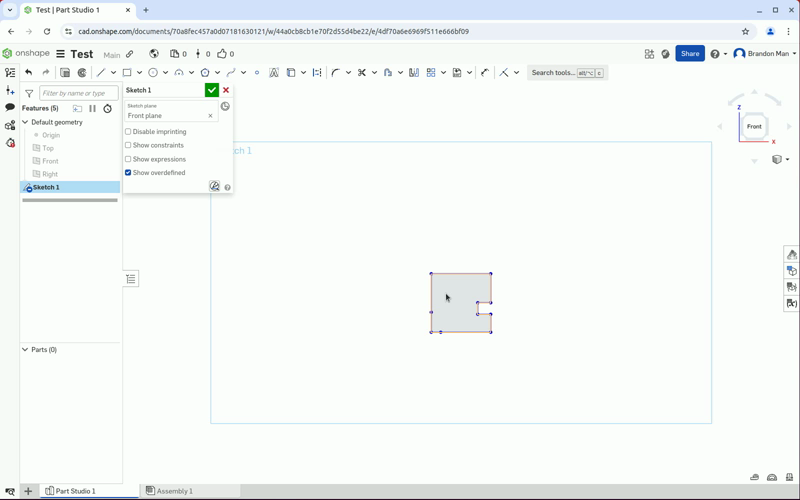
click(446, 293)
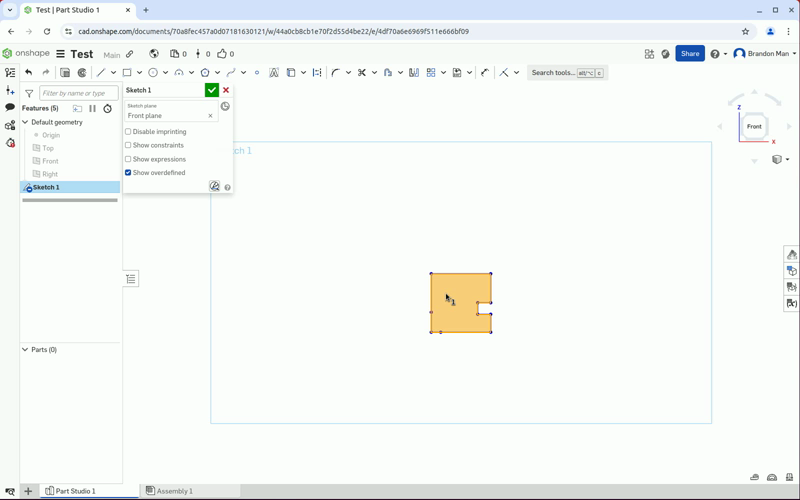
mouse_move(73, 352)
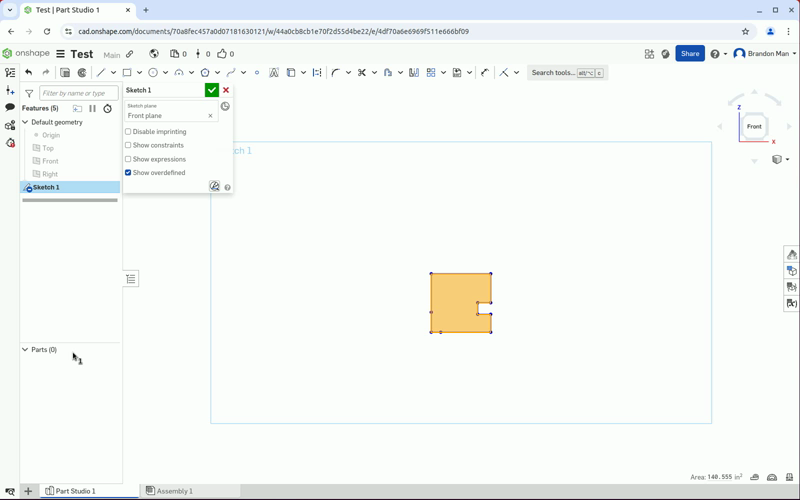
key(shift+y)
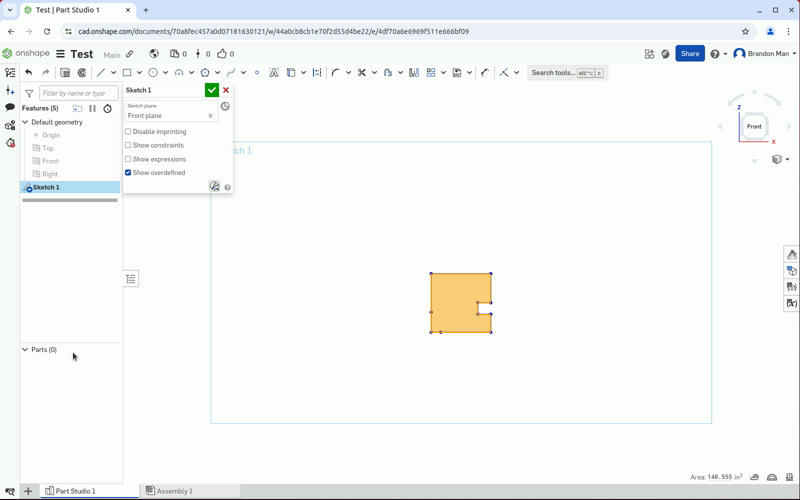
key(shift+e)
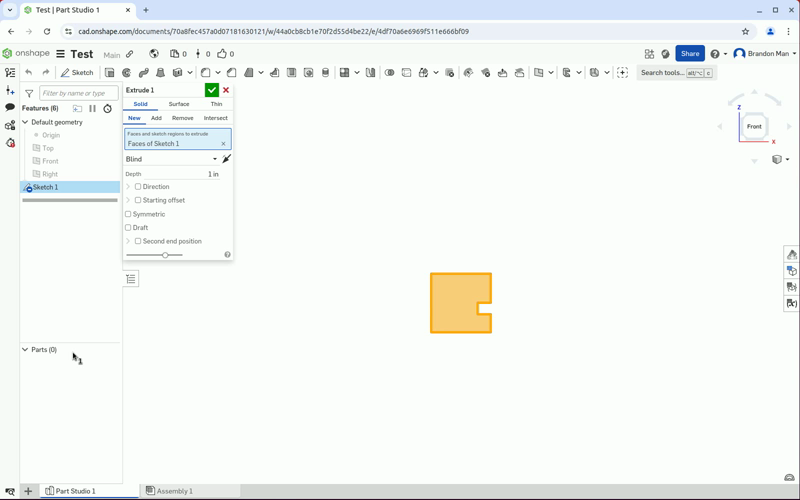
mouse_move(143, 106)
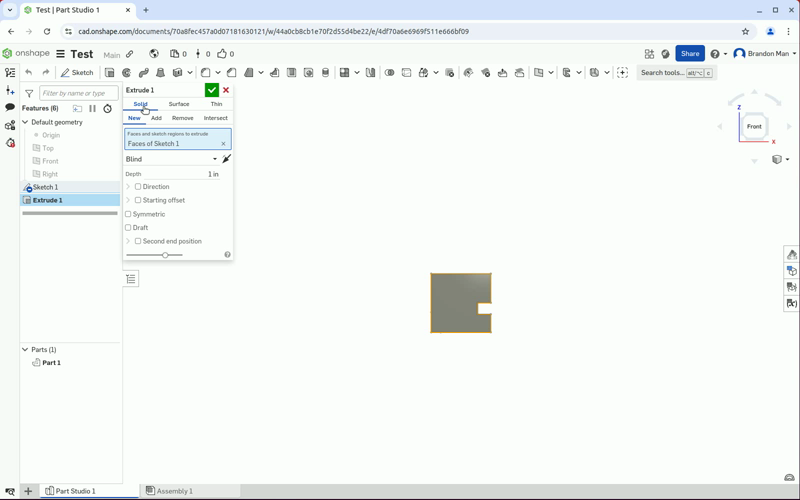
click(143, 106)
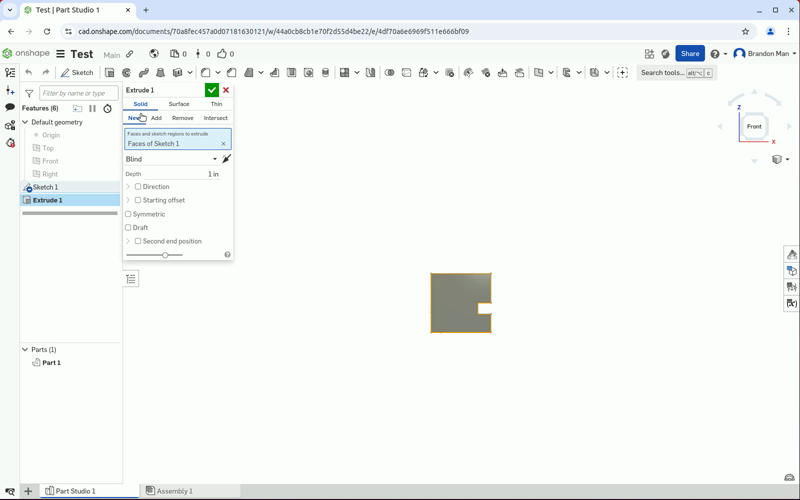
mouse_move(137, 120)
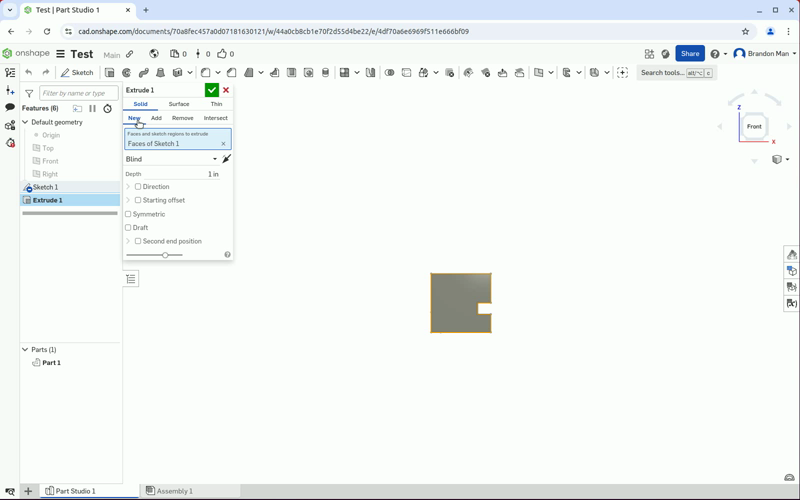
click(137, 120)
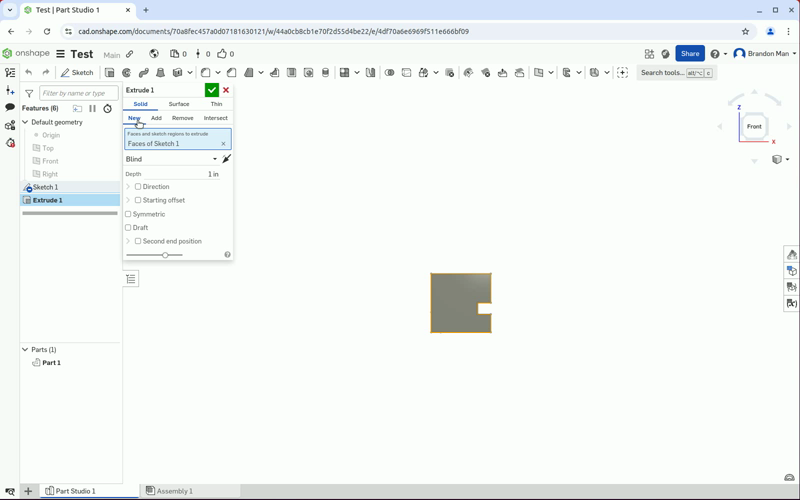
key(tab, 4)
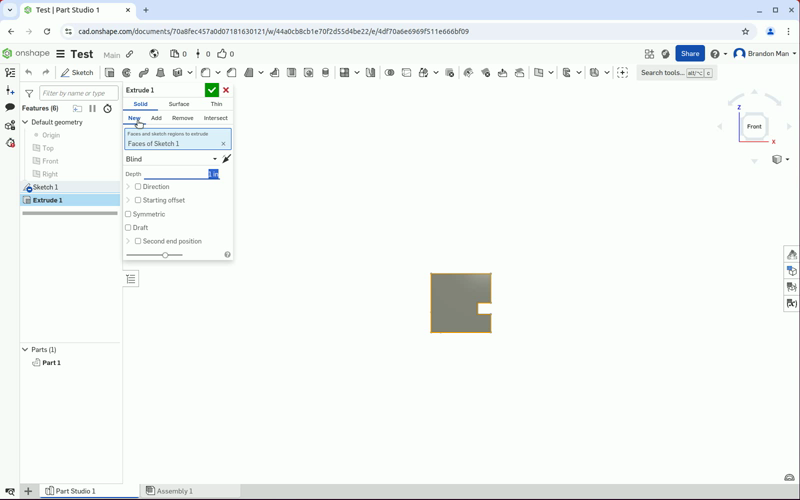
text(20.22)
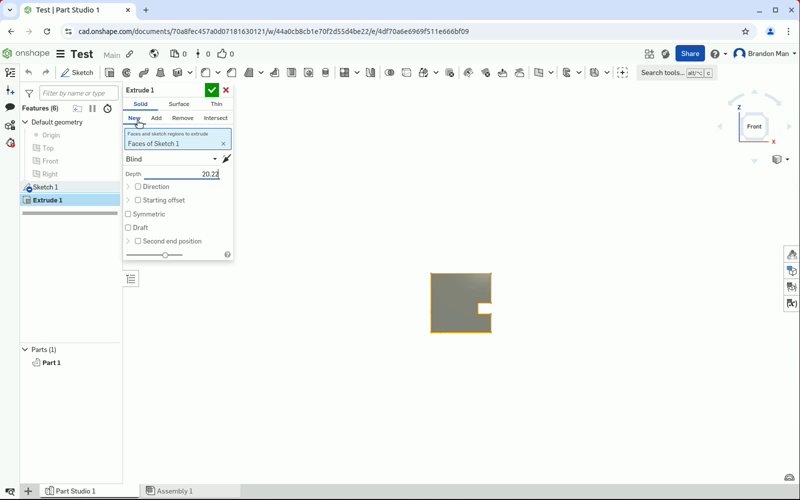
key(tab, 3)
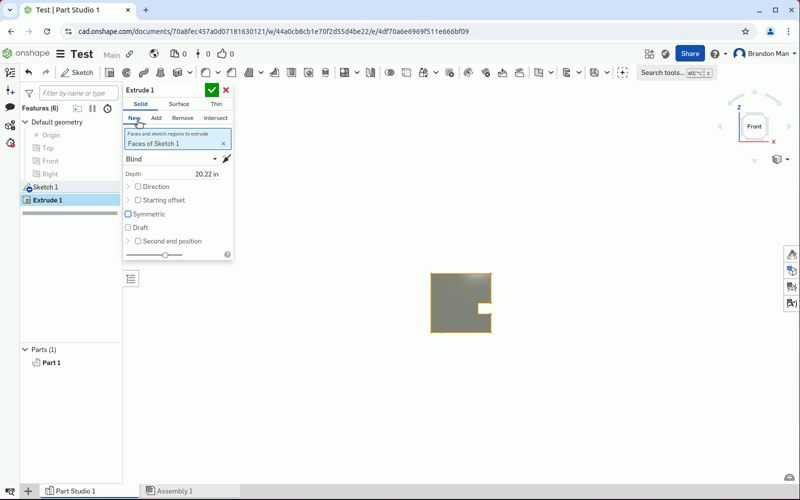
key(space)
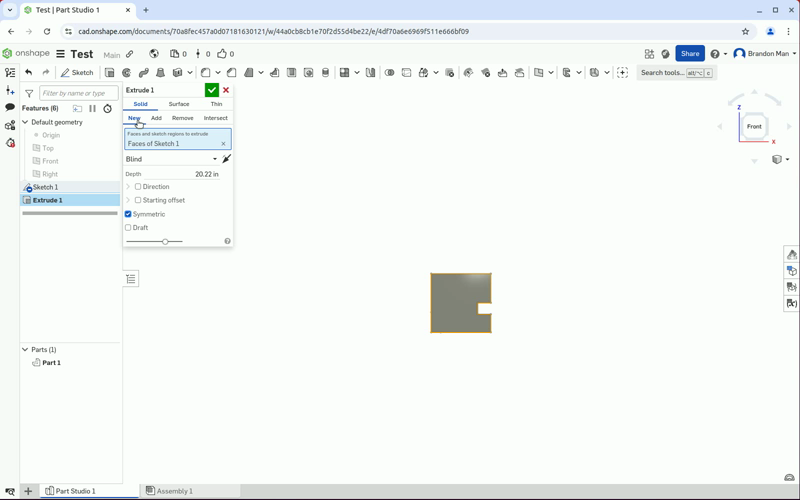
key(enter)
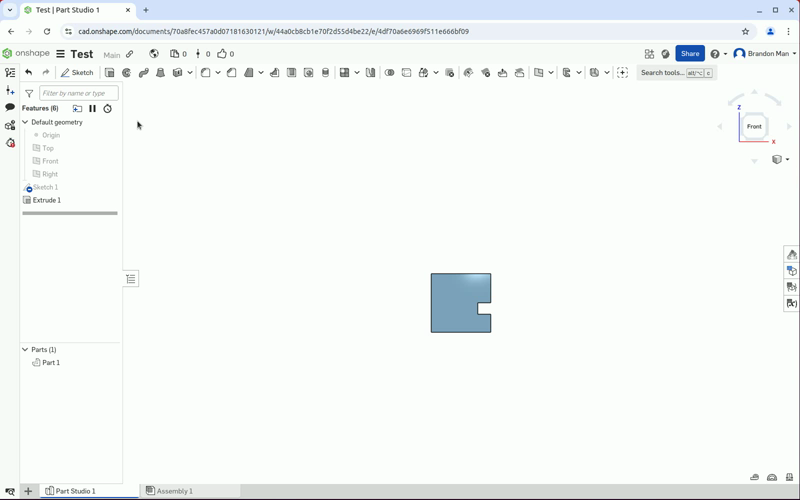
key(shift+h)
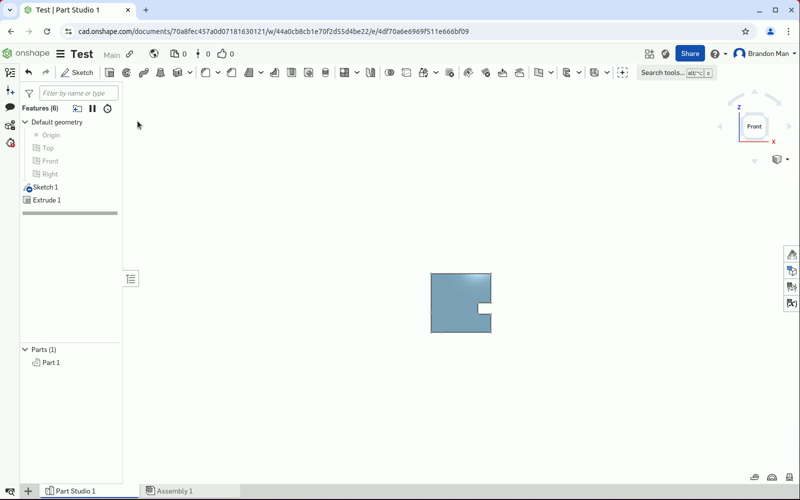
key(shift+h)
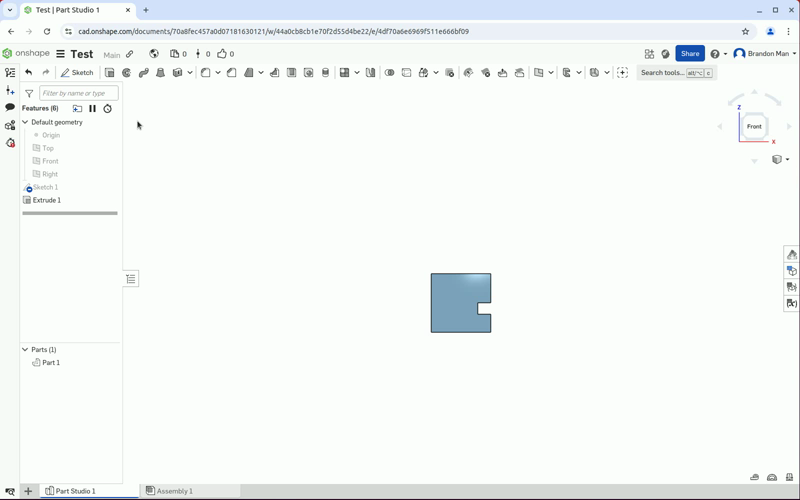
mouse_move(73, 189)
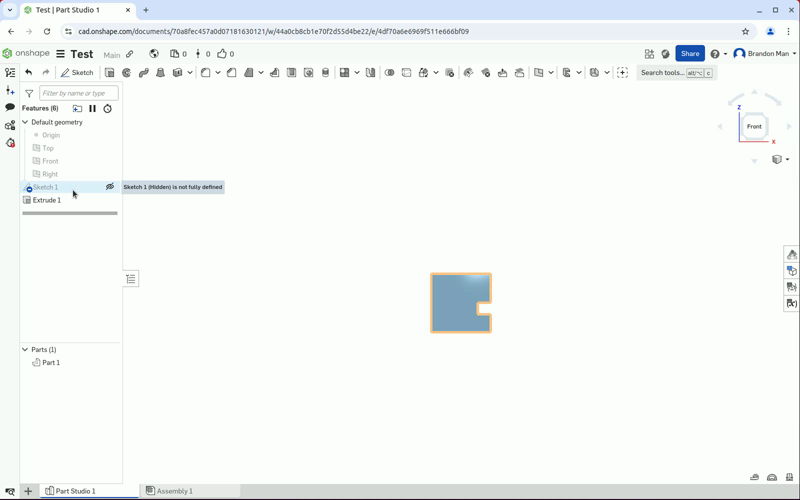
click(73, 189)
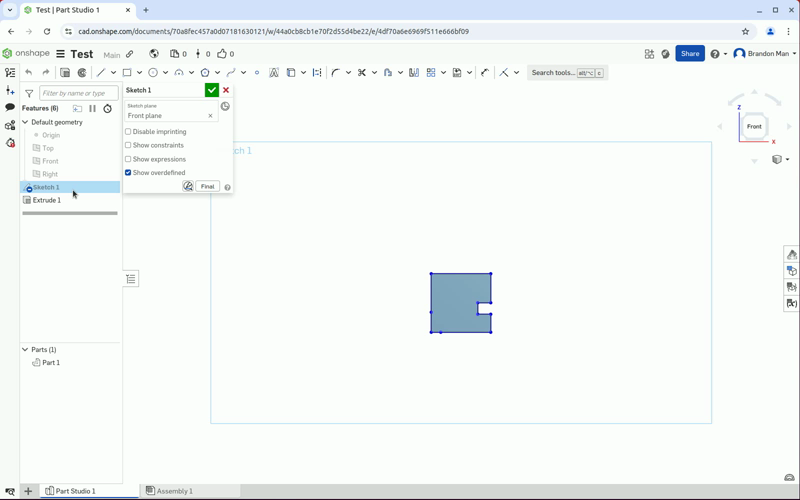
mouse_move(229, 92)
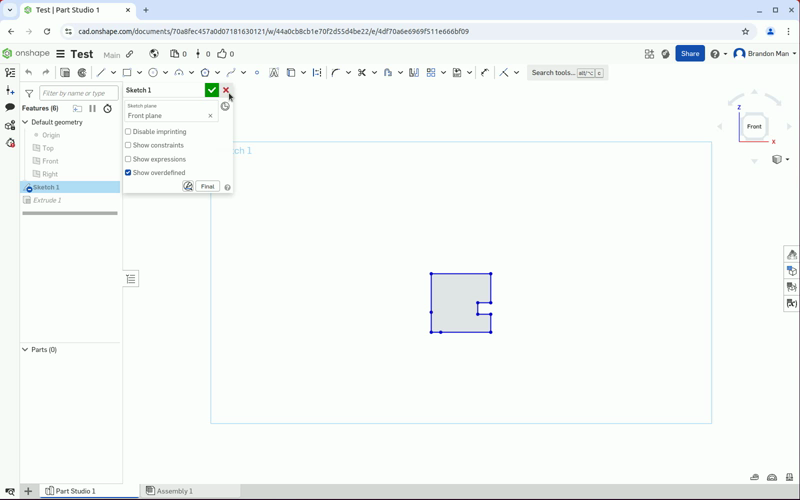
click(229, 92)
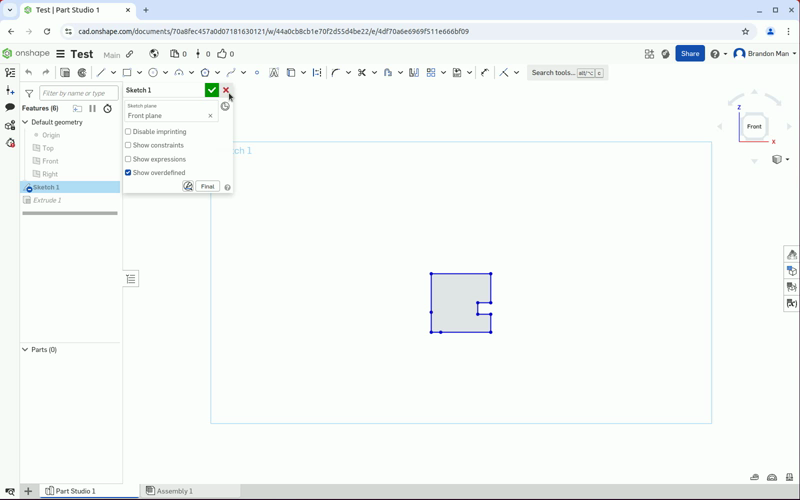
key(shift+s)
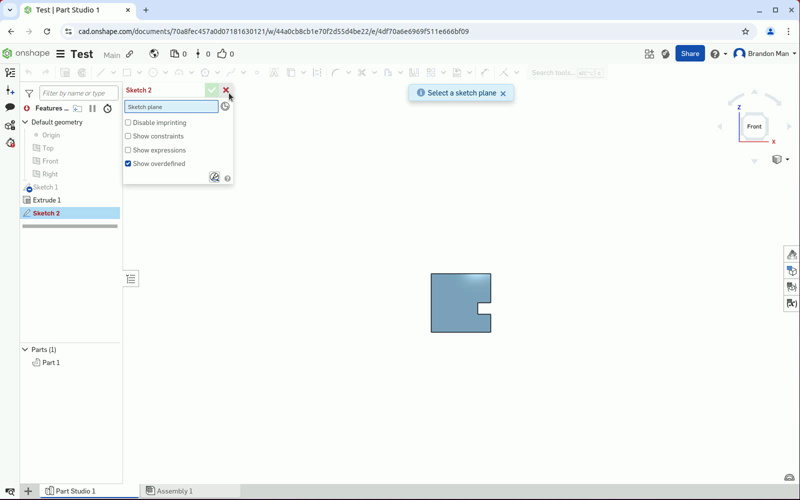
mouse_move(73, 163)
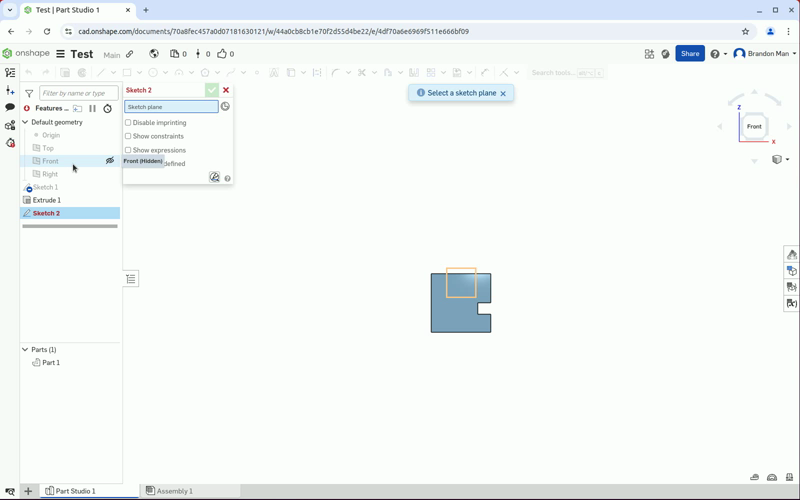
click(73, 163)
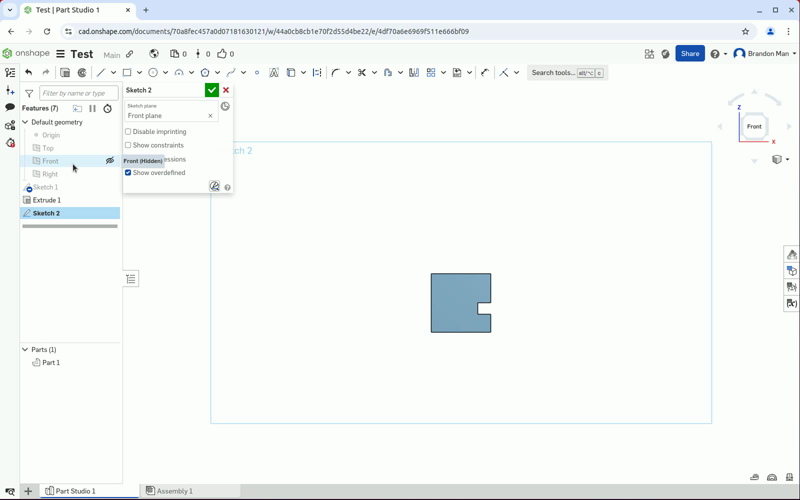
mouse_move(73, 352)
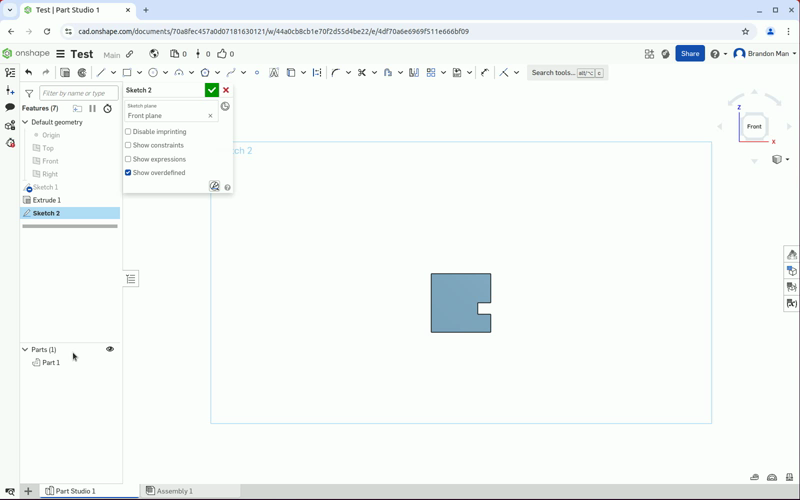
key(y)
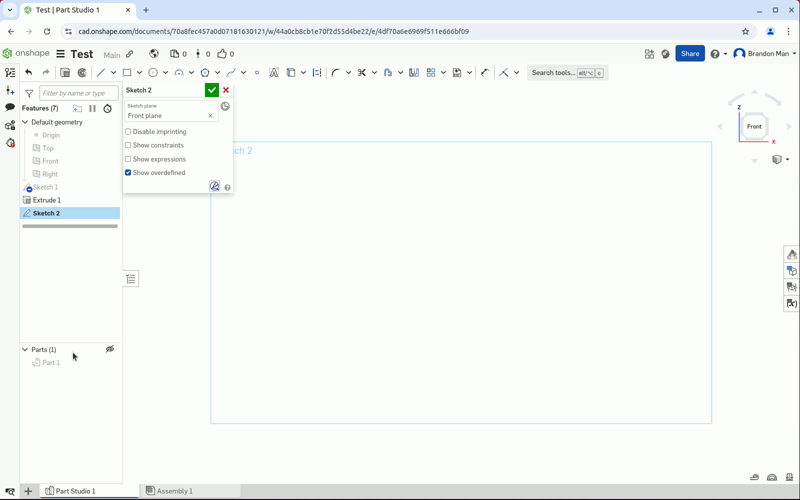
key(l)
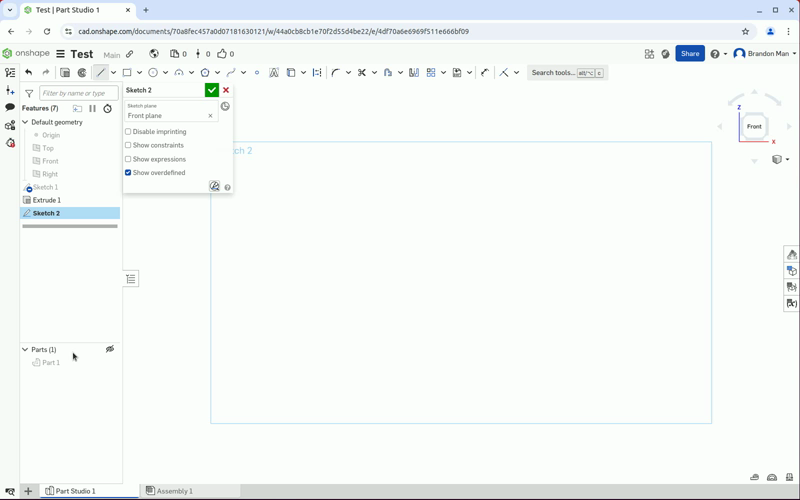
key_down(shift)
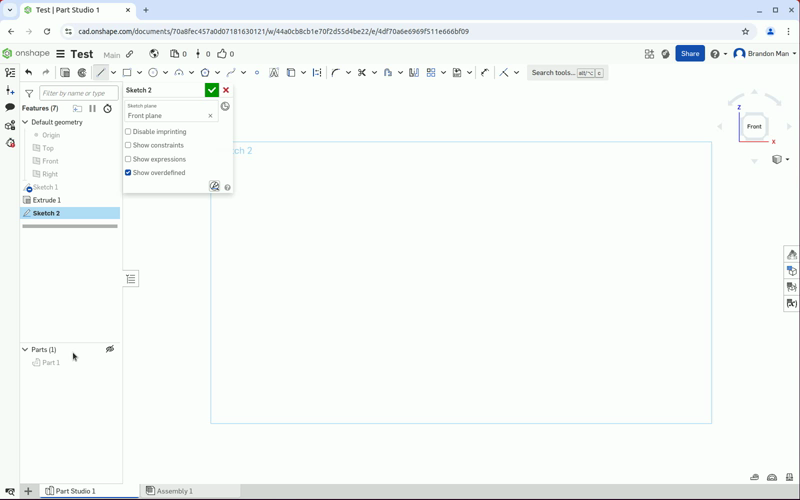
mouse_move(477, 314)
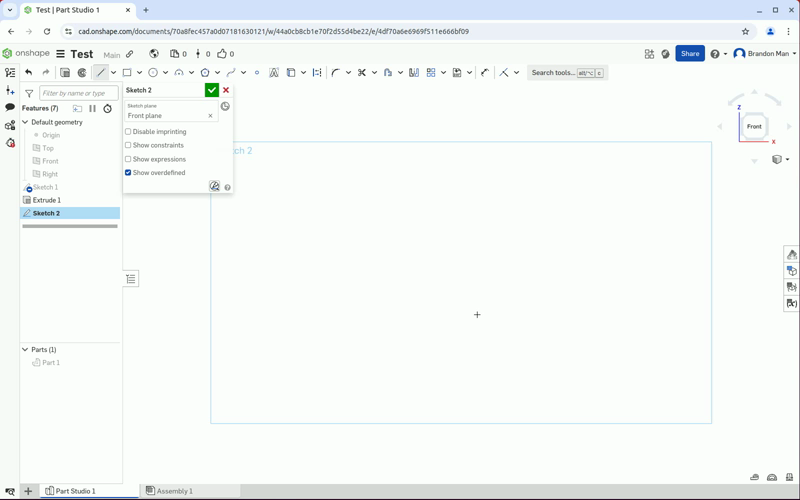
click(477, 314)
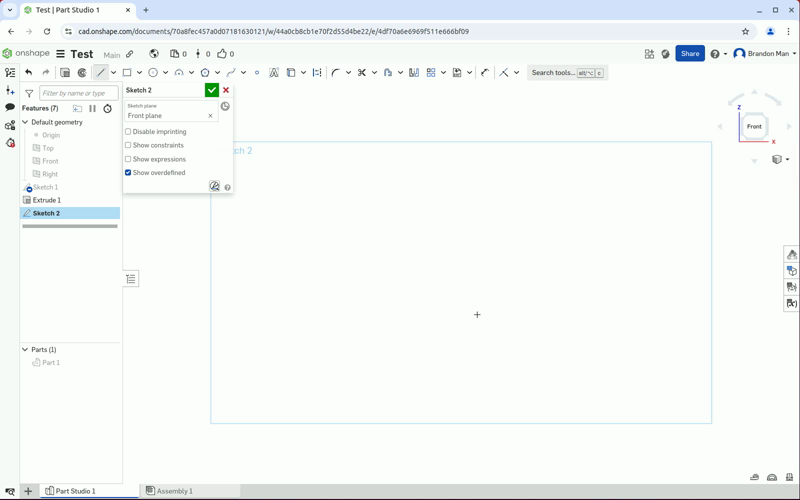
key_up(shift)
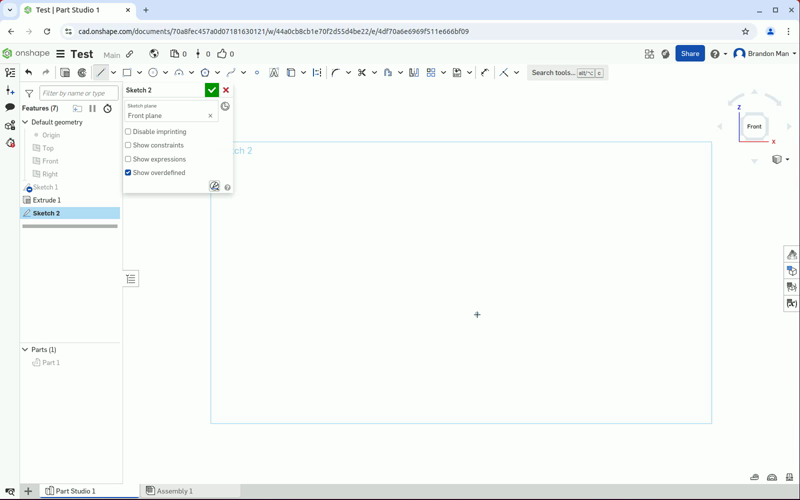
key_down(shift)
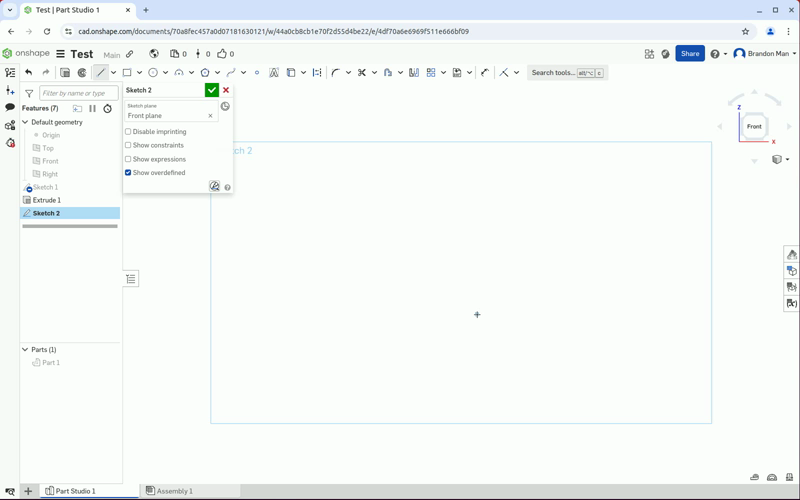
mouse_move(507, 314)
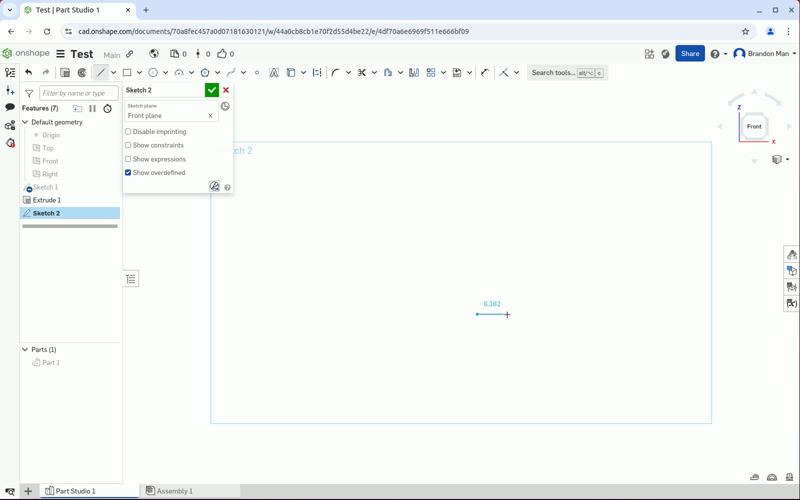
mouse_move(491, 314)
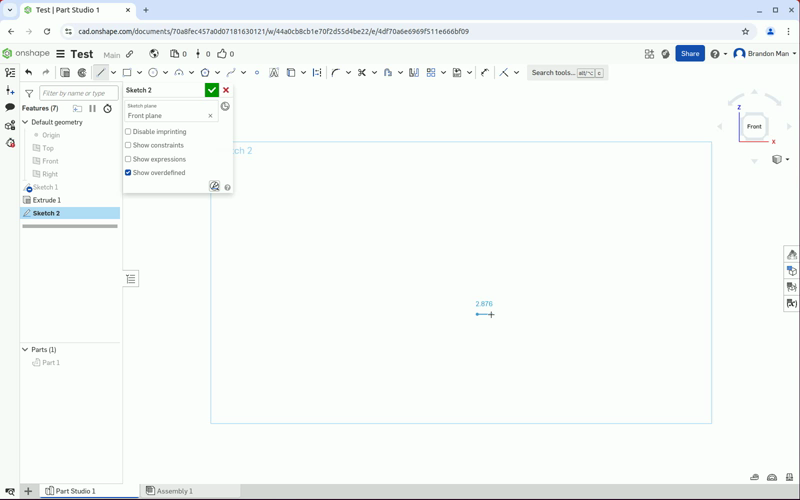
click(491, 314)
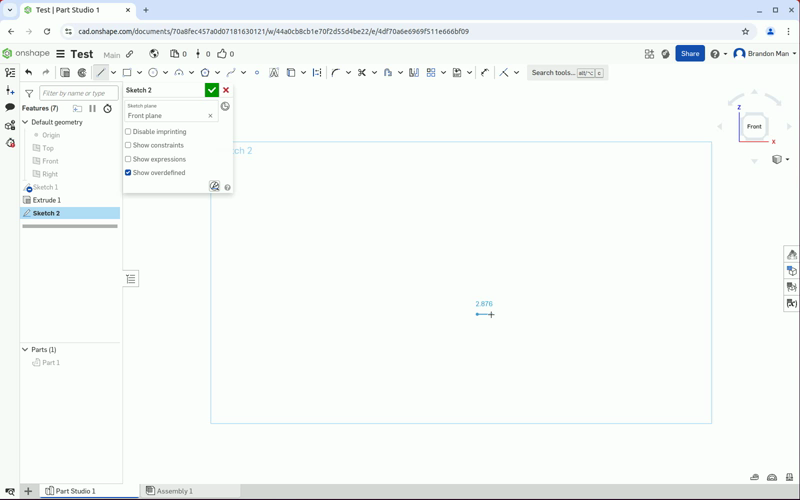
key_up(shift)
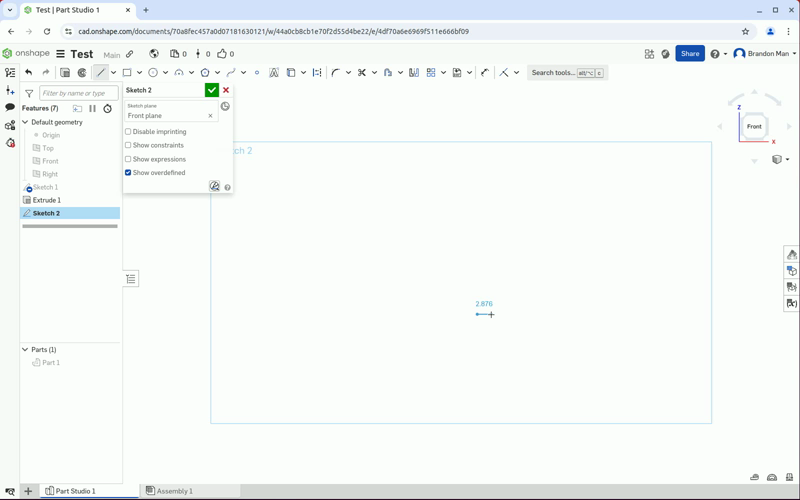
key_down(shift)
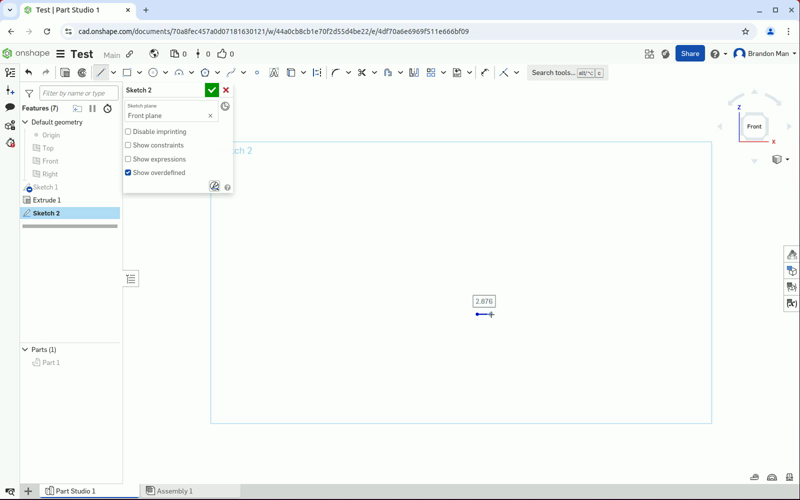
mouse_move(521, 314)
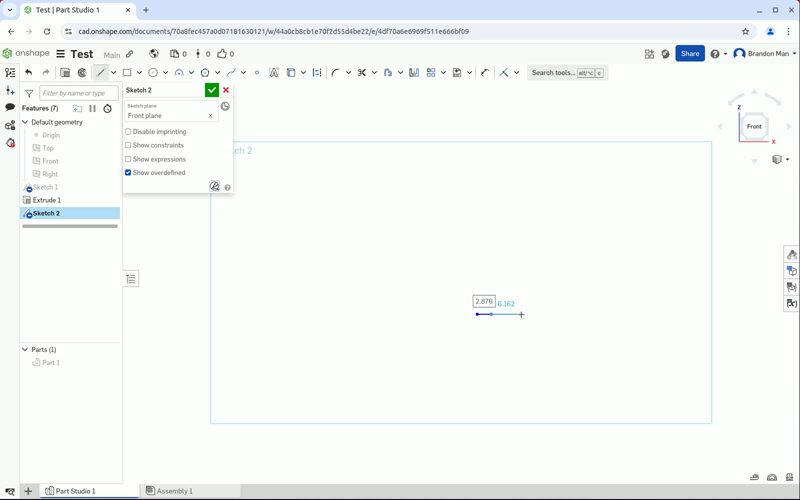
mouse_move(491, 302)
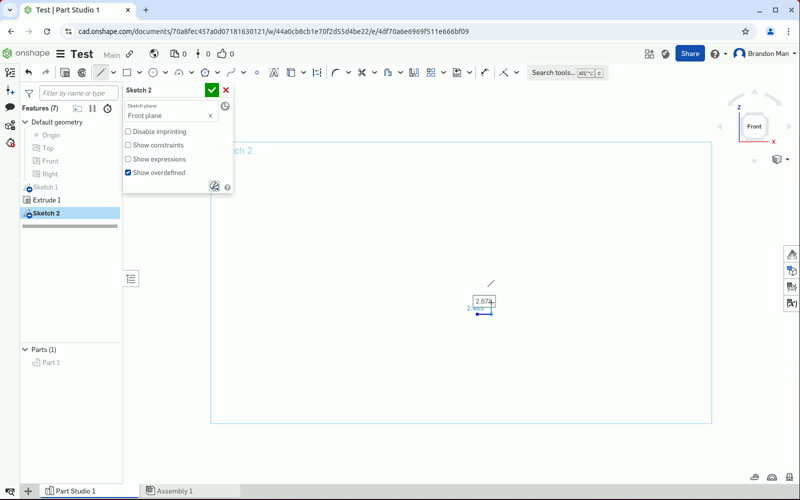
click(491, 302)
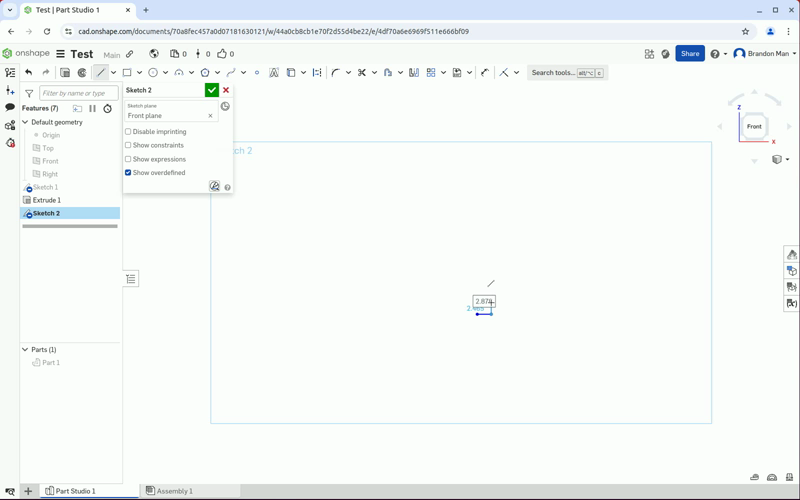
key_up(shift)
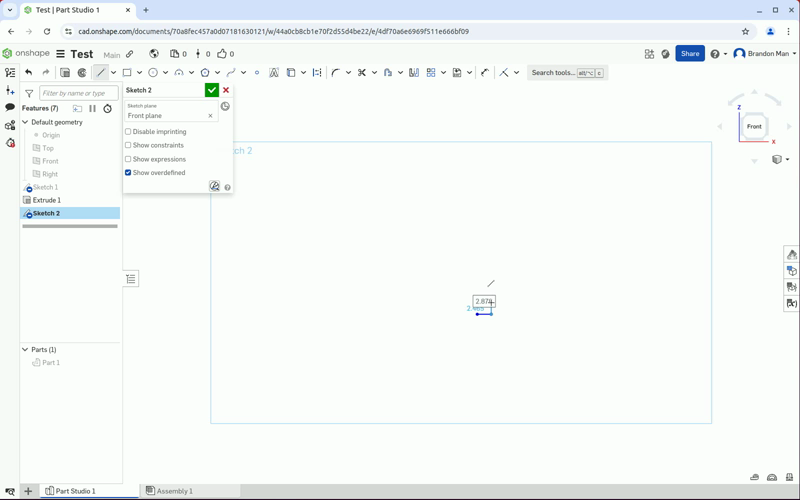
key_down(shift)
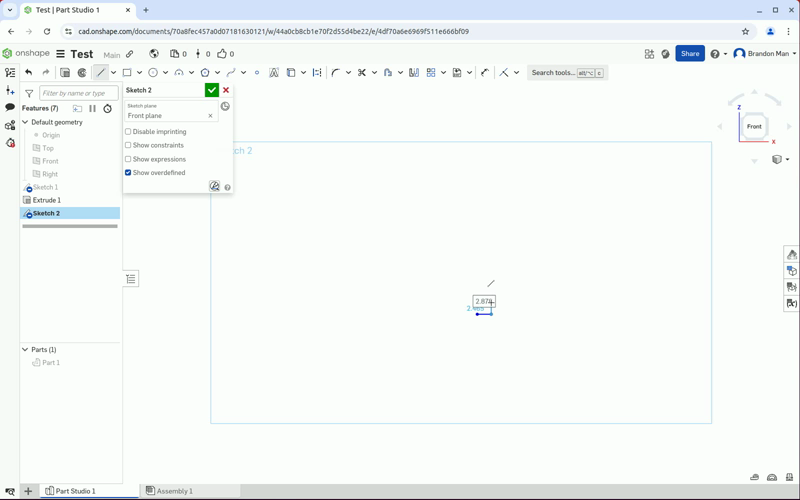
mouse_move(521, 302)
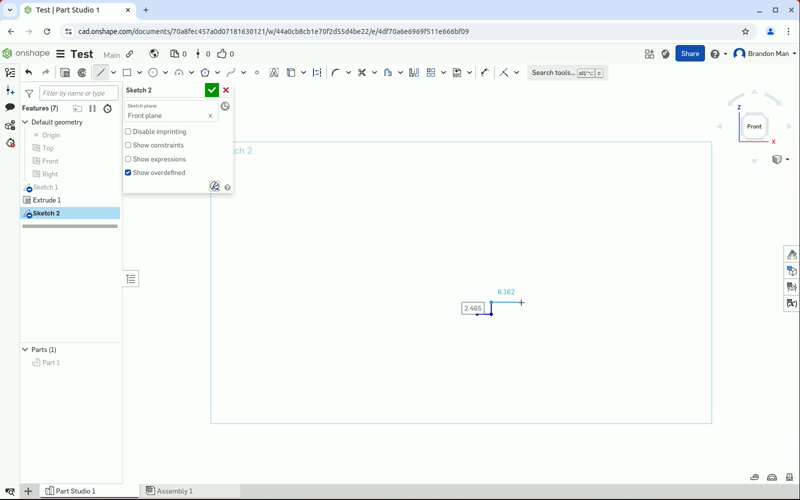
mouse_move(477, 302)
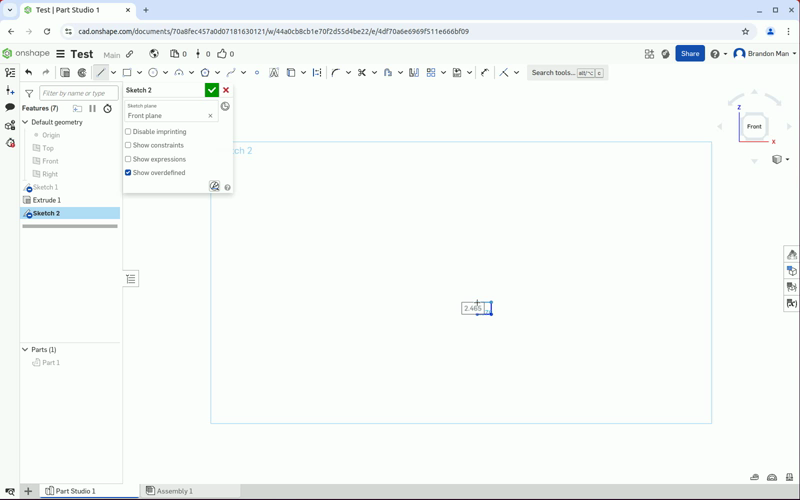
click(477, 302)
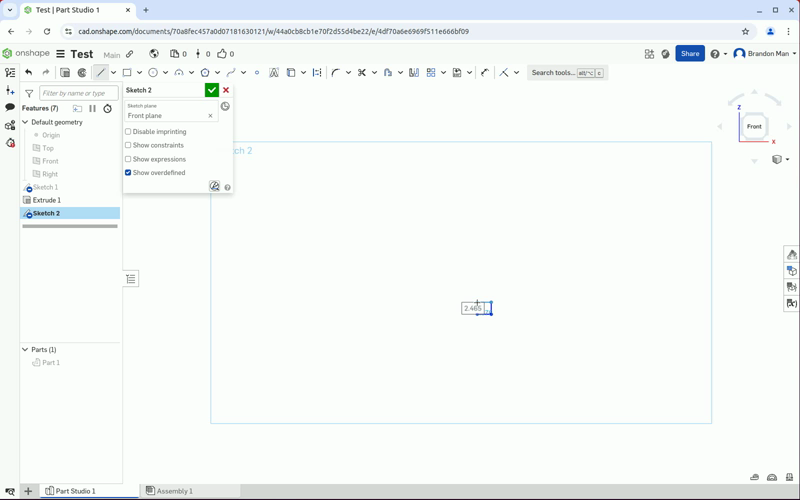
key_up(shift)
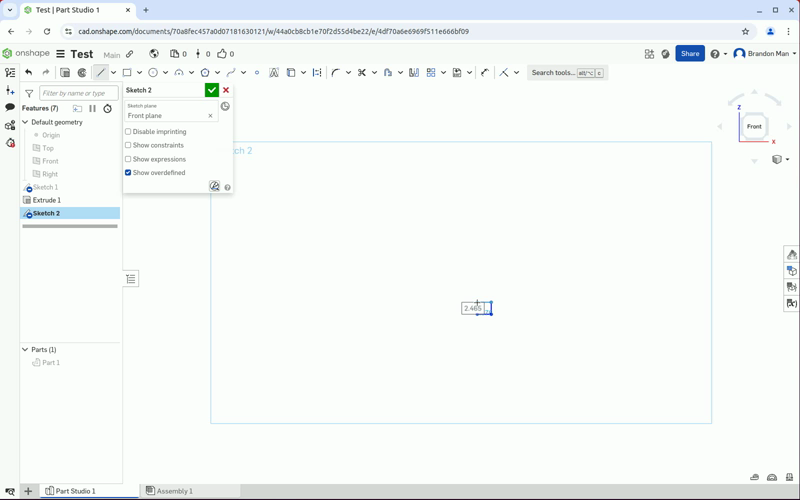
mouse_move(507, 302)
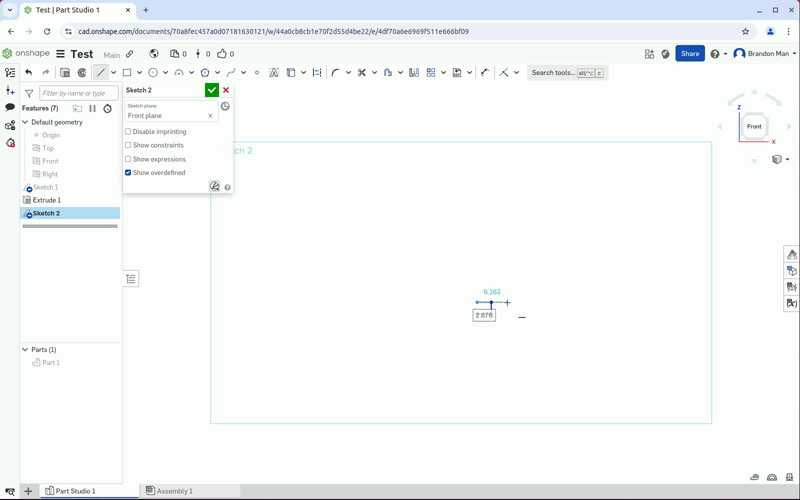
key_down(shift)
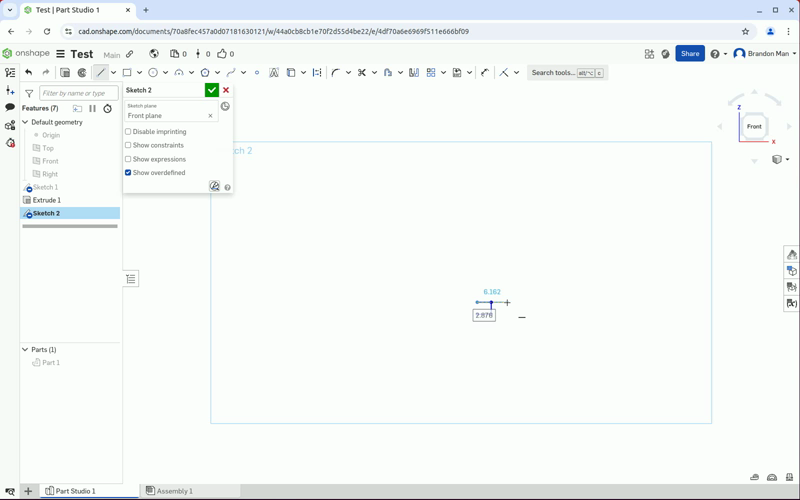
mouse_move(477, 314)
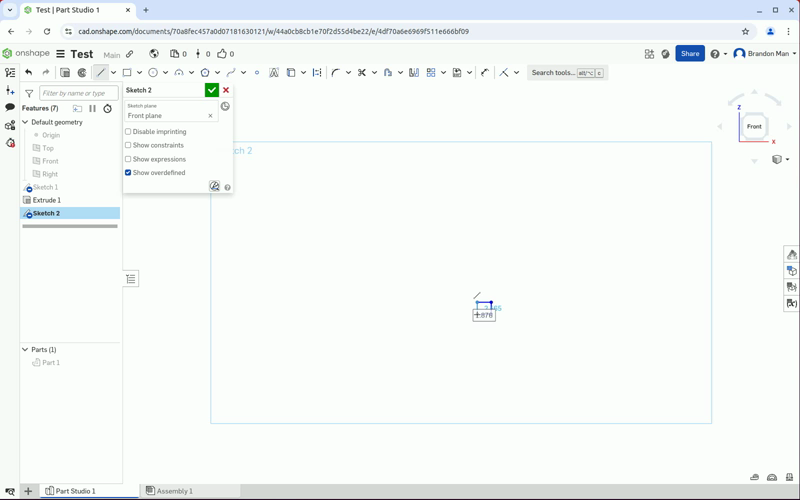
key_up(shift)
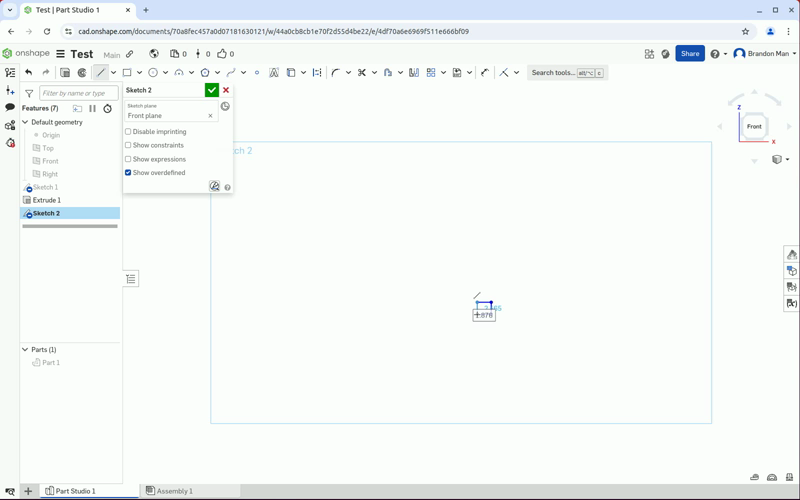
click(477, 314)
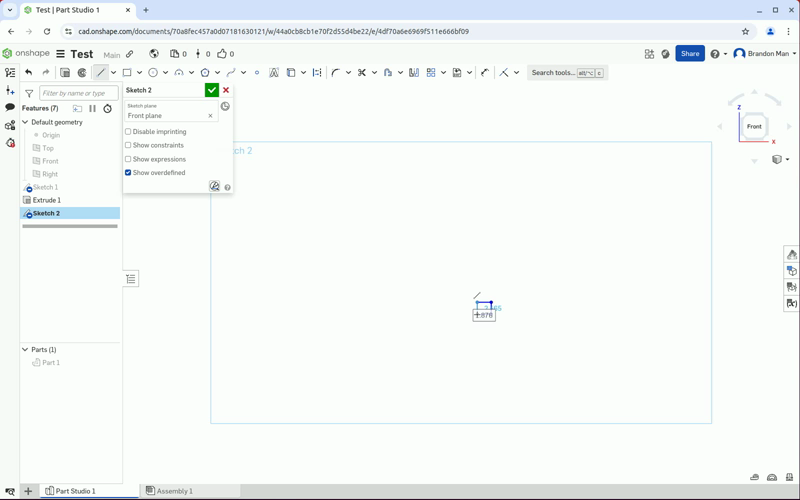
key(esc)
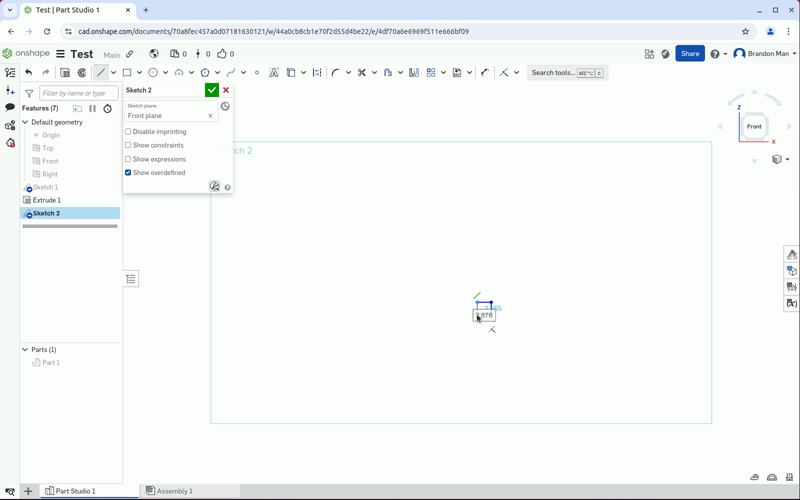
mouse_move(485, 304)
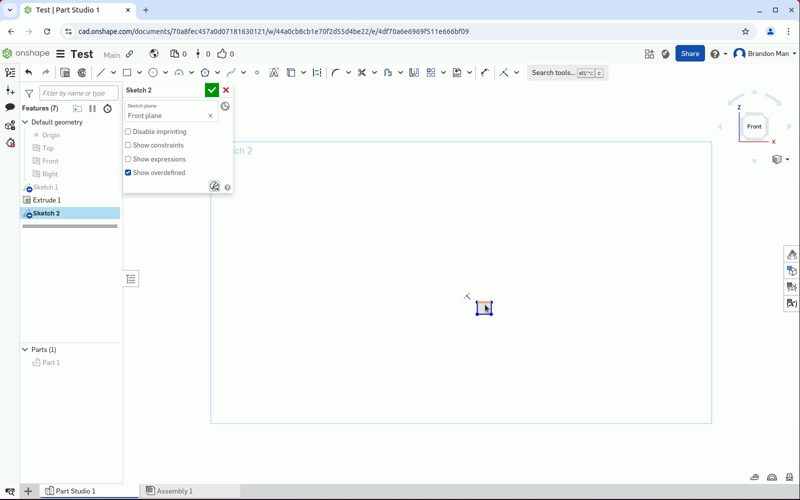
scroll(6)
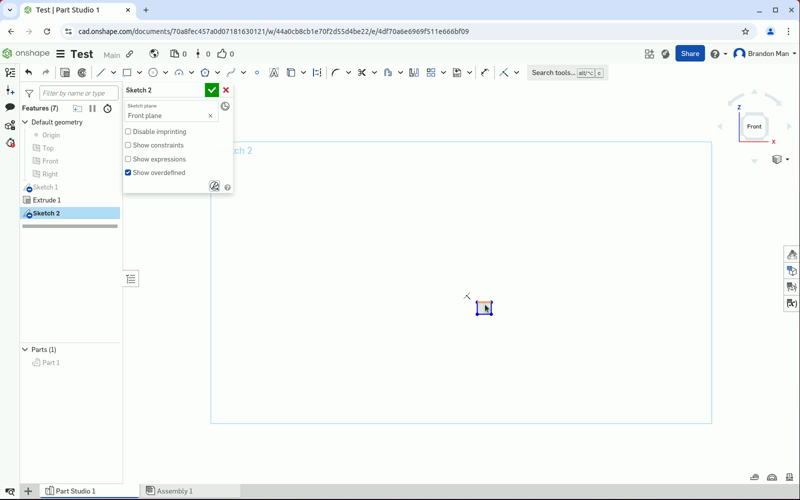
scroll(6)
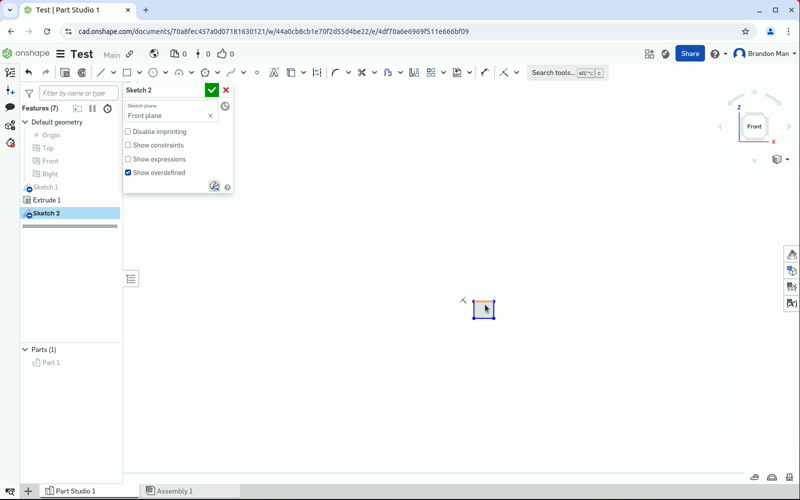
scroll(6)
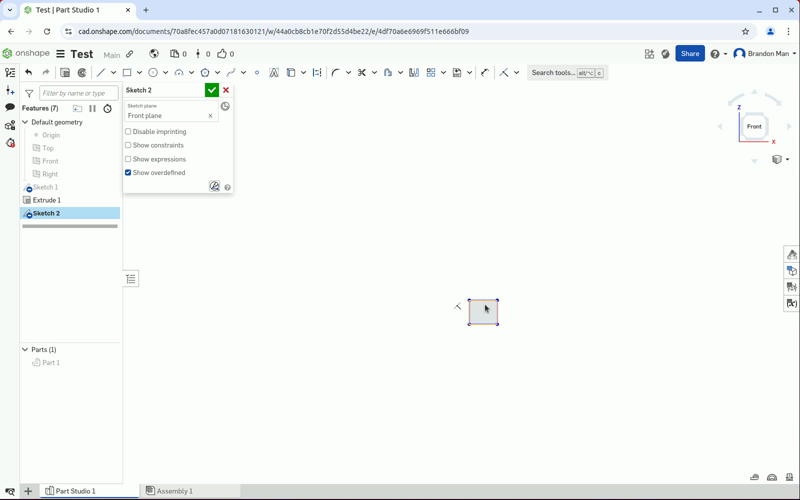
scroll(6)
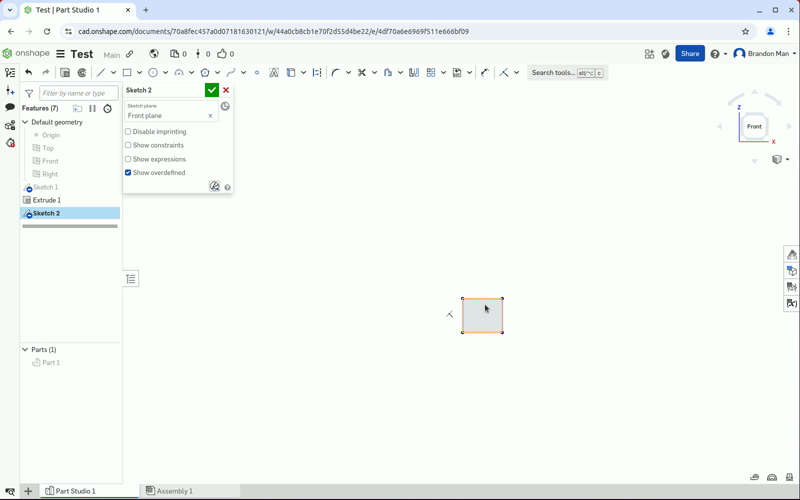
scroll(6)
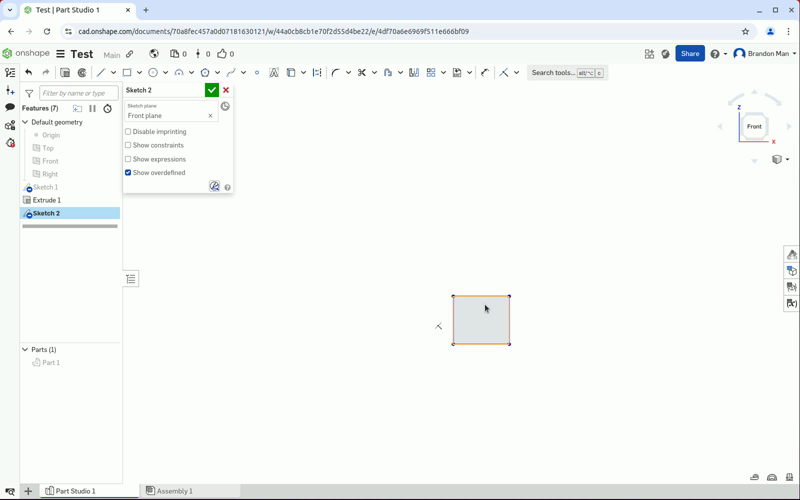
scroll(6)
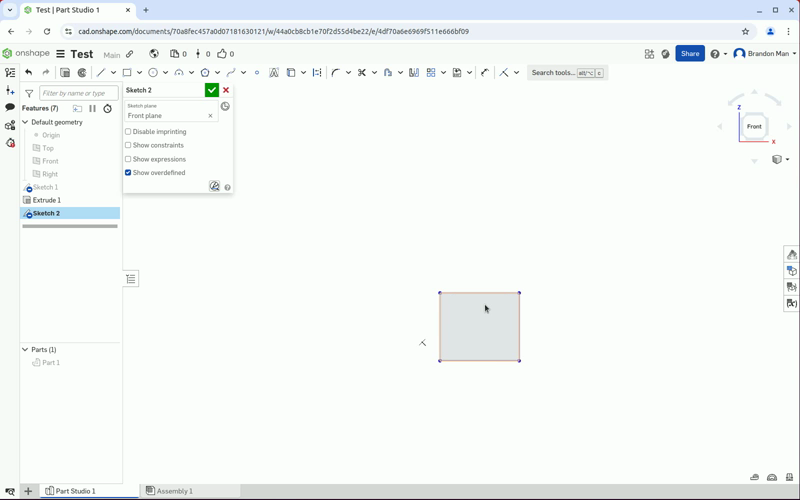
scroll(6)
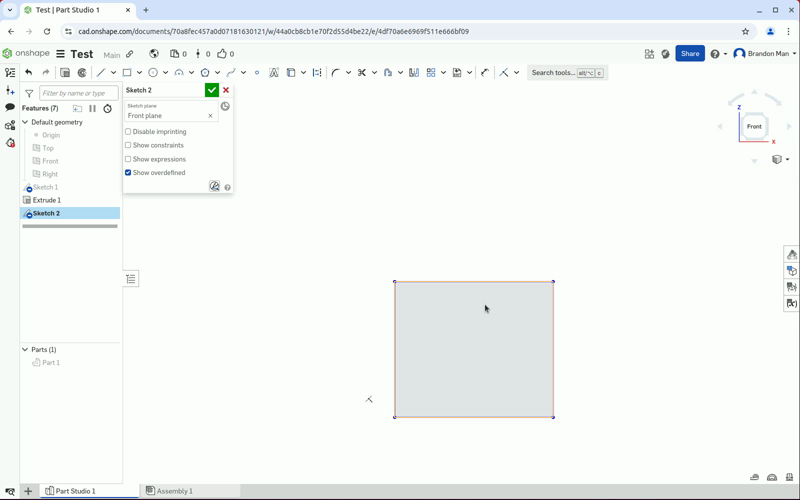
click(485, 304)
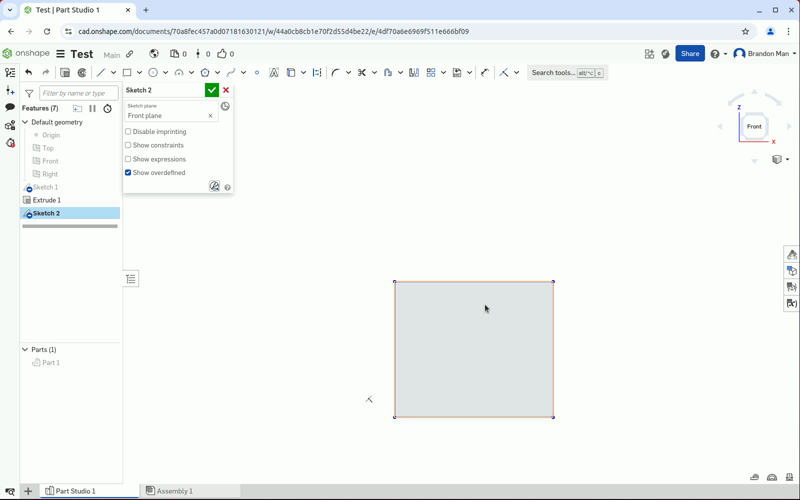
scroll(-6)
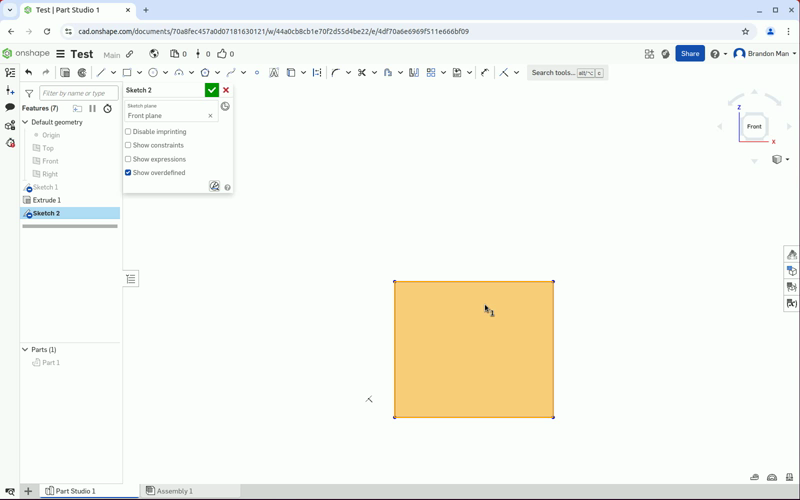
scroll(-6)
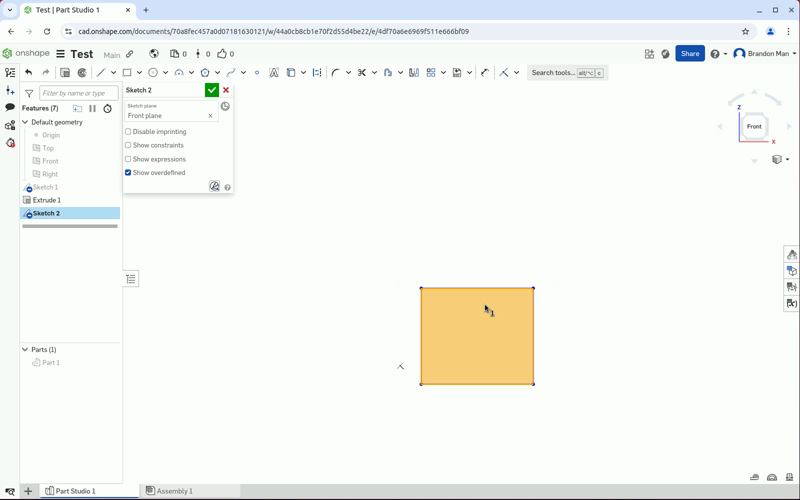
scroll(-6)
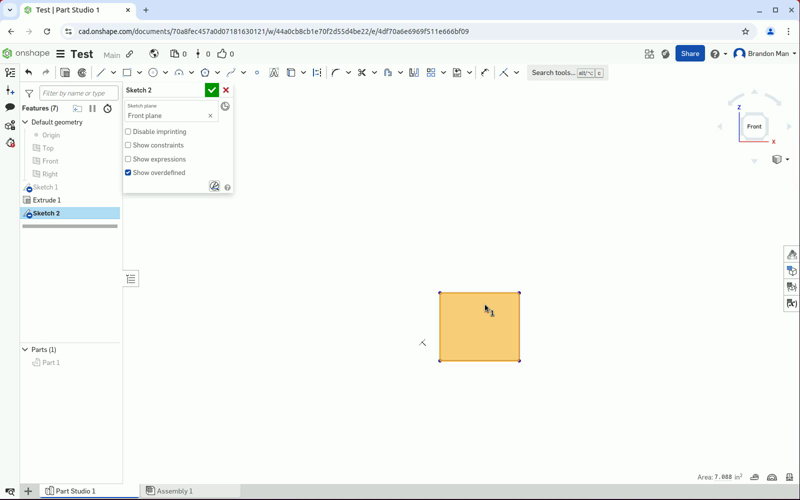
scroll(-6)
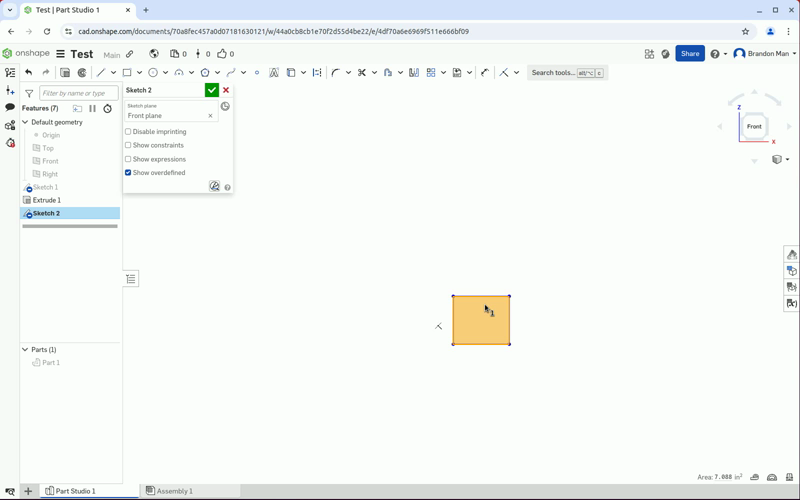
scroll(-6)
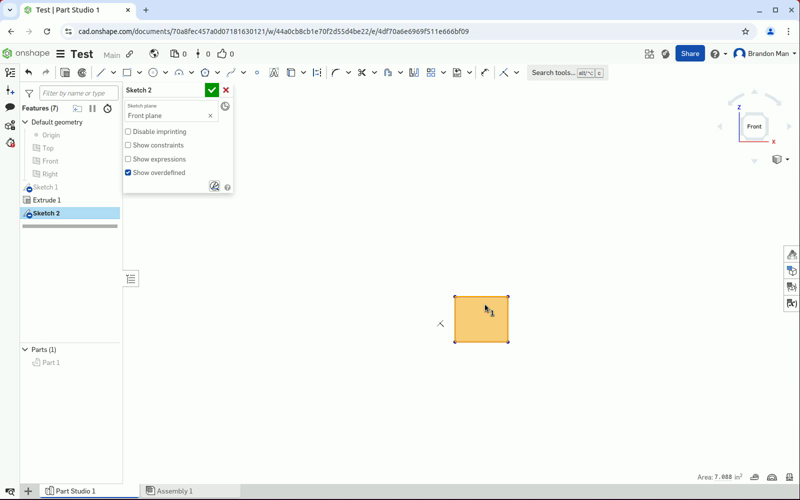
scroll(-6)
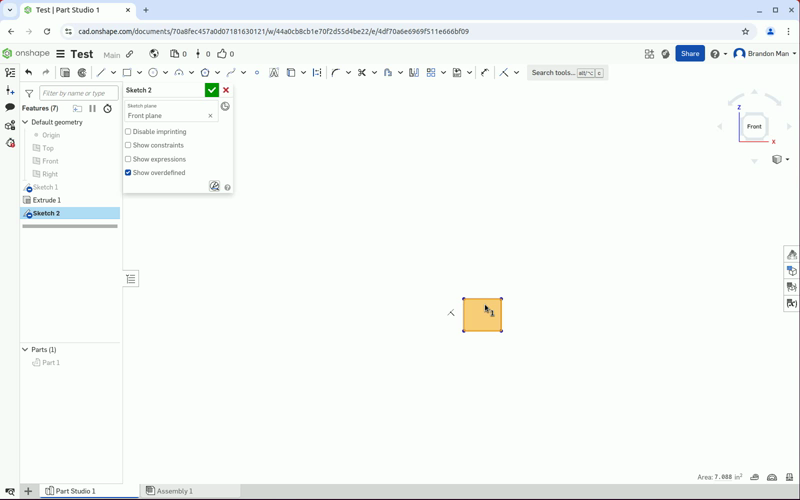
scroll(-6)
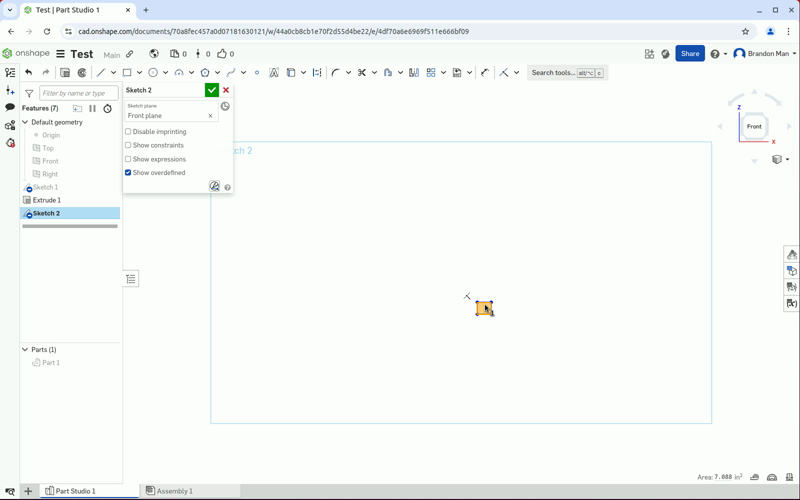
mouse_move(73, 352)
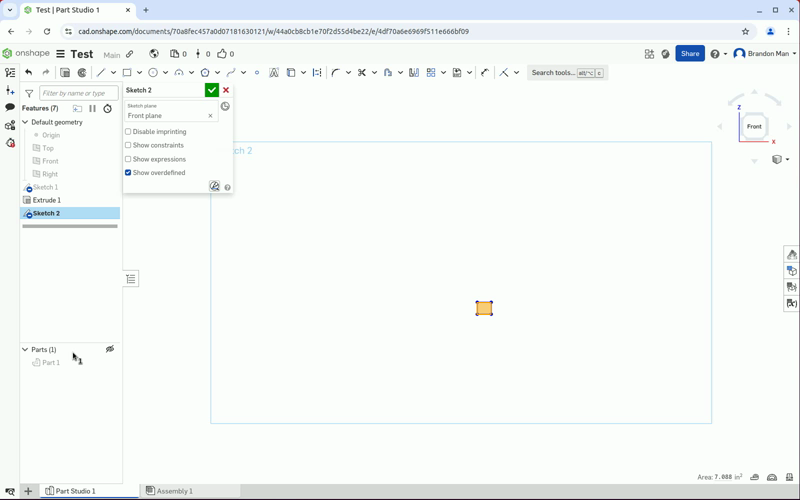
key(shift+y)
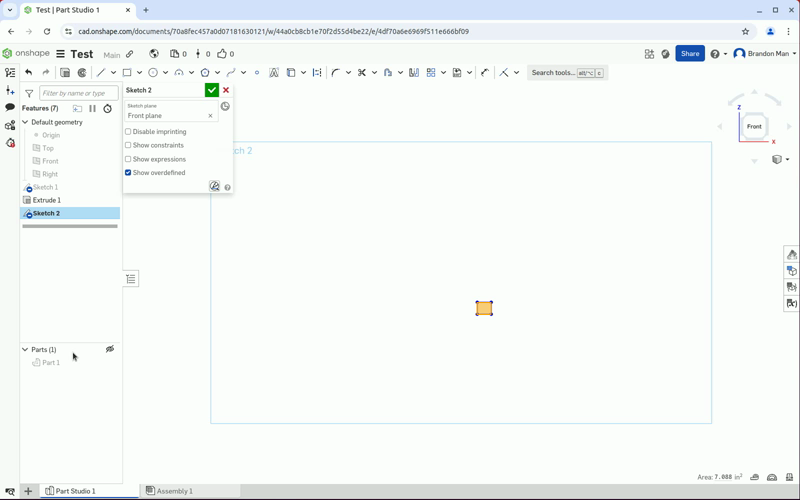
key(shift+e)
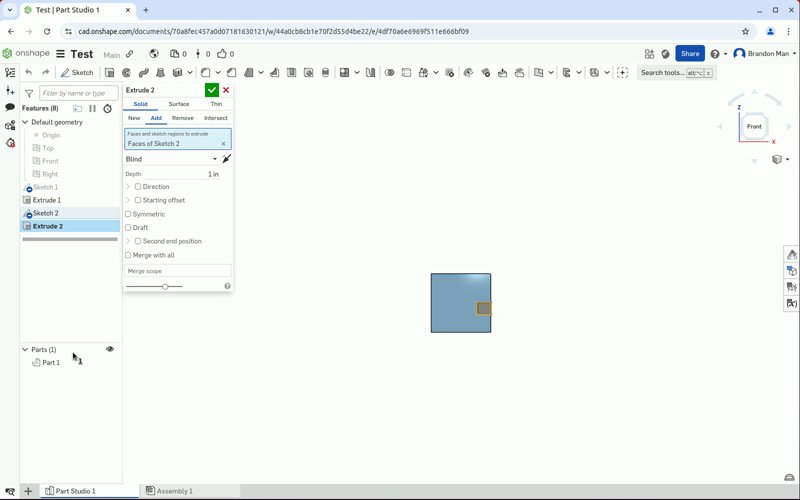
mouse_move(143, 106)
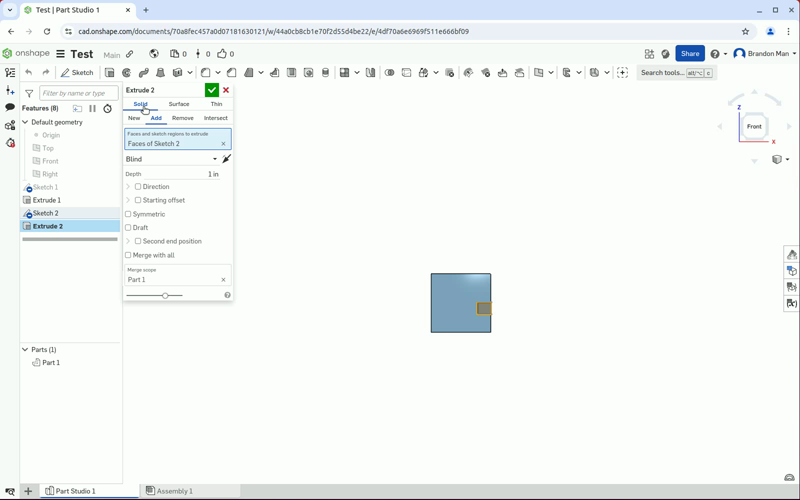
click(143, 106)
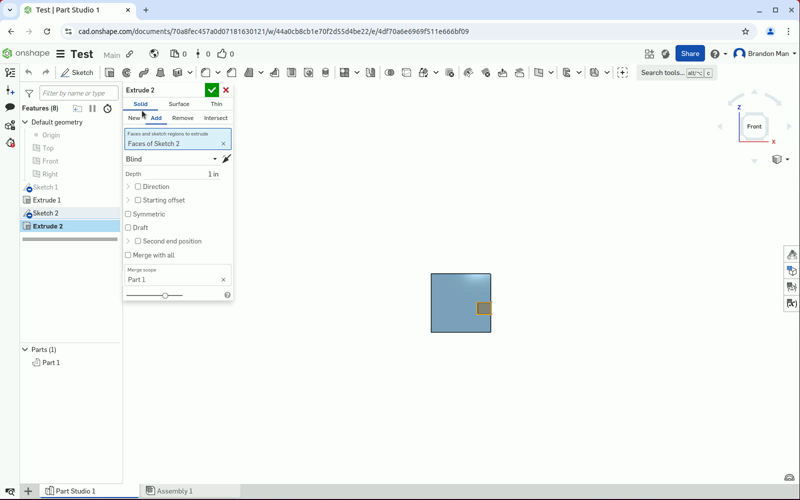
mouse_move(137, 120)
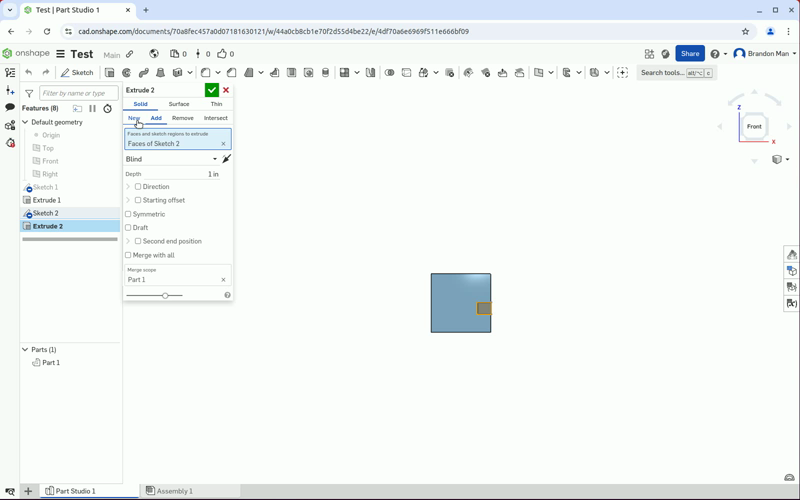
click(137, 120)
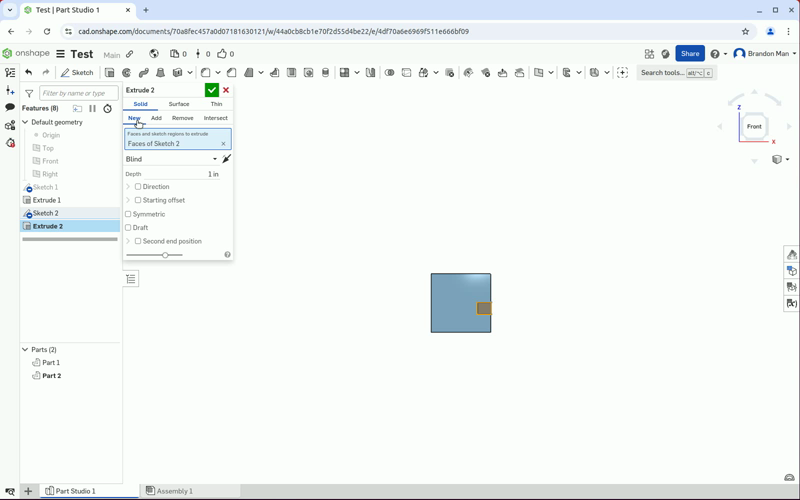
key(tab, 4)
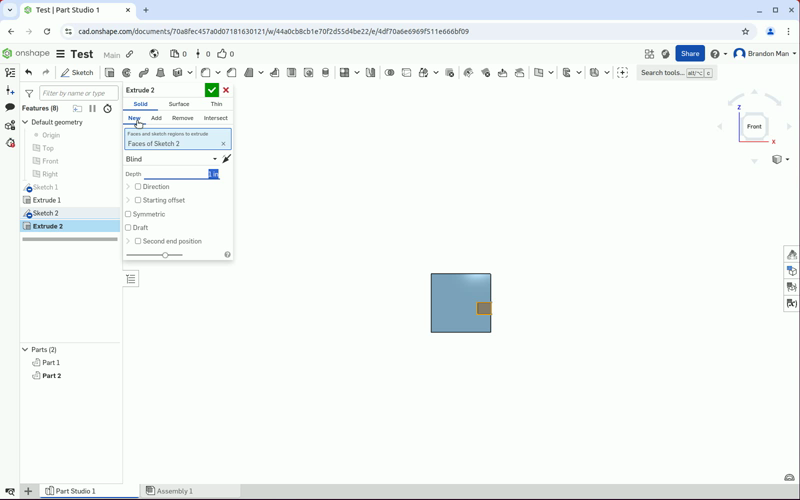
text(20.22)
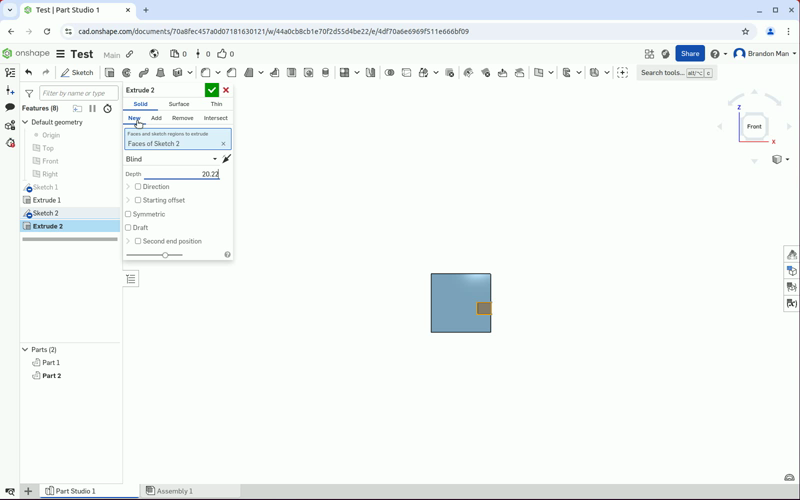
key(tab, 3)
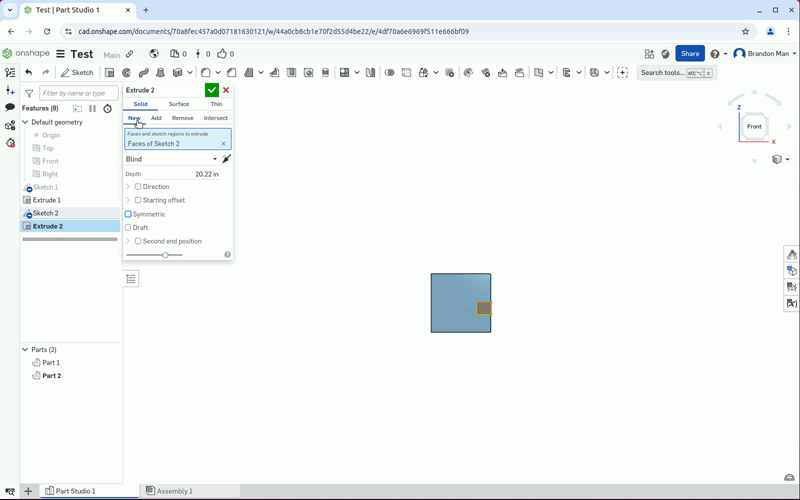
key(space)
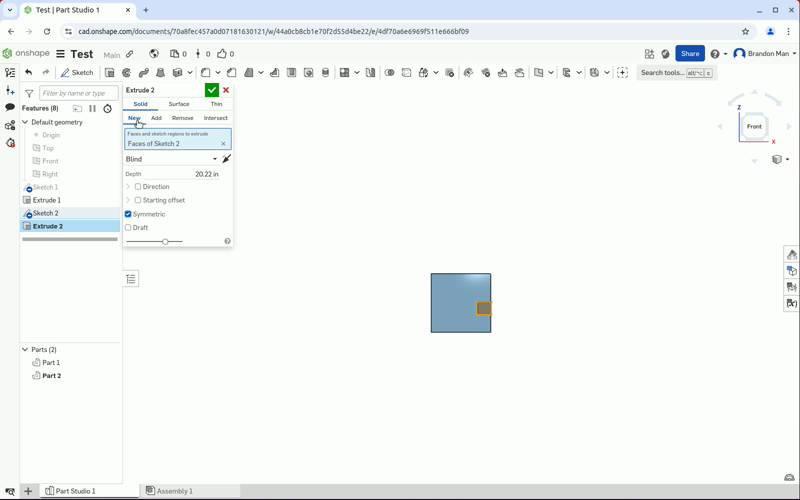
key(enter)
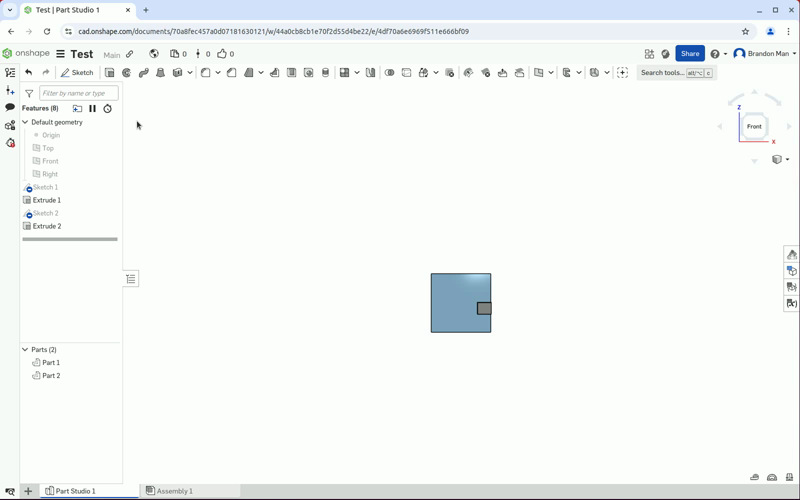
key(shift+h)
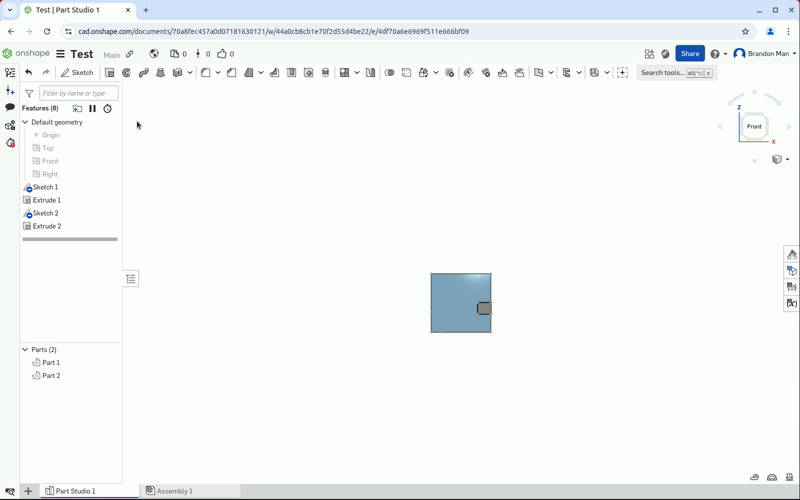
key(shift+h)
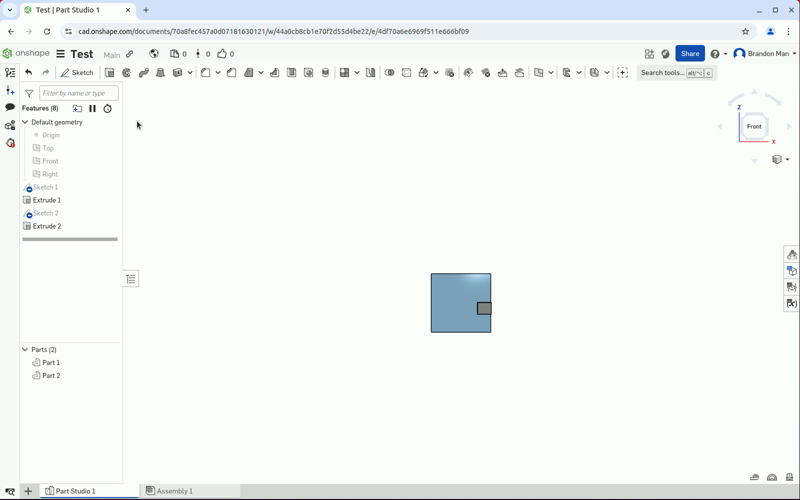
mouse_move(73, 189)
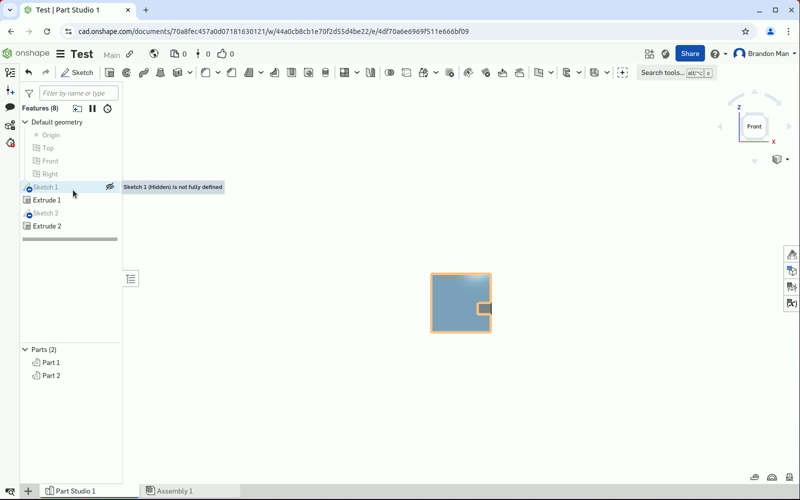
click(73, 189)
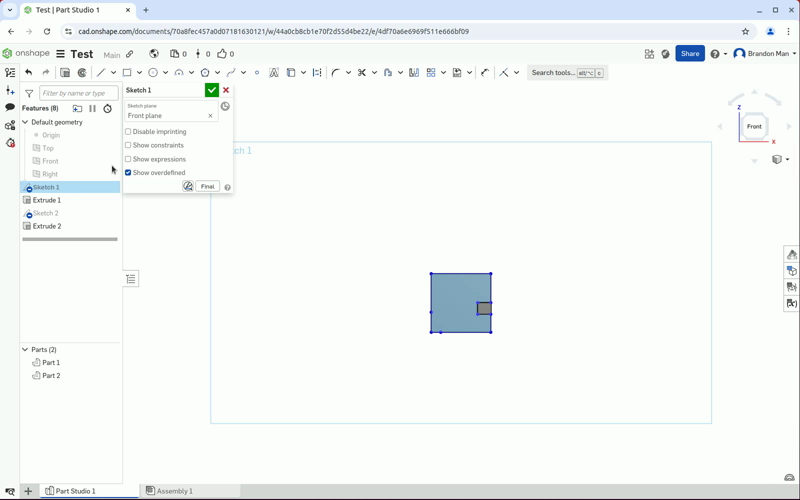
mouse_move(229, 92)
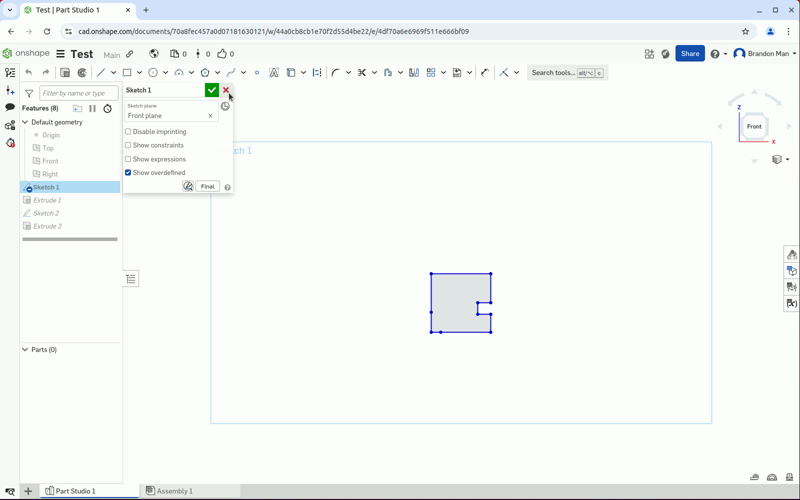
click(229, 92)
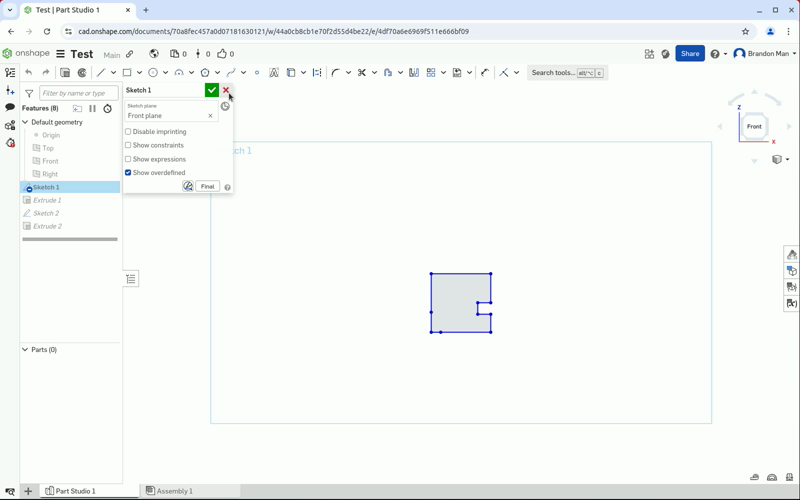
key(shift+s)
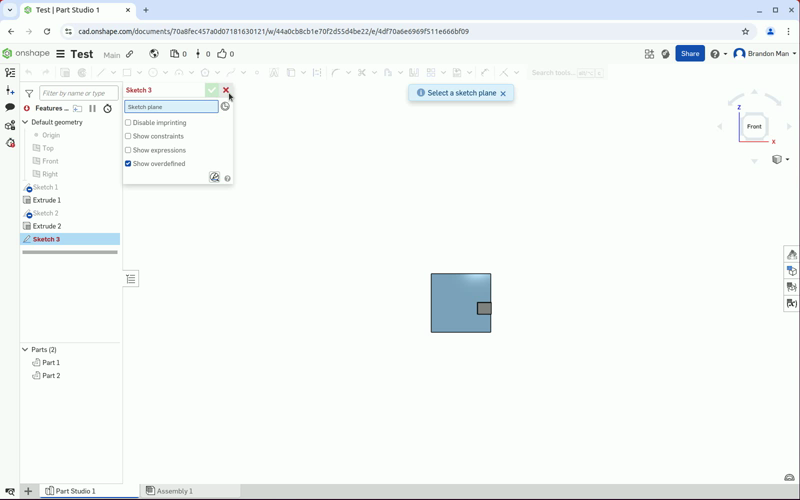
mouse_move(73, 163)
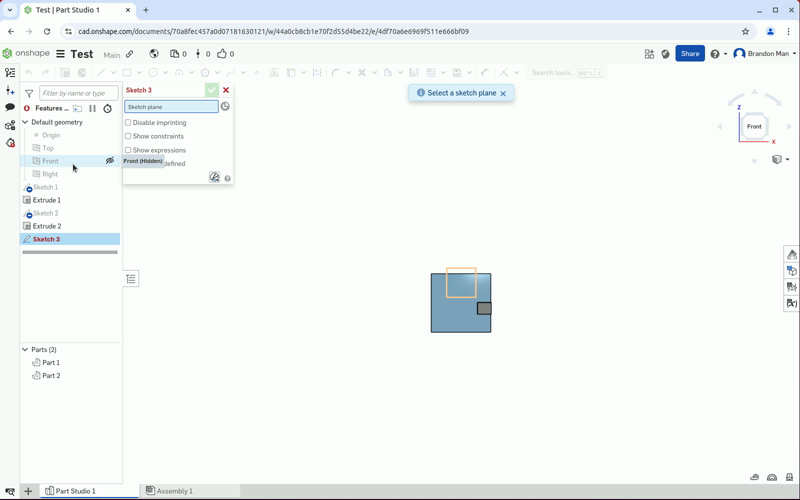
click(73, 163)
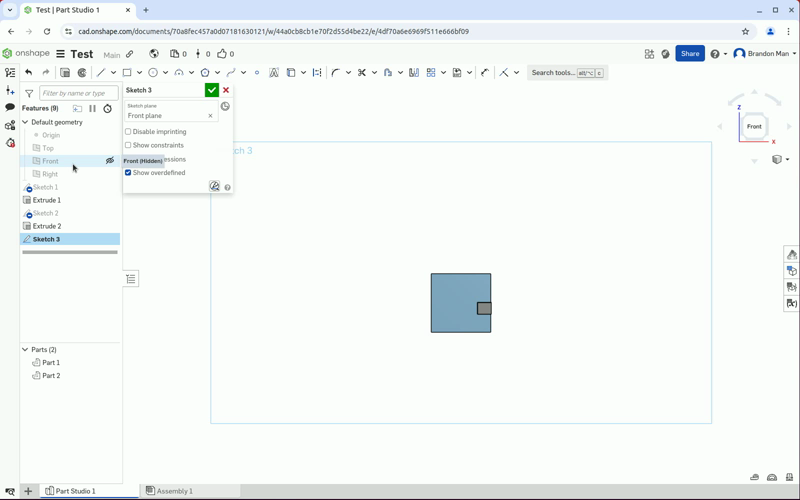
mouse_move(73, 352)
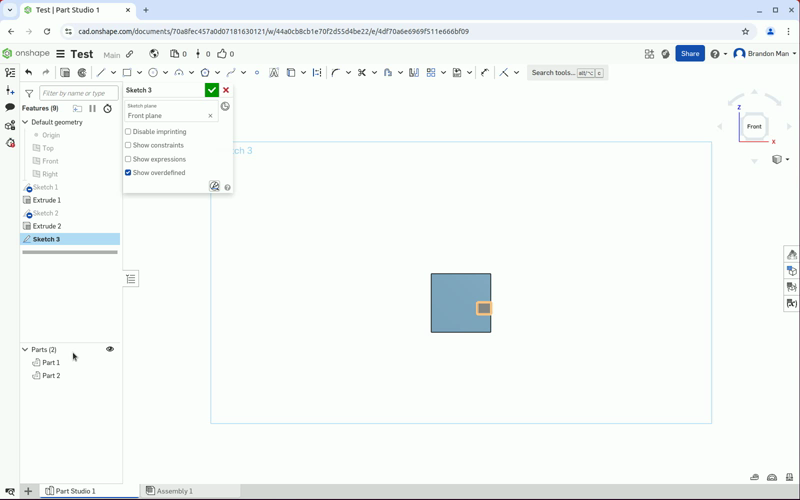
key(y)
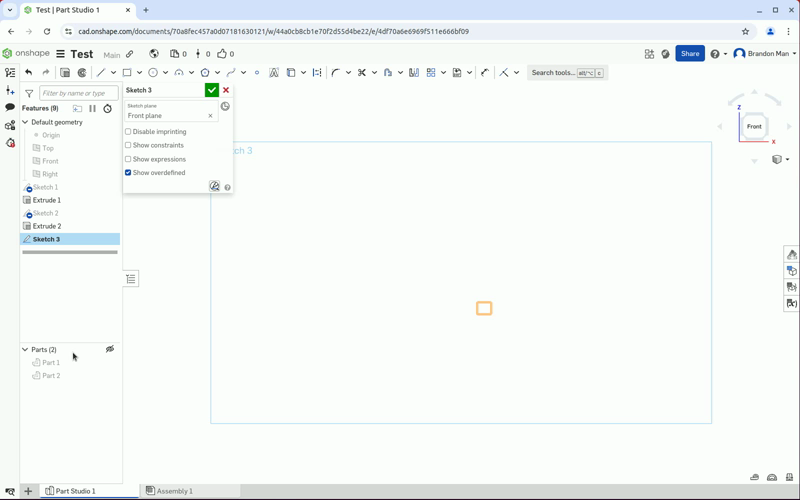
key(l)
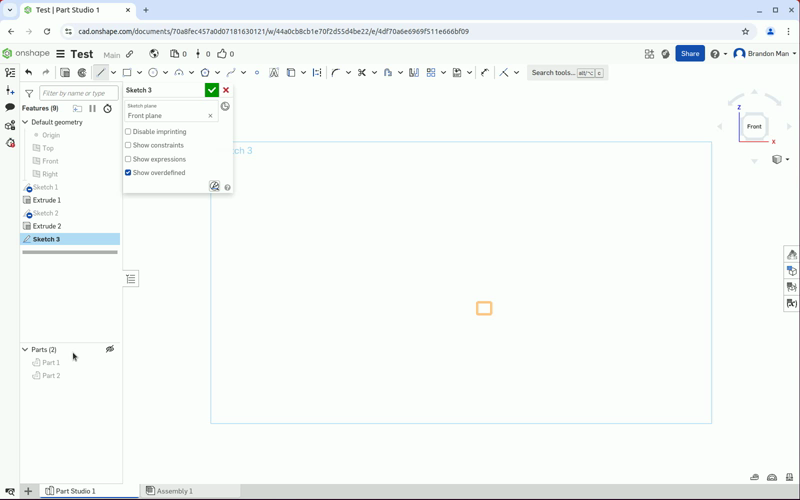
key_down(shift)
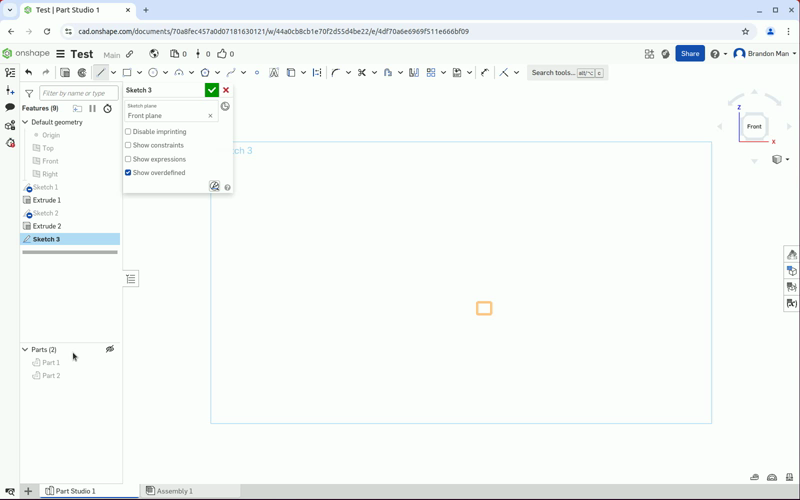
mouse_move(405, 346)
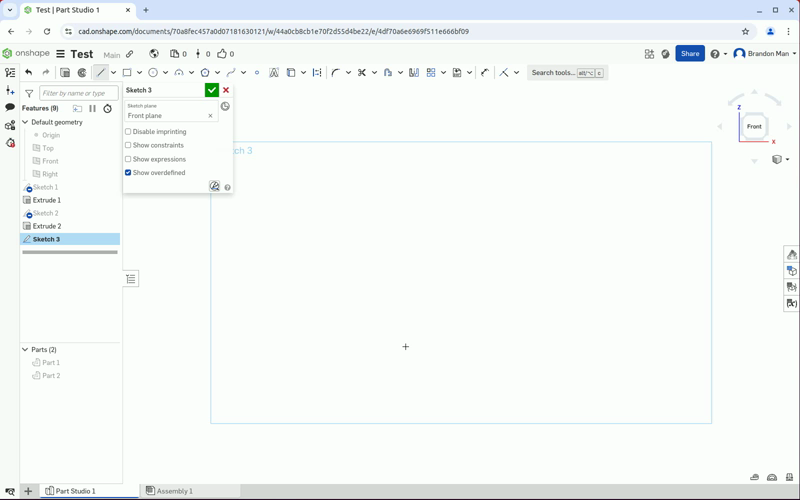
click(405, 346)
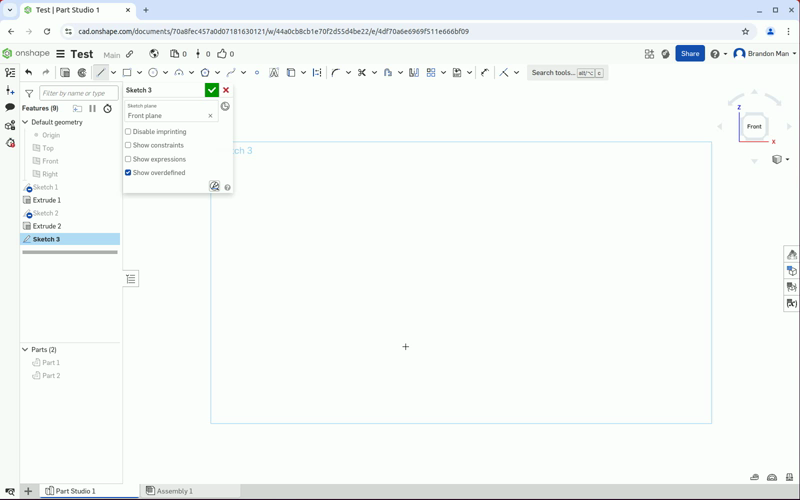
key_up(shift)
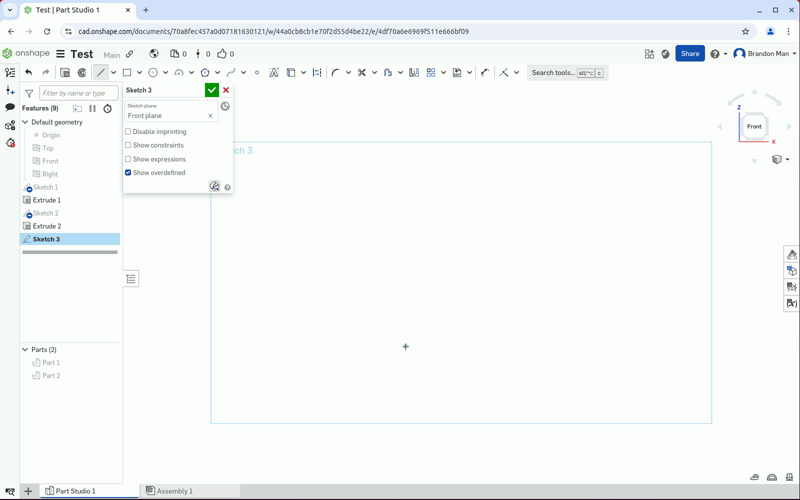
key_down(shift)
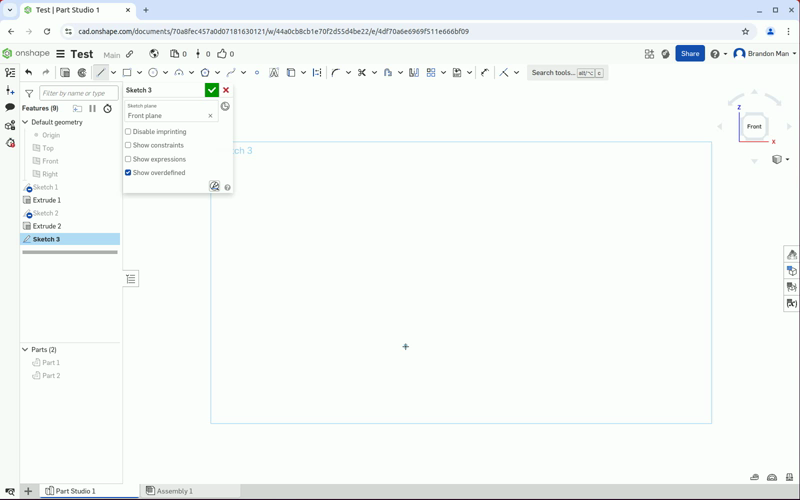
mouse_move(435, 346)
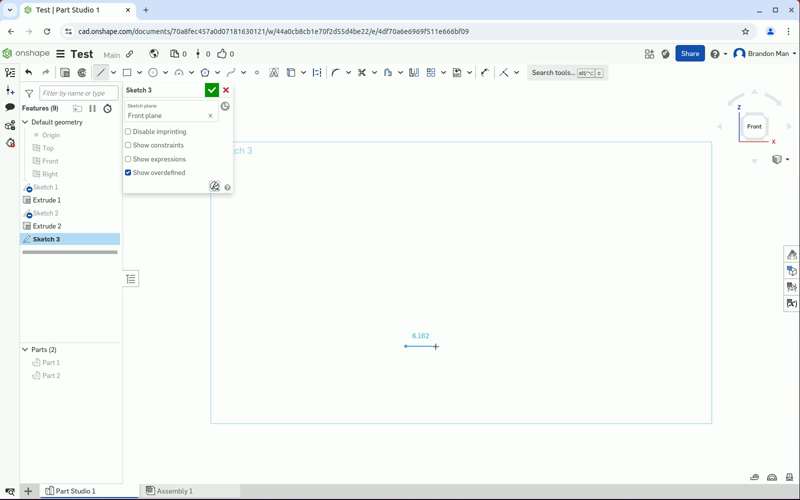
mouse_move(441, 346)
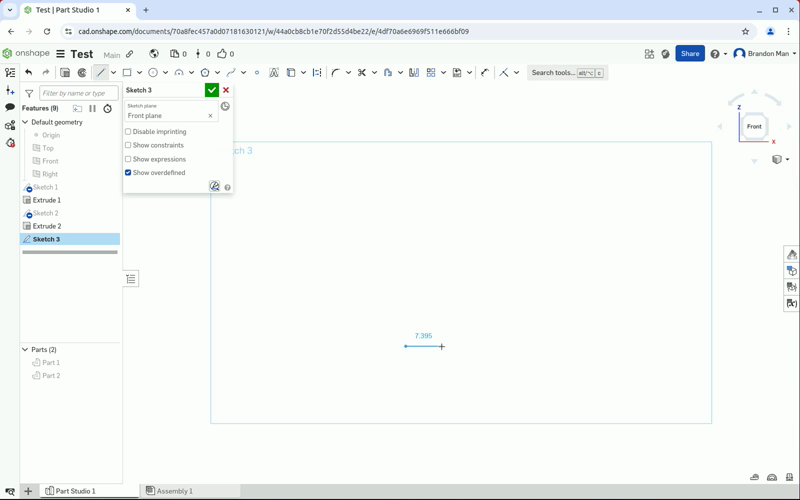
click(441, 346)
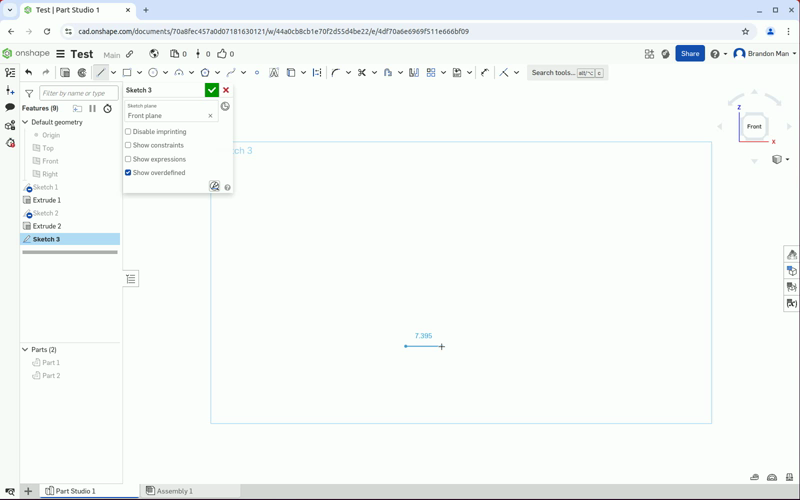
key_up(shift)
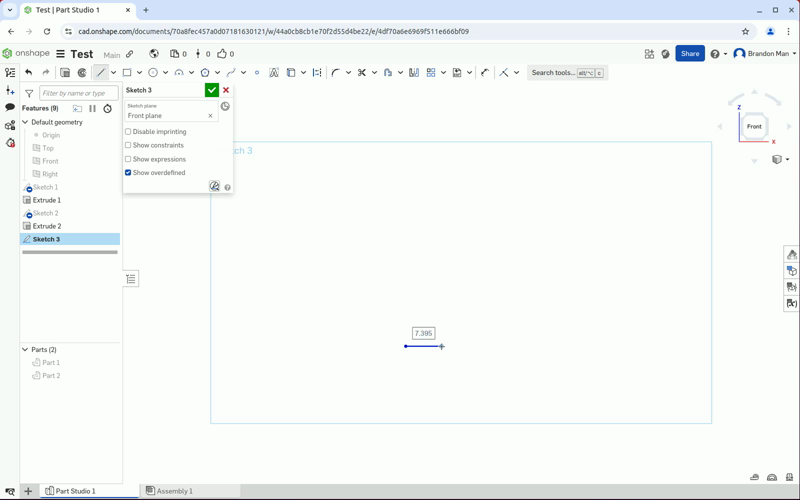
key_down(shift)
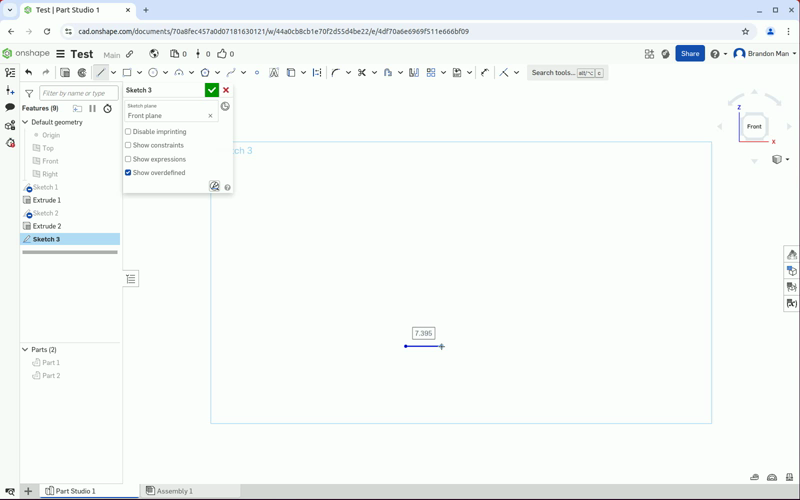
mouse_move(471, 346)
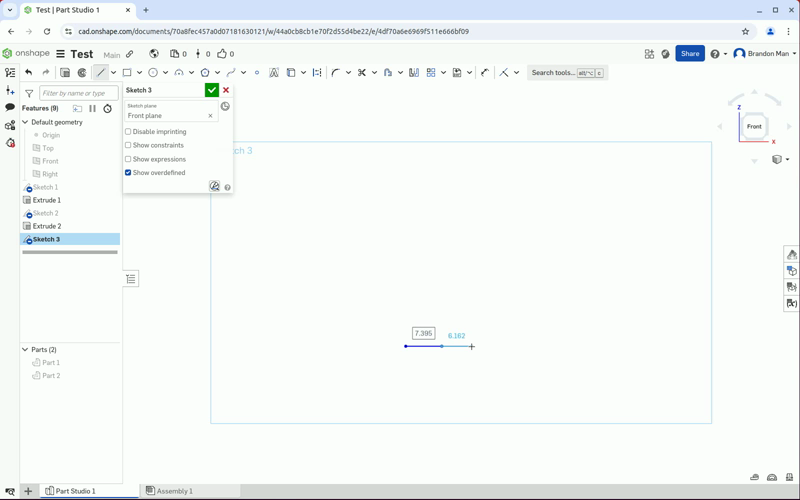
mouse_move(441, 331)
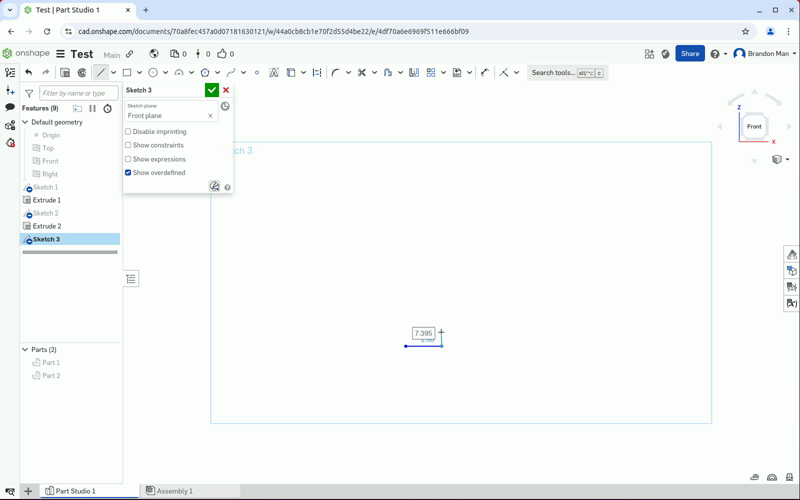
click(441, 331)
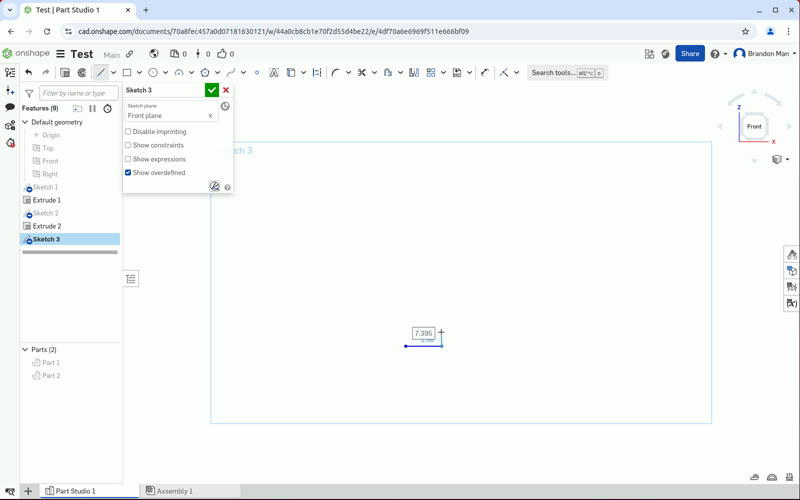
key_up(shift)
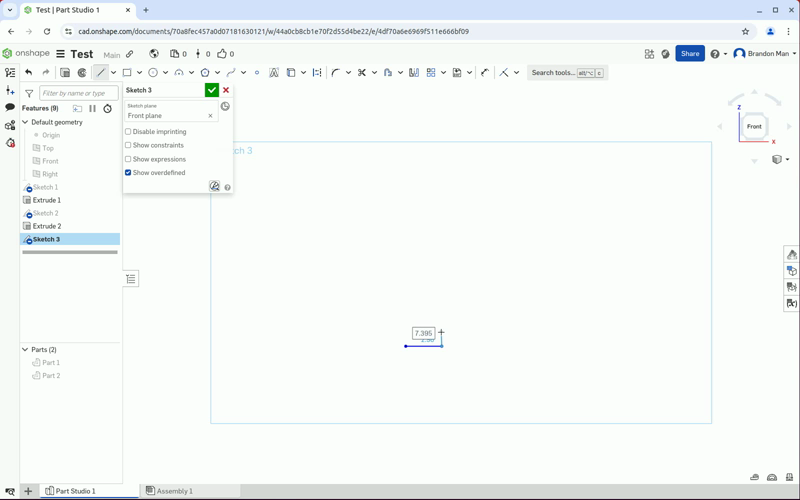
key_down(shift)
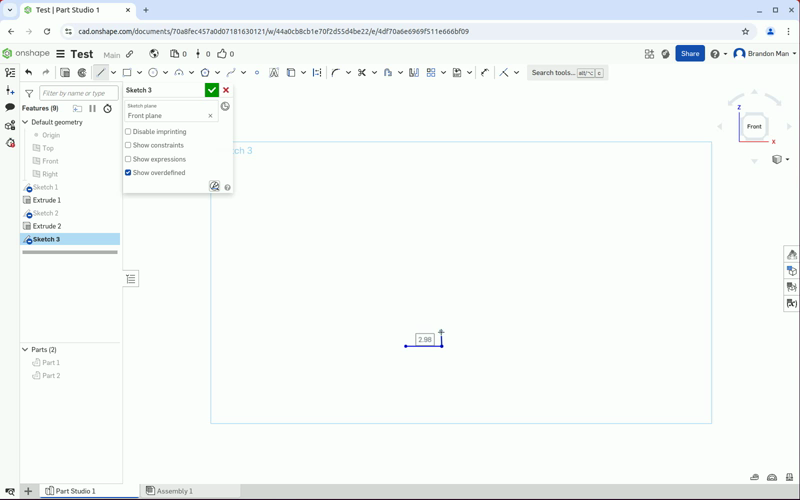
mouse_move(471, 331)
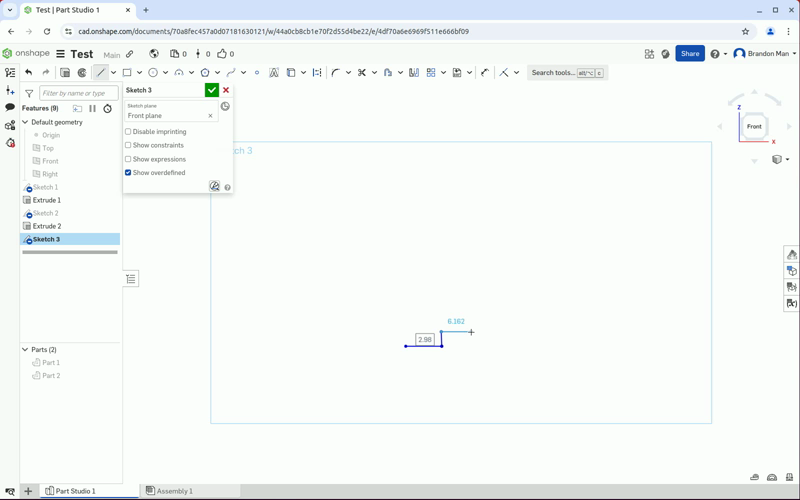
mouse_move(431, 331)
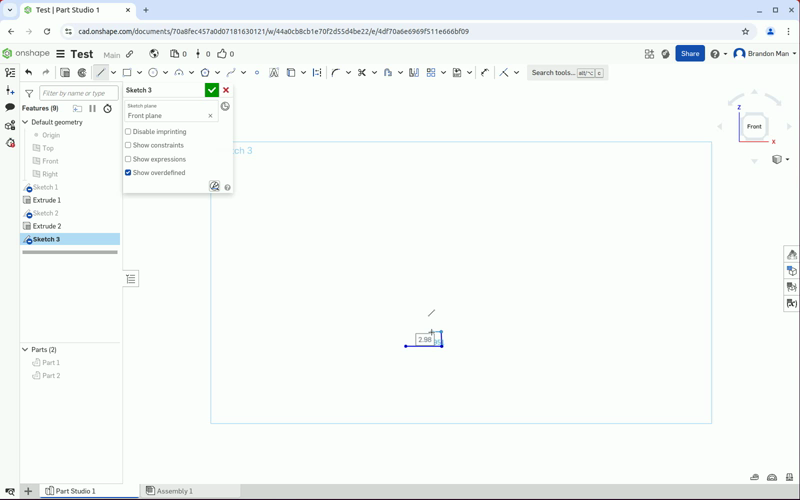
click(431, 331)
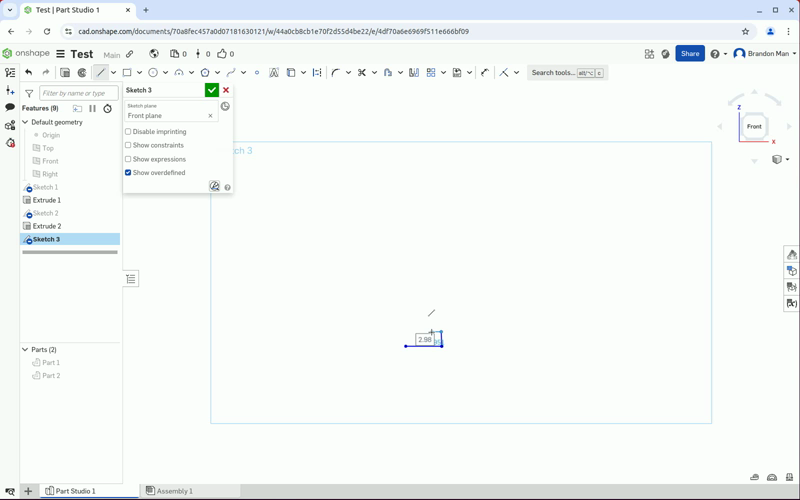
key_up(shift)
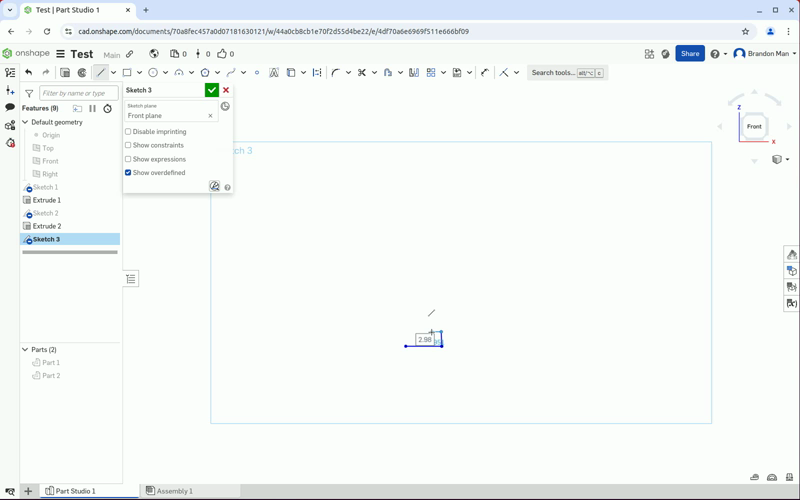
key_down(shift)
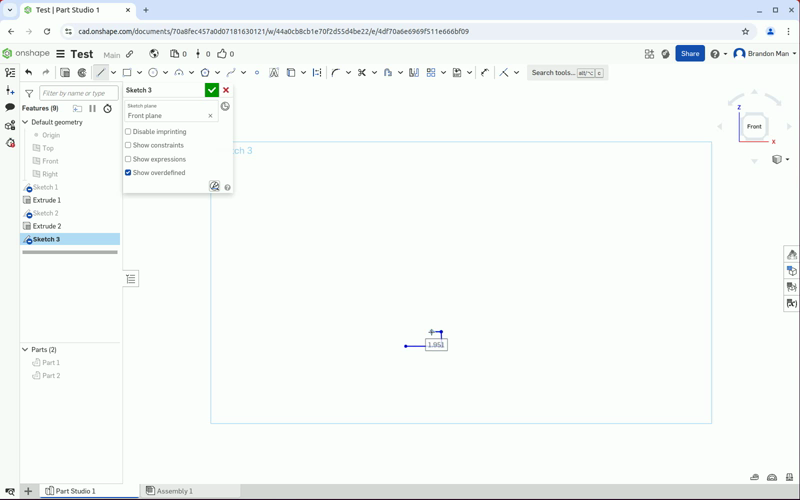
mouse_move(461, 331)
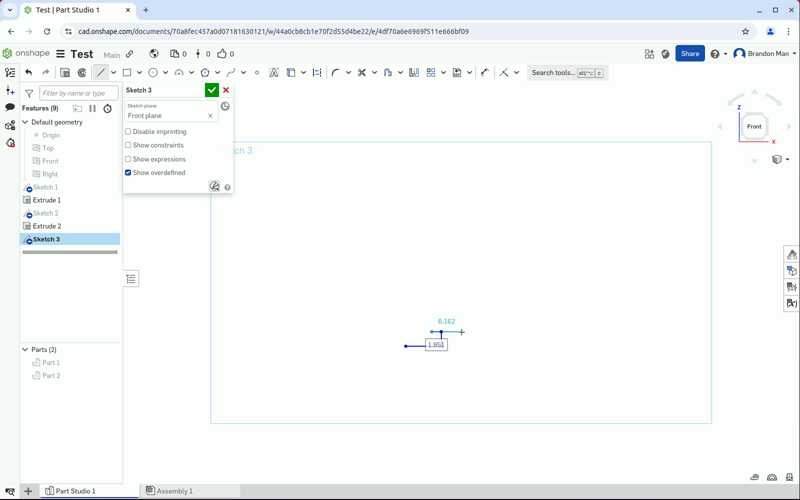
mouse_move(431, 311)
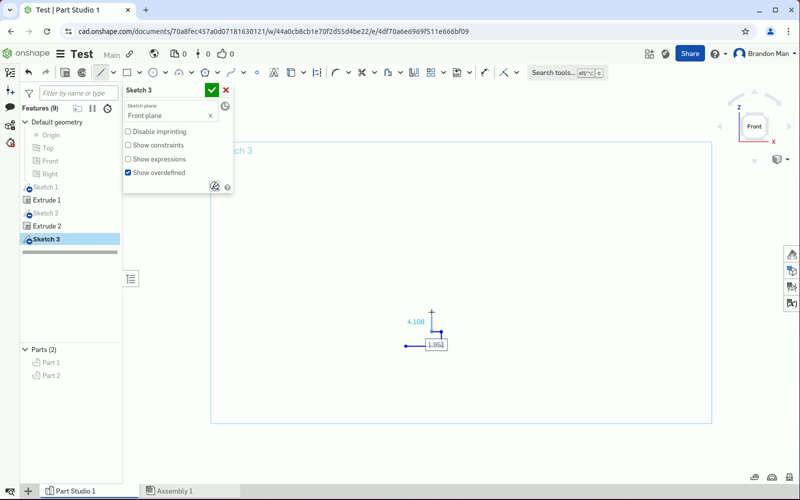
click(431, 311)
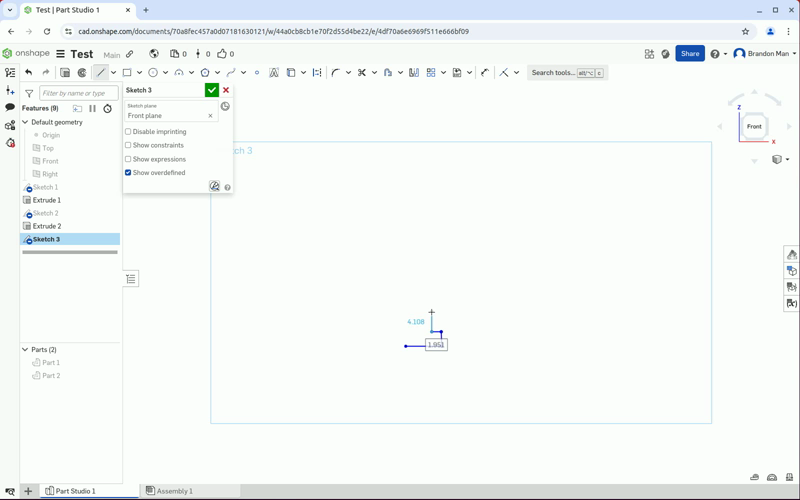
key_up(shift)
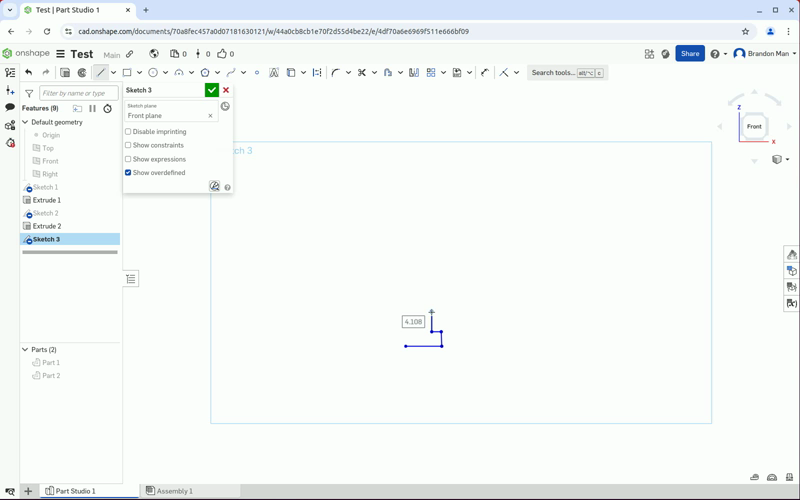
key(esc)
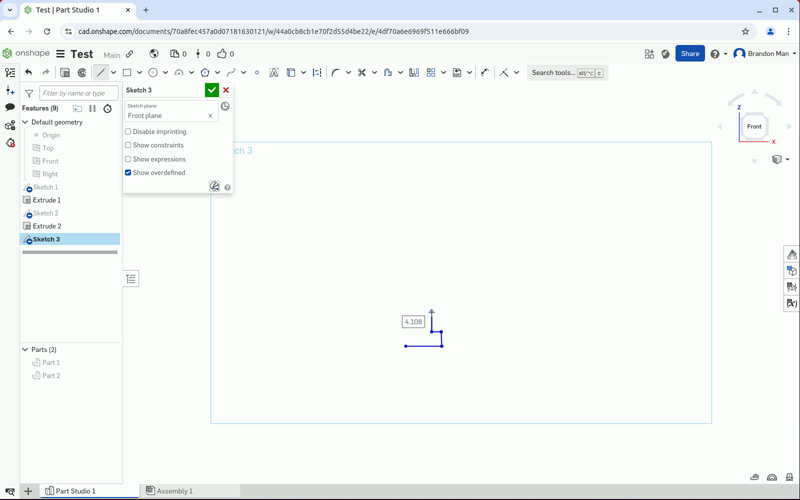
key(a)
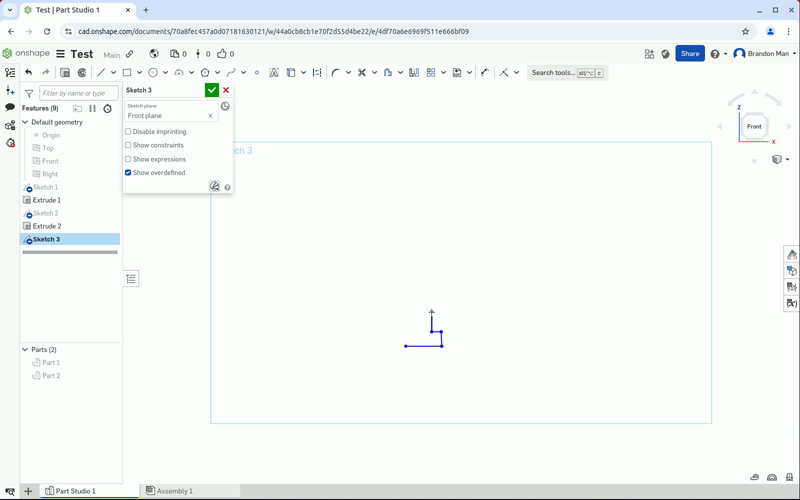
mouse_move(431, 311)
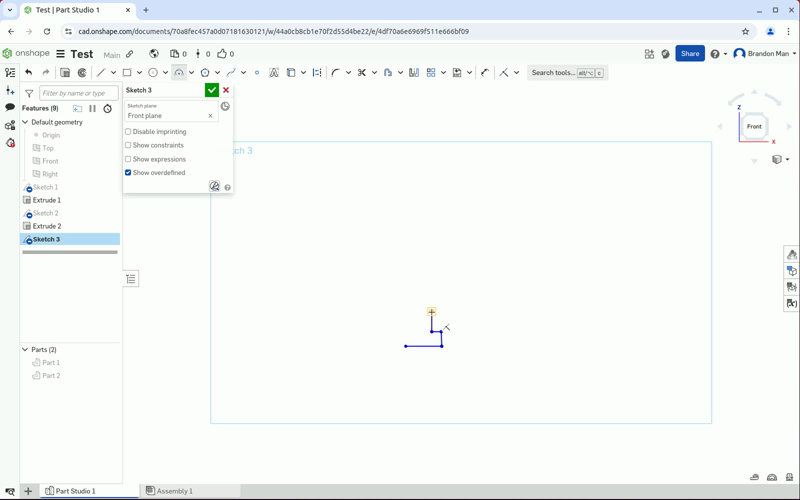
click(431, 311)
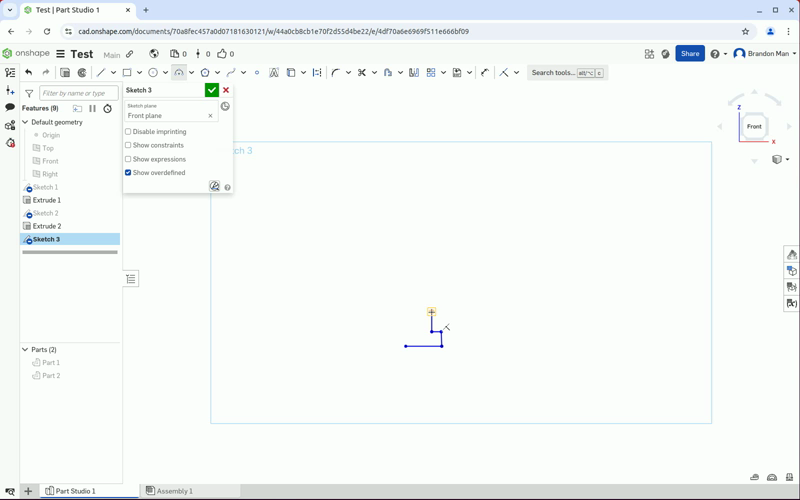
mouse_move(405, 346)
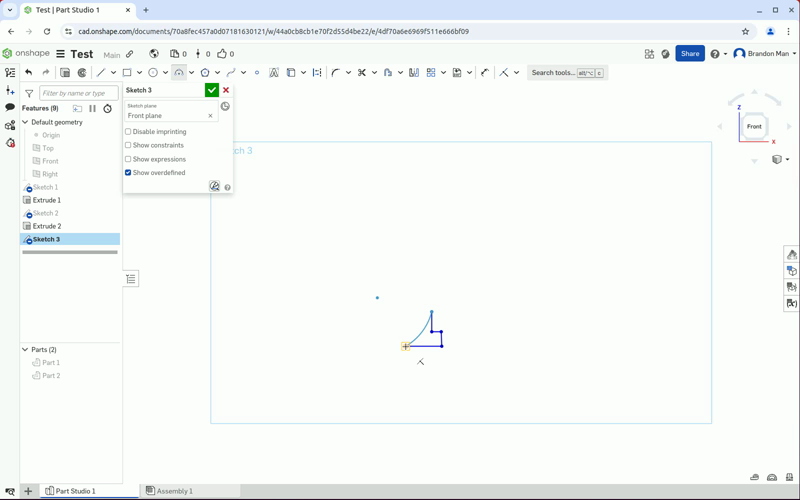
click(405, 346)
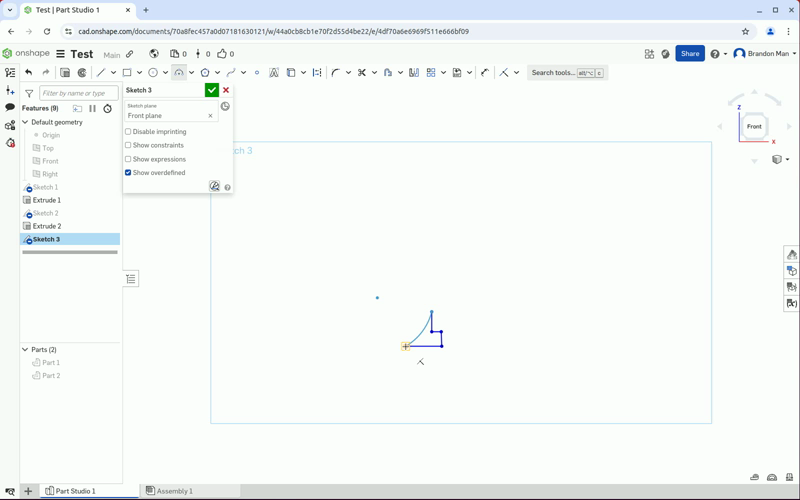
key_down(shift)
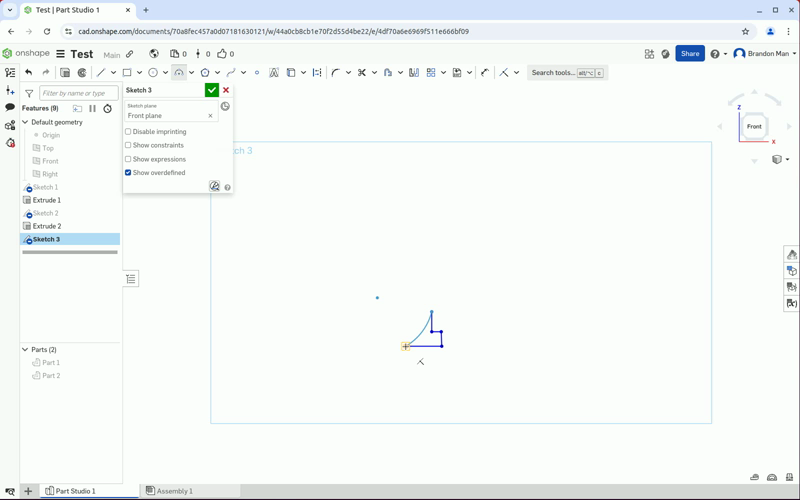
mouse_move(413, 324)
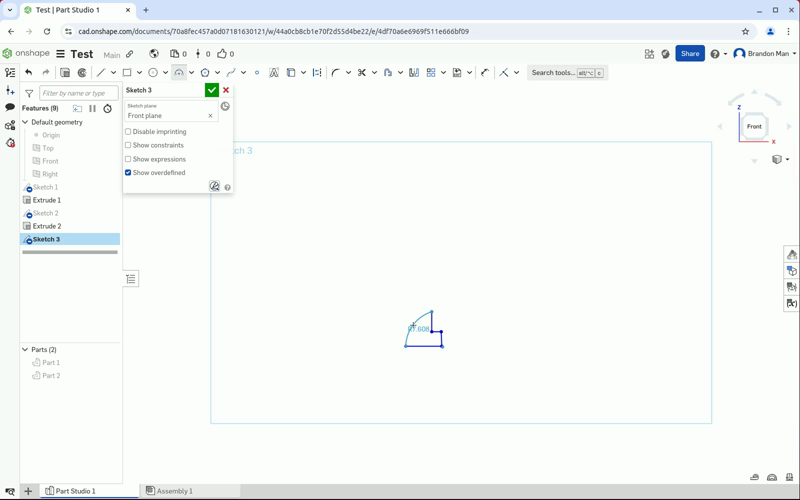
click(413, 324)
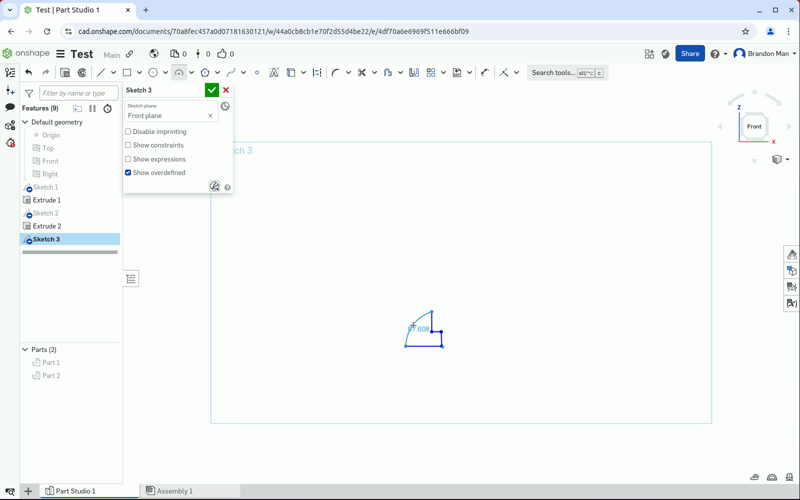
key_up(shift)
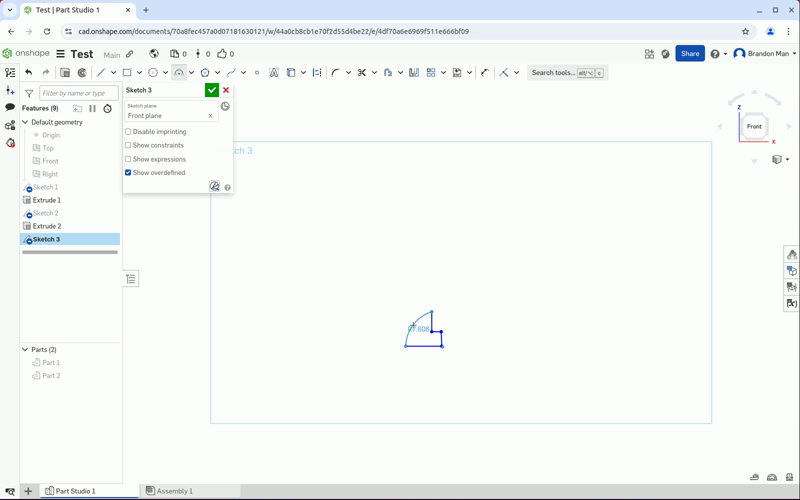
key(esc)
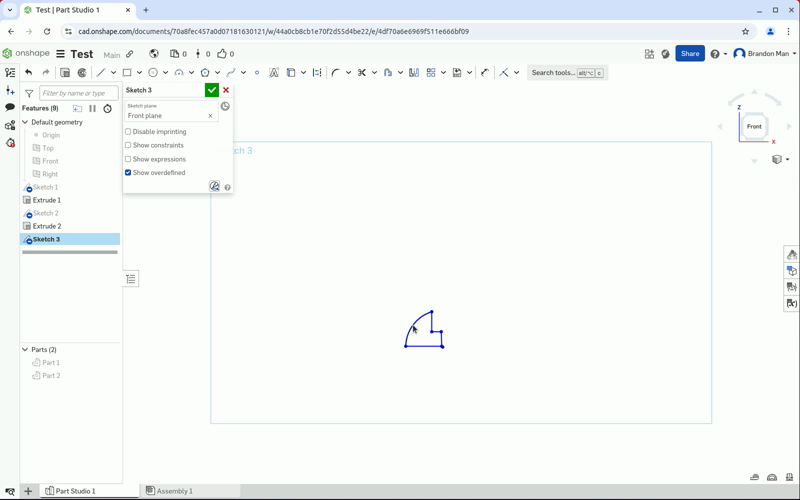
mouse_move(440, 343)
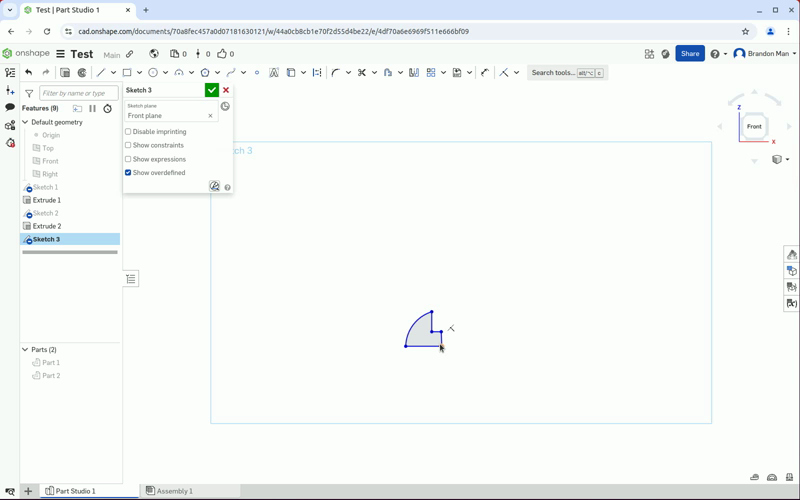
scroll(6)
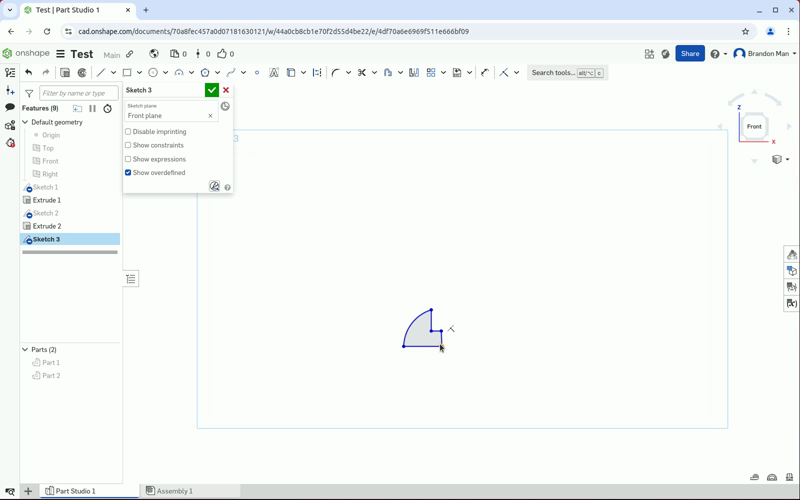
scroll(6)
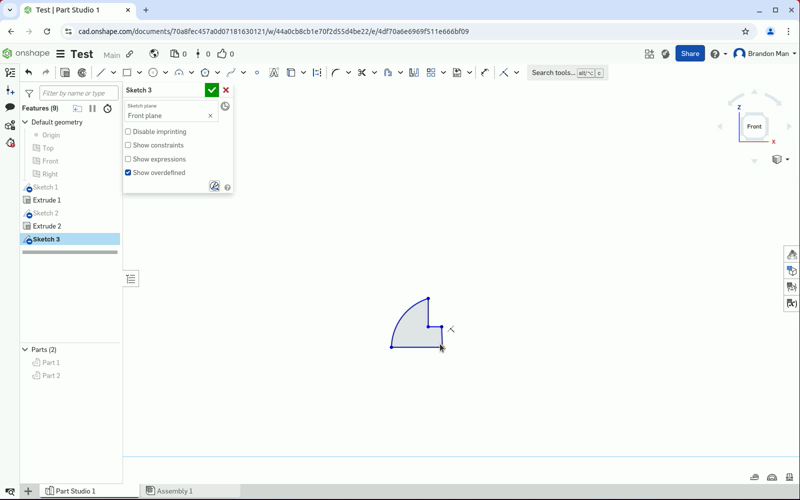
scroll(6)
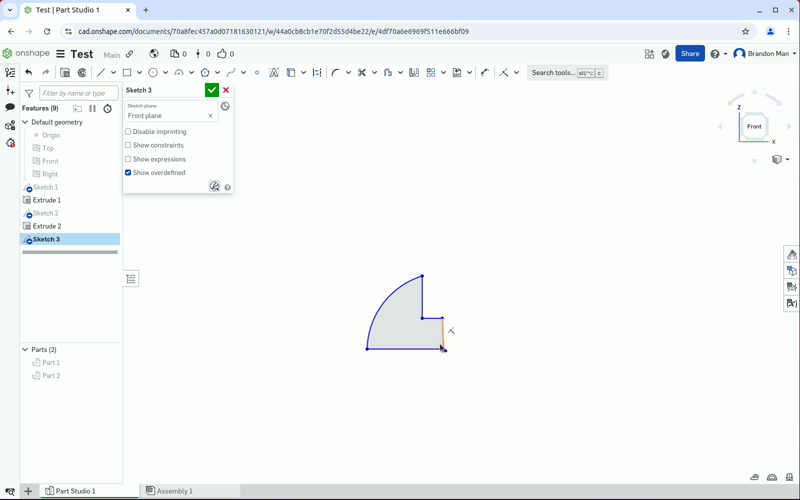
scroll(6)
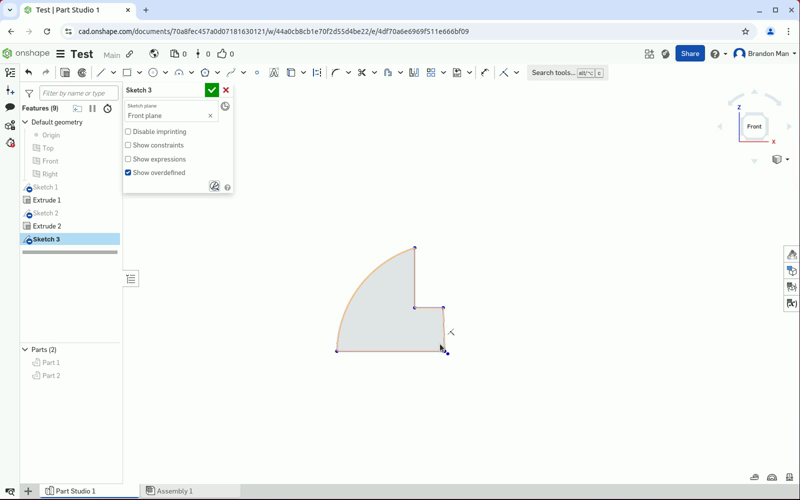
scroll(6)
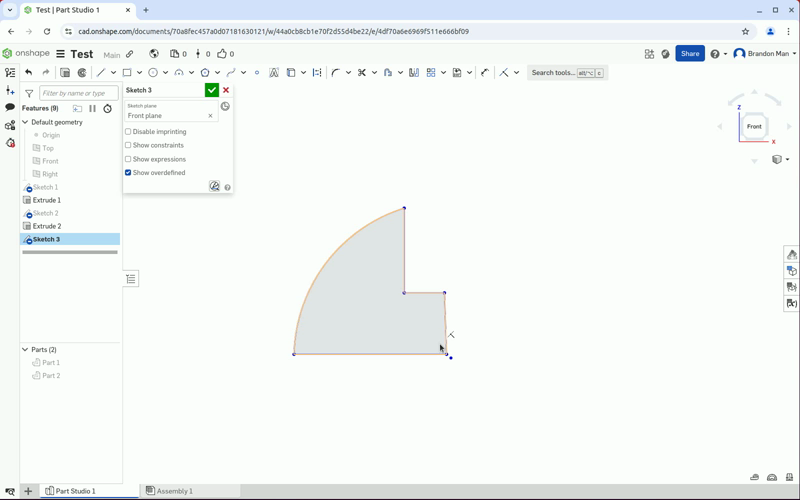
scroll(6)
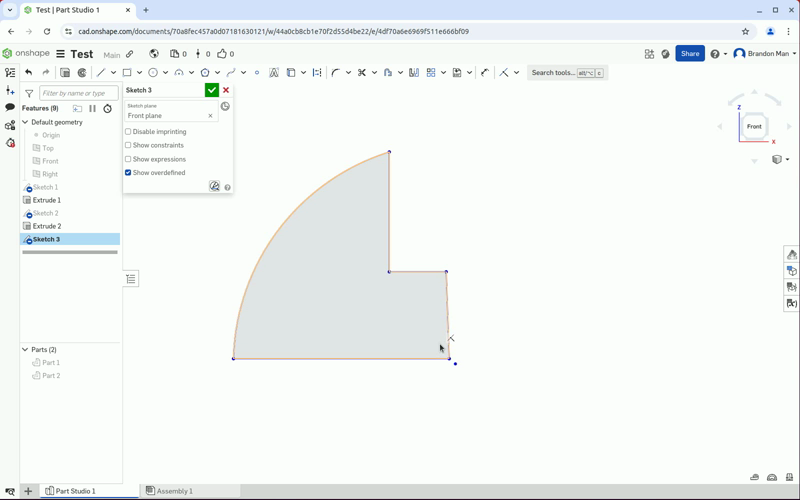
scroll(6)
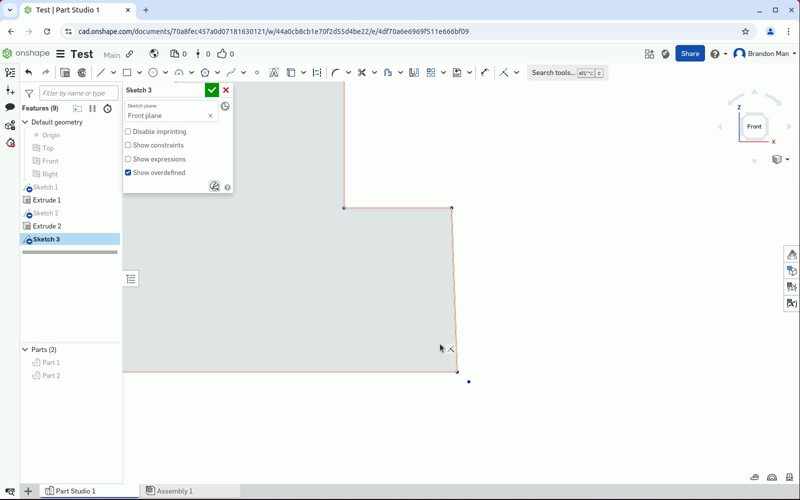
click(440, 343)
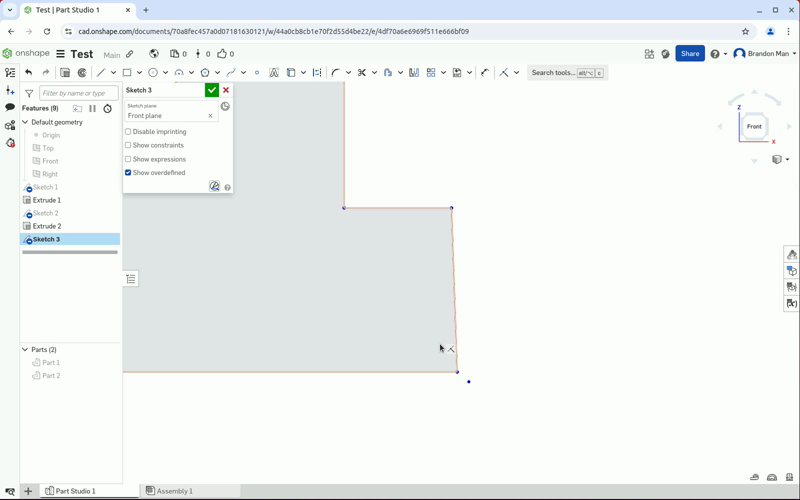
scroll(-6)
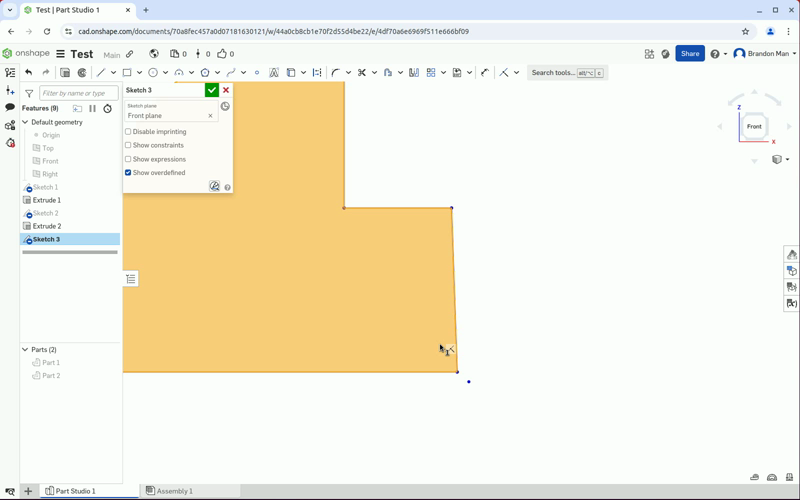
scroll(-6)
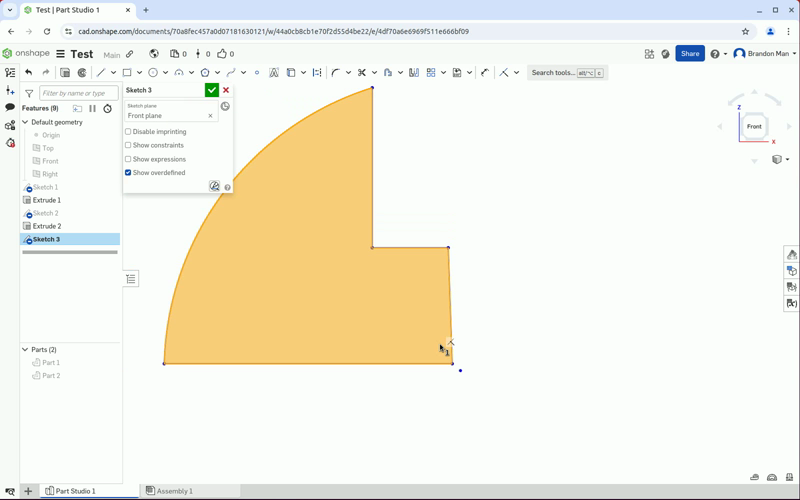
scroll(-6)
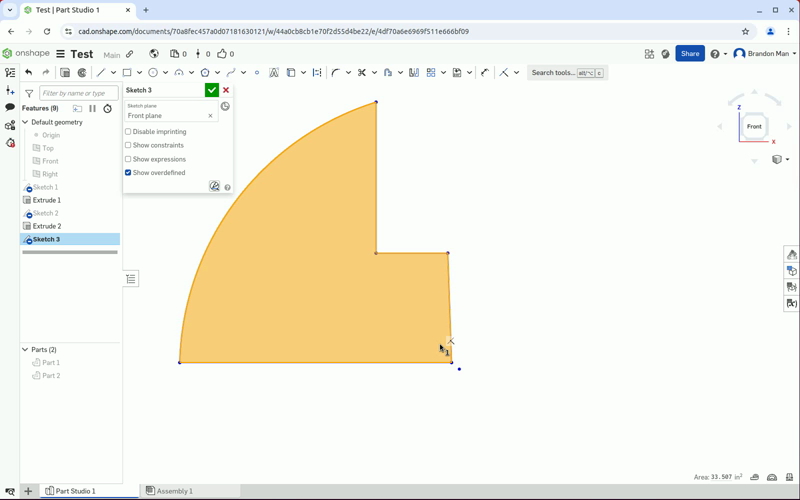
scroll(-6)
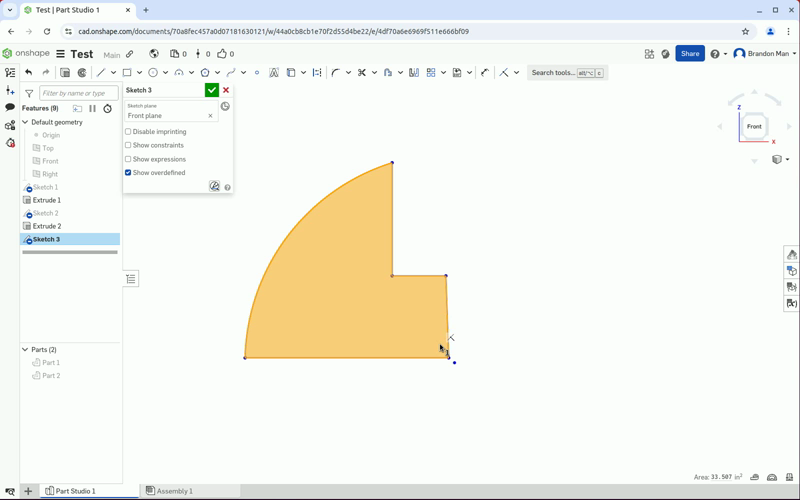
scroll(-6)
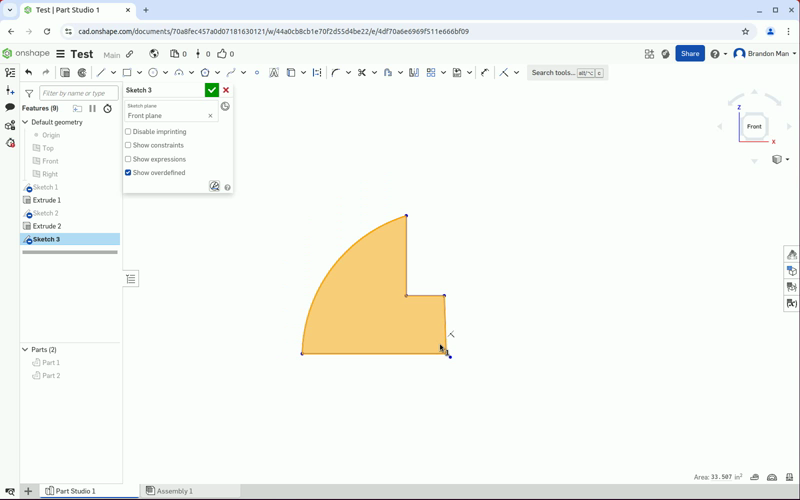
scroll(-6)
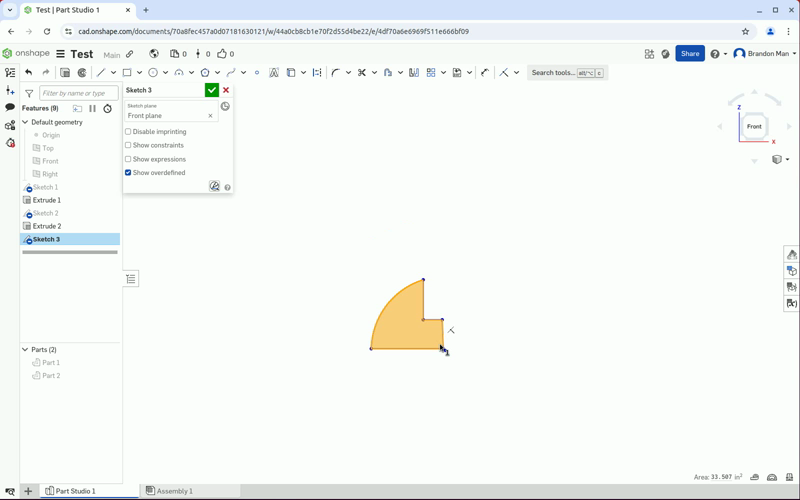
scroll(-6)
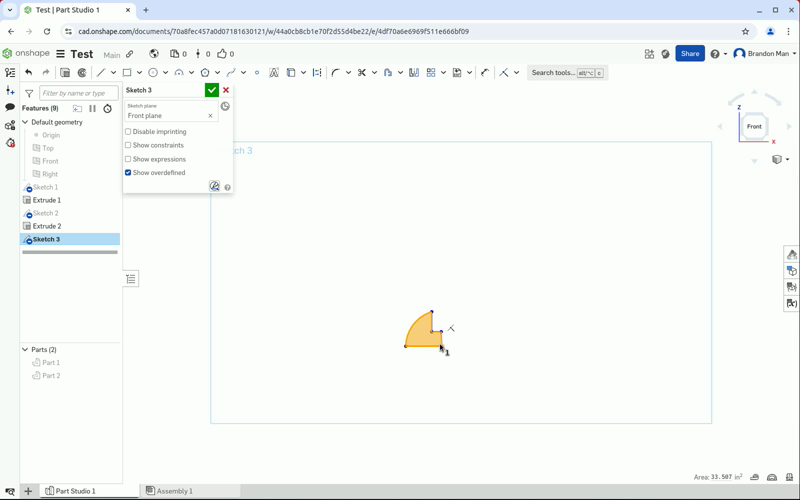
mouse_move(73, 352)
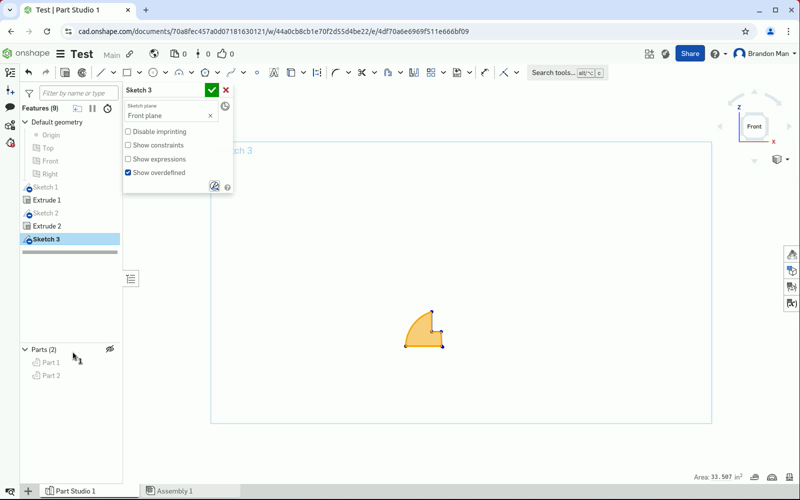
key(shift+y)
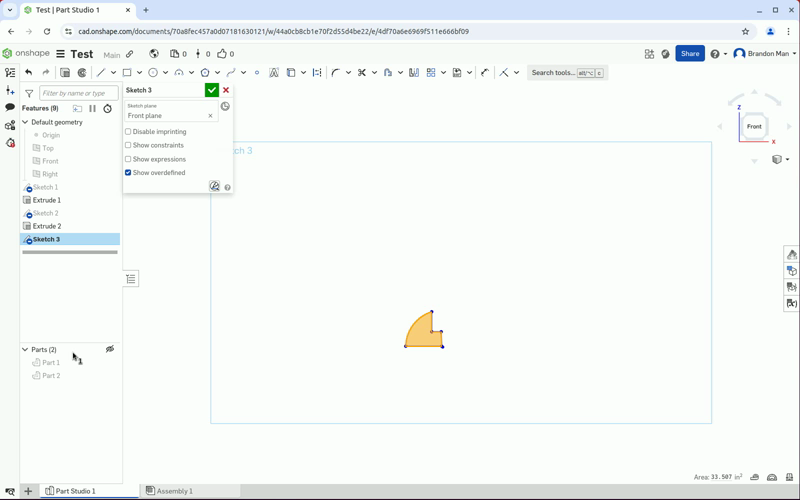
key(shift+e)
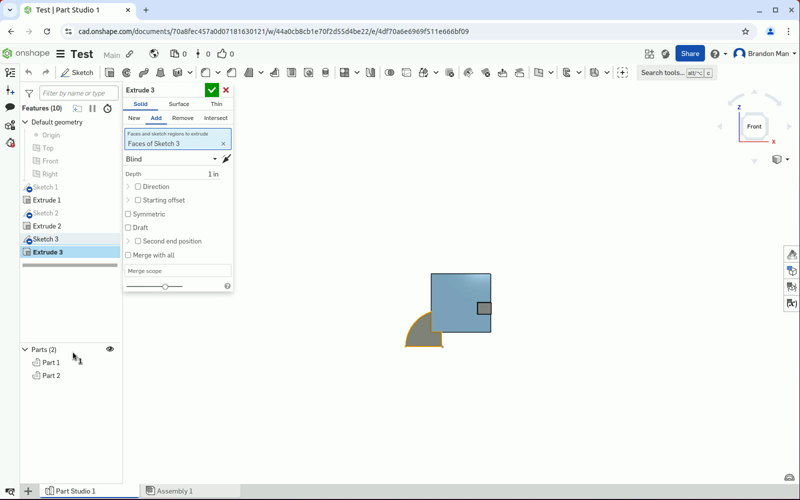
mouse_move(143, 106)
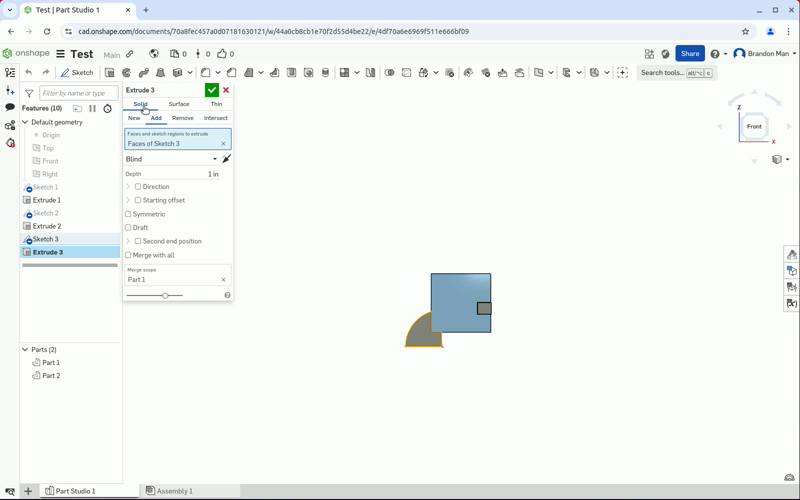
click(143, 106)
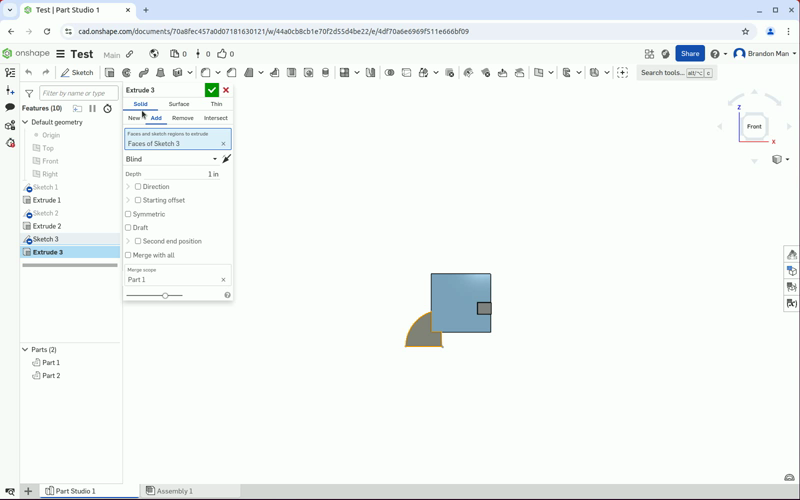
mouse_move(137, 120)
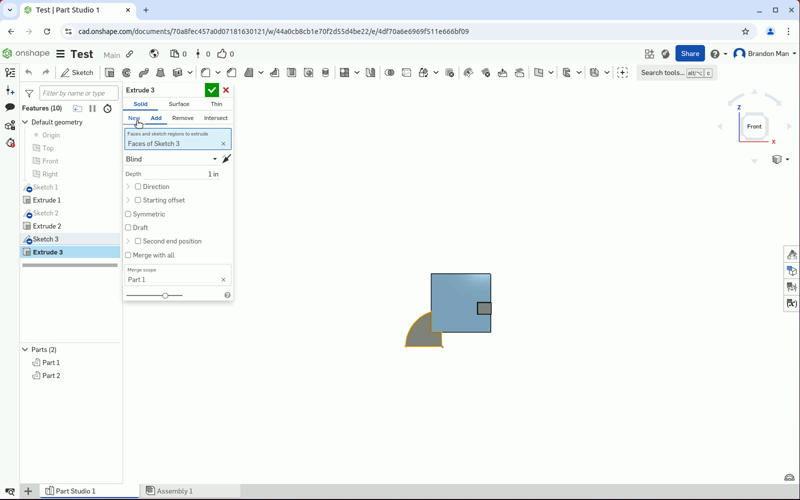
click(137, 120)
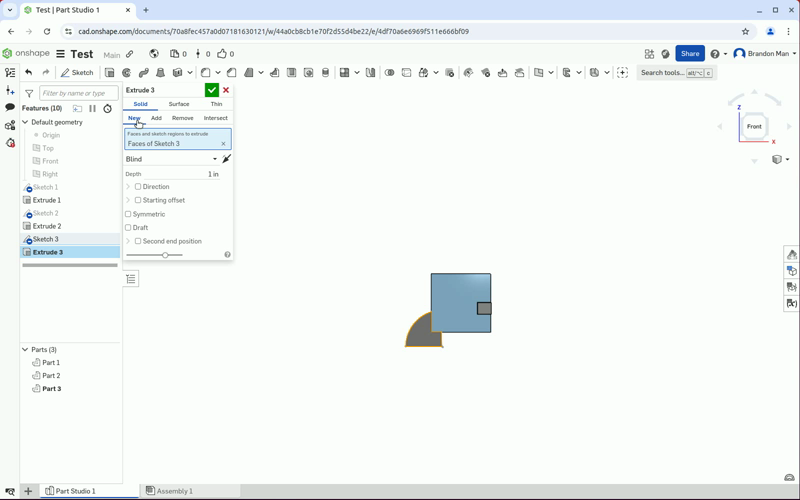
key(tab, 4)
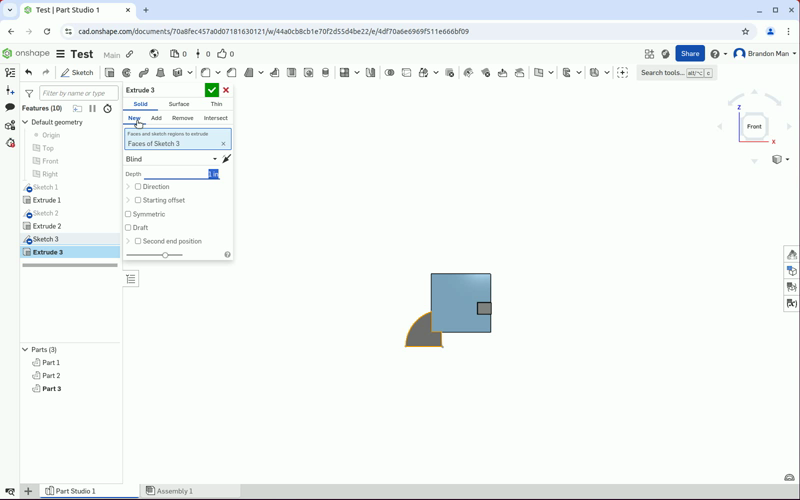
text(20.22)
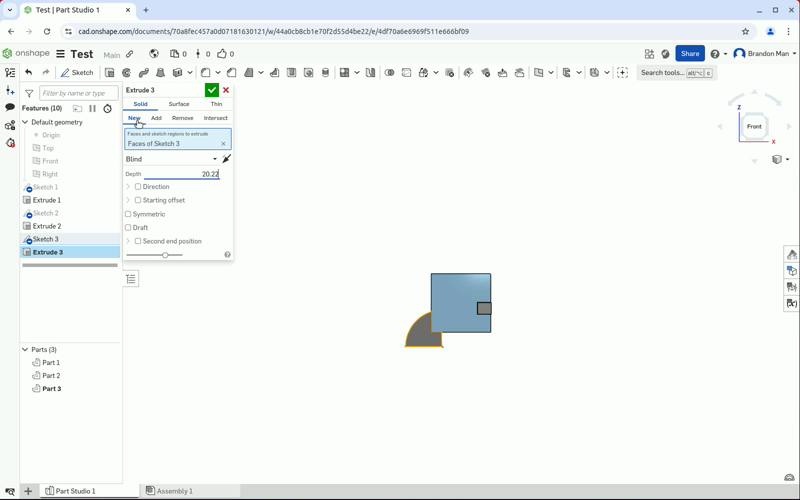
key(tab, 3)
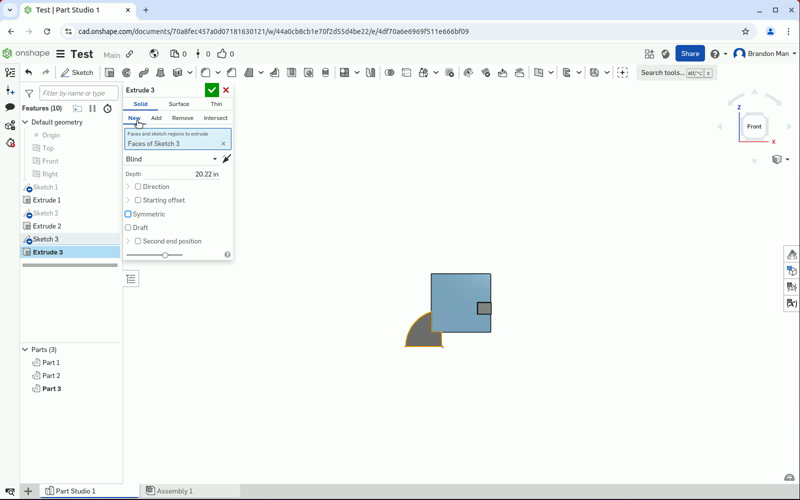
key(space)
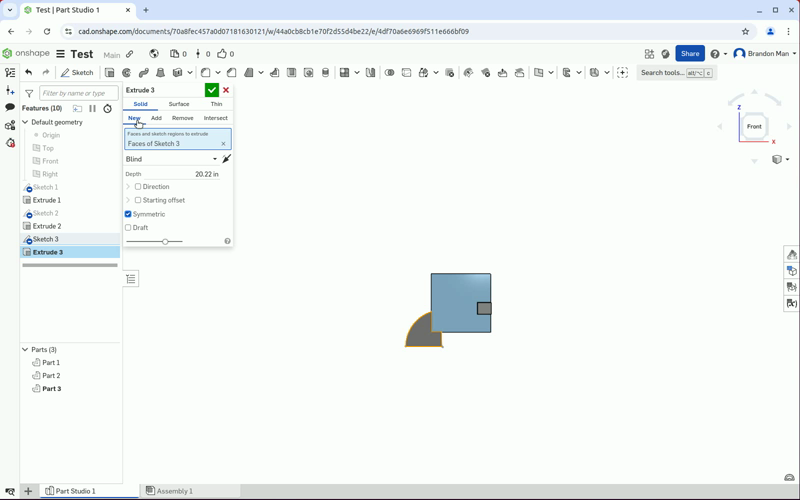
key(enter)
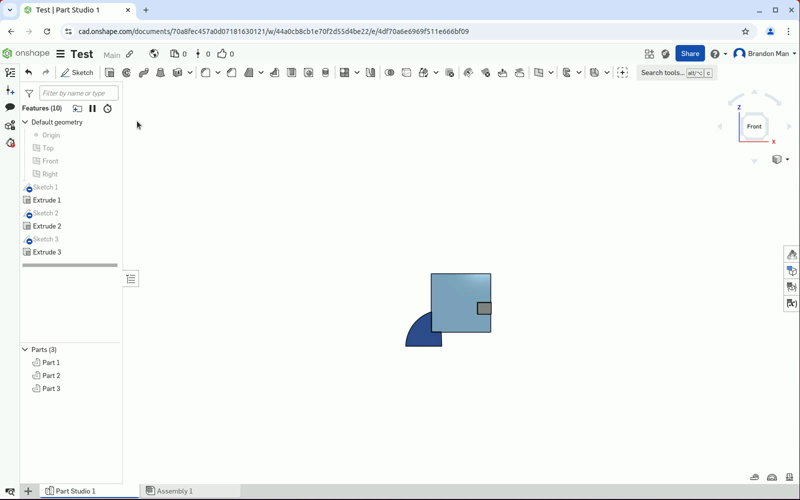
key(shift+h)
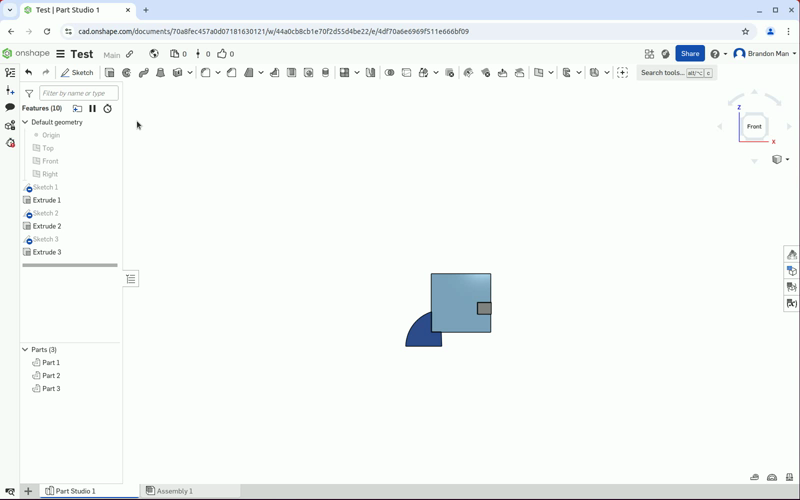
key(shift+h)
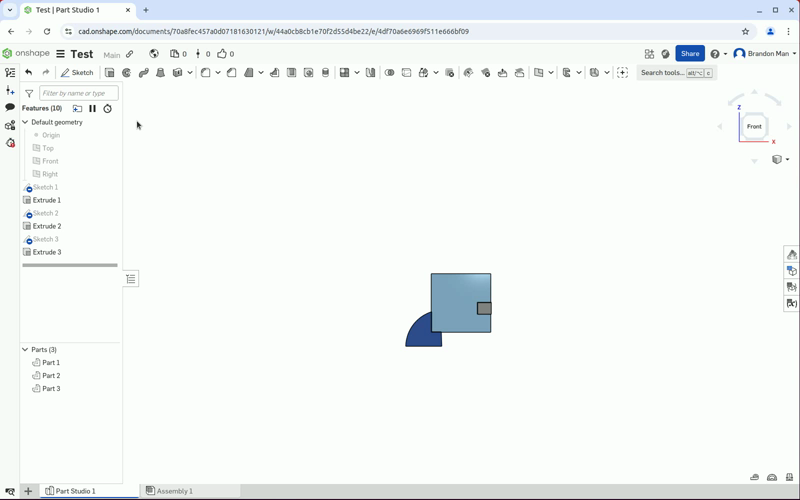
mouse_move(73, 189)
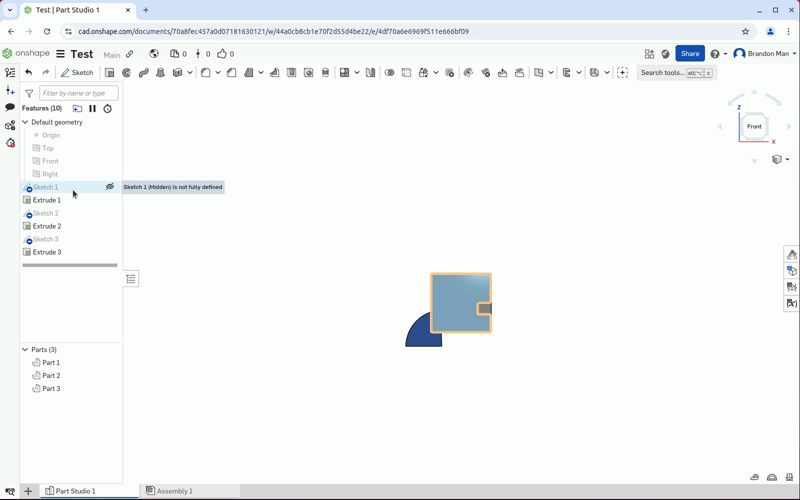
click(73, 189)
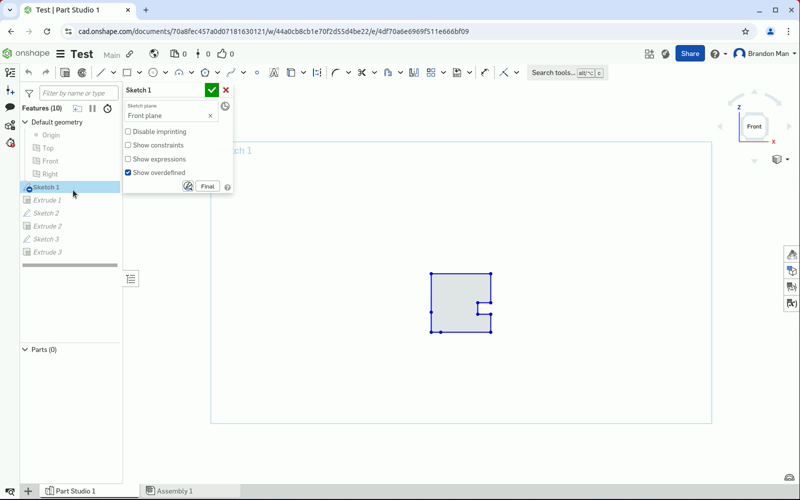
mouse_move(229, 92)
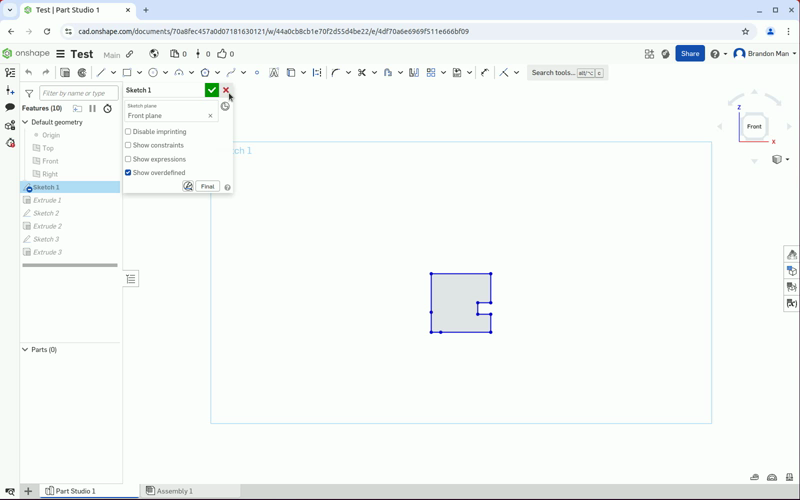
click(229, 92)
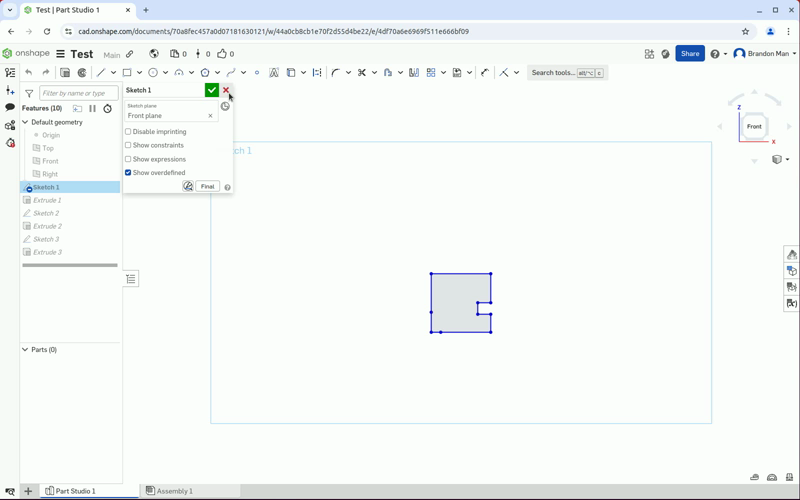
key(shift+s)
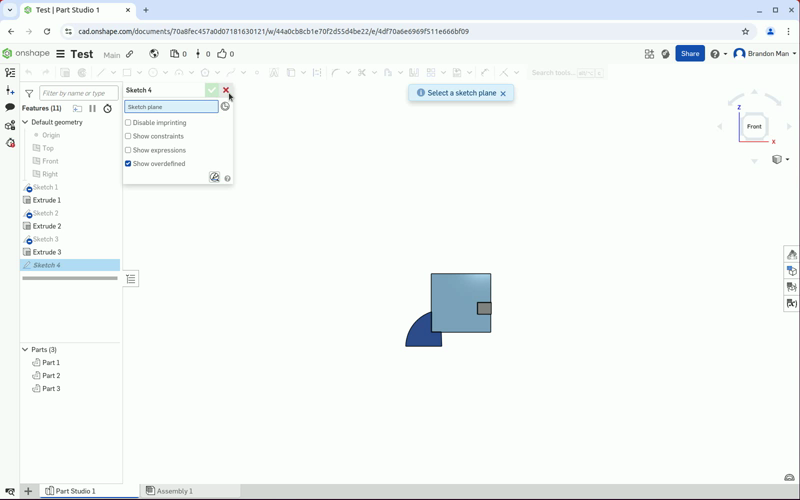
mouse_move(73, 163)
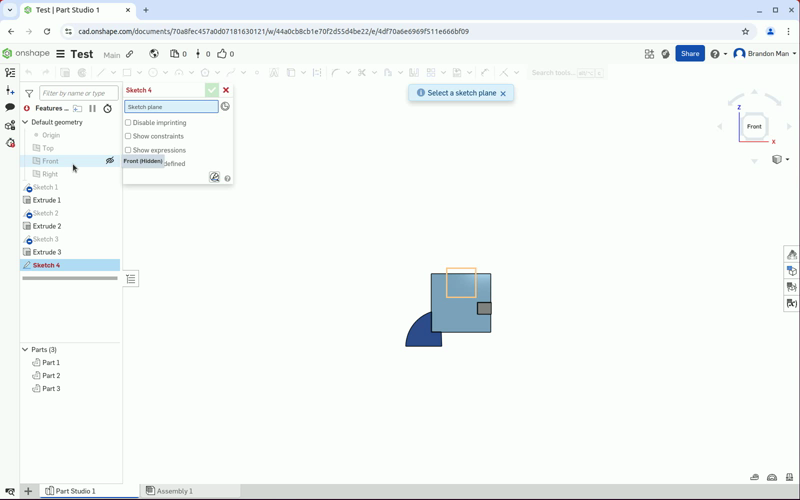
click(73, 163)
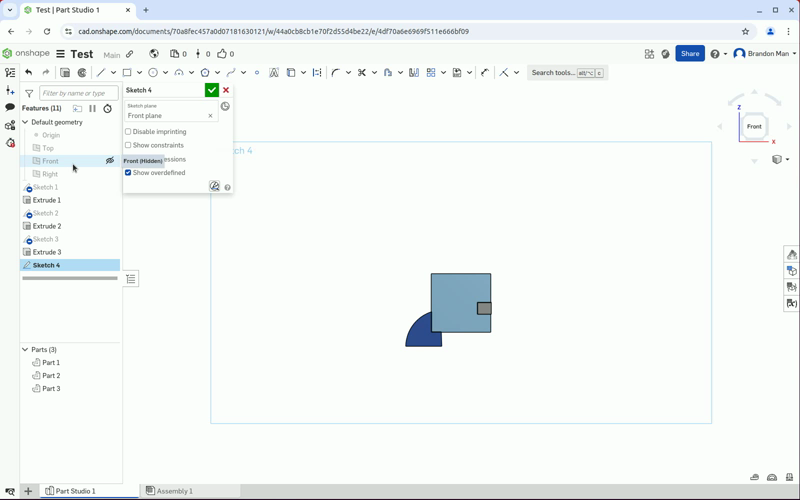
mouse_move(73, 352)
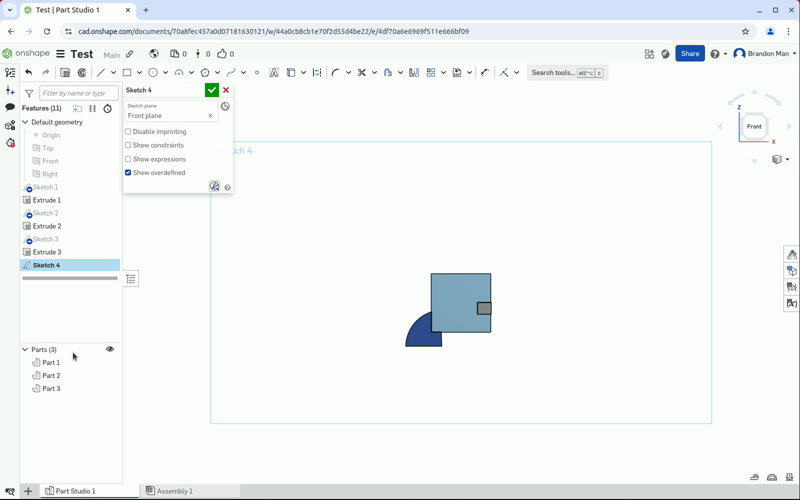
key(y)
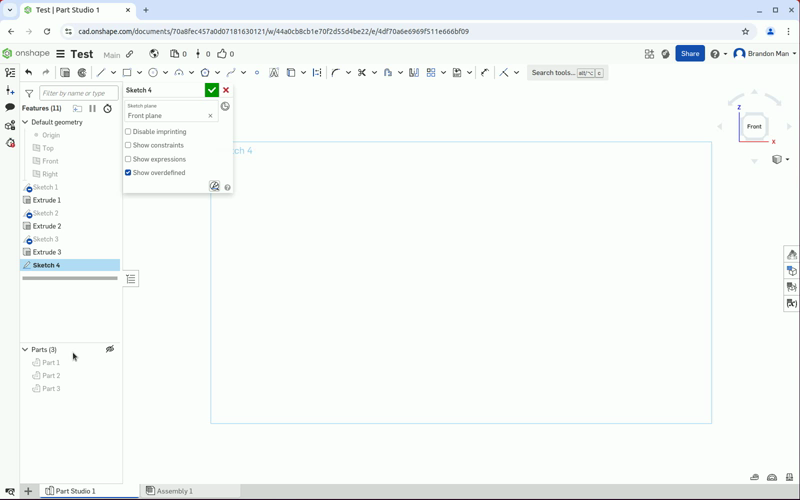
key(l)
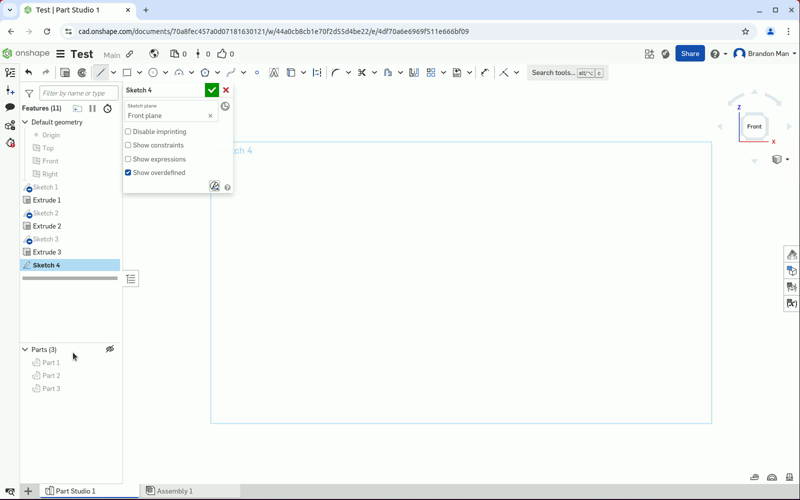
key_down(shift)
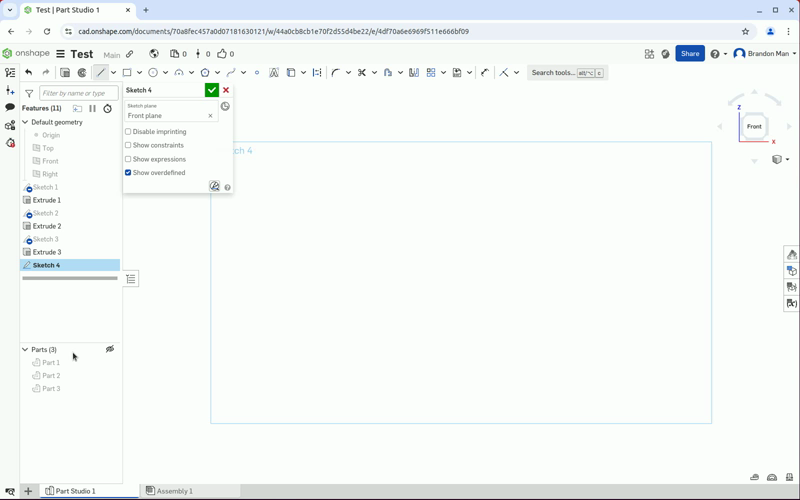
mouse_move(406, 378)
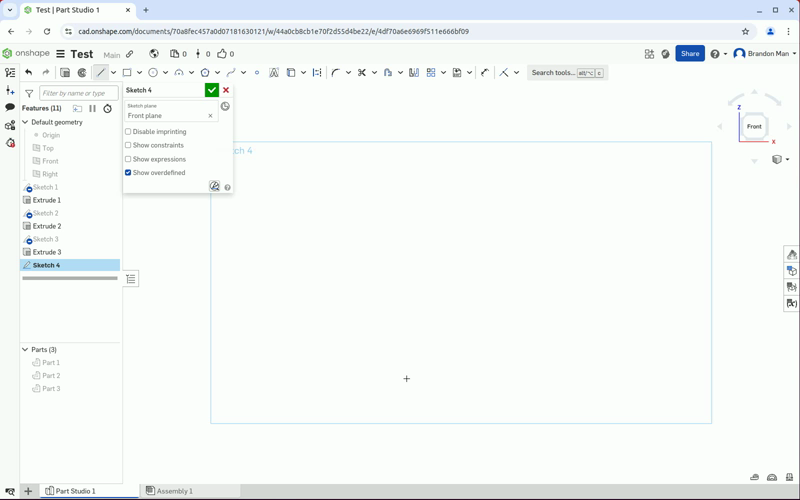
click(406, 378)
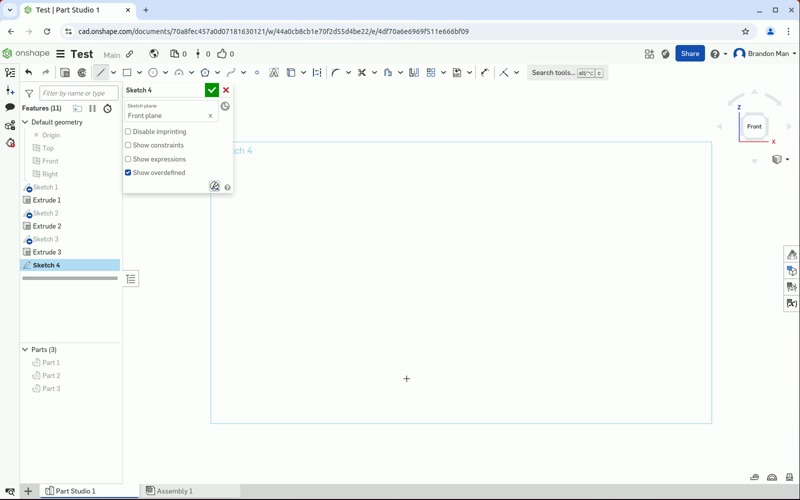
key_up(shift)
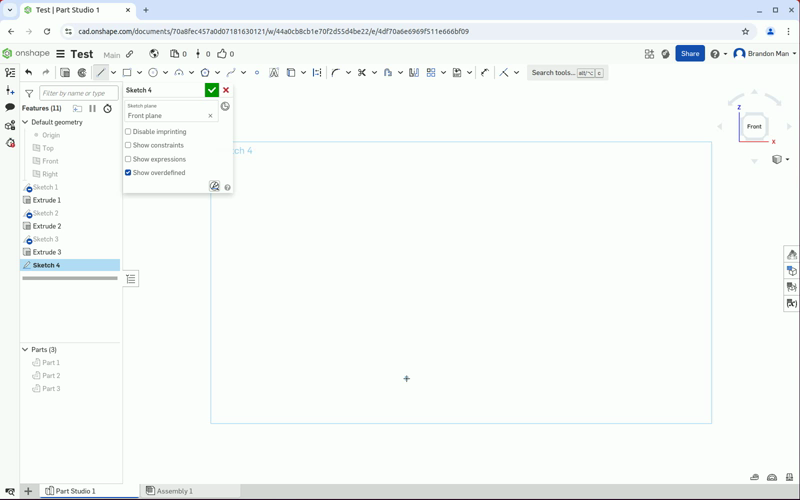
key_down(shift)
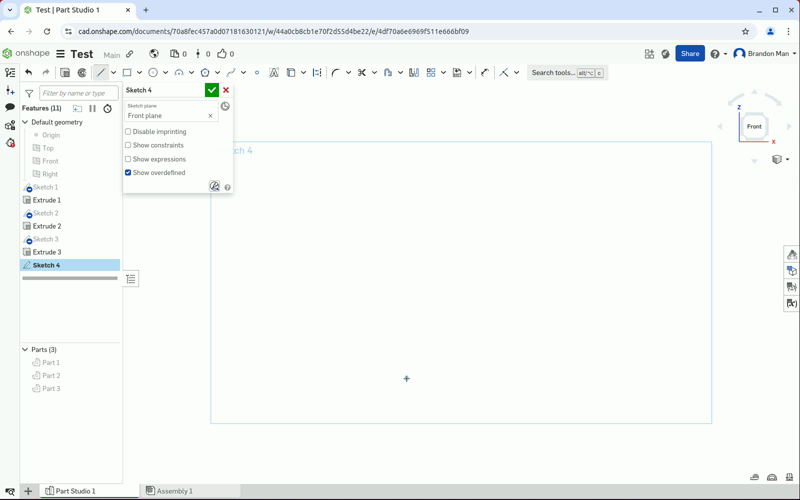
mouse_move(572, 378)
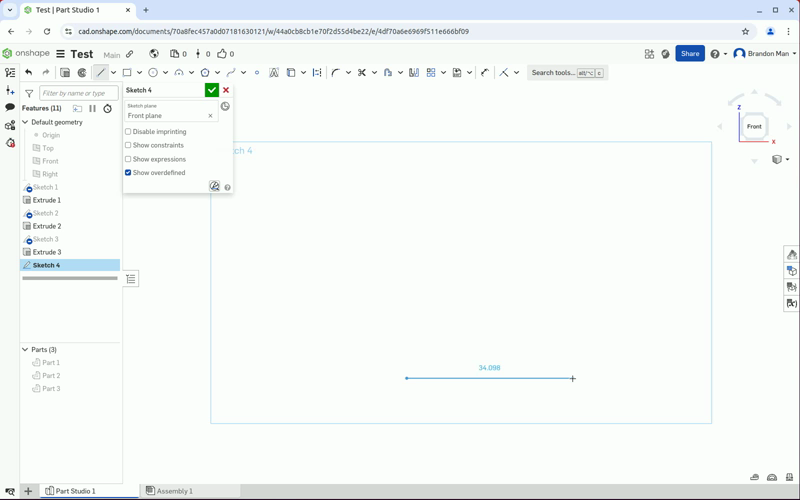
click(572, 378)
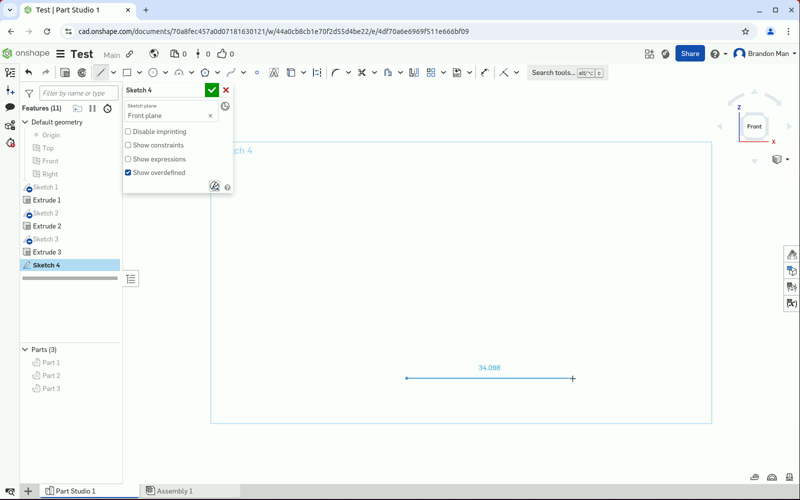
key_up(shift)
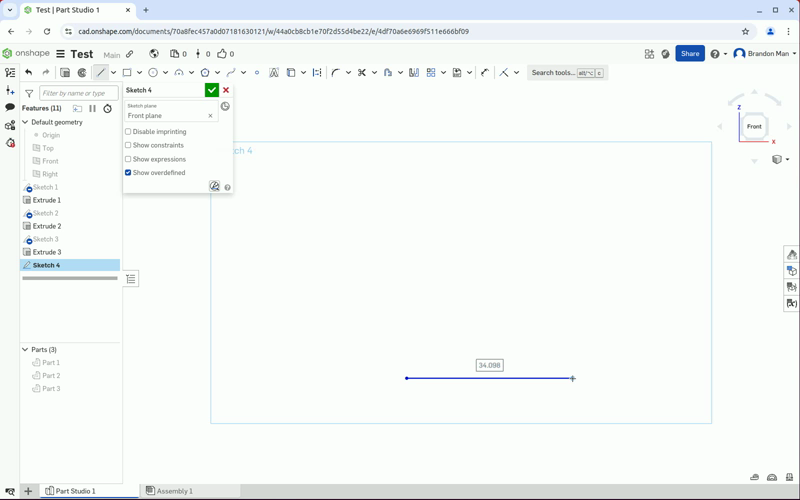
key_down(shift)
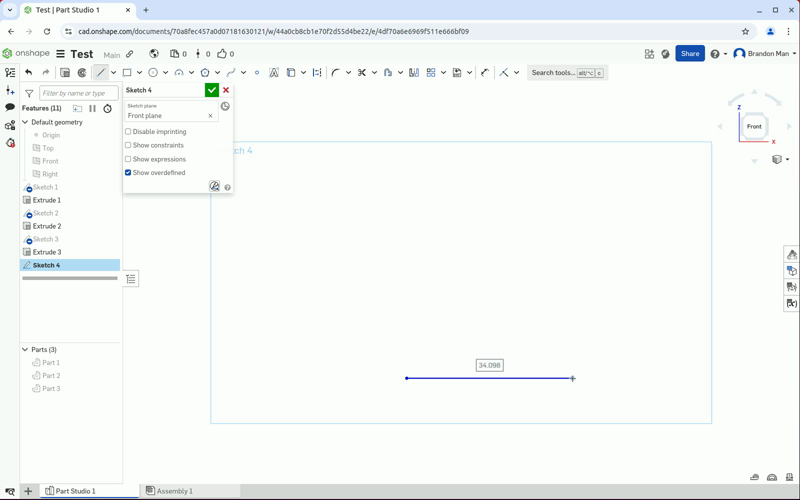
mouse_move(589, 378)
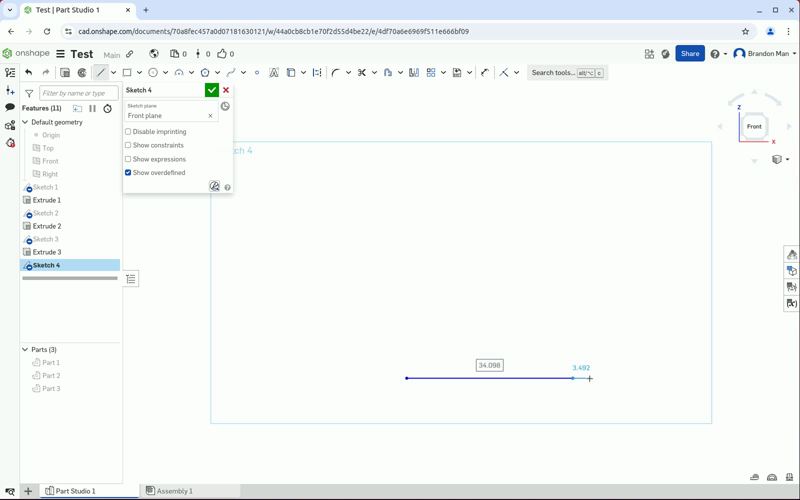
mouse_move(572, 346)
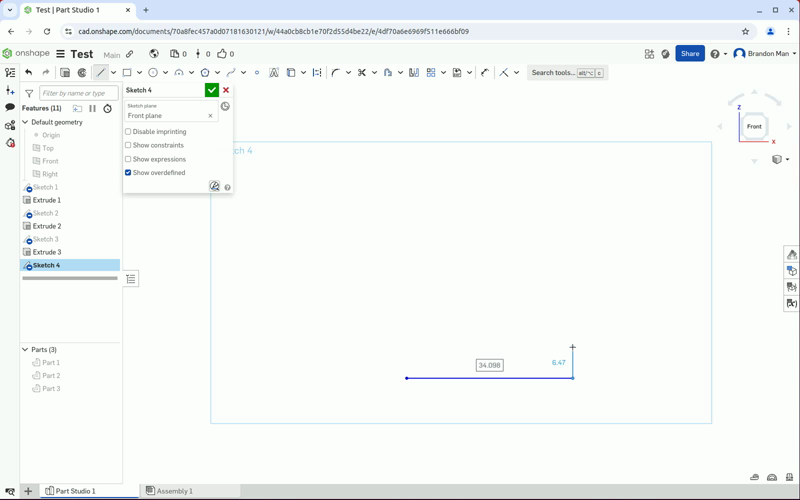
click(572, 346)
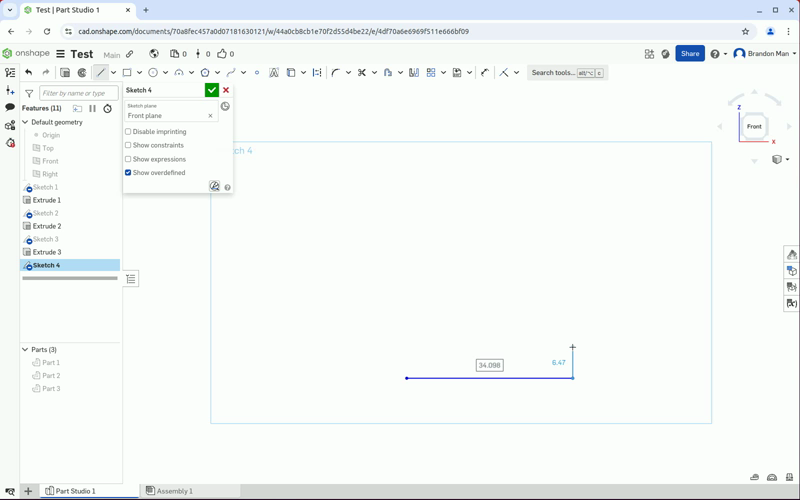
key_up(shift)
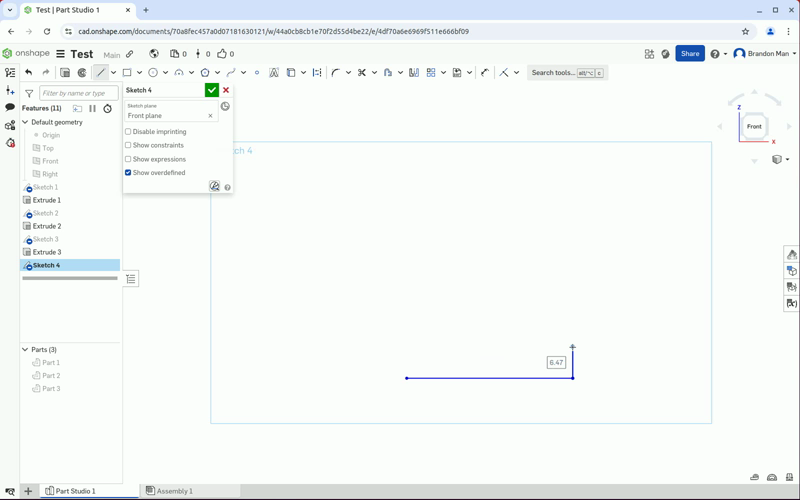
key_down(shift)
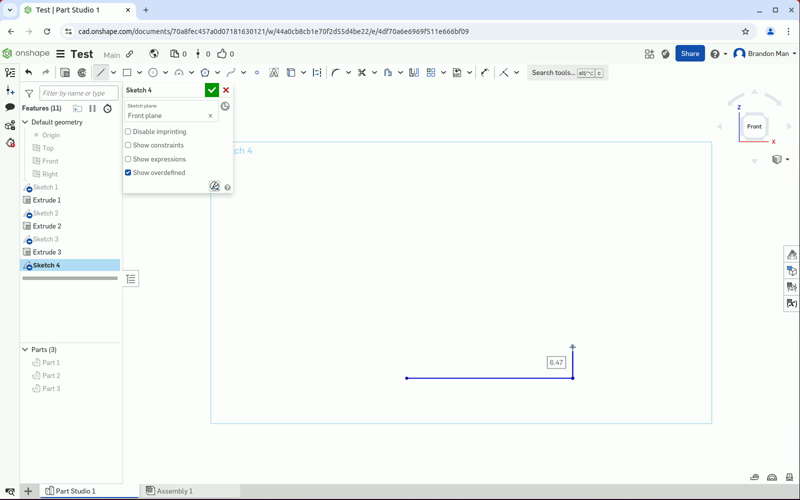
mouse_move(406, 346)
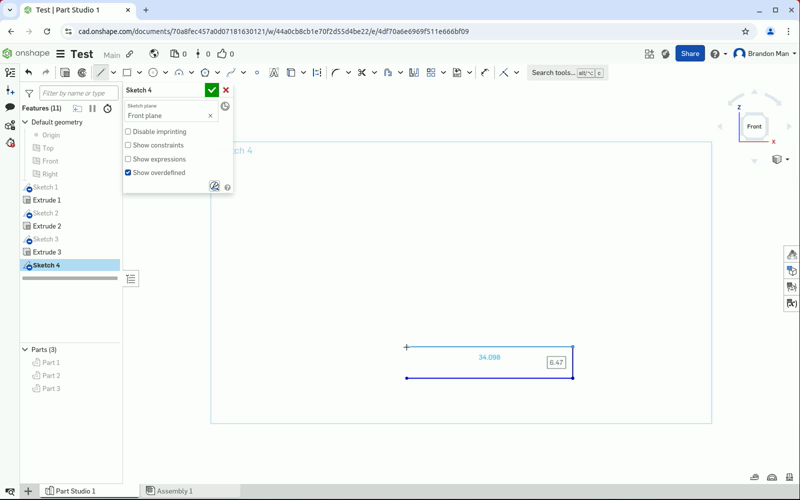
click(406, 346)
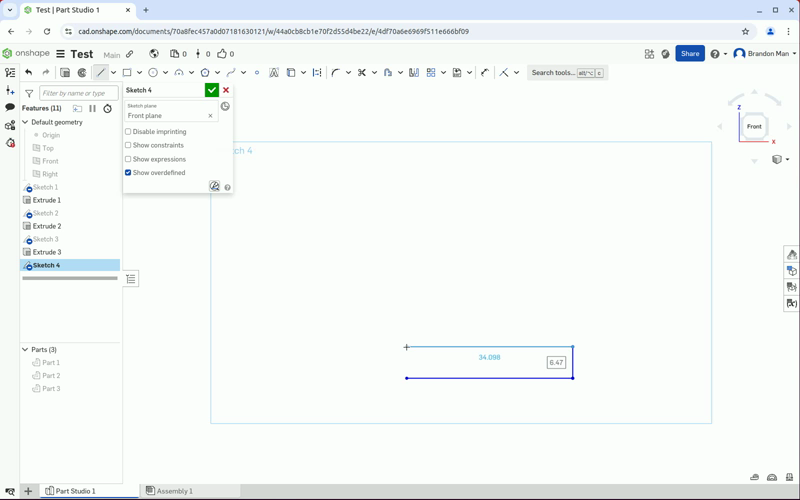
key_up(shift)
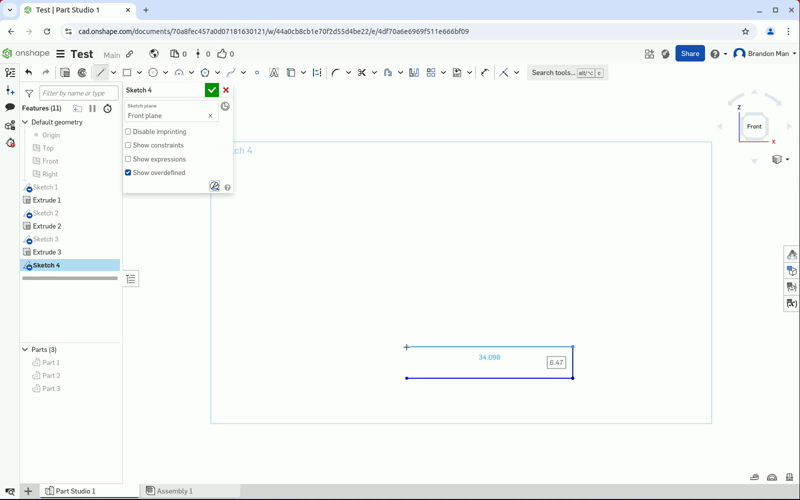
mouse_move(436, 346)
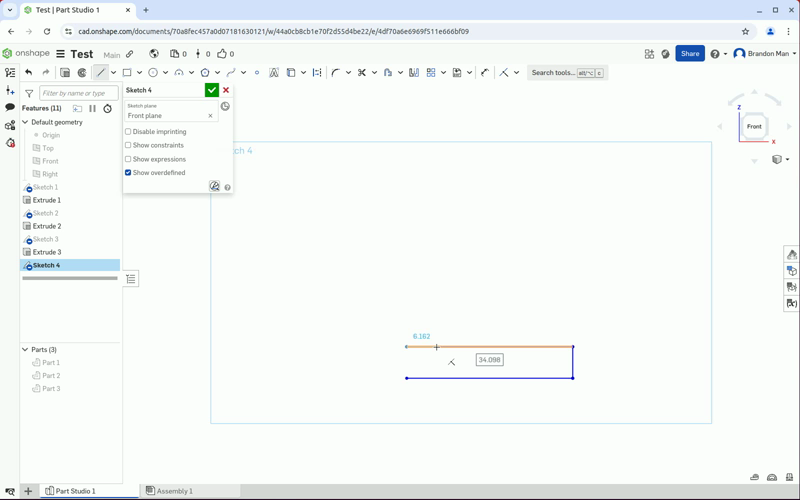
key_down(shift)
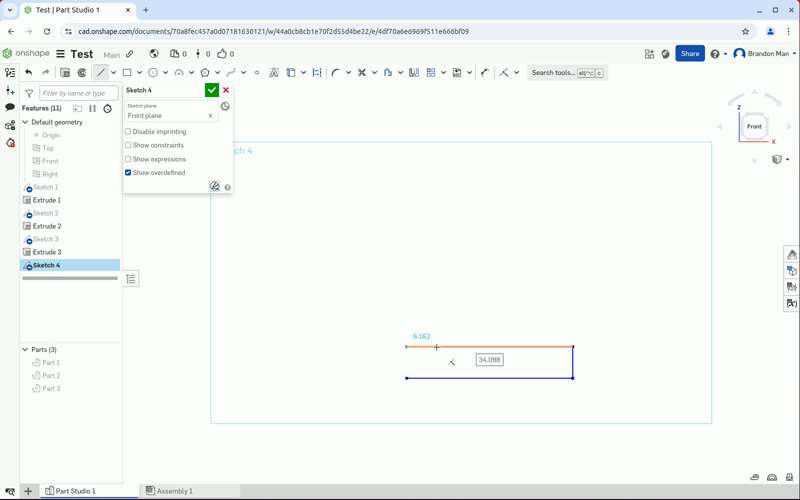
mouse_move(406, 378)
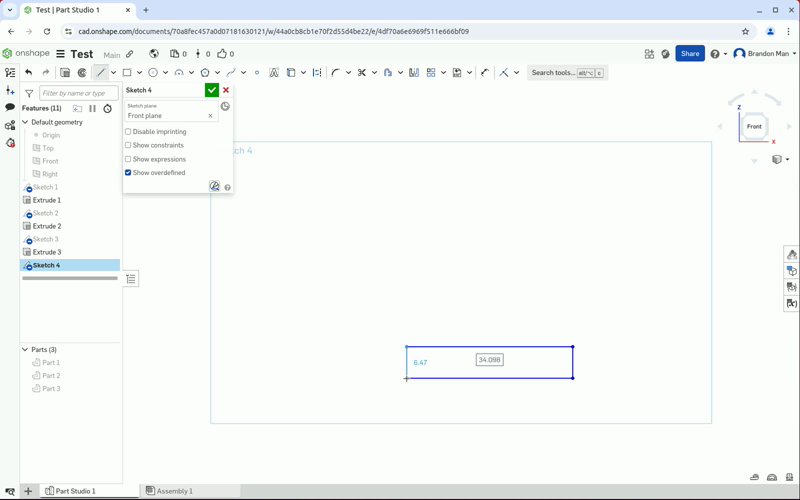
key_up(shift)
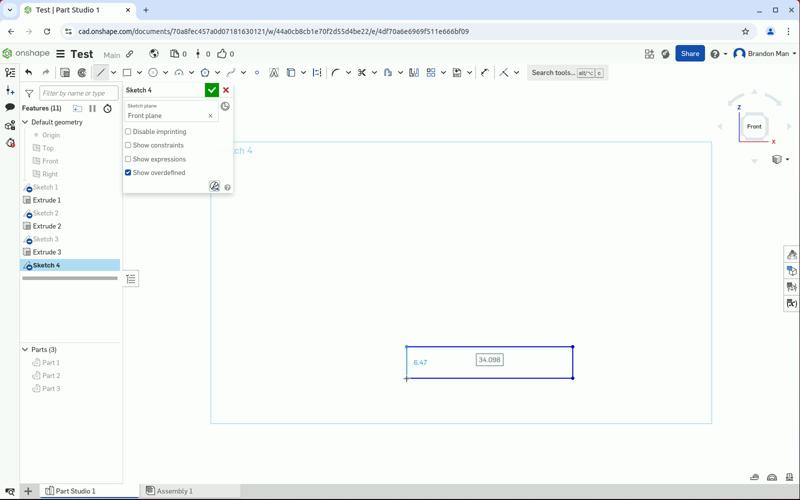
click(406, 378)
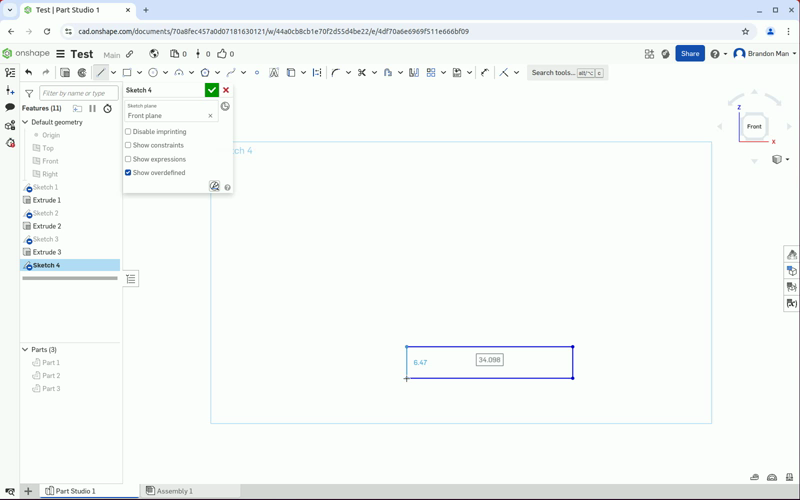
key(esc)
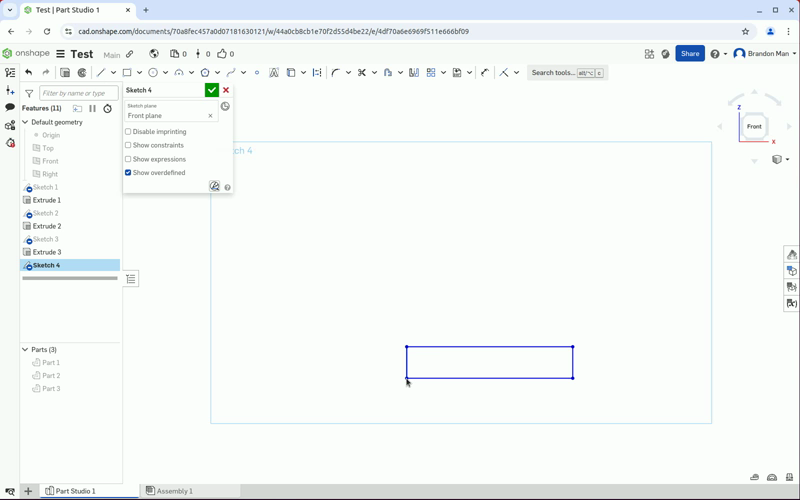
mouse_move(418, 365)
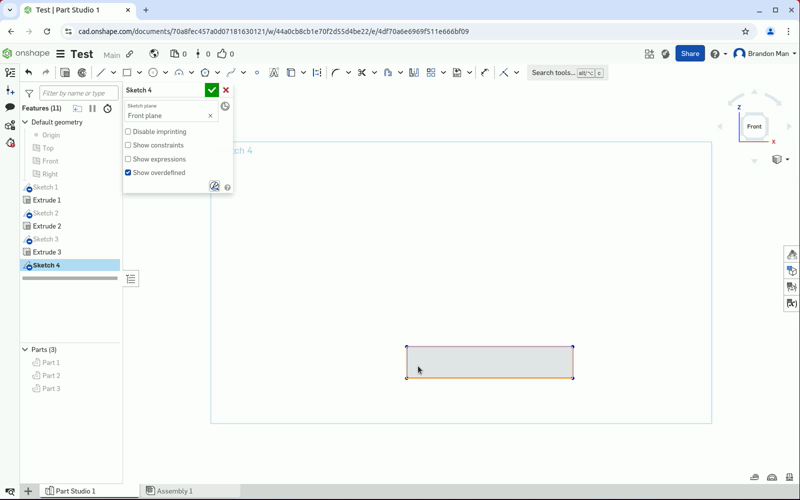
click(418, 365)
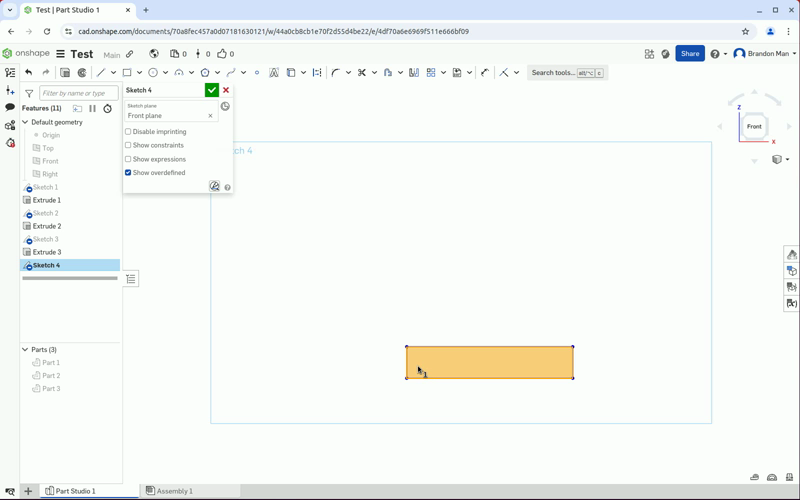
mouse_move(73, 352)
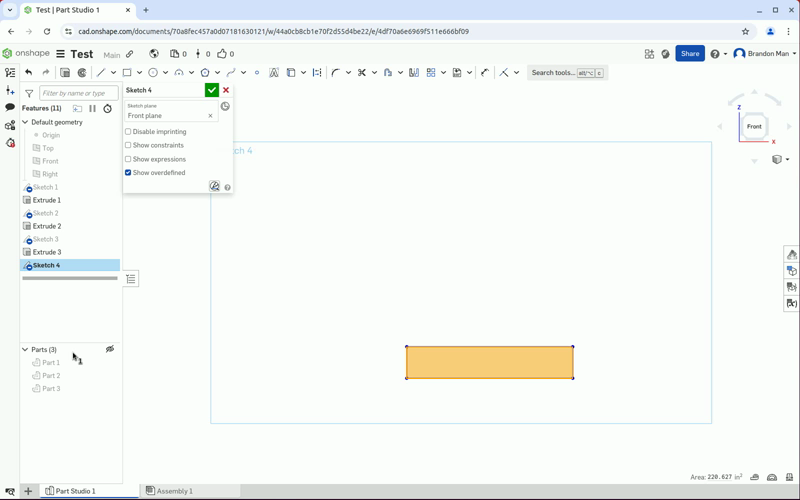
key(shift+y)
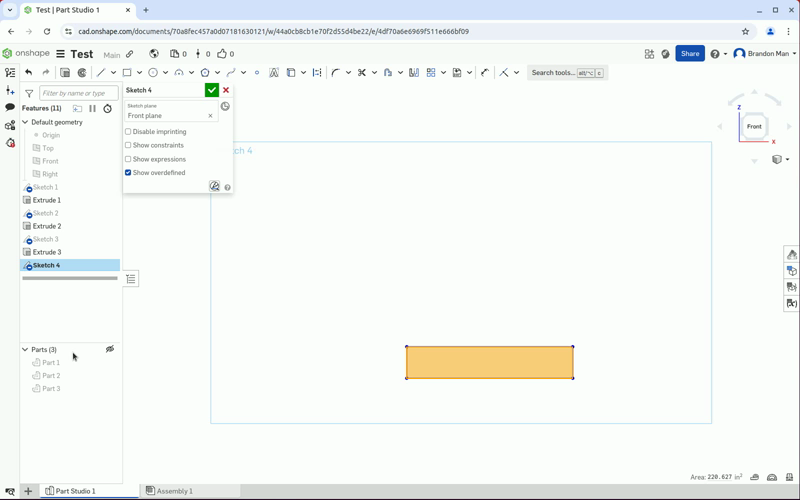
key(shift+e)
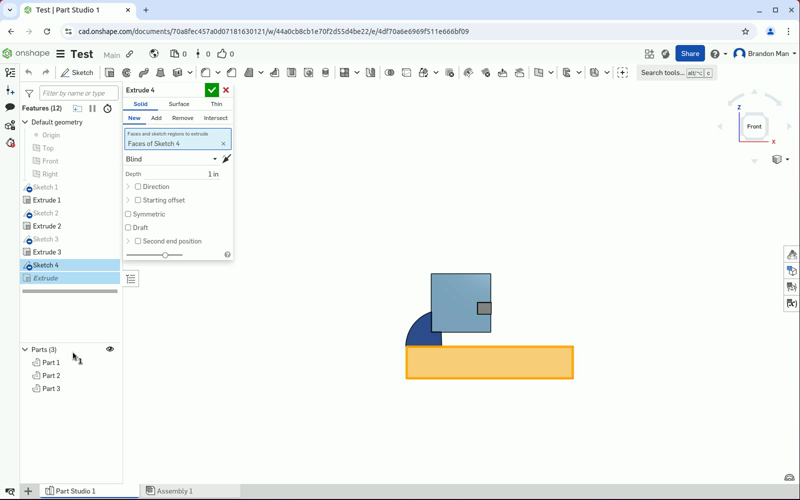
mouse_move(143, 106)
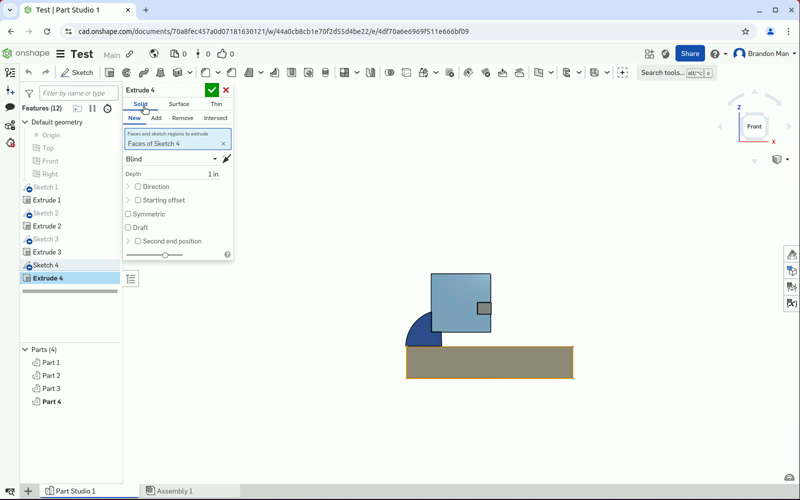
click(143, 106)
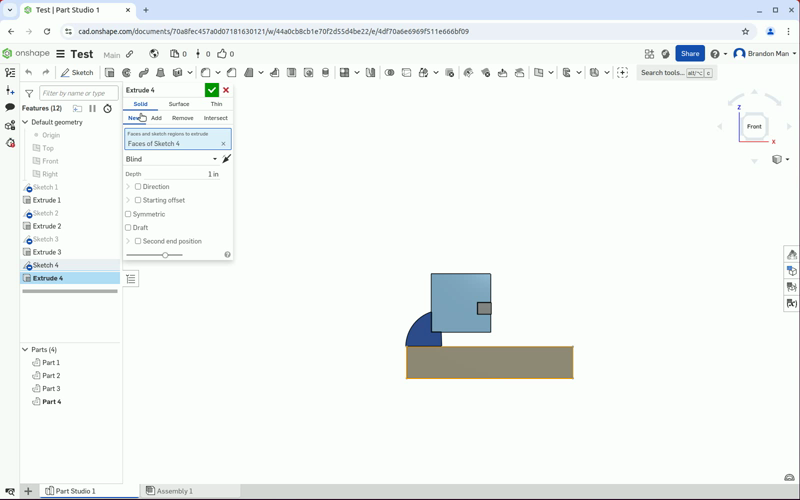
mouse_move(137, 120)
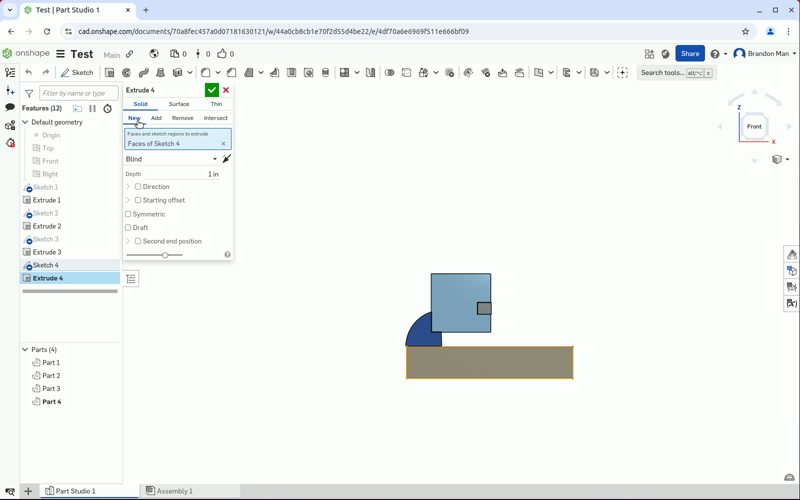
click(137, 120)
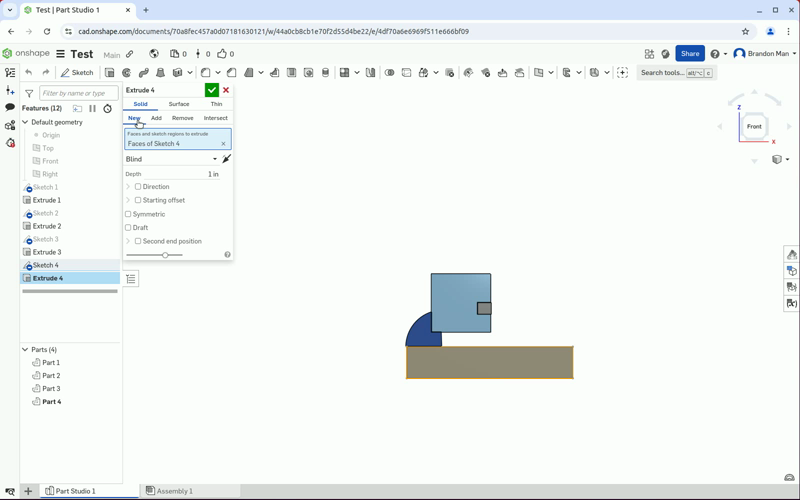
key(tab, 4)
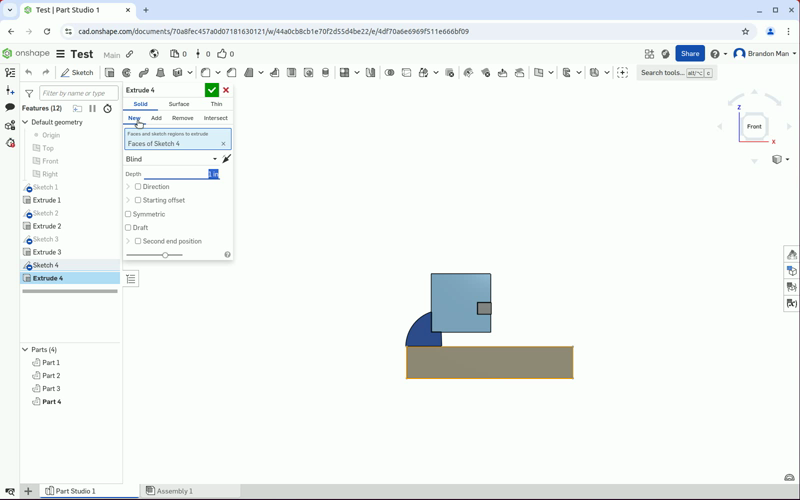
text(39.958)
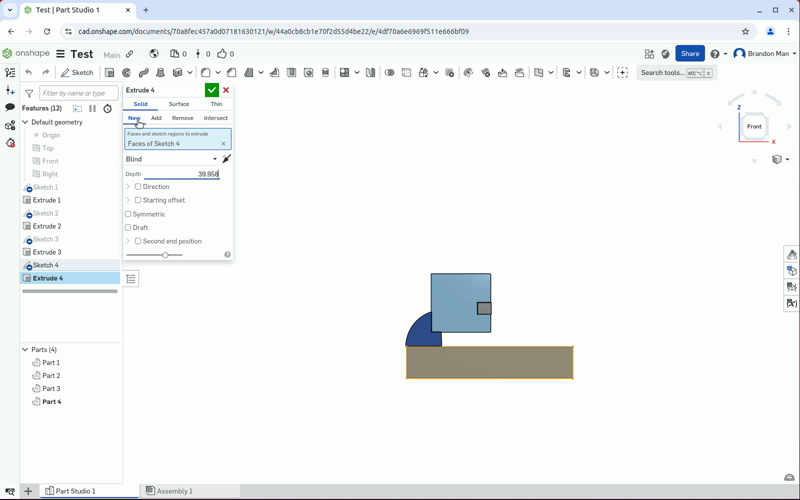
key(tab, 3)
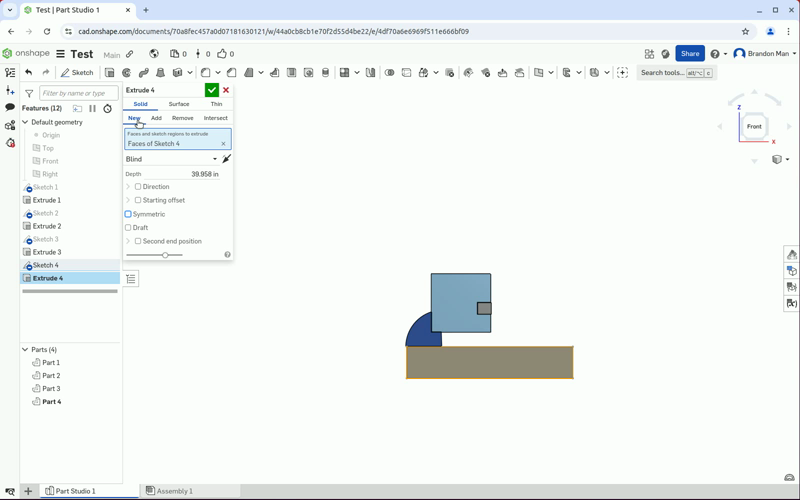
key(space)
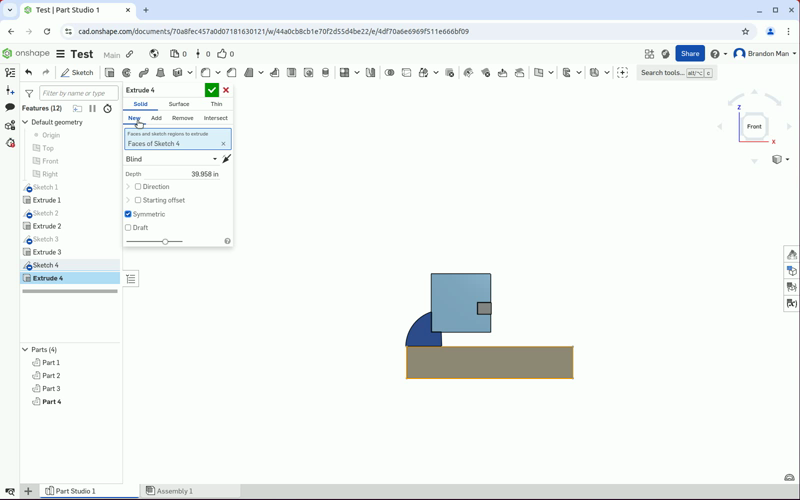
key(enter)
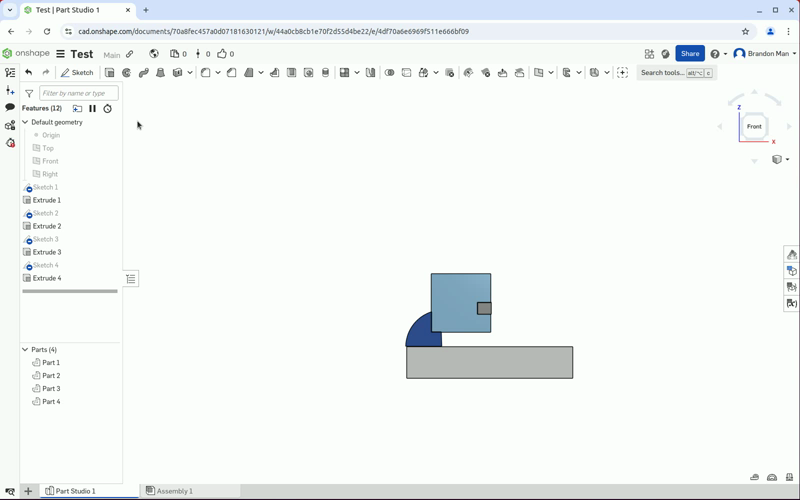
key(shift+h)
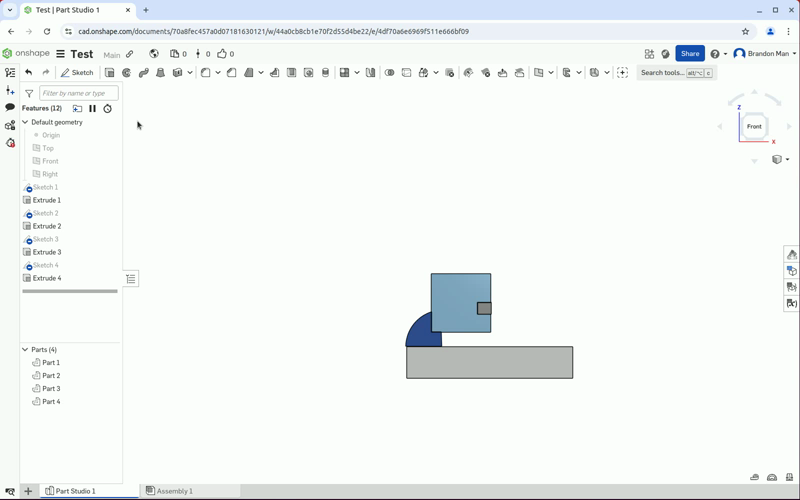
key(shift+h)
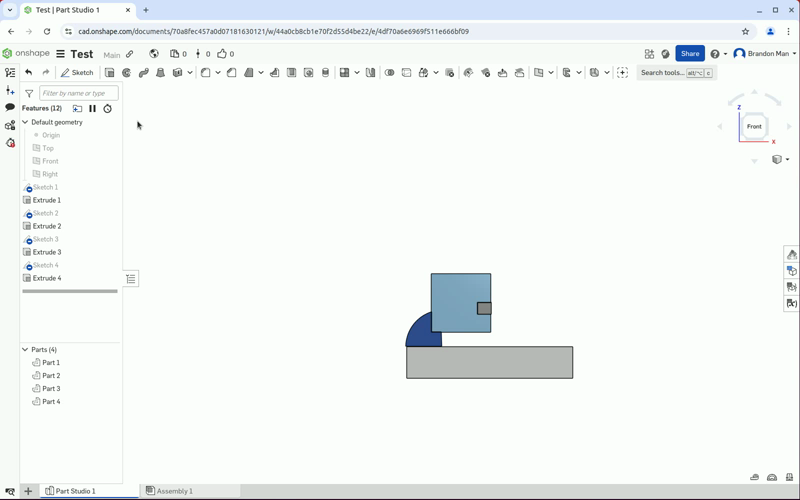
mouse_move(73, 189)
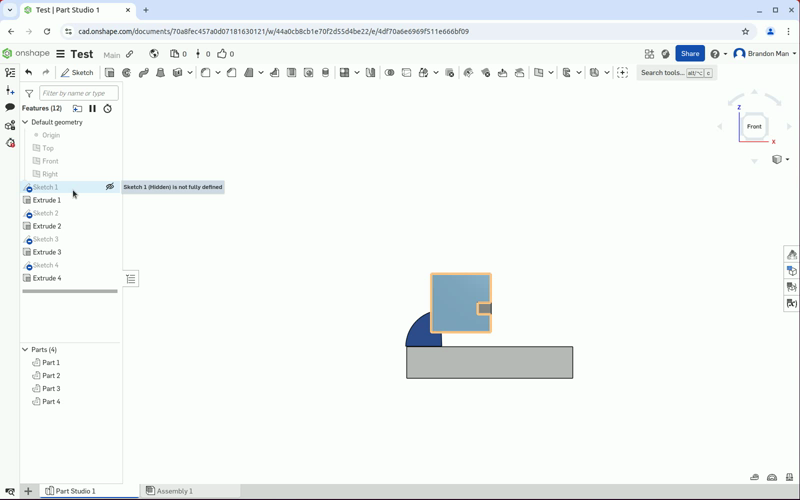
click(73, 189)
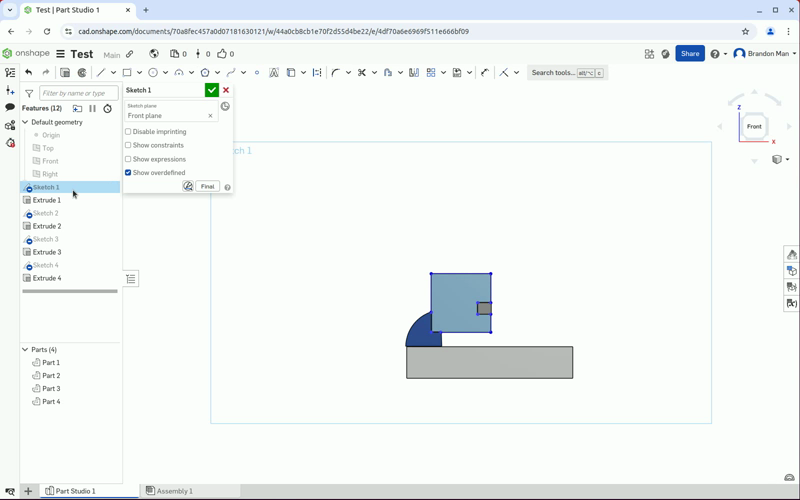
mouse_move(229, 92)
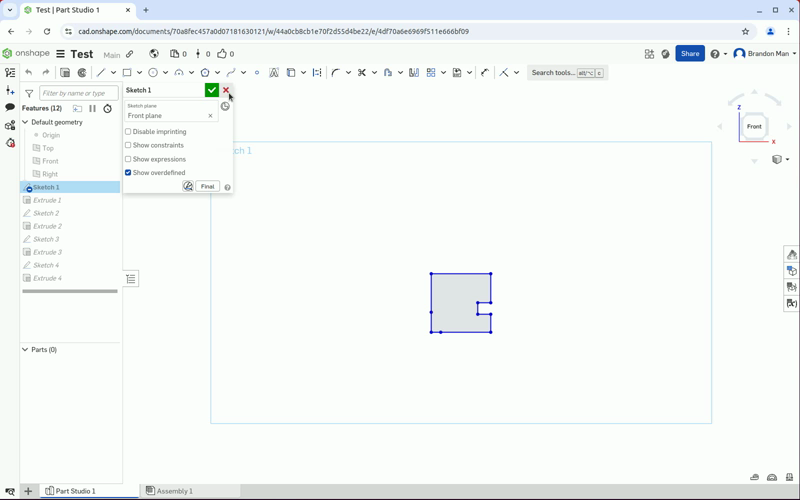
click(229, 92)
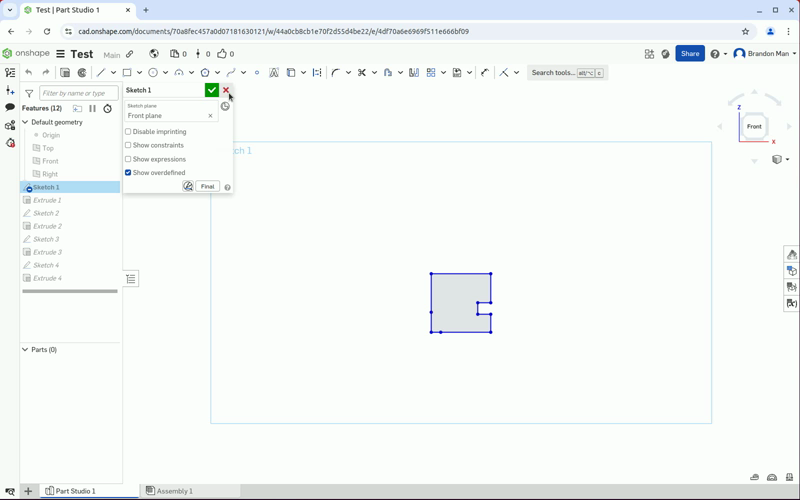
key(shift+s)
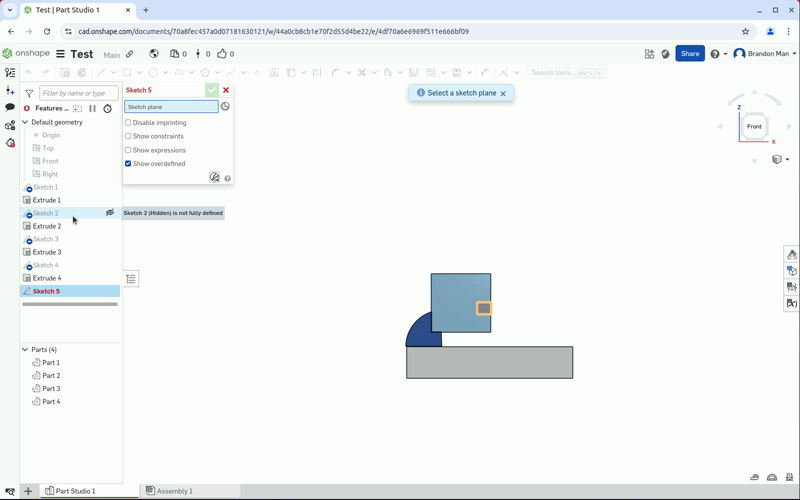
scroll(3)
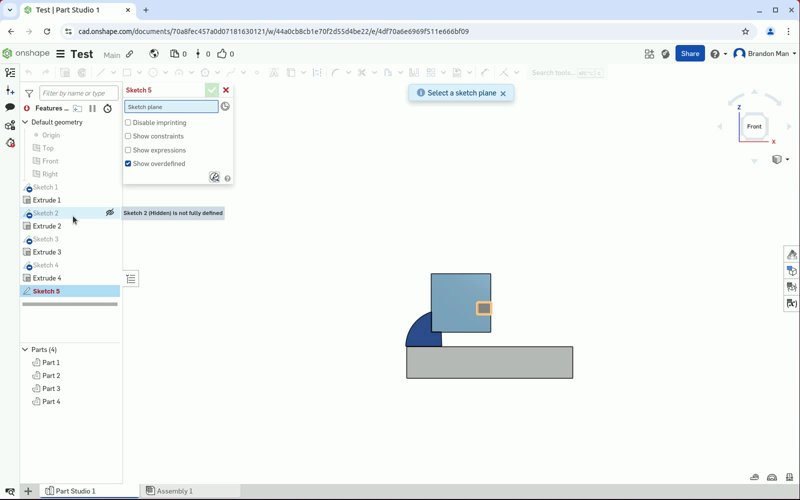
mouse_move(73, 163)
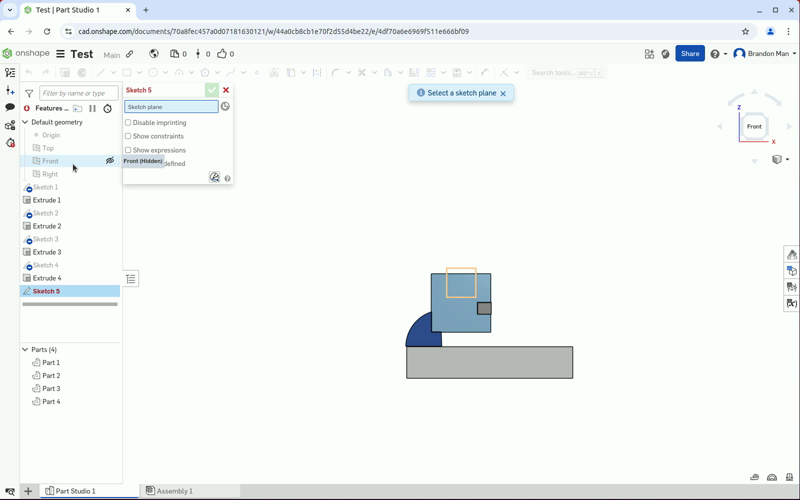
click(73, 163)
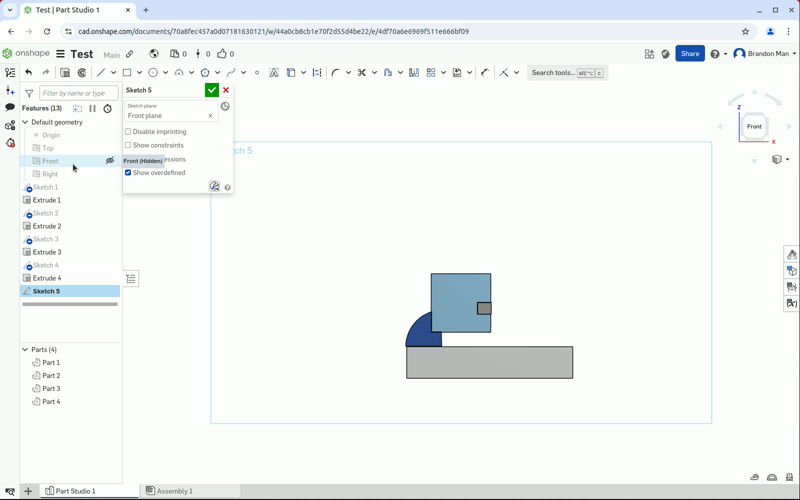
mouse_move(73, 352)
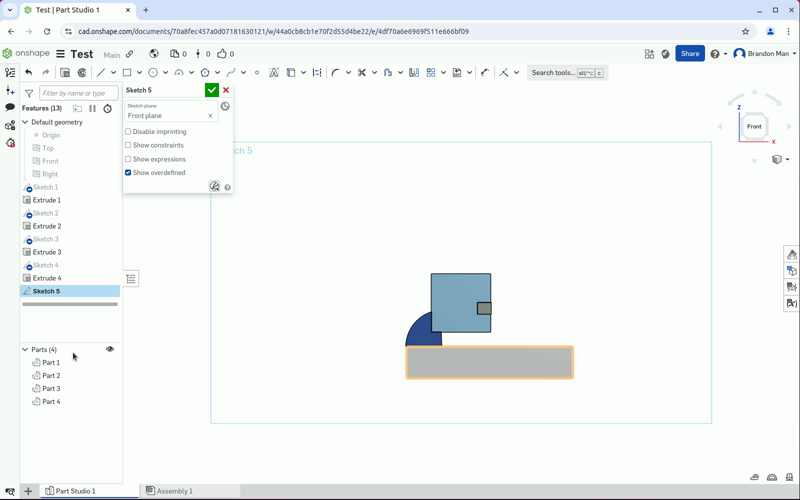
key(y)
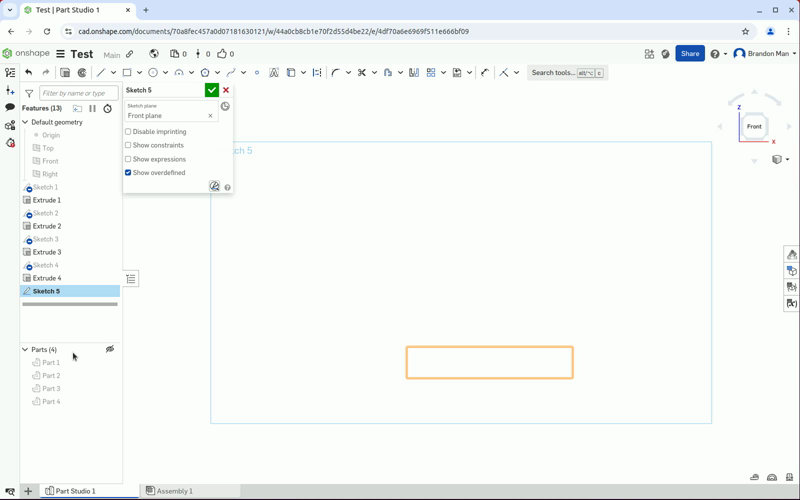
key(l)
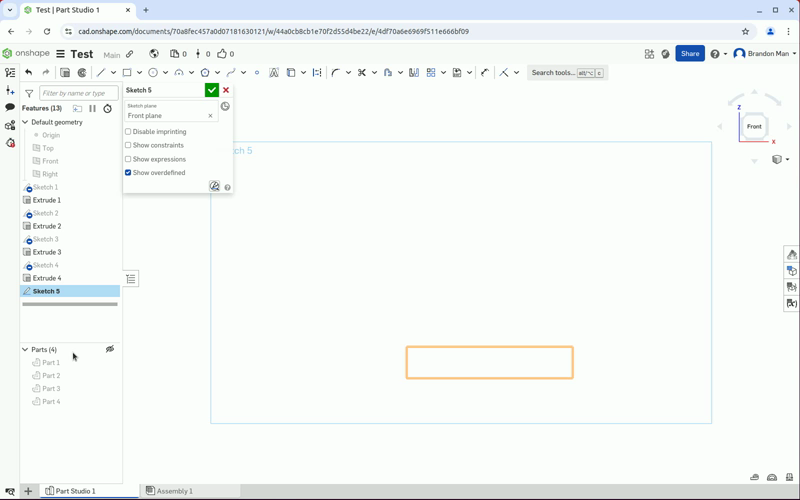
key_down(shift)
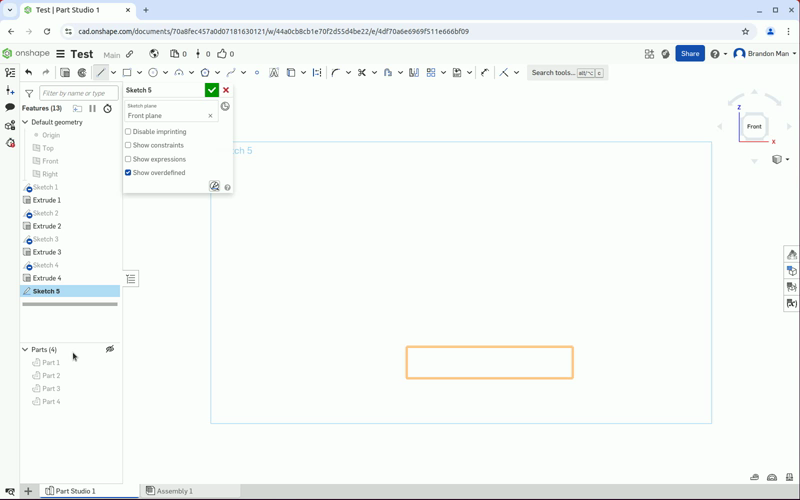
mouse_move(486, 308)
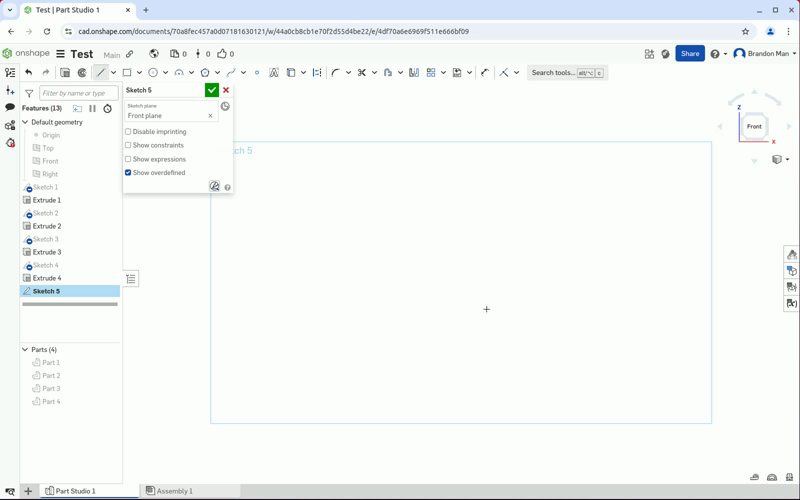
click(486, 308)
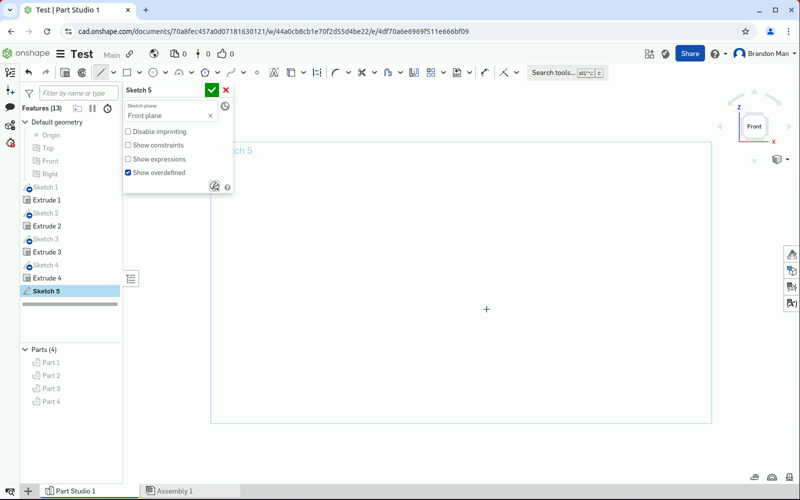
key_up(shift)
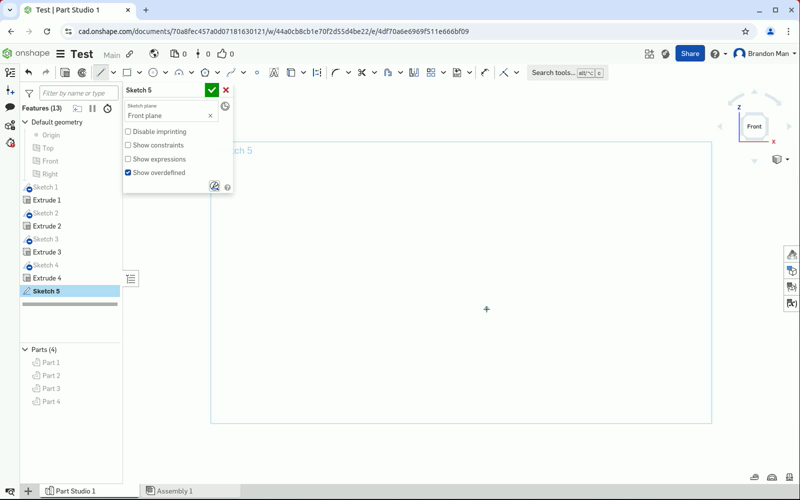
key_down(shift)
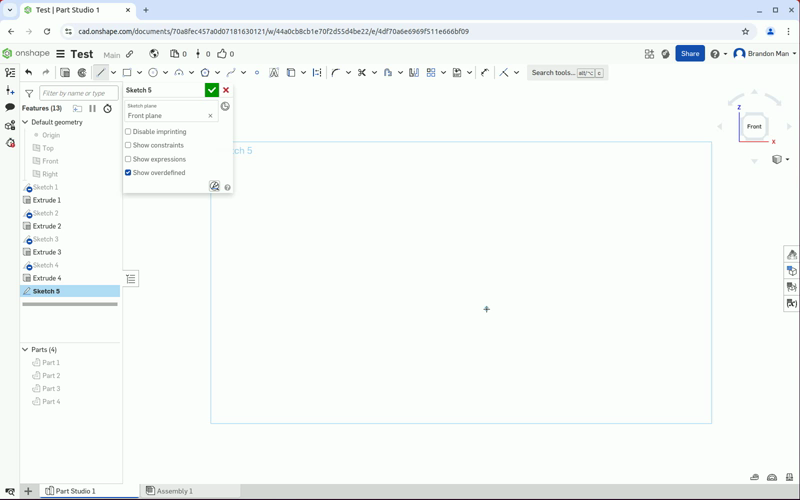
mouse_move(516, 308)
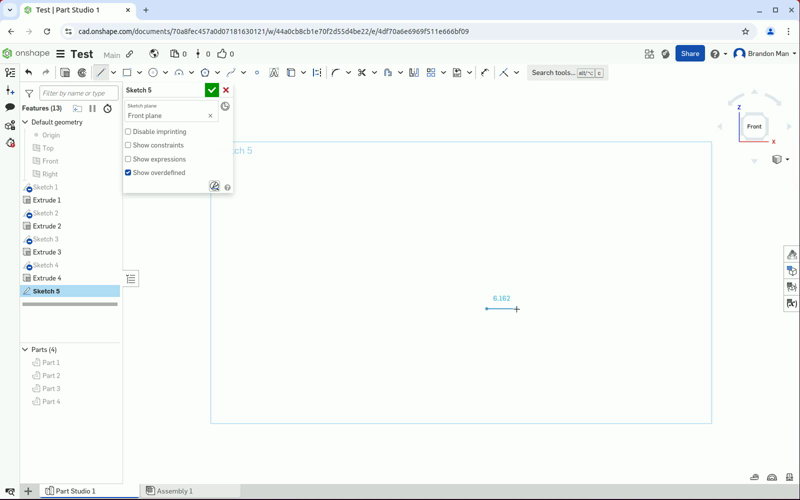
mouse_move(507, 308)
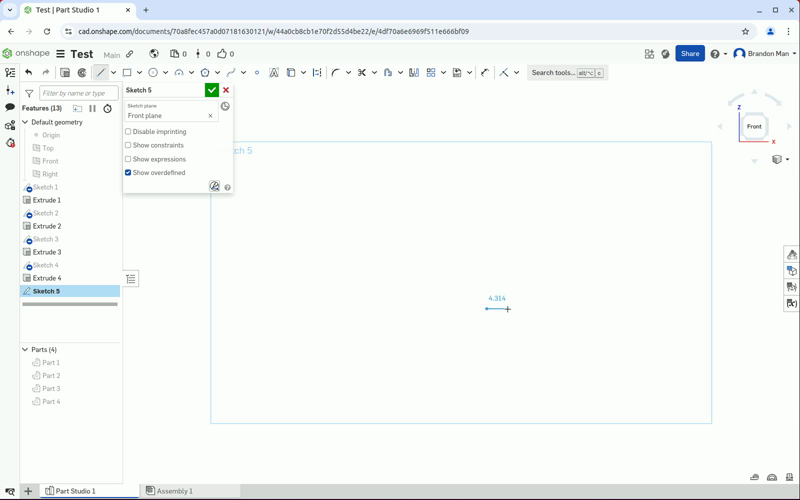
click(507, 308)
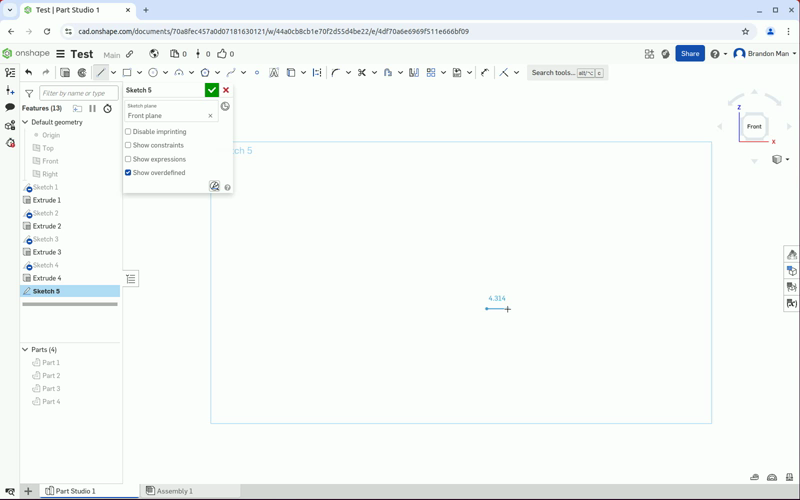
key_up(shift)
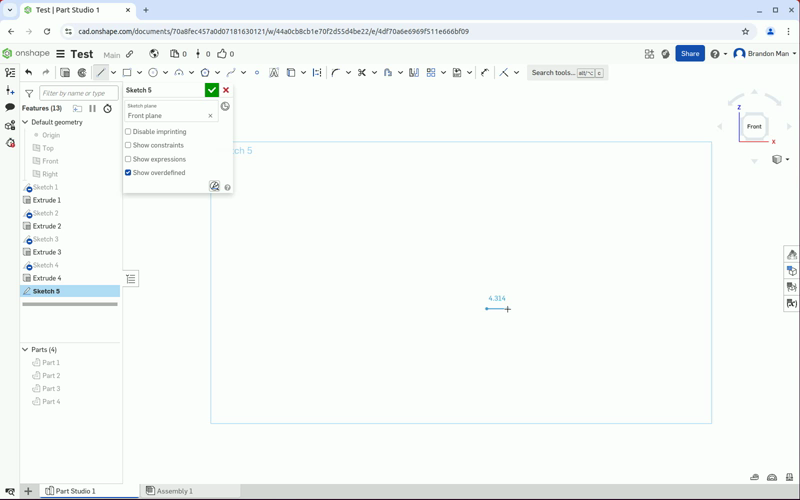
key_down(shift)
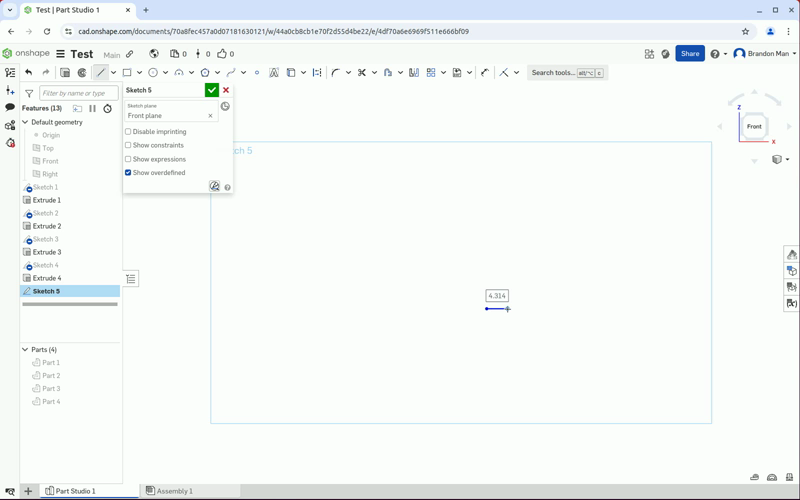
mouse_move(537, 308)
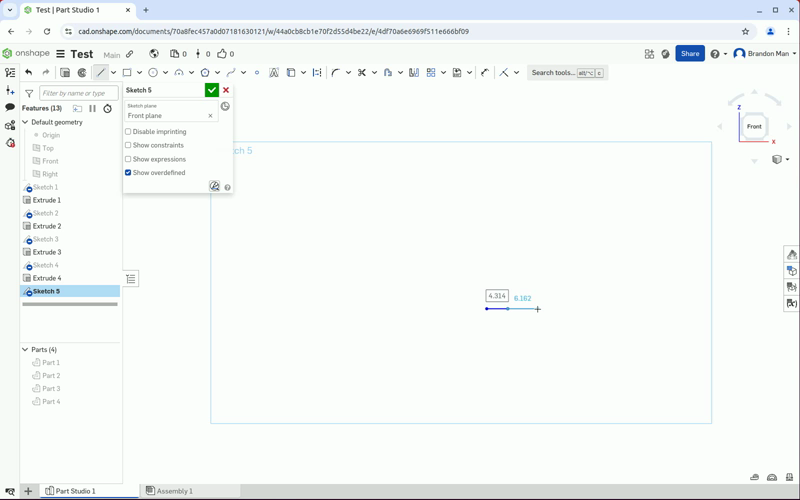
mouse_move(507, 300)
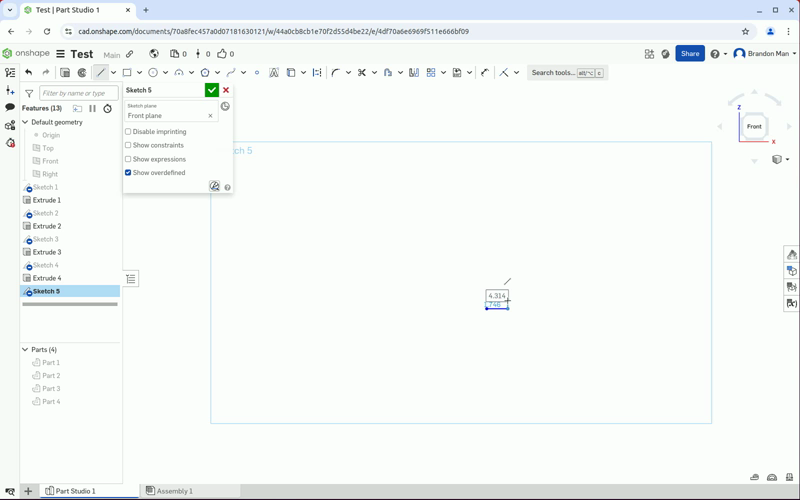
click(507, 300)
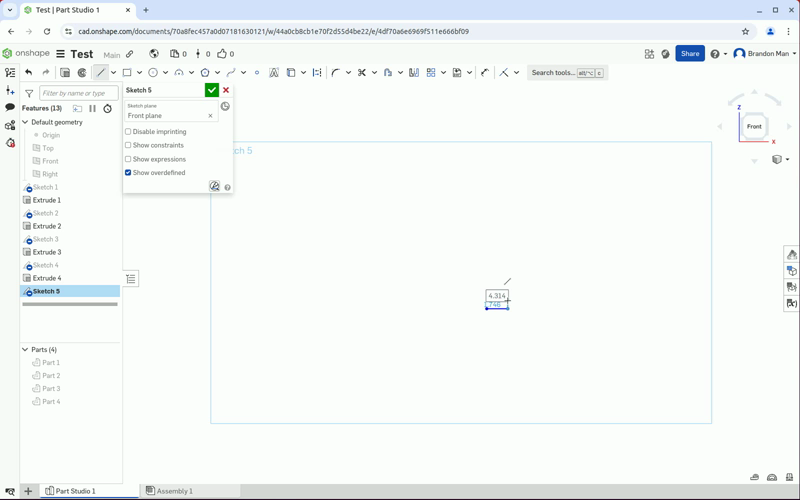
key_up(shift)
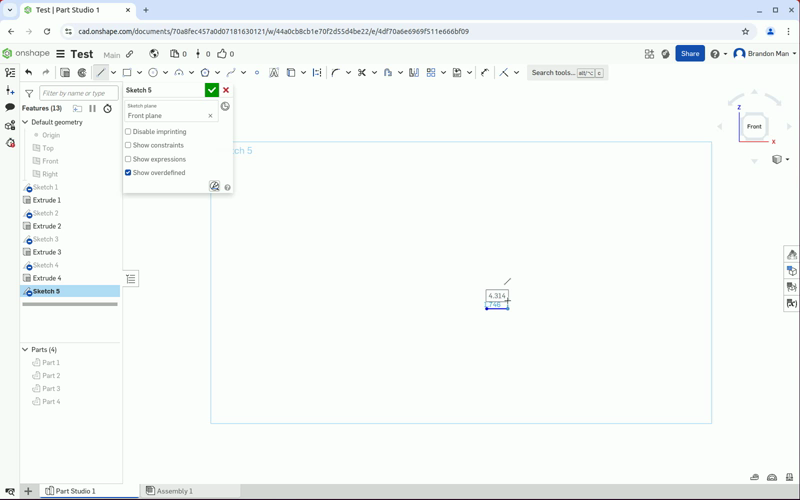
key_down(shift)
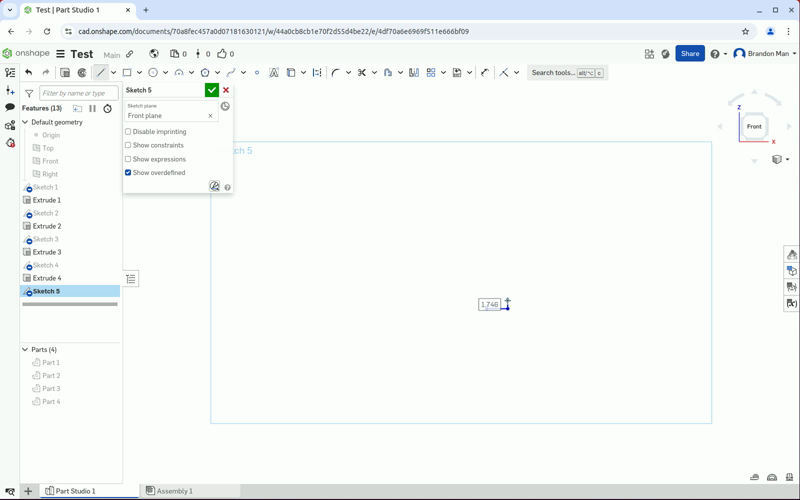
mouse_move(537, 300)
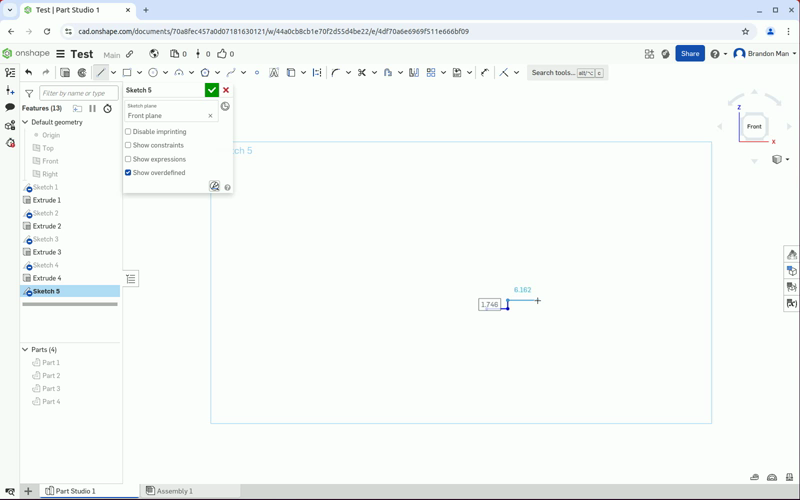
mouse_move(486, 300)
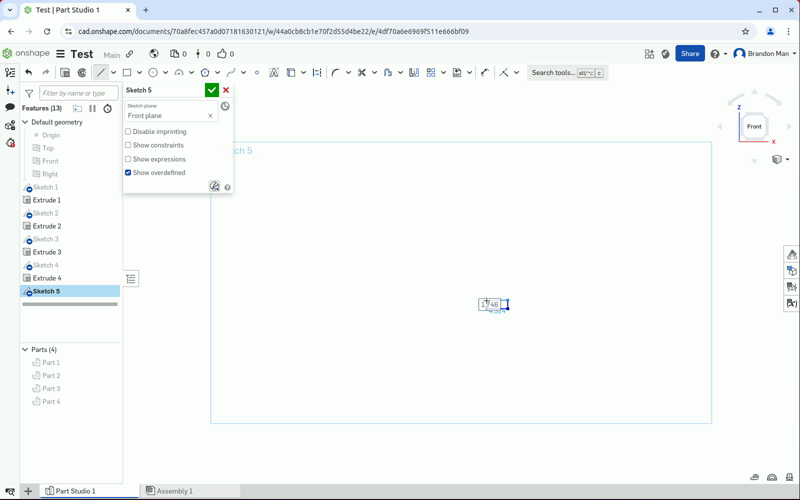
click(486, 300)
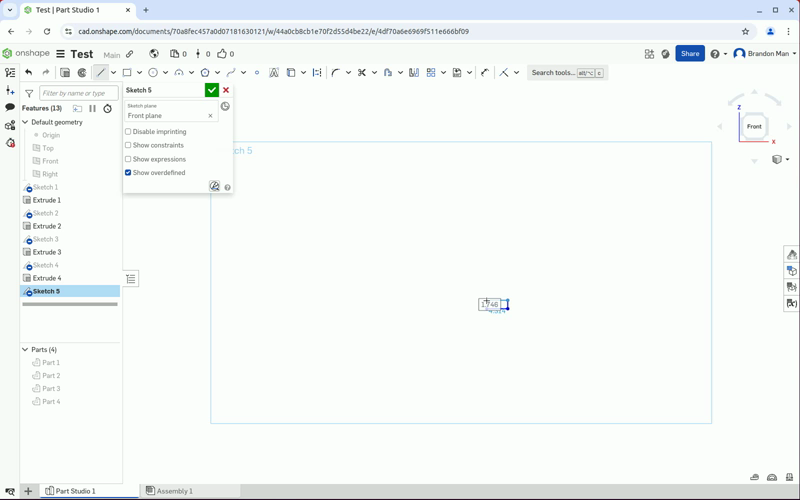
key_up(shift)
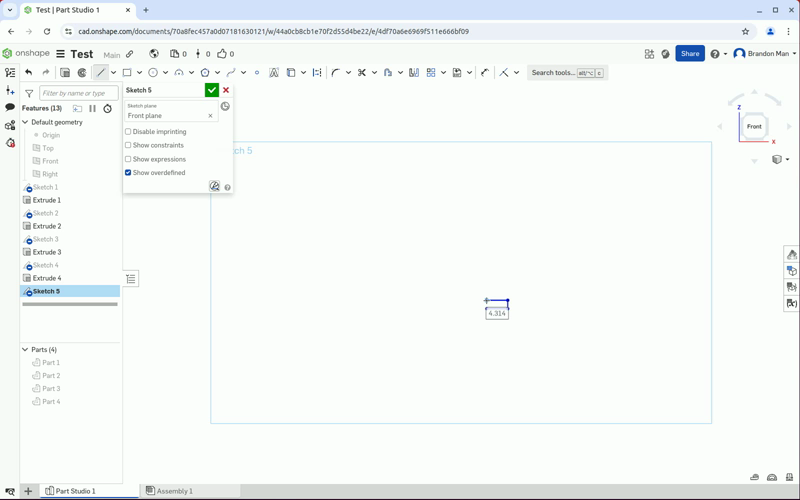
mouse_move(516, 300)
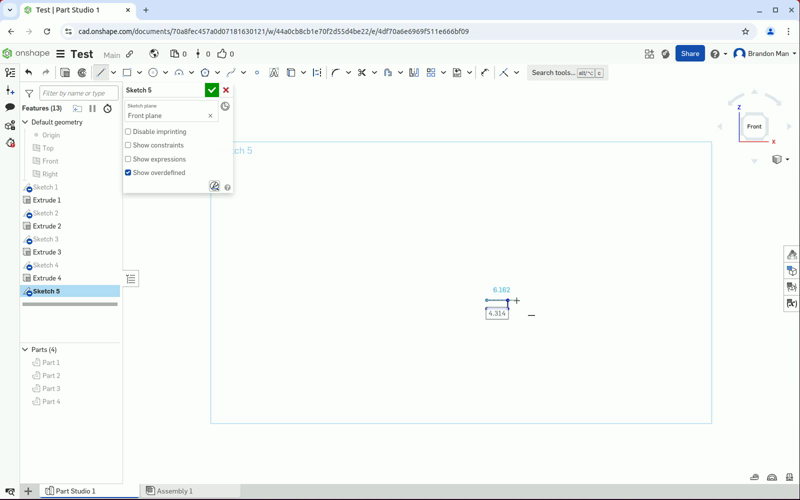
key_down(shift)
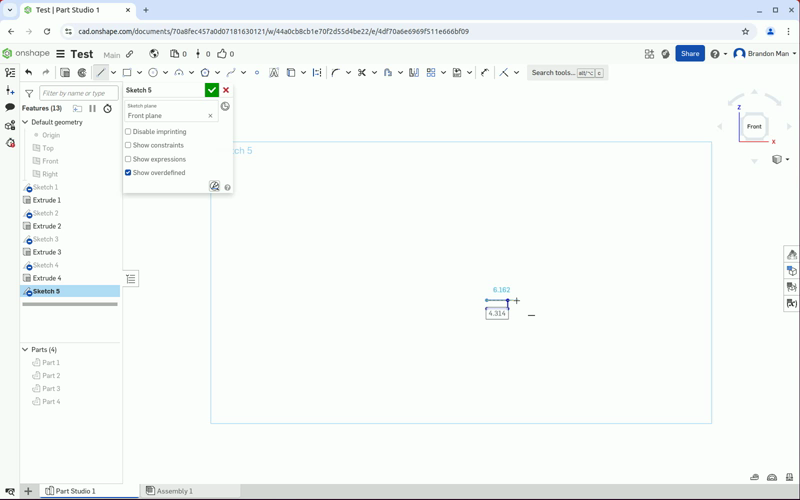
mouse_move(486, 308)
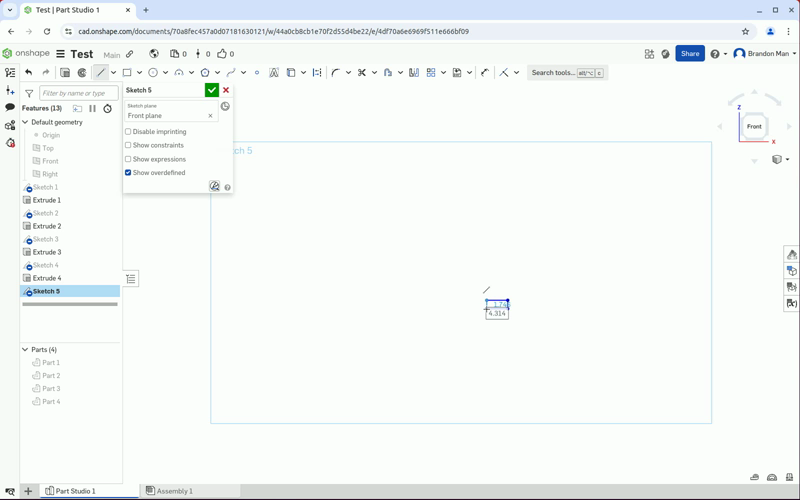
key_up(shift)
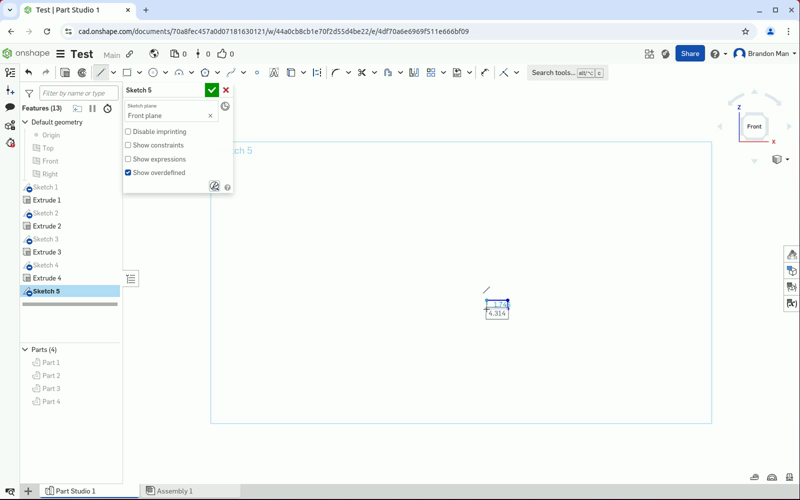
click(486, 308)
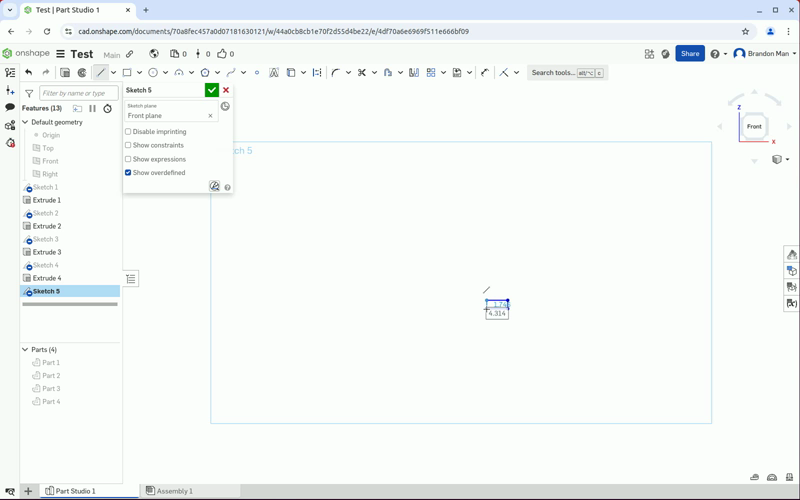
key(esc)
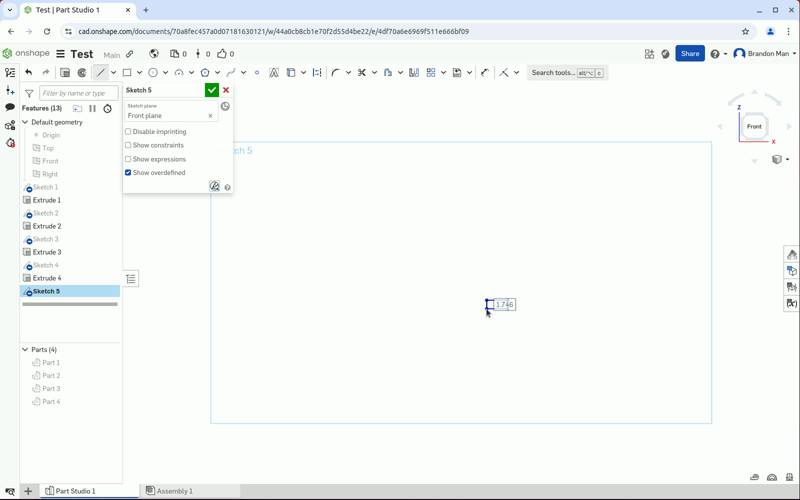
mouse_move(492, 307)
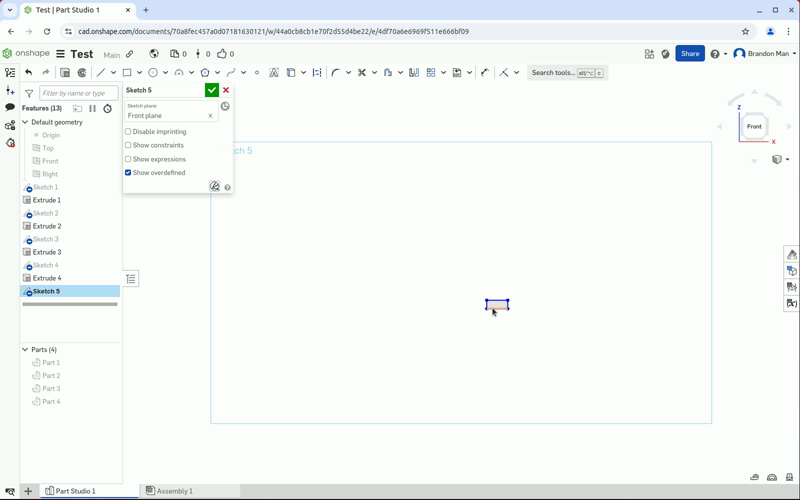
scroll(6)
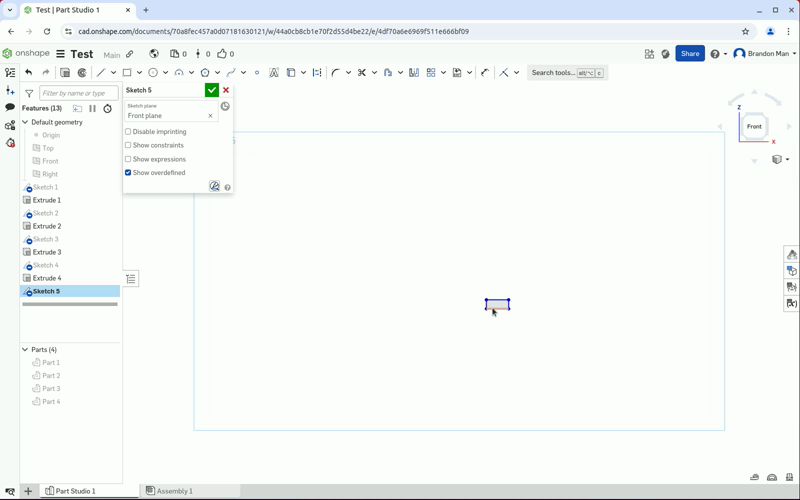
scroll(6)
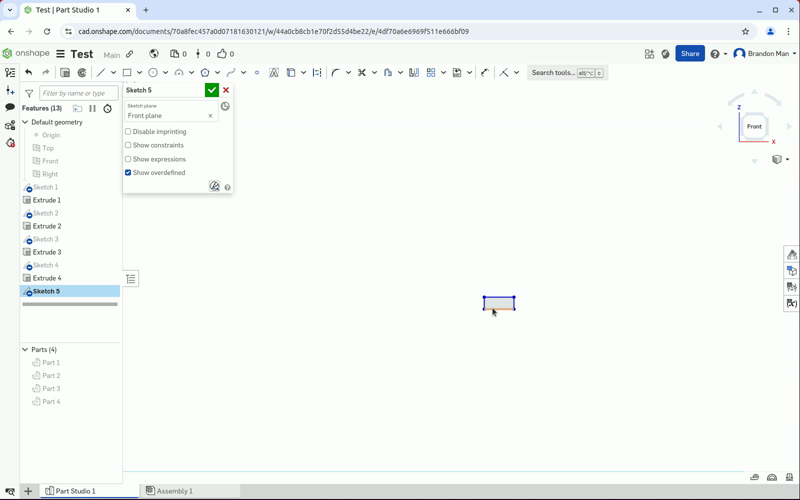
scroll(6)
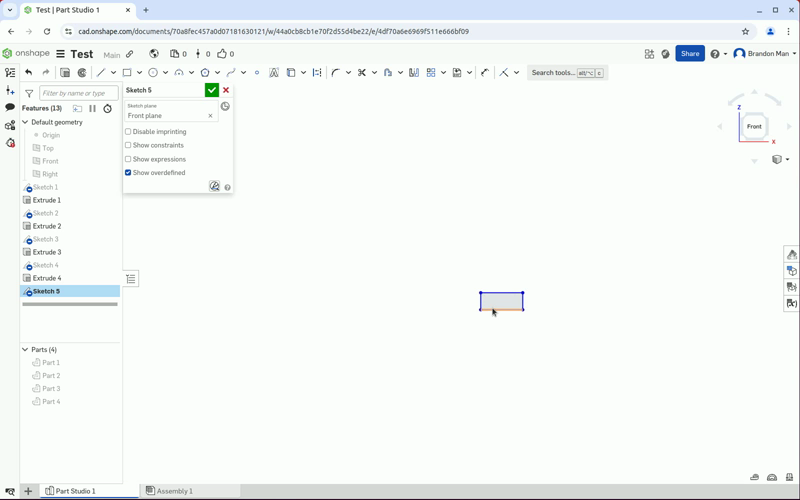
scroll(6)
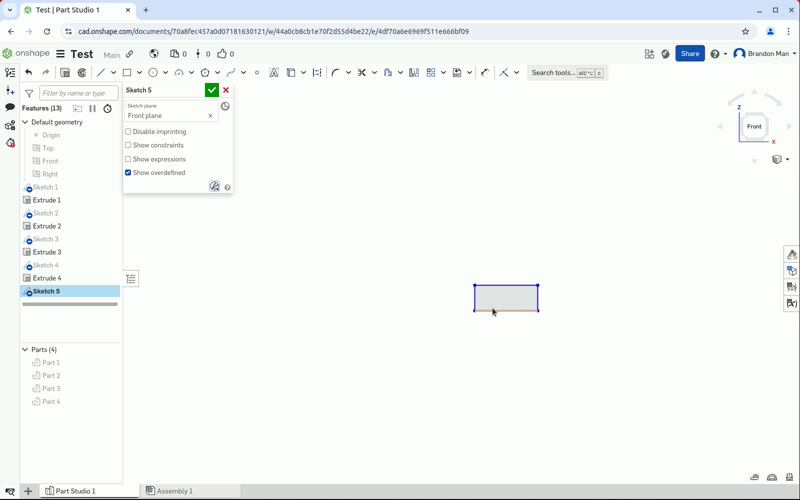
scroll(6)
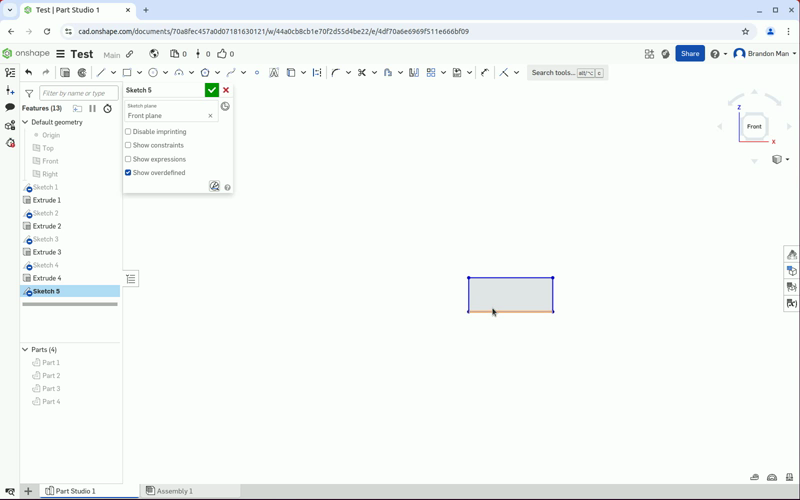
scroll(6)
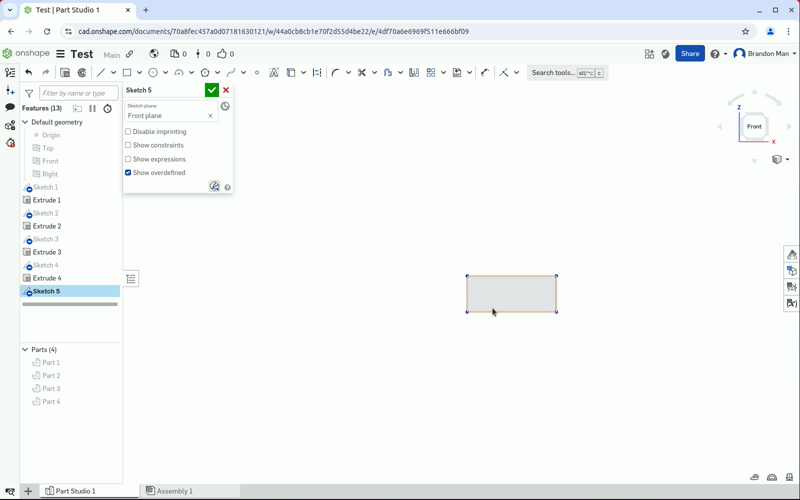
scroll(6)
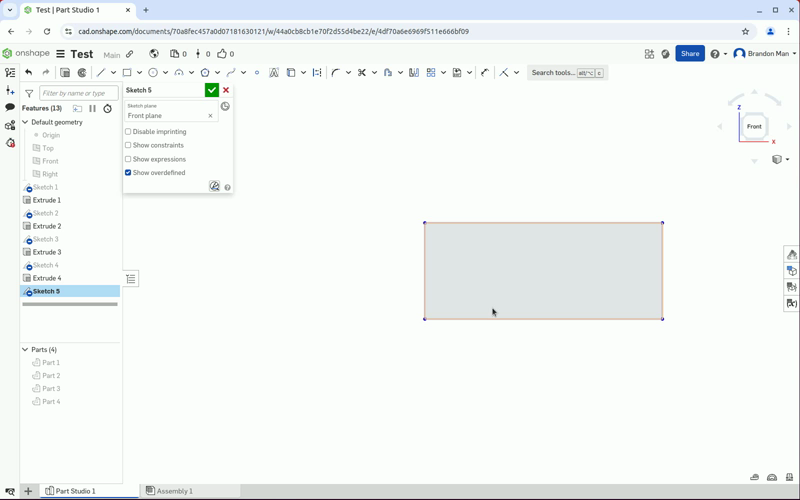
click(492, 307)
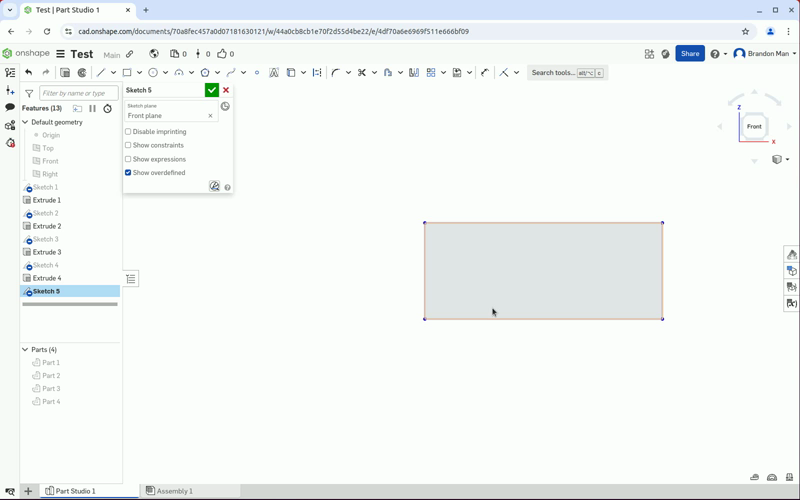
scroll(-6)
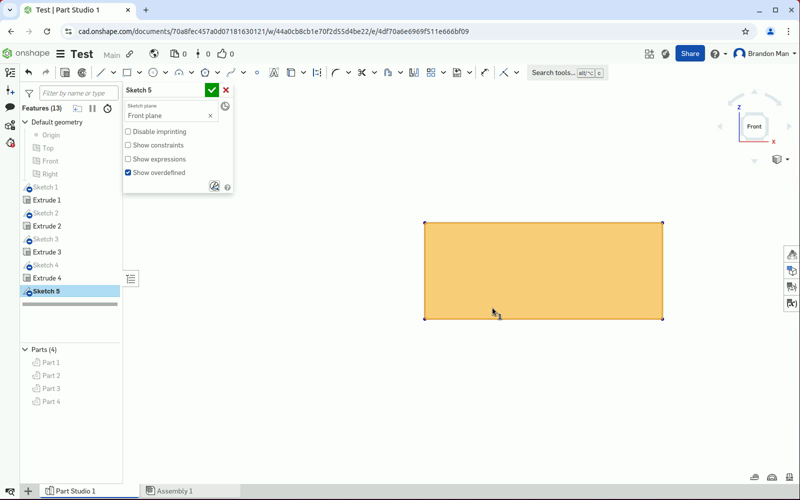
scroll(-6)
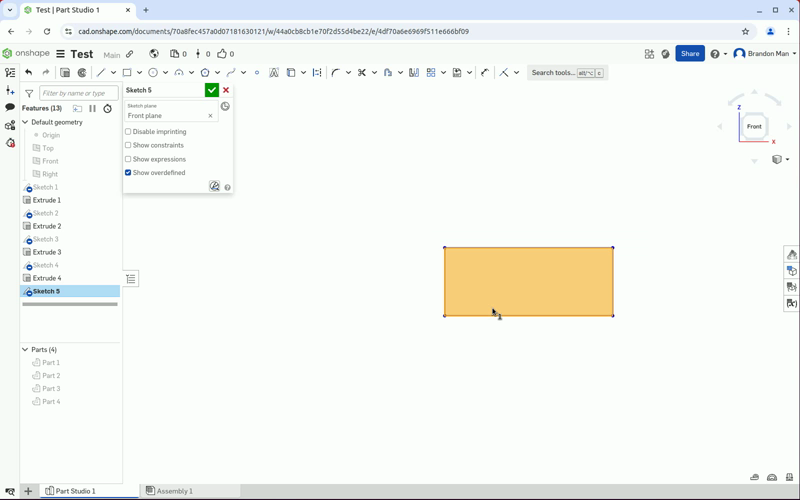
scroll(-6)
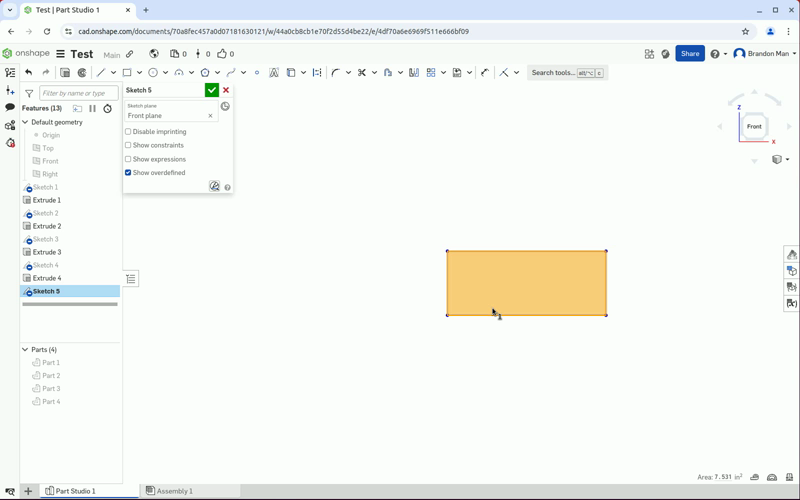
scroll(-6)
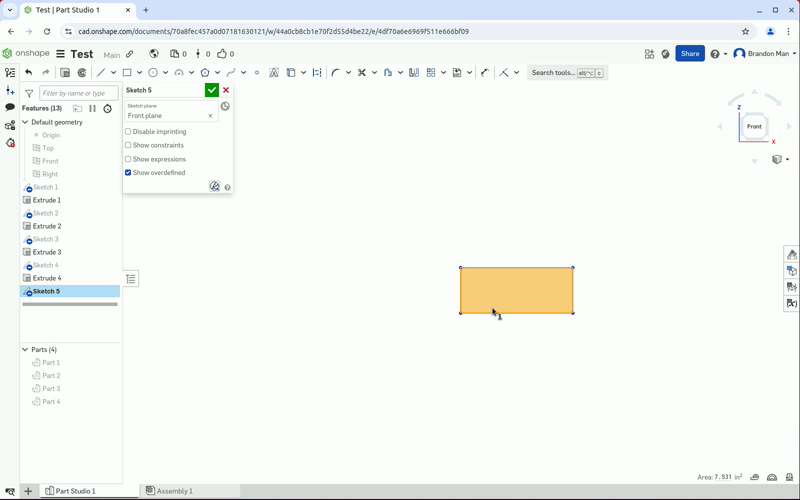
scroll(-6)
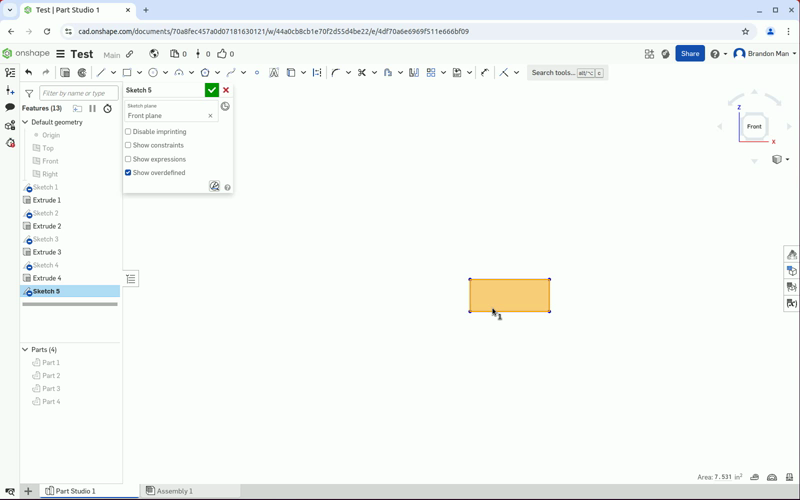
scroll(-6)
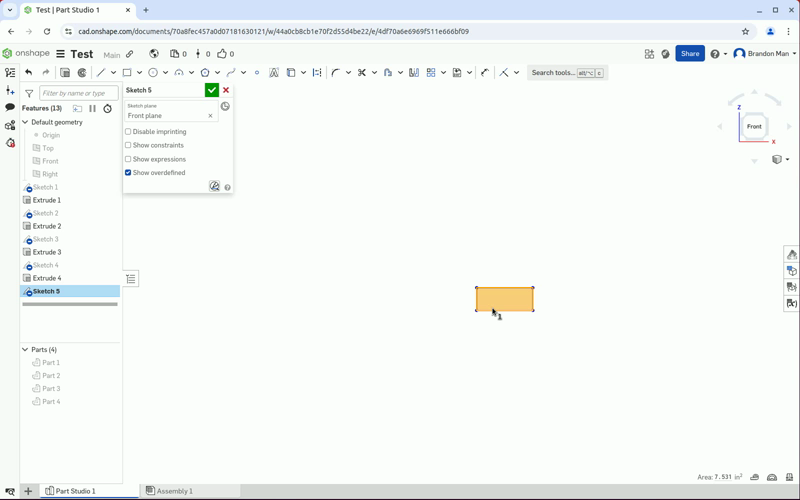
scroll(-6)
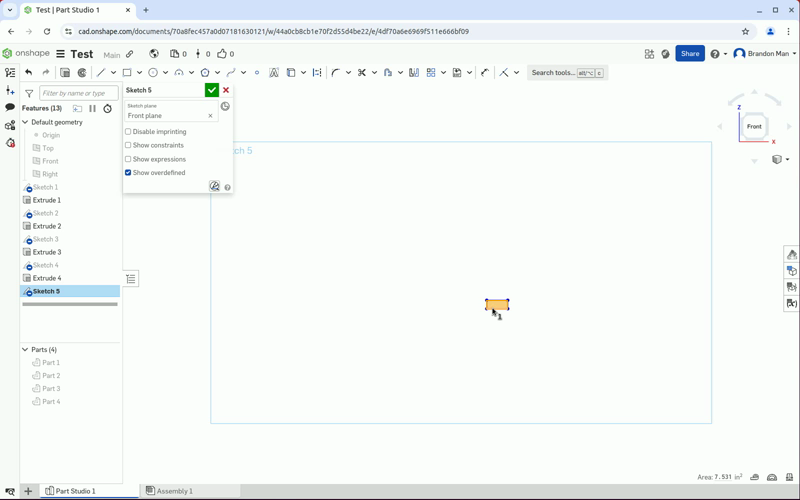
mouse_move(73, 352)
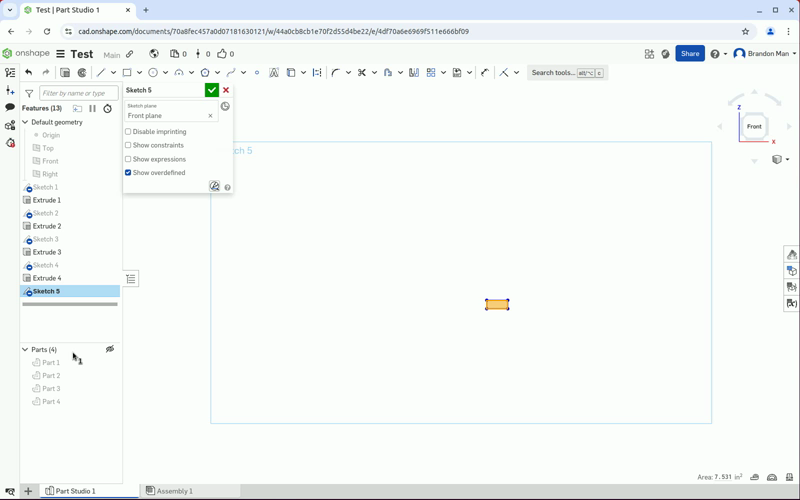
key(shift+y)
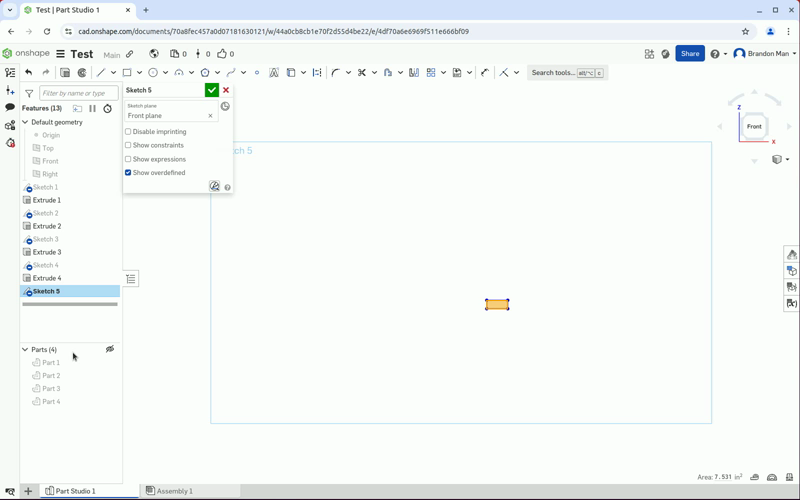
key(shift+e)
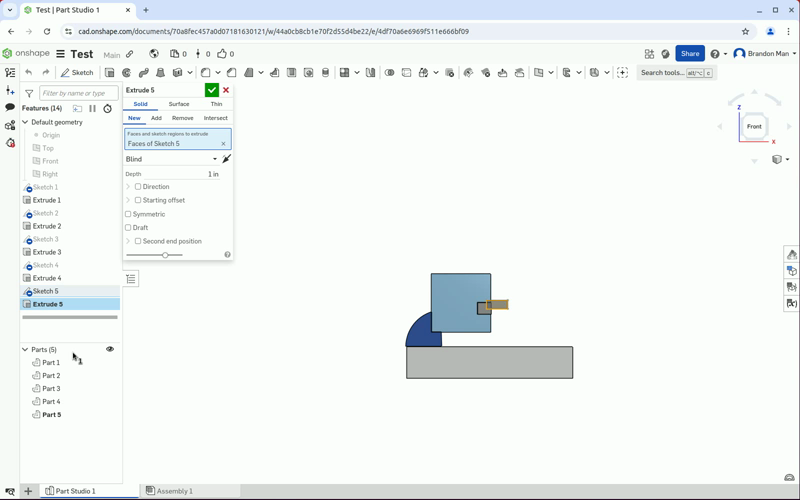
mouse_move(143, 106)
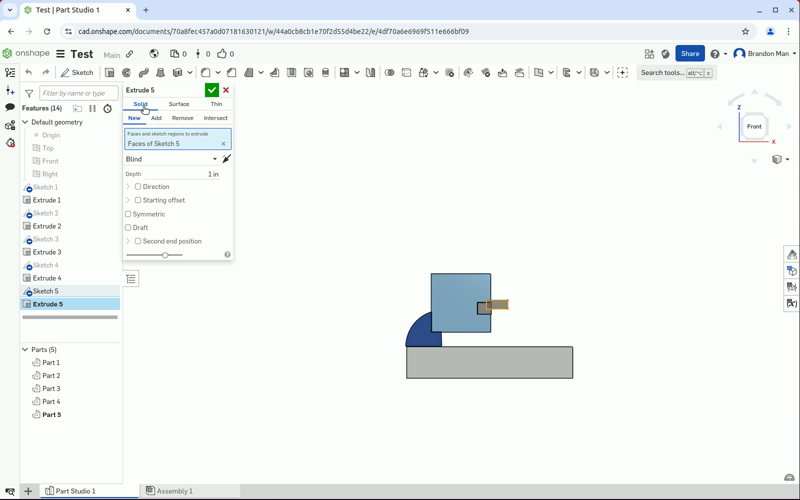
click(143, 106)
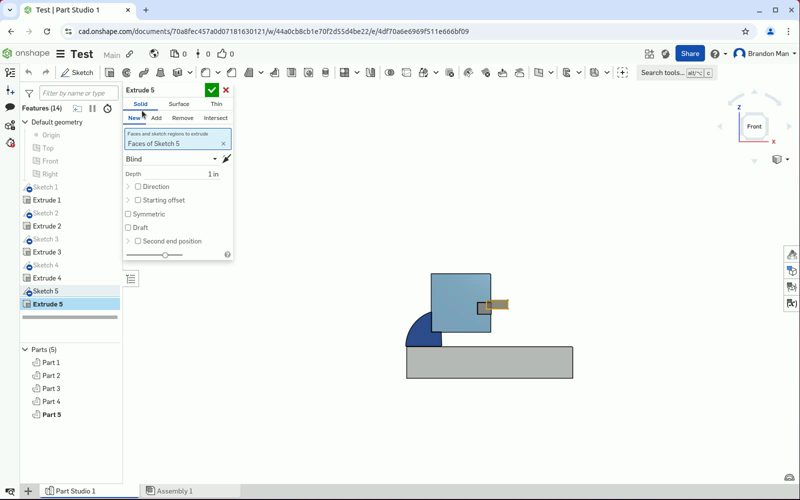
mouse_move(137, 120)
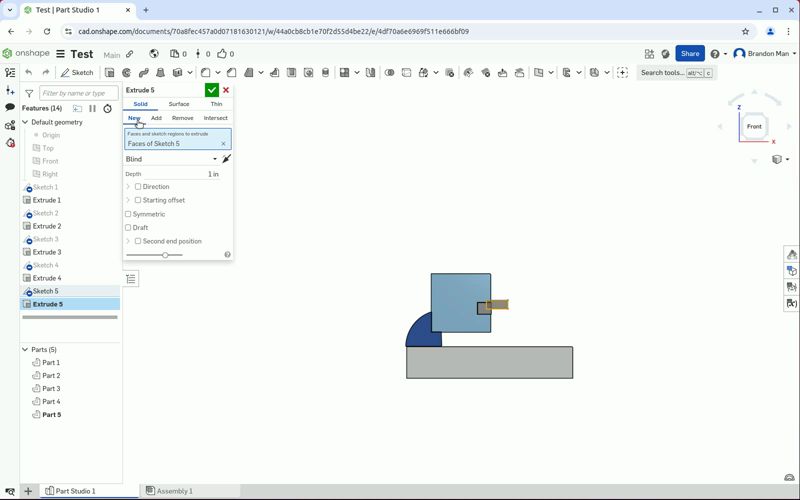
click(137, 120)
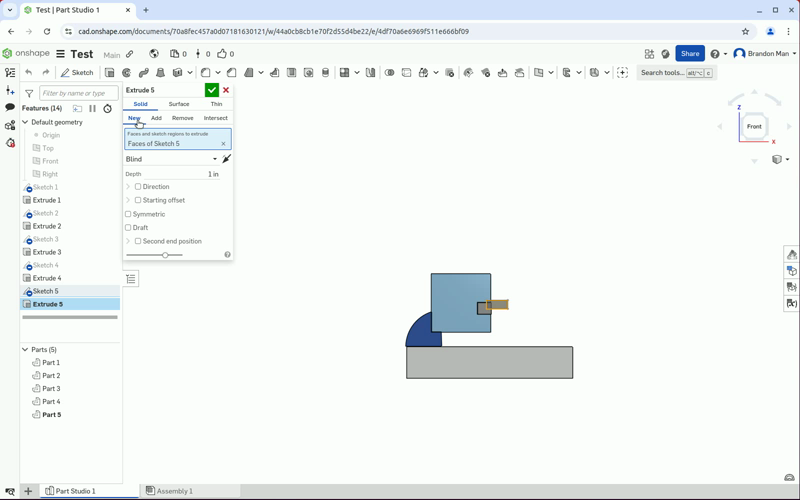
key(tab, 4)
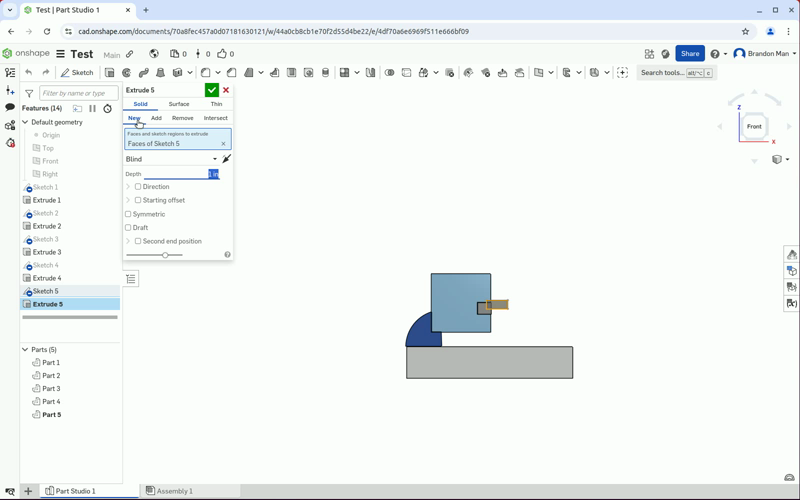
text(7.943)
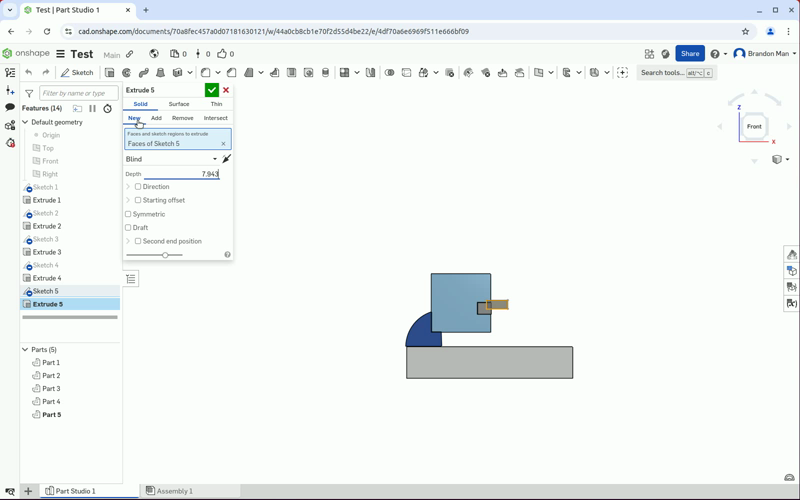
key(enter)
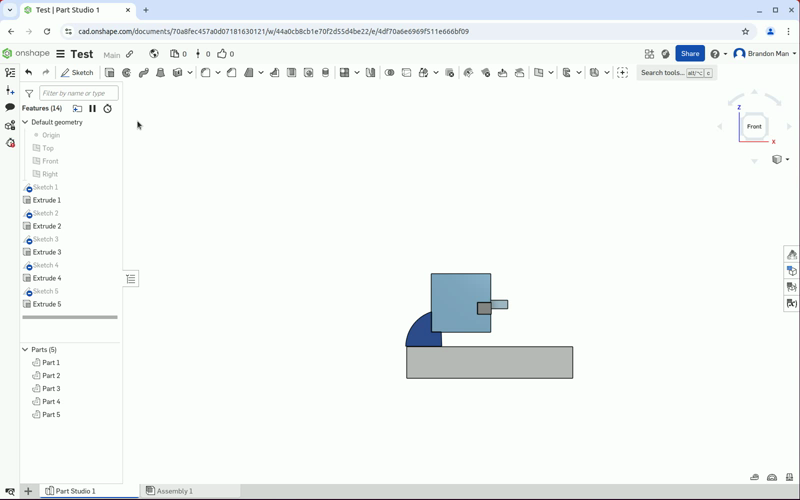
key(shift+h)
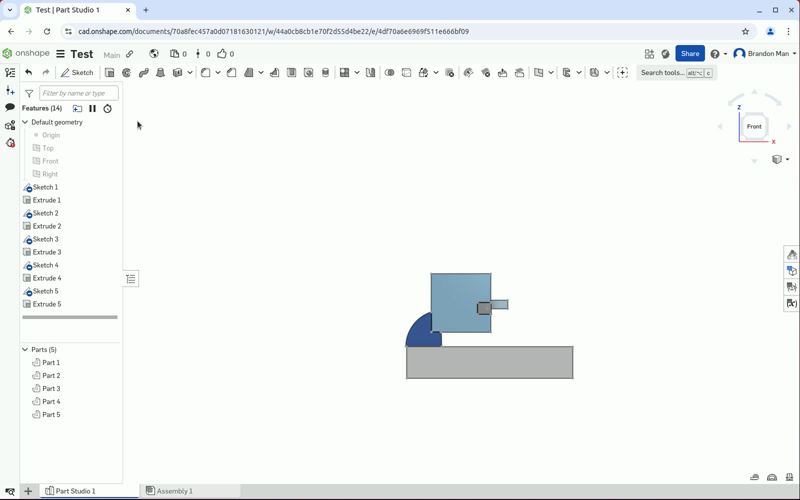
key(shift+h)
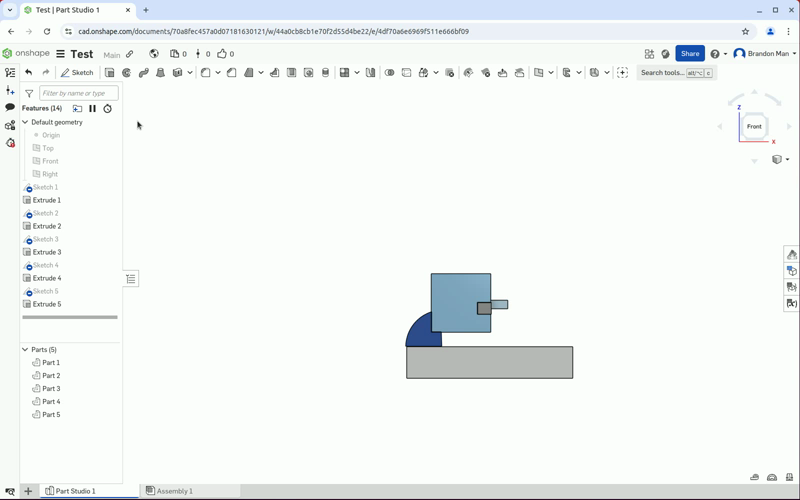
mouse_move(73, 189)
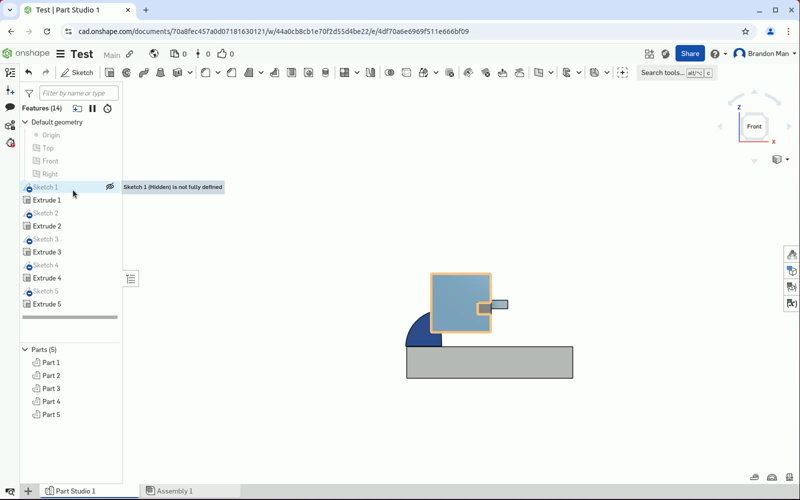
click(73, 189)
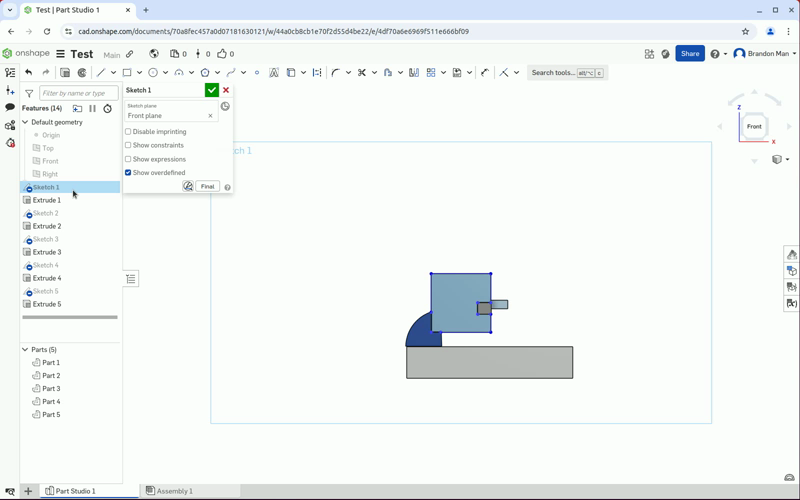
mouse_move(229, 92)
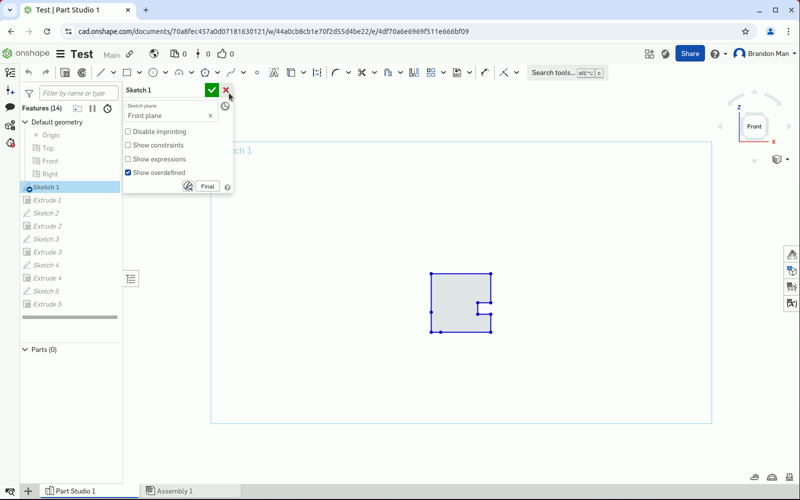
click(229, 92)
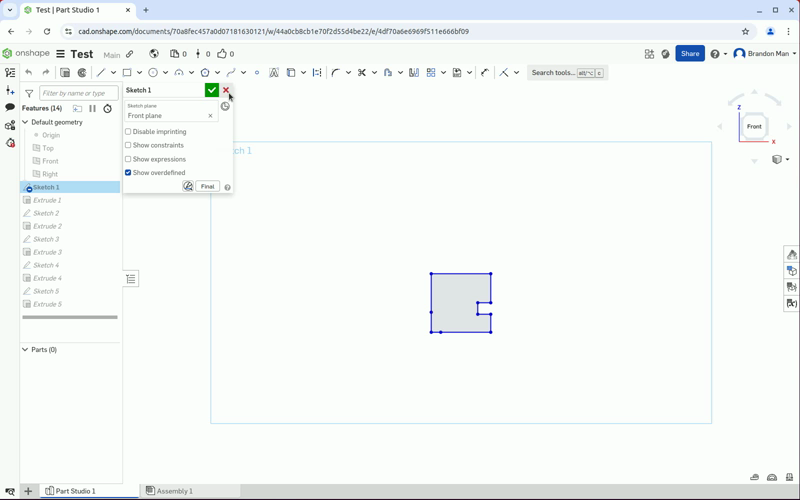
key(shift+s)
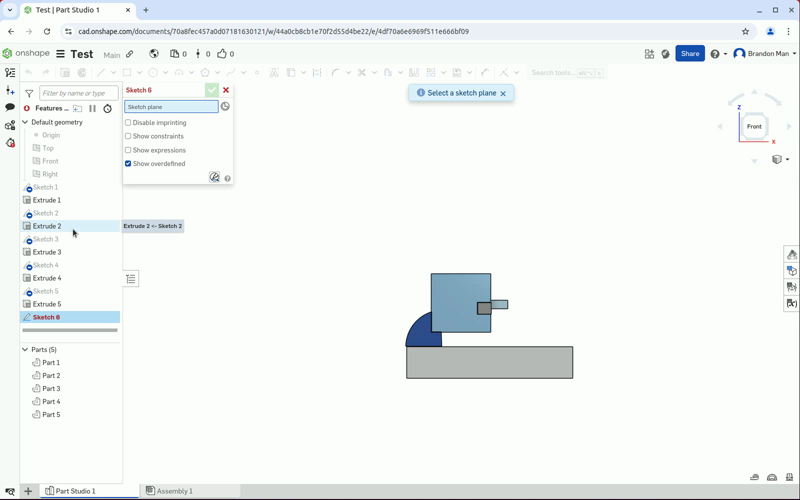
scroll(3)
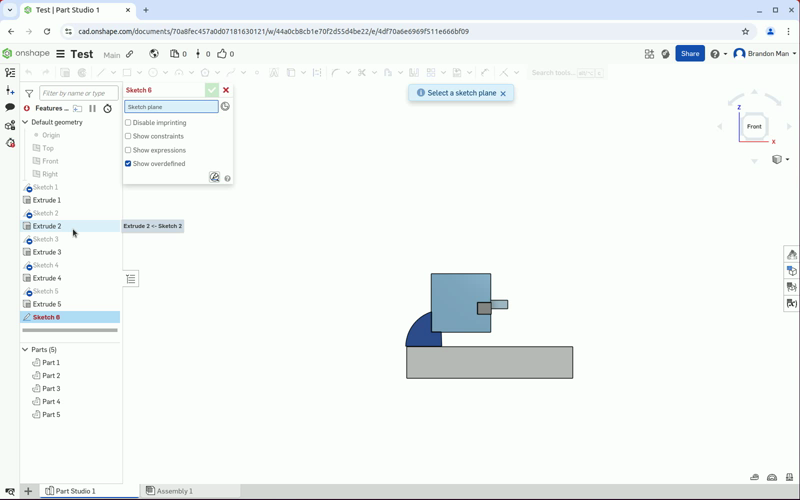
mouse_move(73, 163)
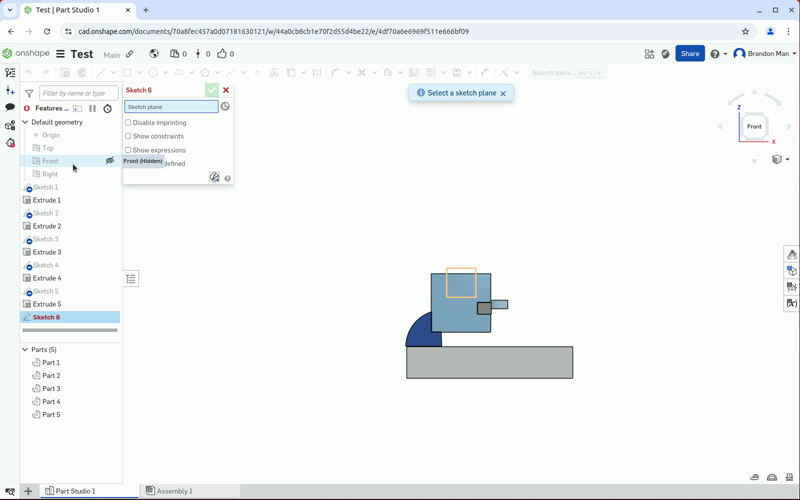
click(73, 163)
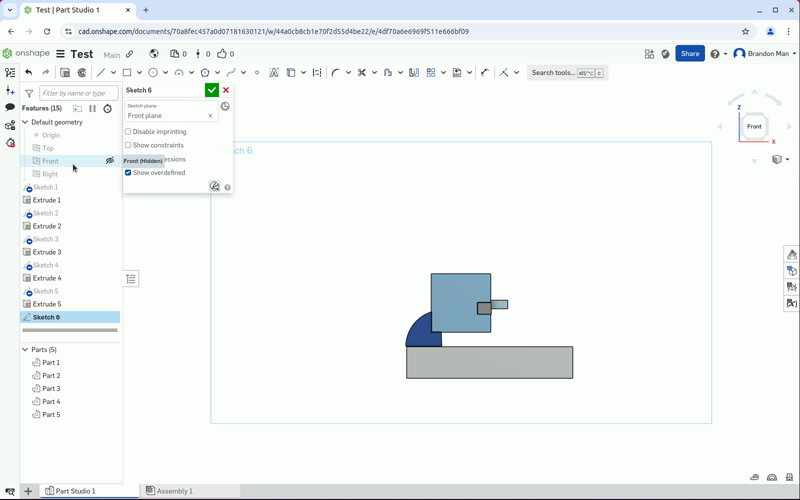
mouse_move(73, 352)
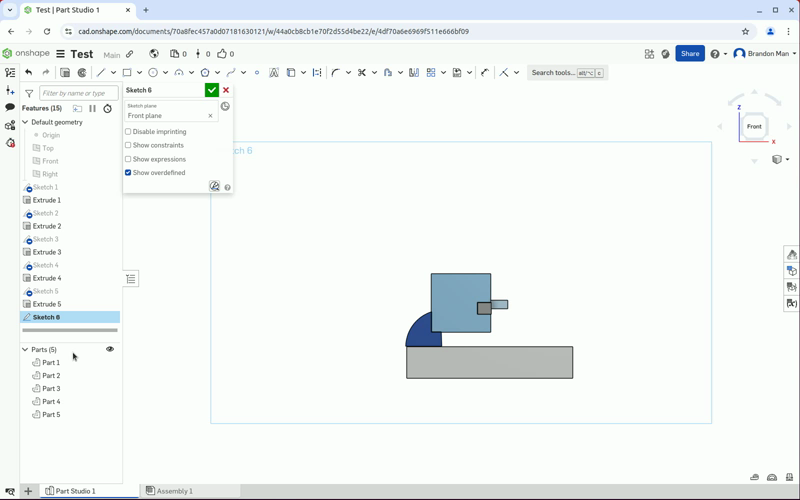
key(y)
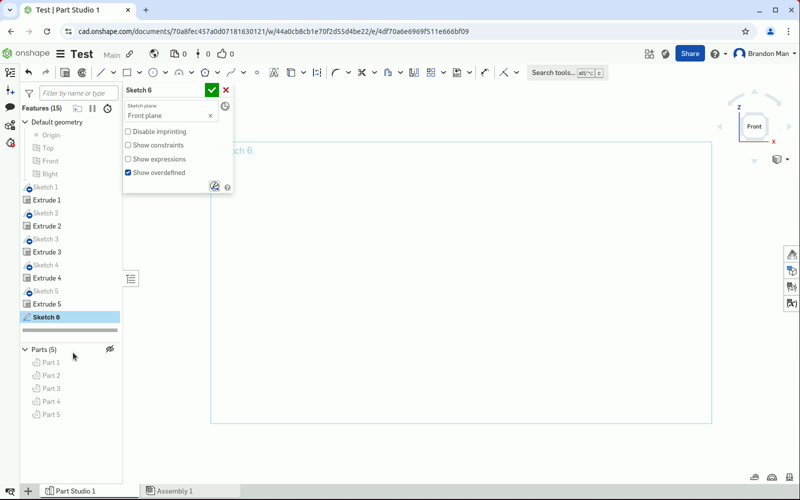
key(l)
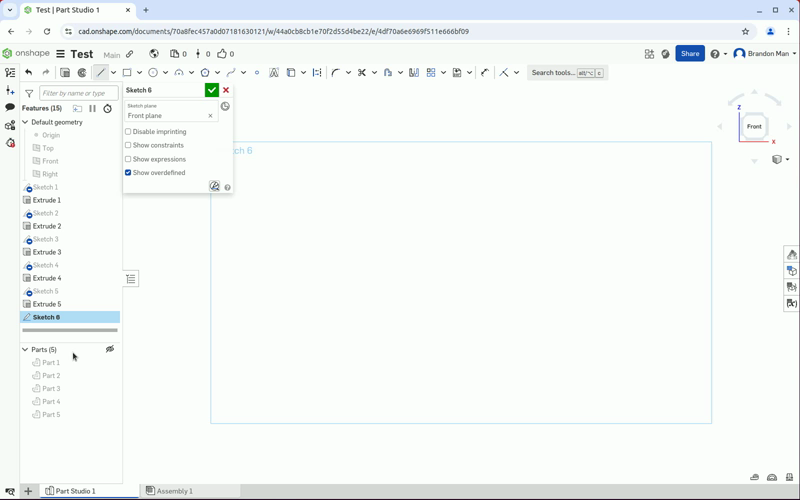
key_down(shift)
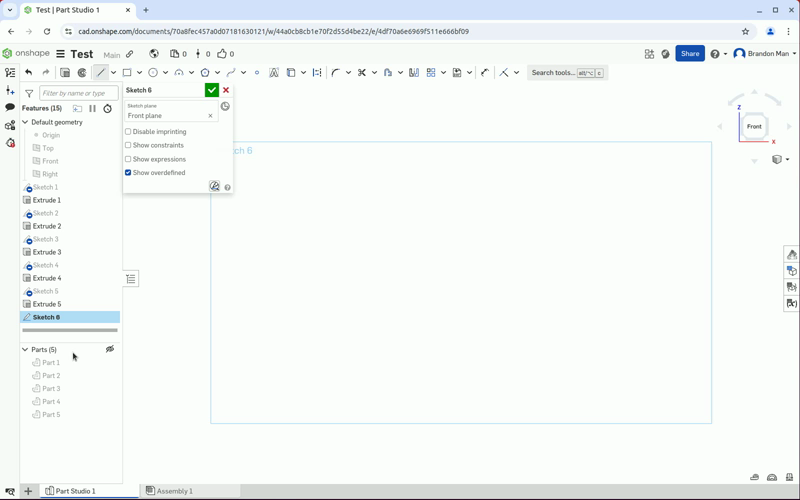
mouse_move(507, 322)
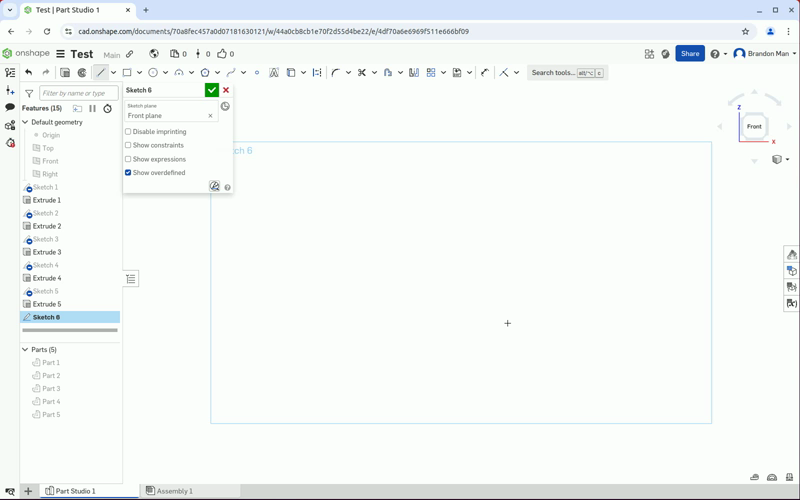
click(507, 322)
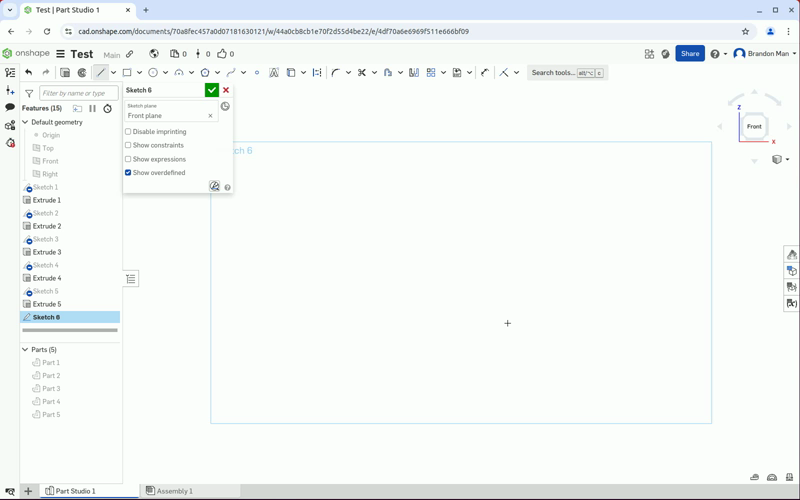
key_up(shift)
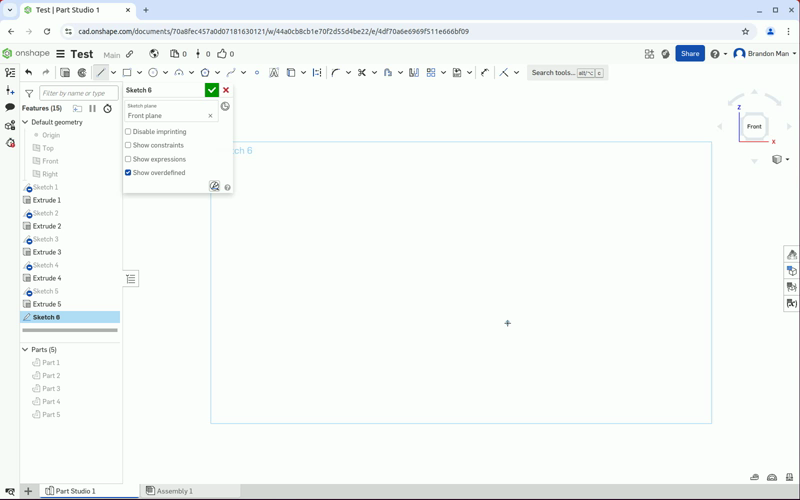
key_down(shift)
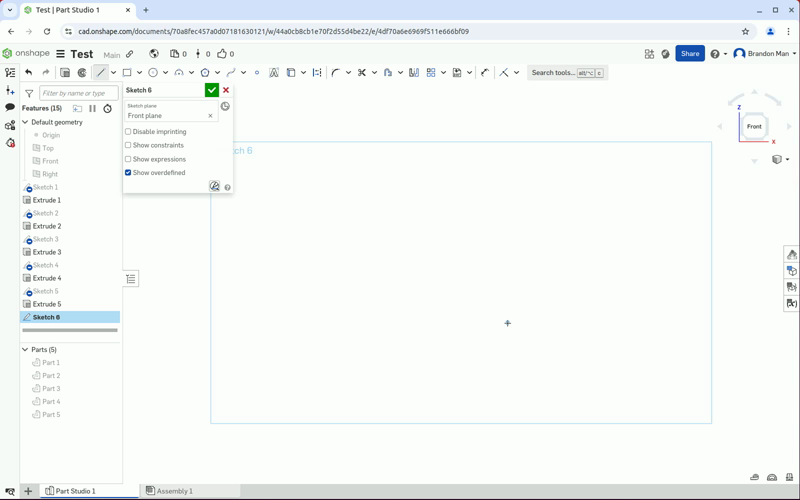
mouse_move(537, 322)
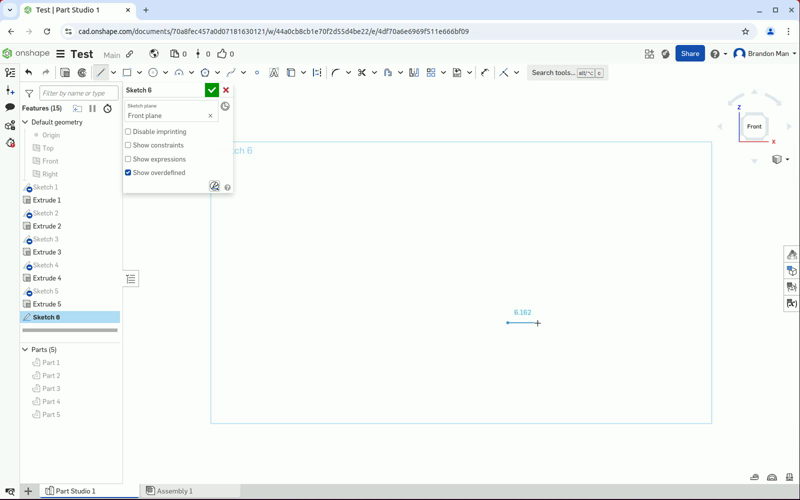
mouse_move(543, 322)
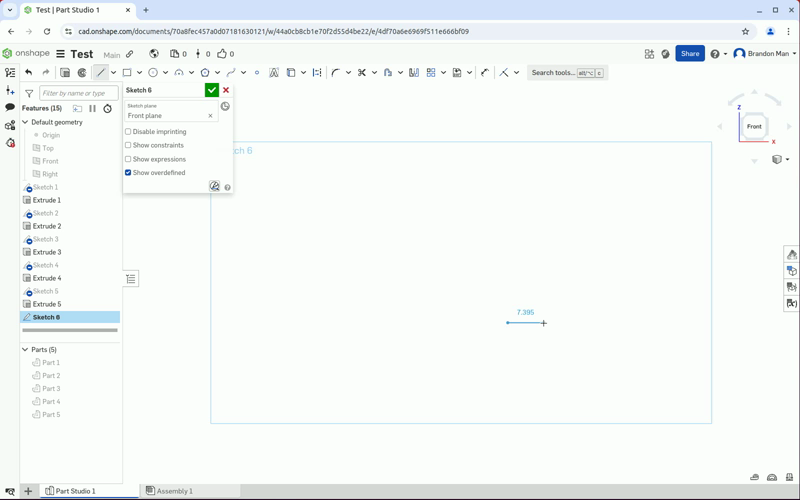
click(543, 322)
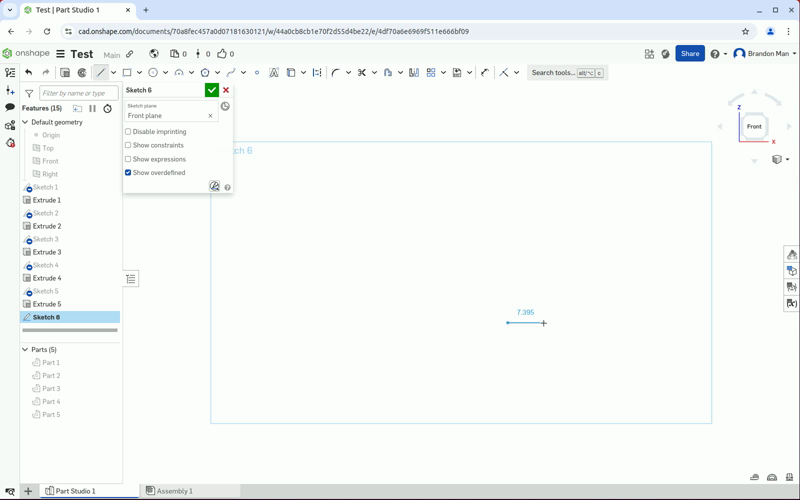
key_up(shift)
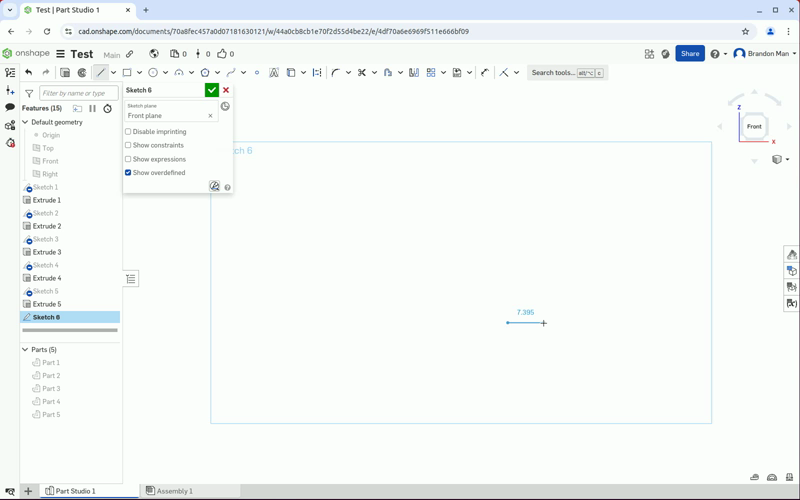
key_down(shift)
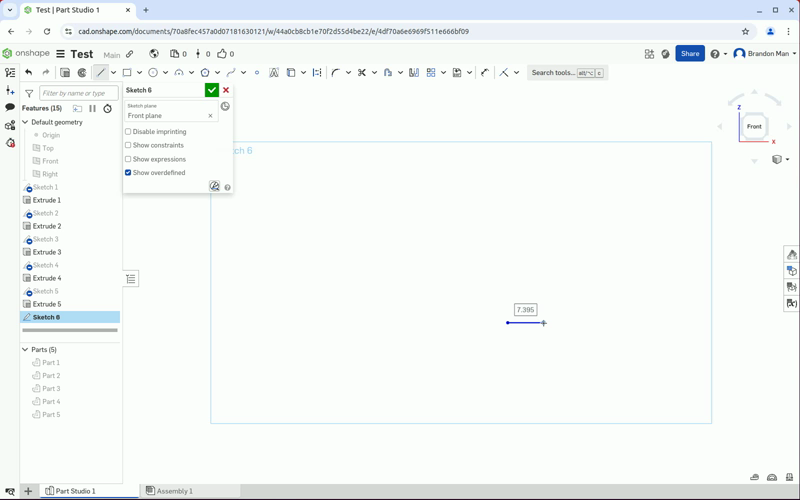
mouse_move(573, 322)
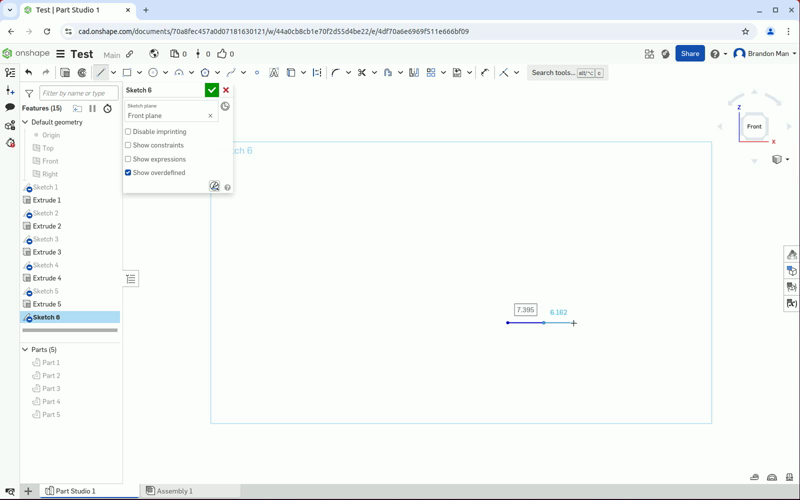
mouse_move(543, 287)
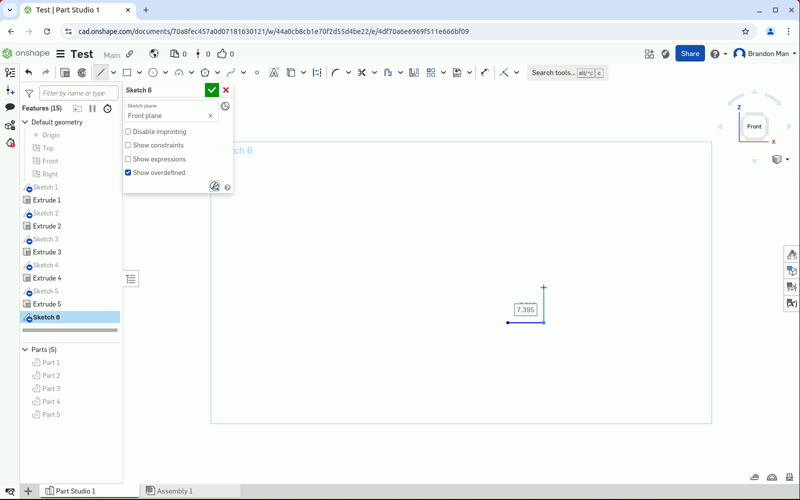
click(543, 287)
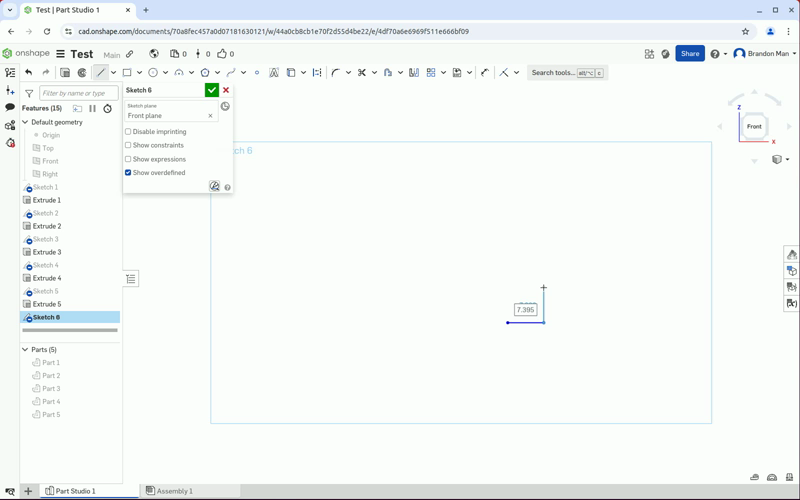
key_up(shift)
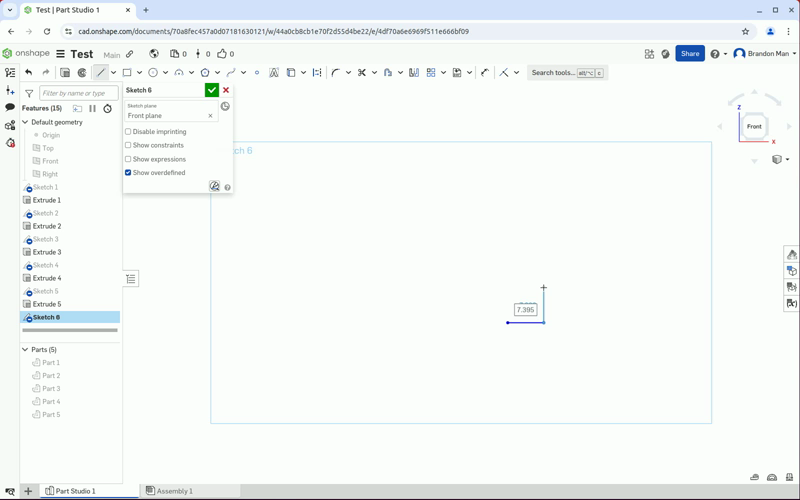
key_down(shift)
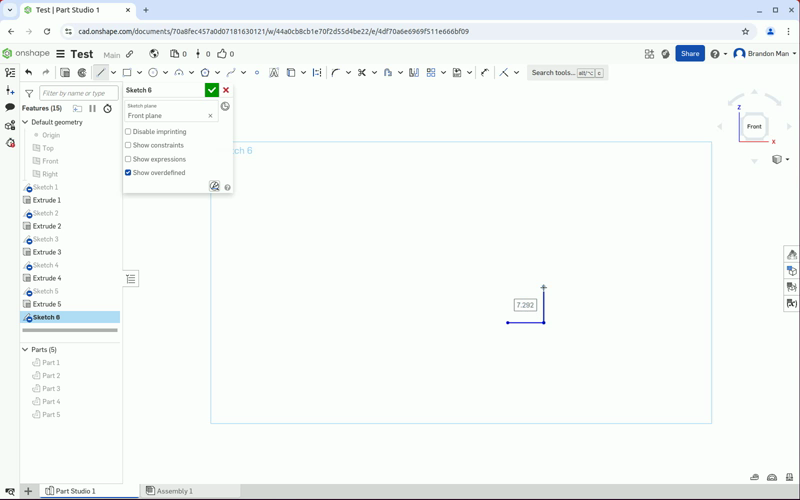
mouse_move(573, 287)
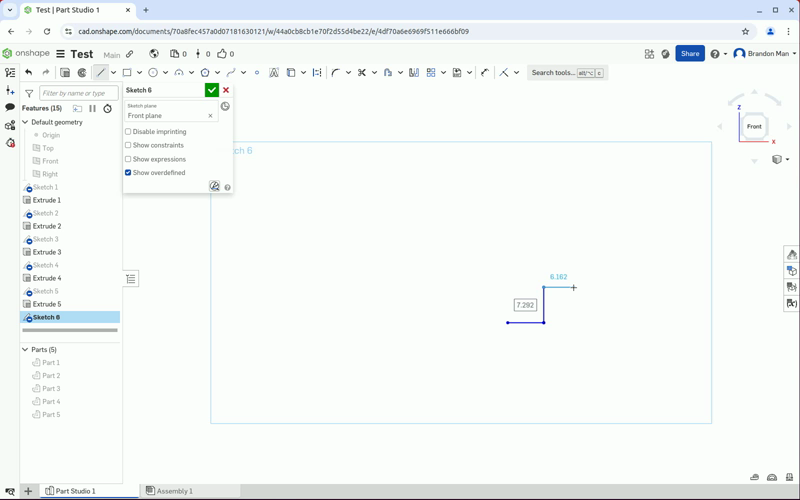
mouse_move(507, 287)
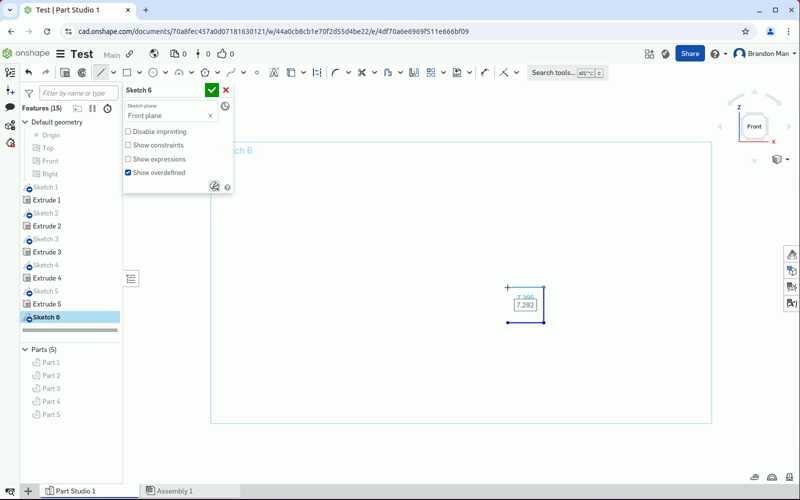
click(507, 287)
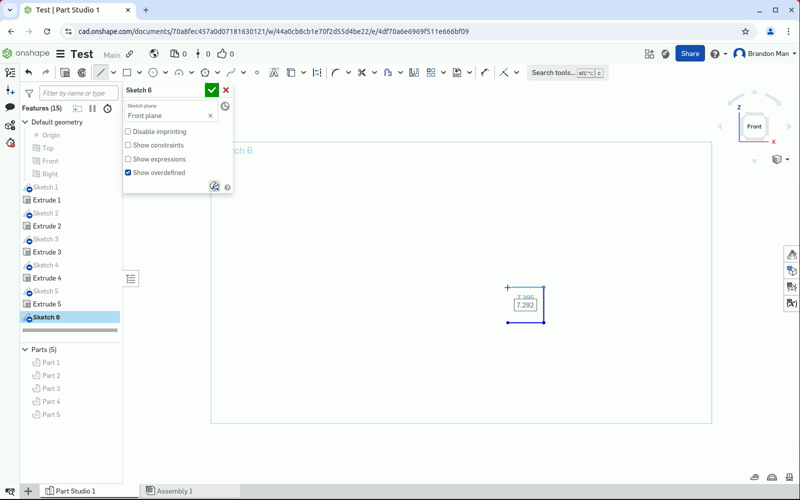
key_up(shift)
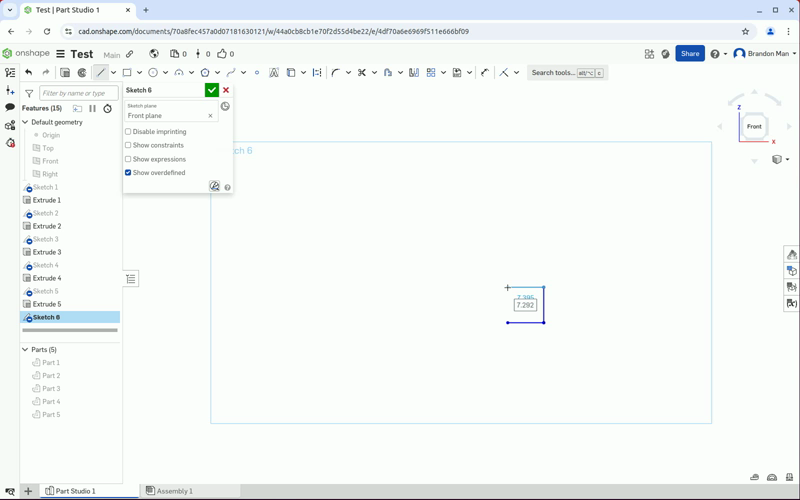
key_down(shift)
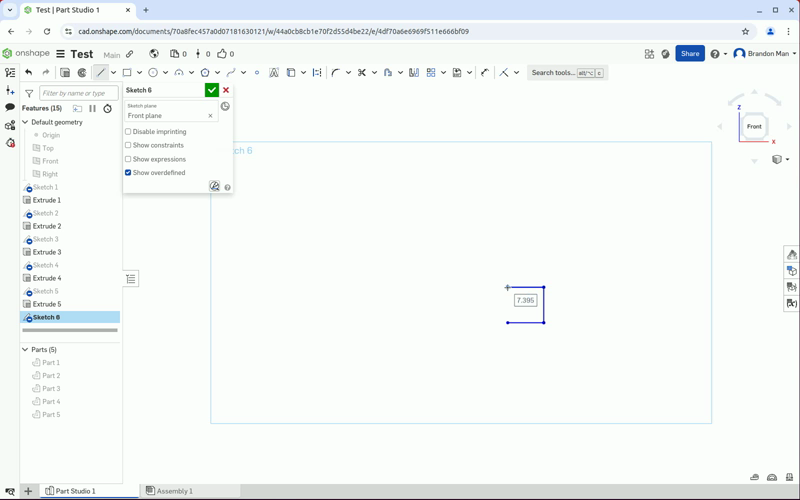
mouse_move(537, 287)
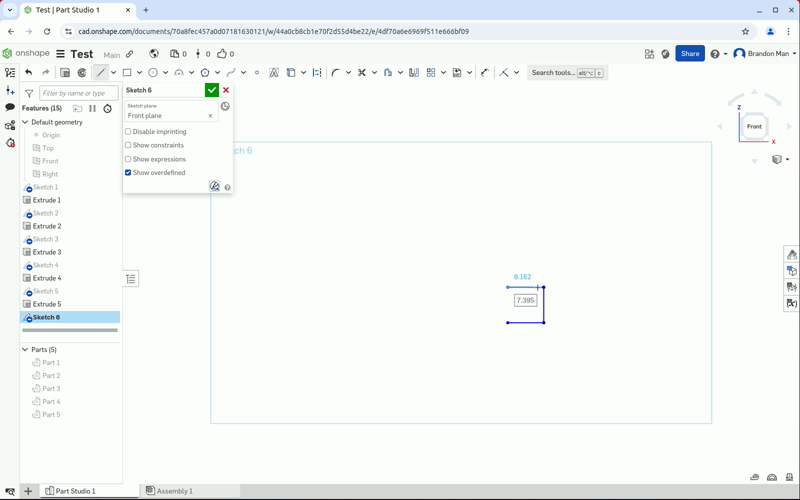
mouse_move(507, 300)
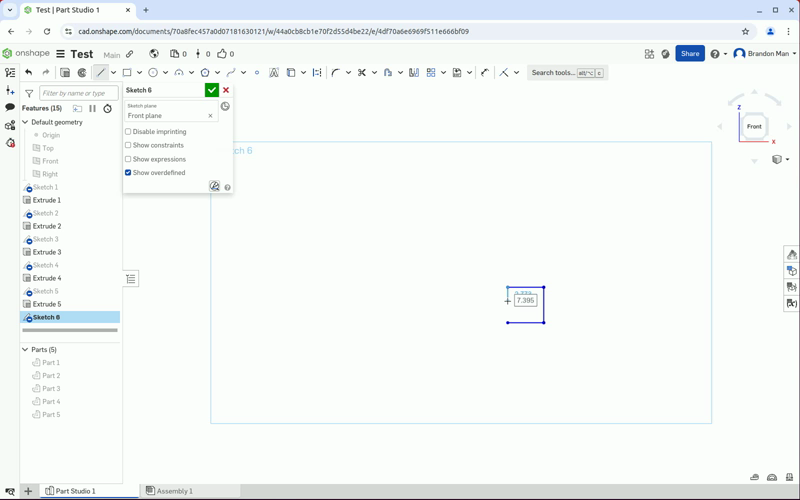
click(507, 300)
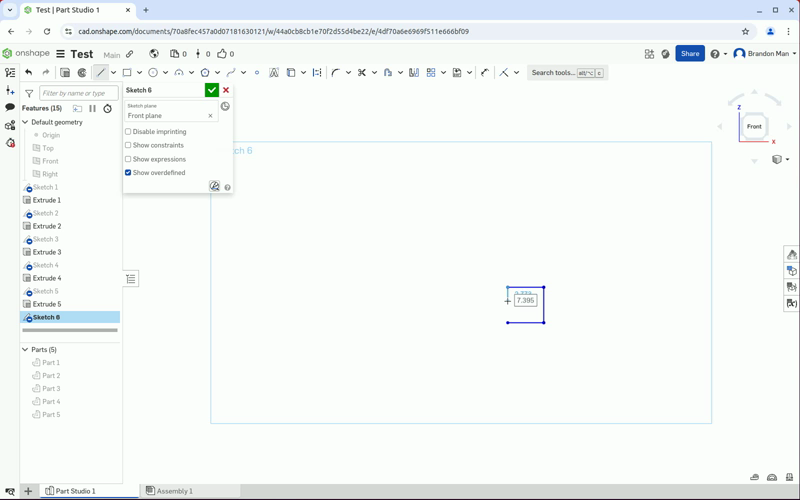
key_up(shift)
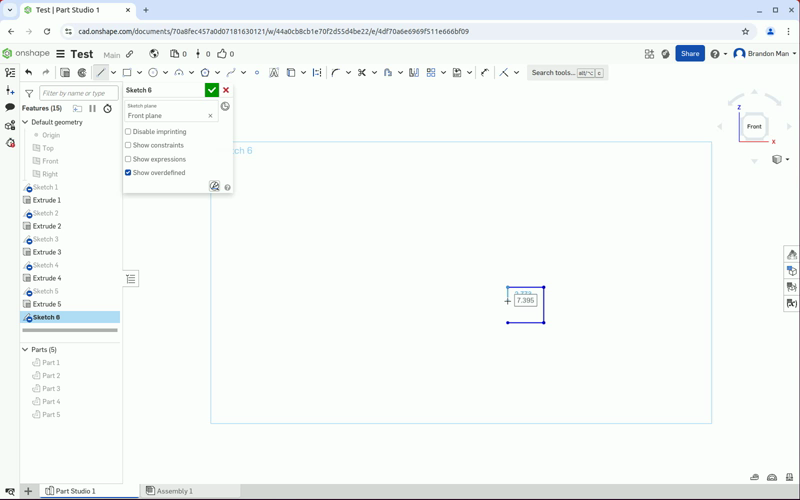
key_down(shift)
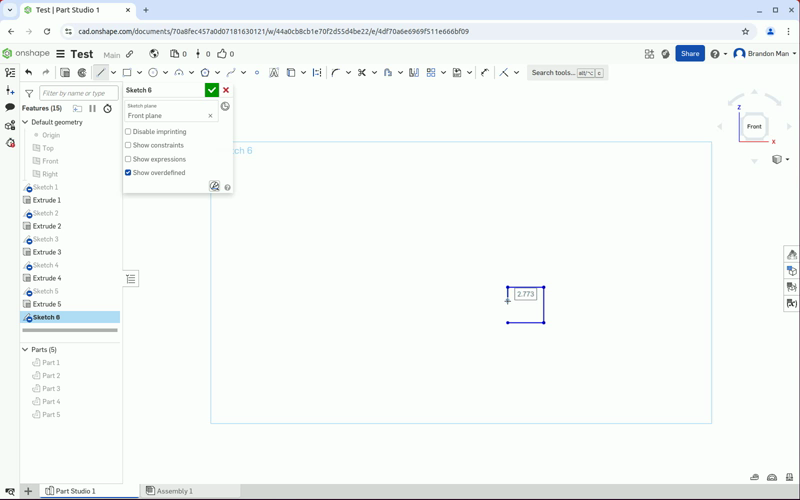
mouse_move(537, 300)
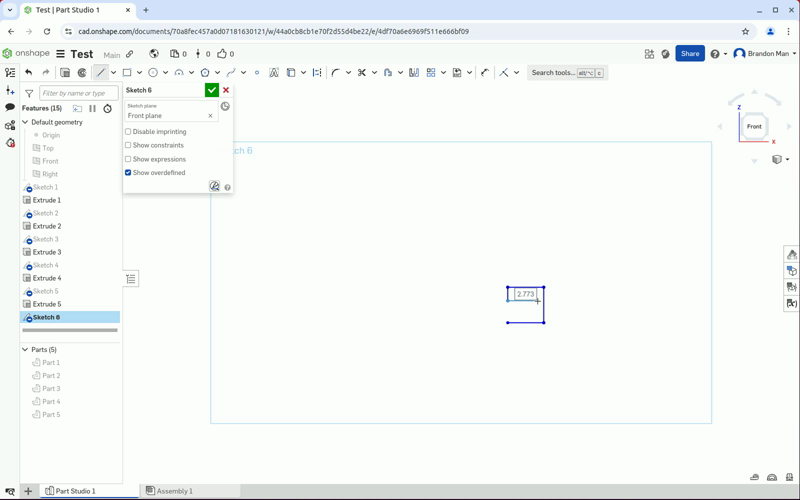
mouse_move(508, 300)
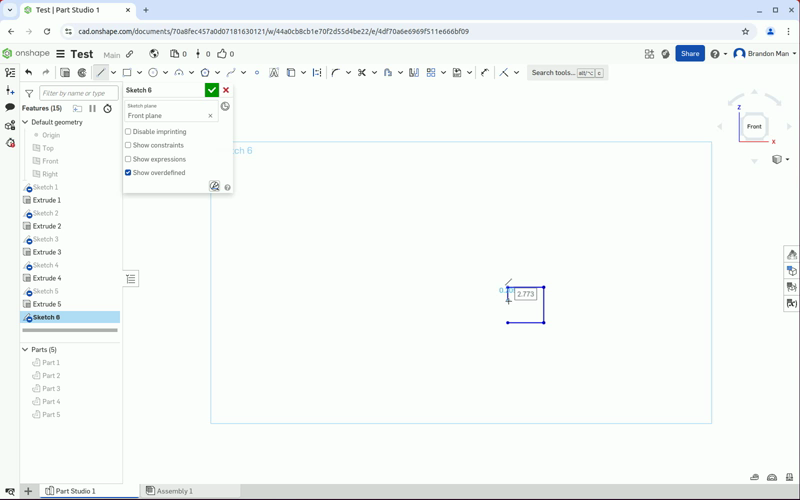
scroll(6)
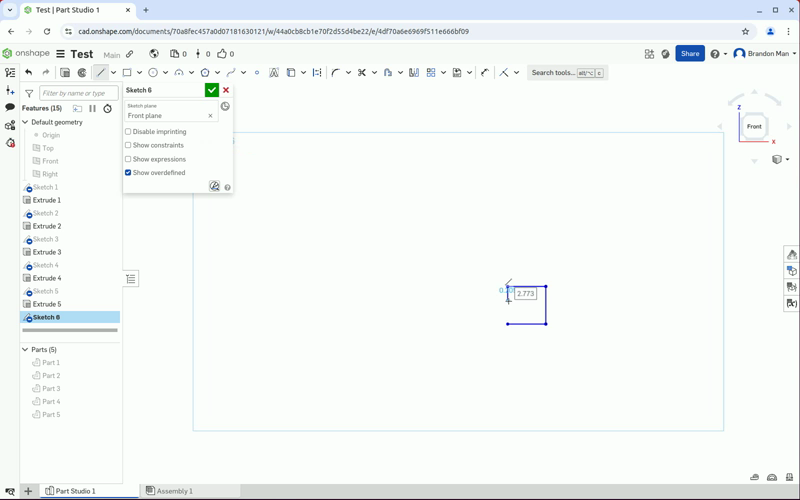
scroll(6)
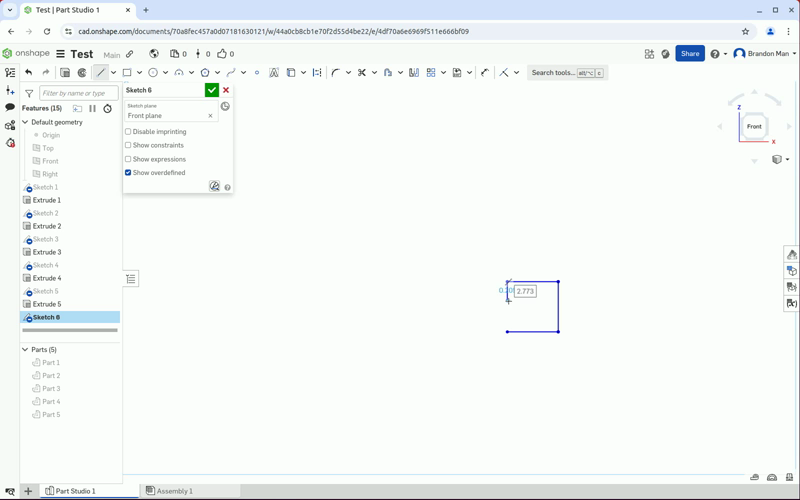
scroll(6)
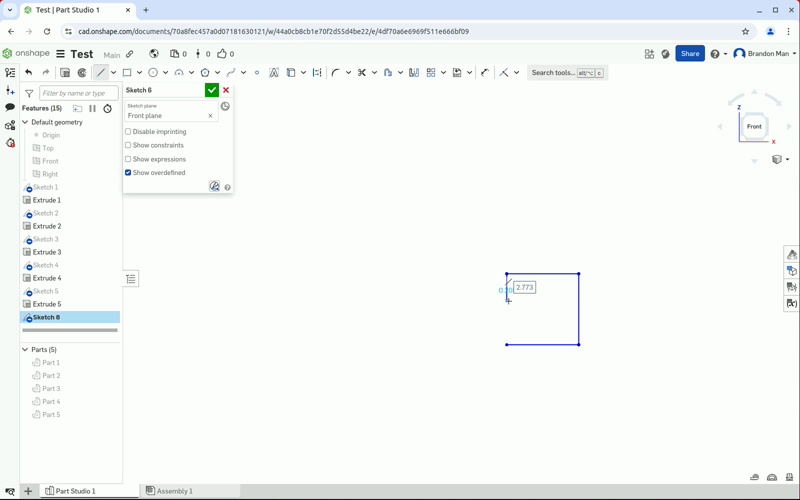
scroll(6)
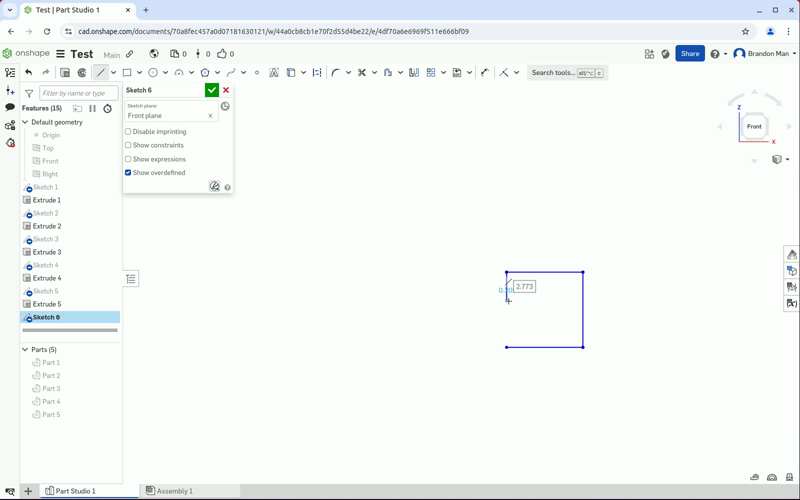
scroll(6)
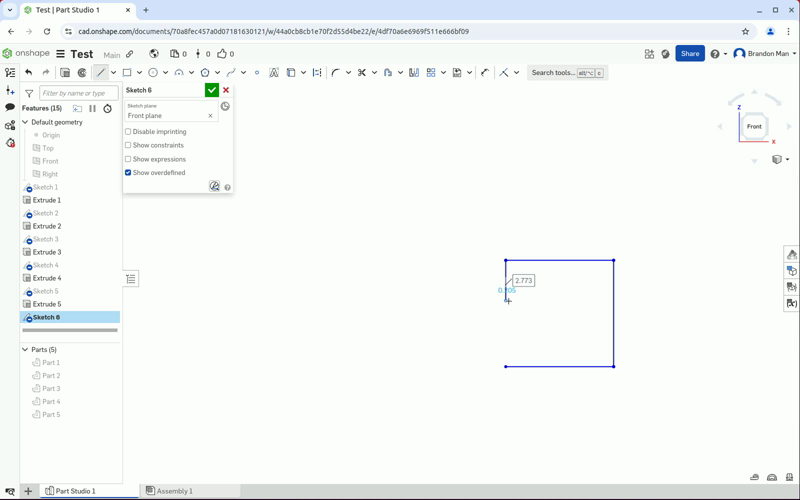
scroll(6)
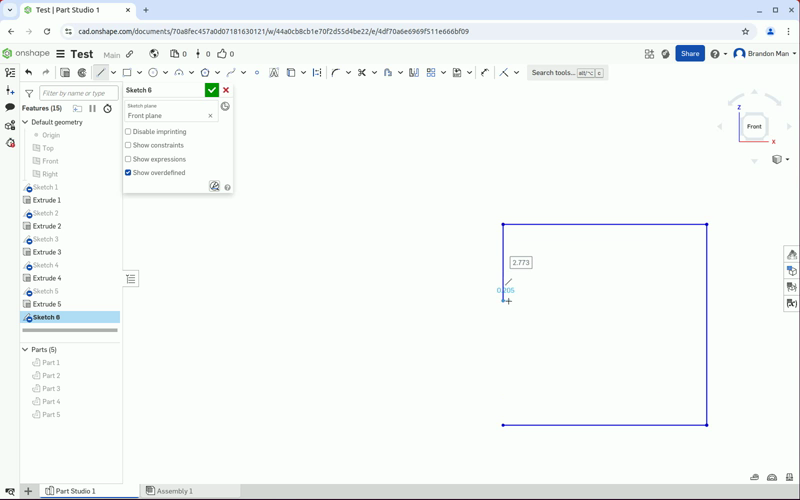
scroll(6)
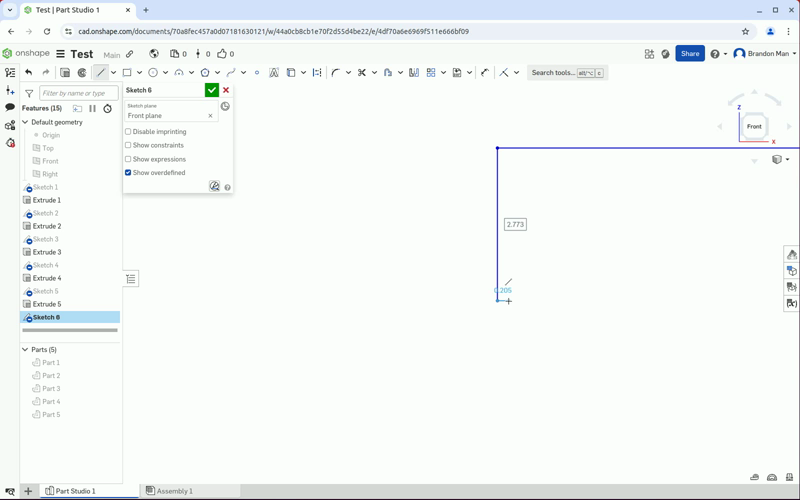
click(508, 300)
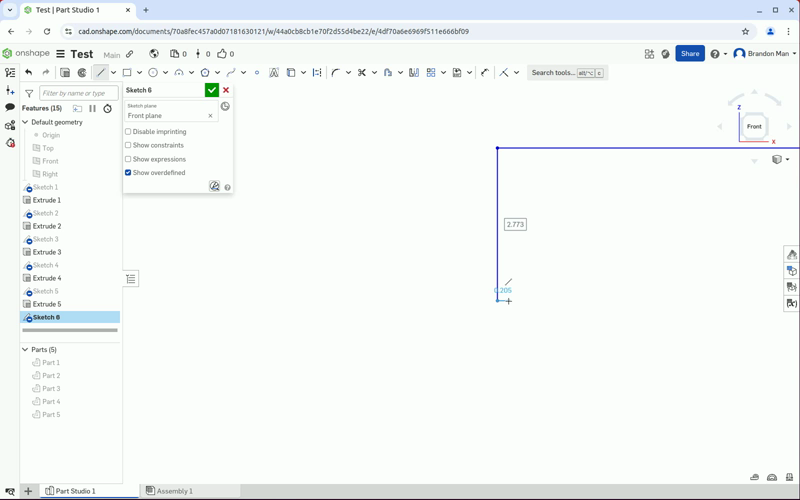
scroll(-6)
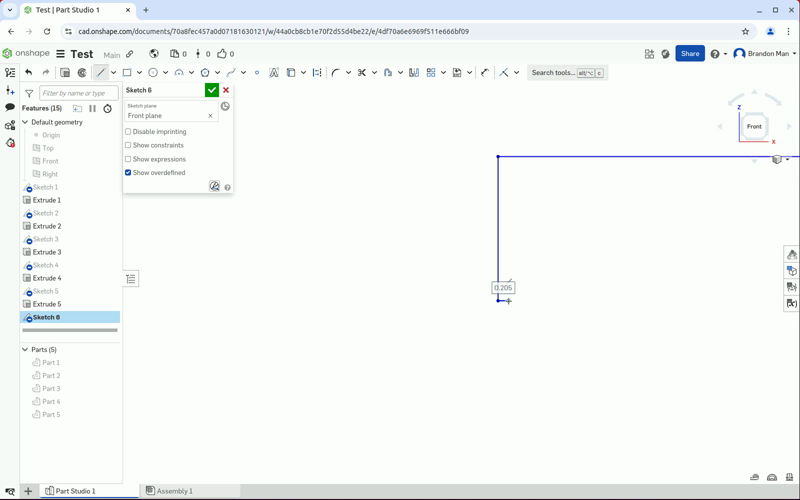
scroll(-6)
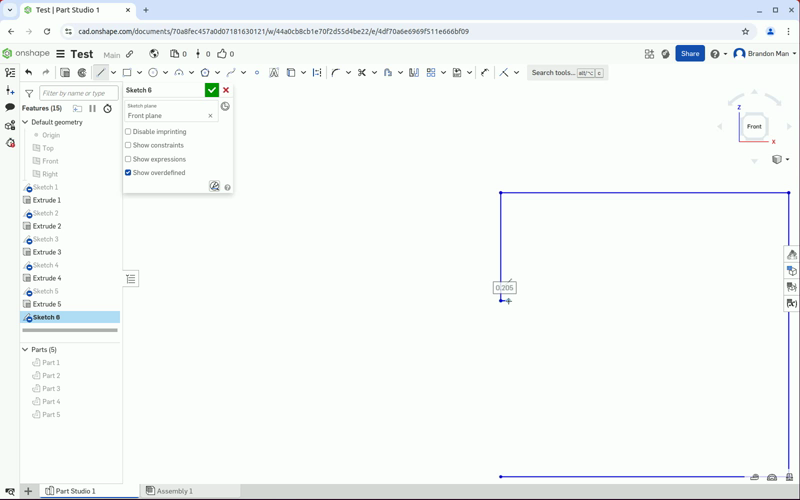
scroll(-6)
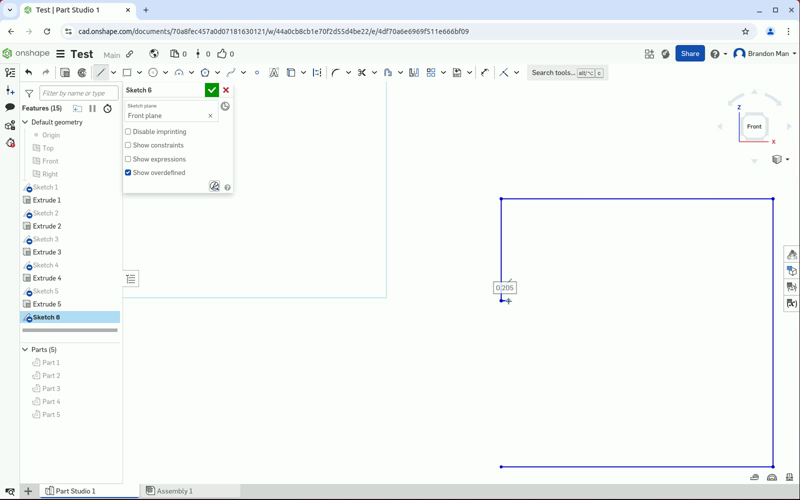
scroll(-6)
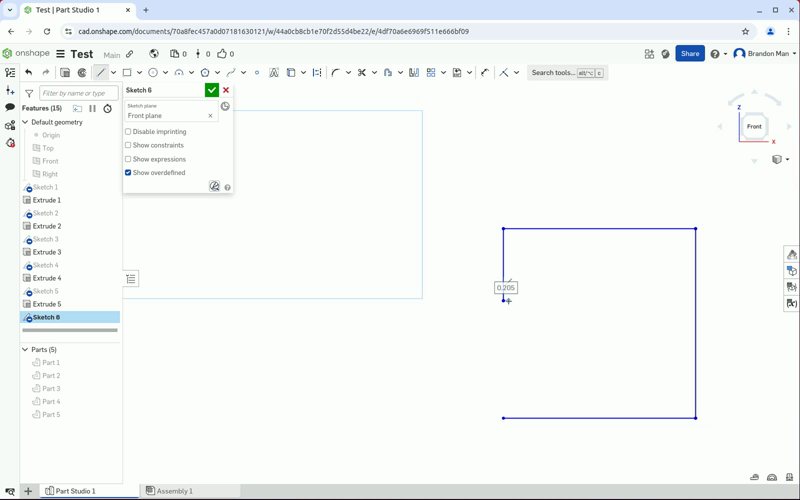
scroll(-6)
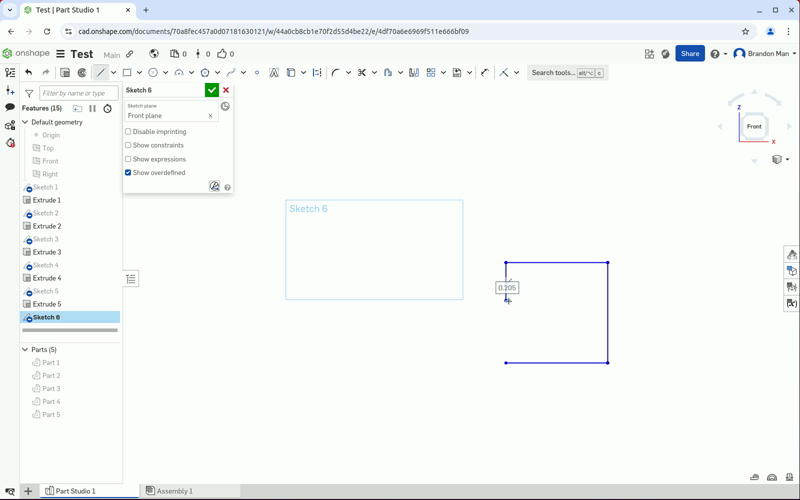
scroll(-6)
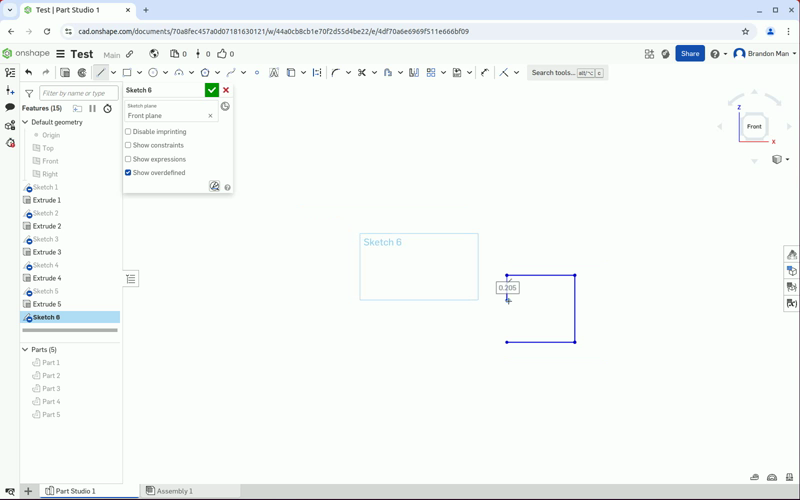
scroll(-6)
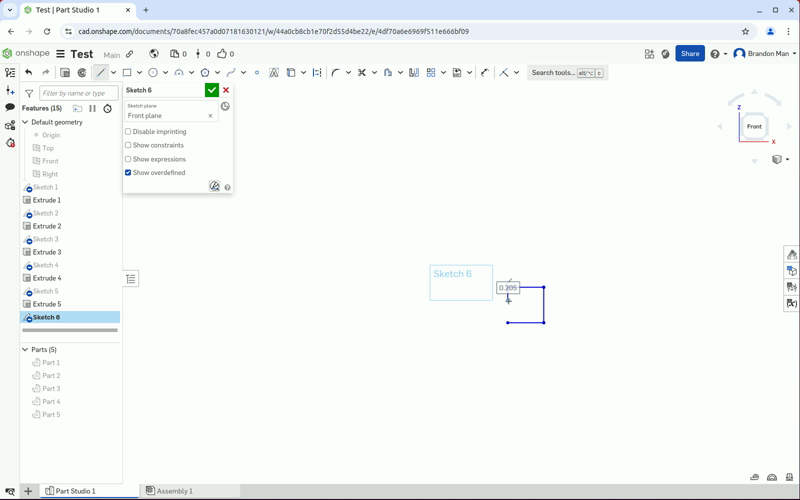
key_up(shift)
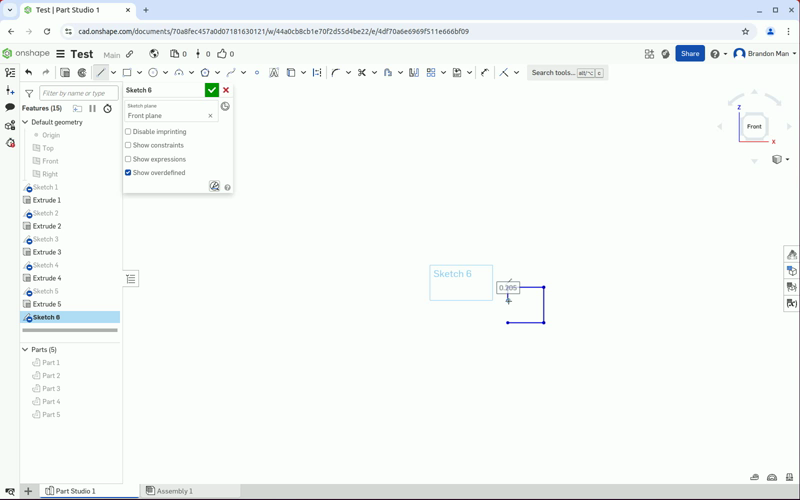
key_down(shift)
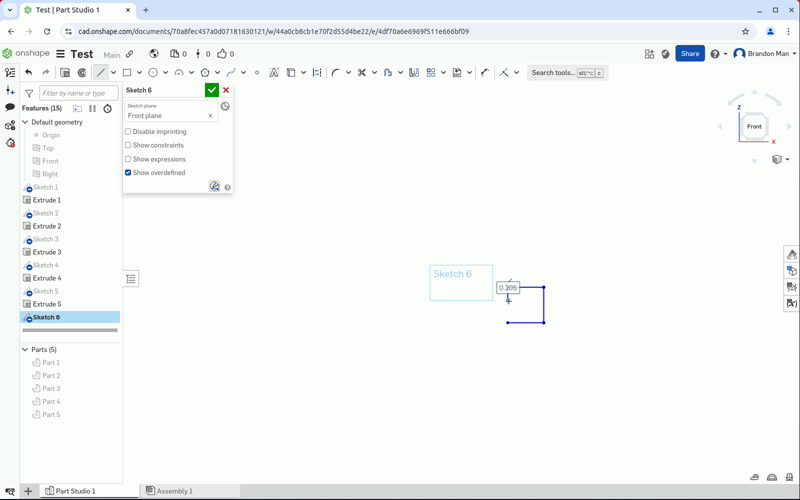
mouse_move(538, 300)
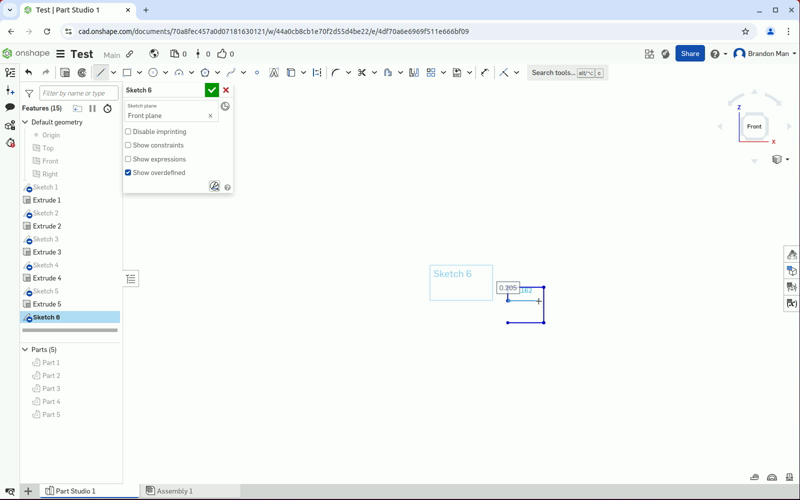
mouse_move(508, 308)
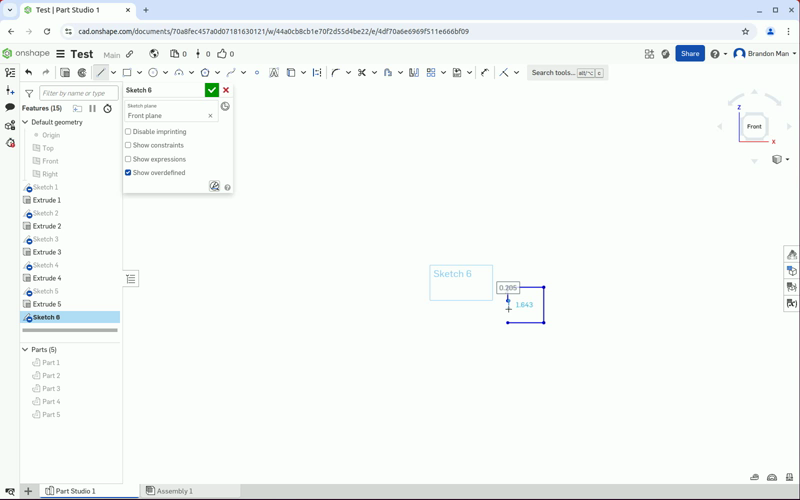
click(508, 308)
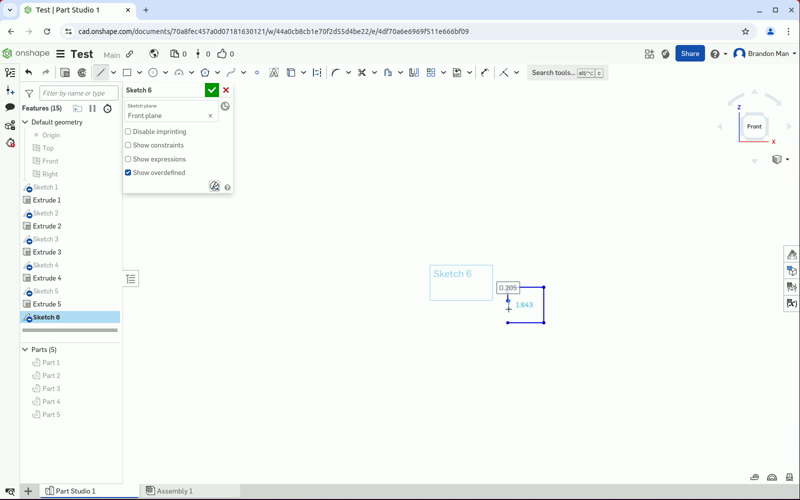
key_up(shift)
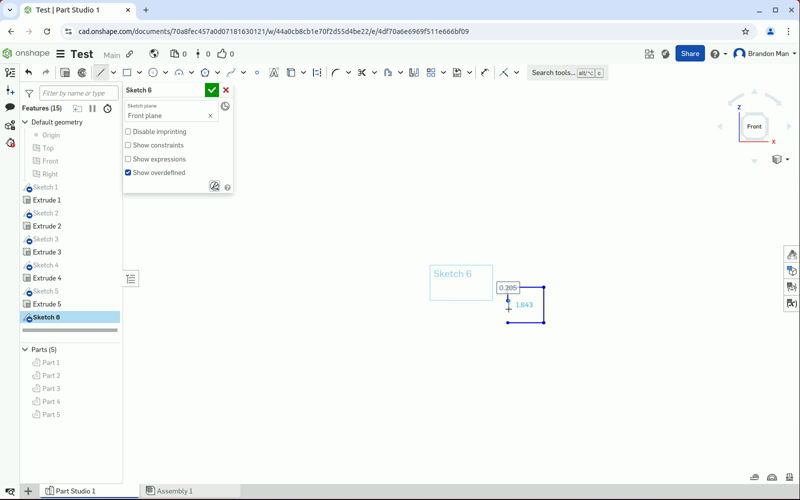
key_down(shift)
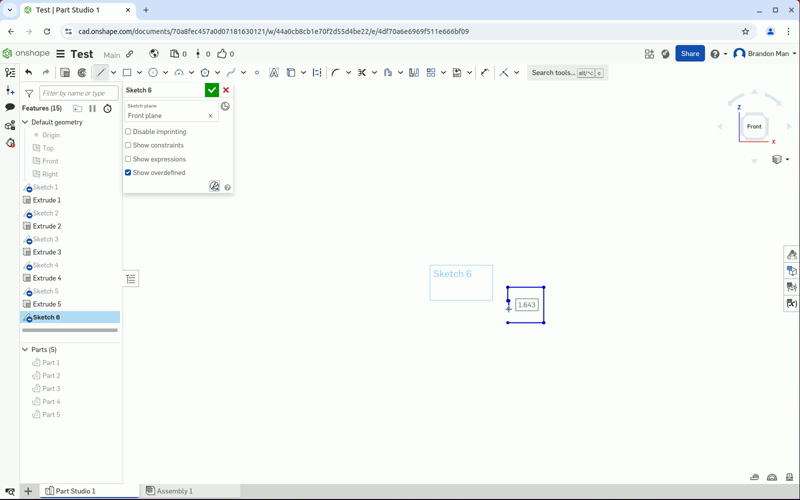
mouse_move(538, 308)
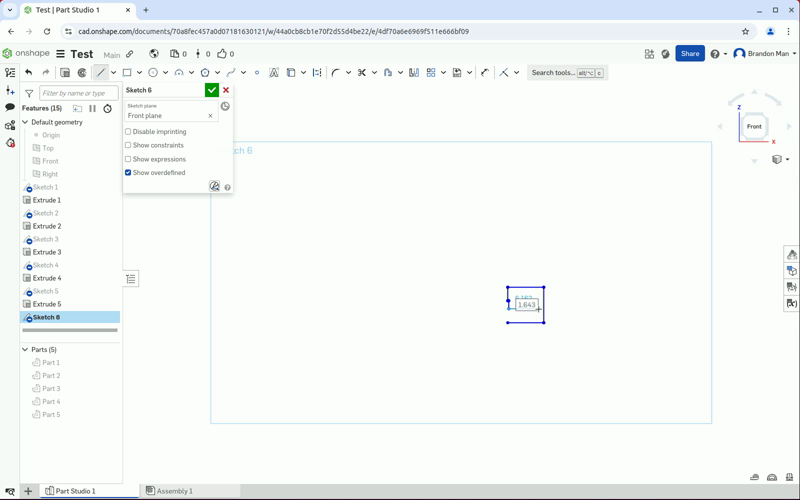
mouse_move(507, 308)
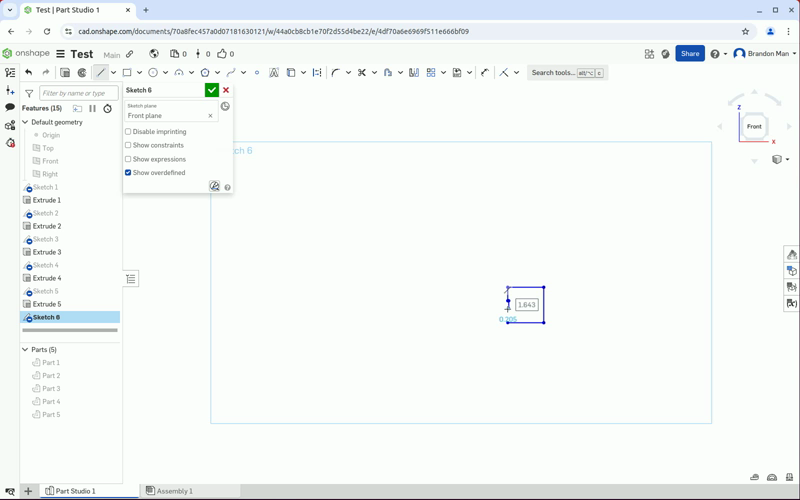
scroll(6)
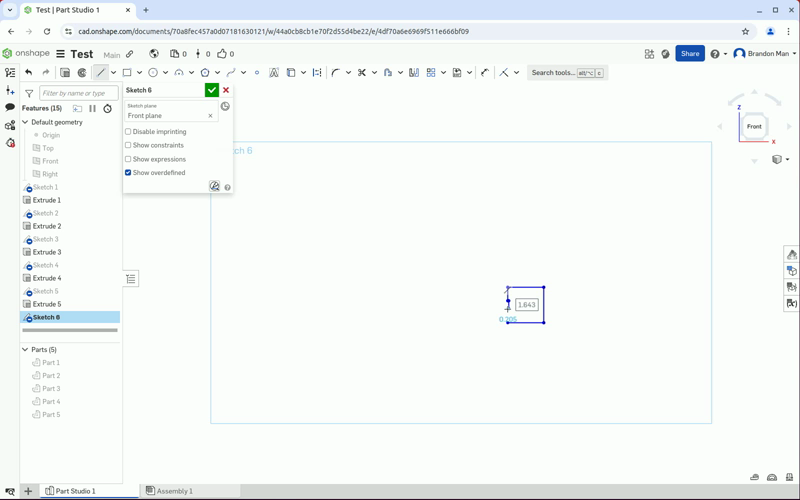
scroll(6)
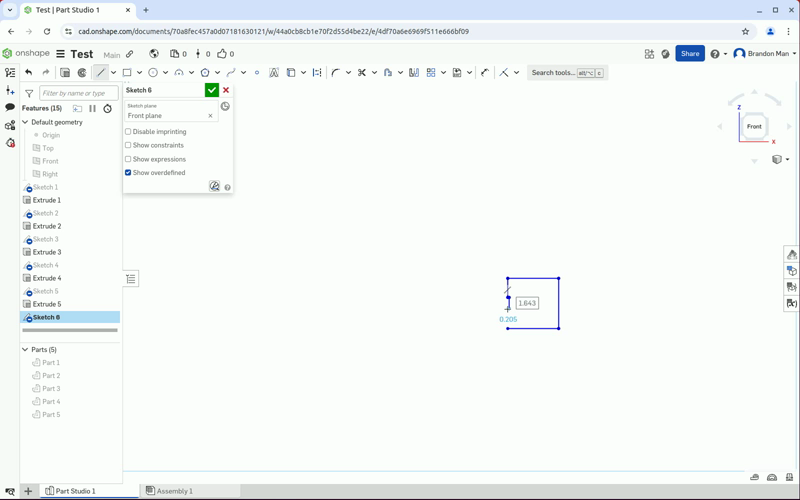
scroll(6)
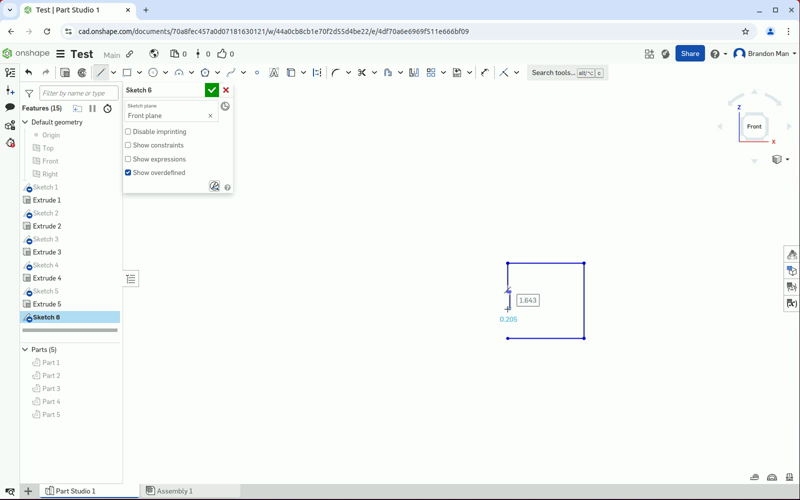
scroll(6)
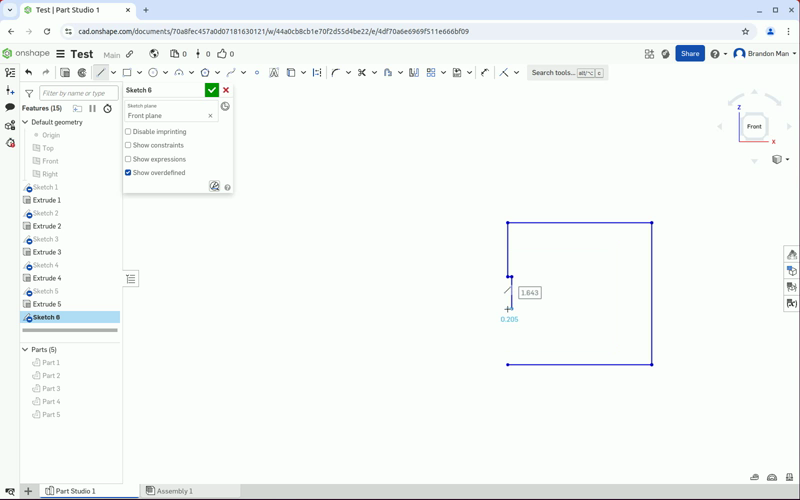
scroll(6)
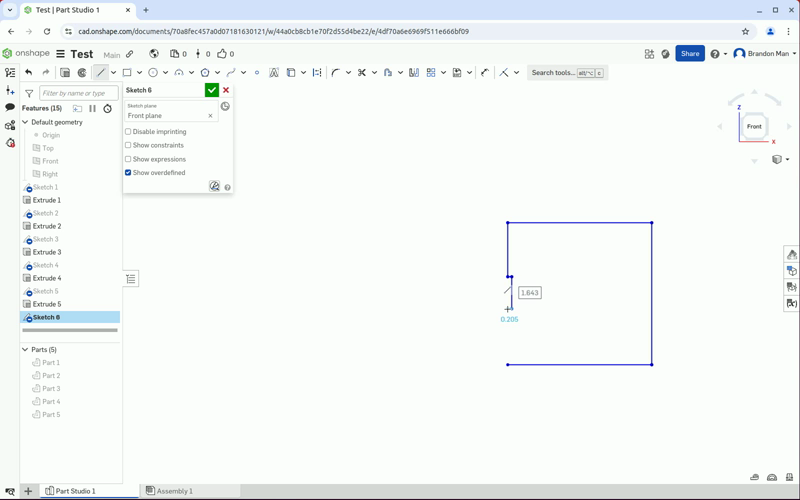
scroll(6)
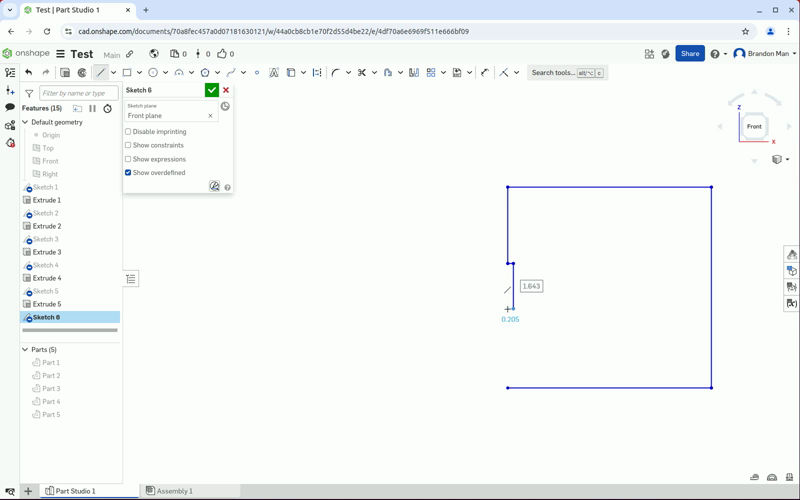
scroll(6)
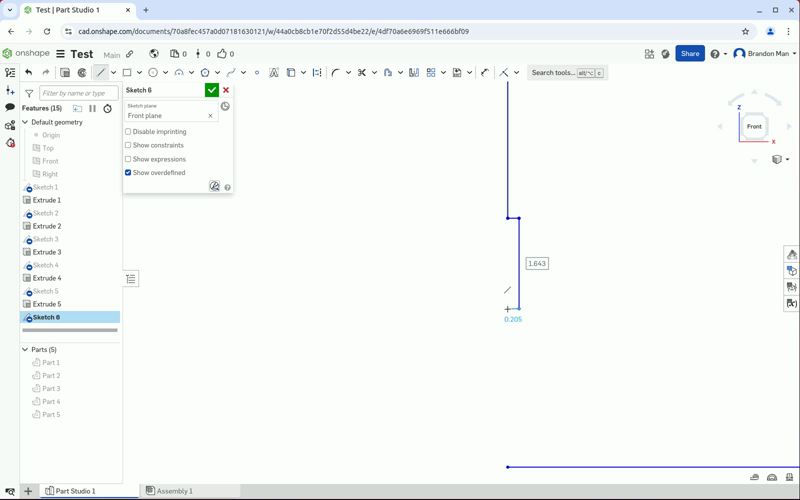
click(507, 308)
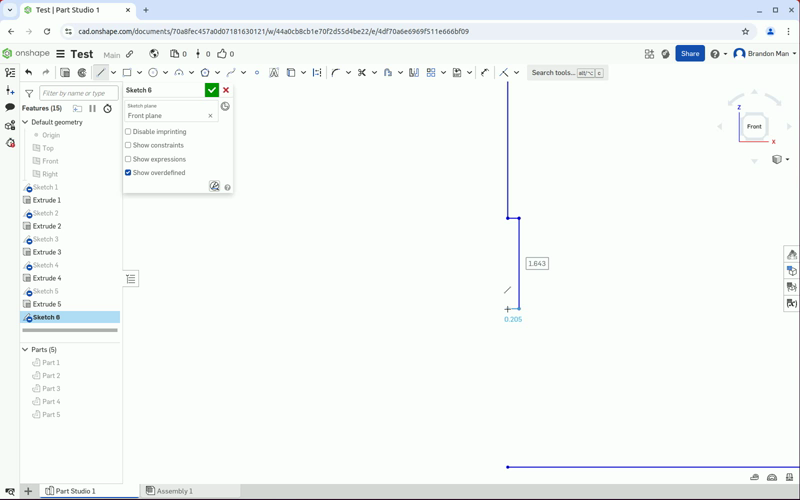
scroll(-6)
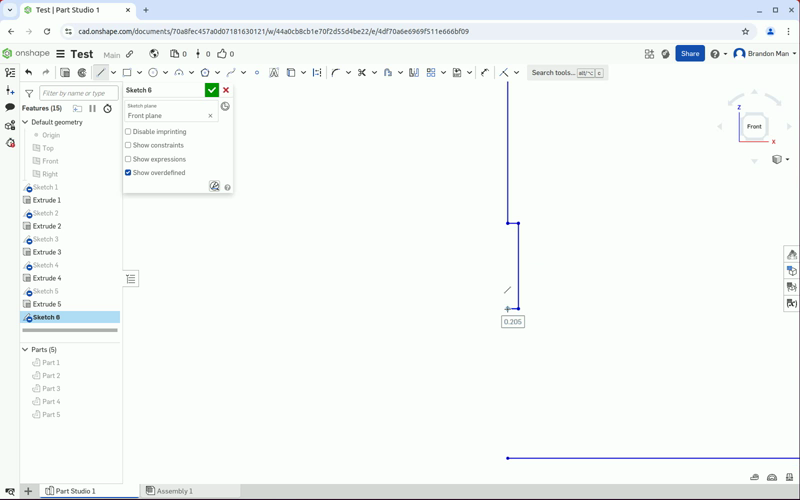
scroll(-6)
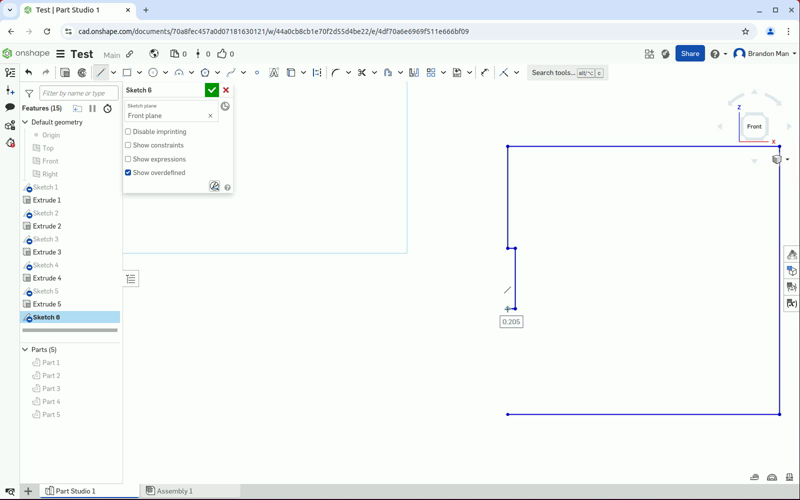
scroll(-6)
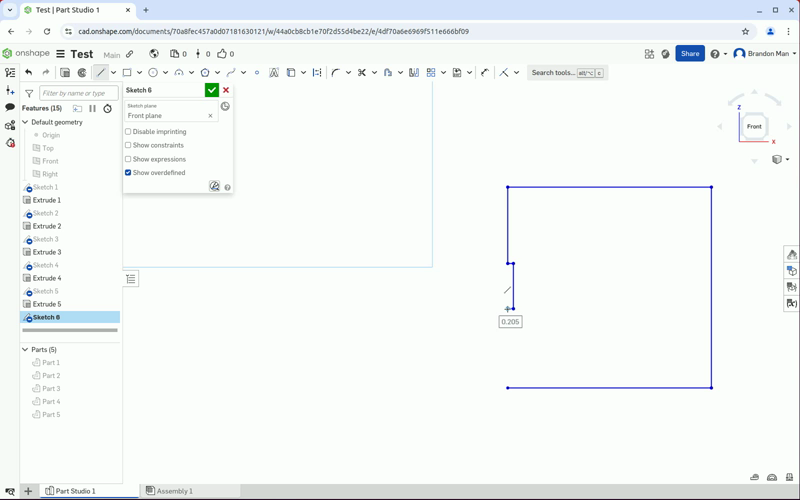
scroll(-6)
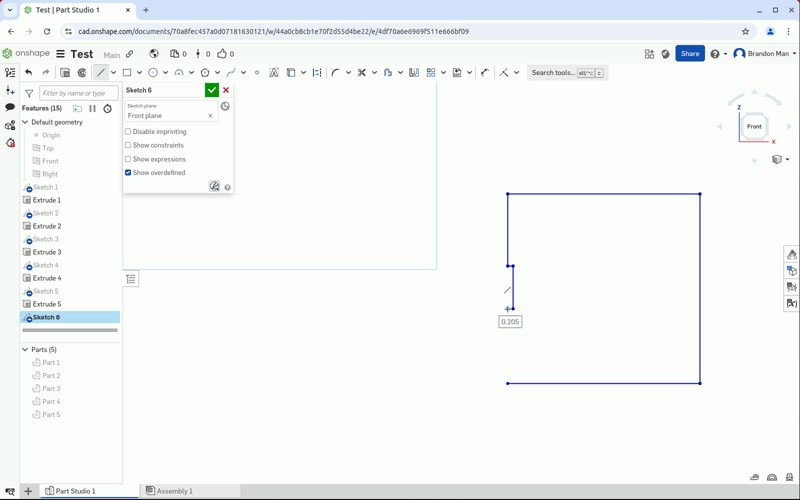
scroll(-6)
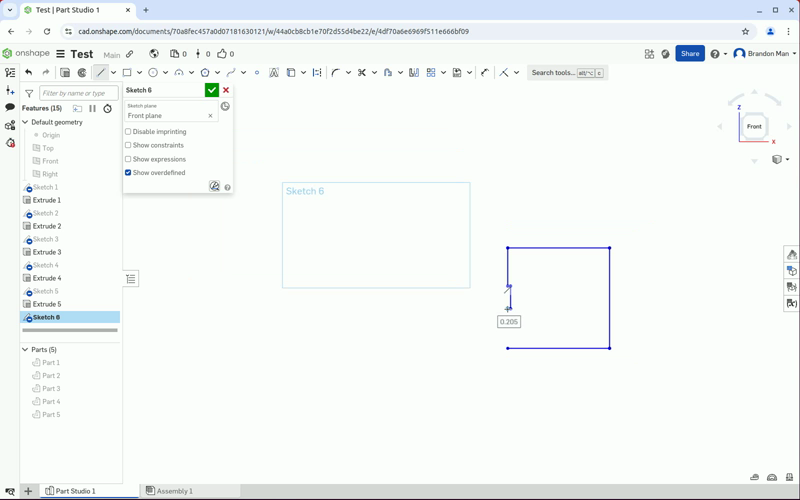
scroll(-6)
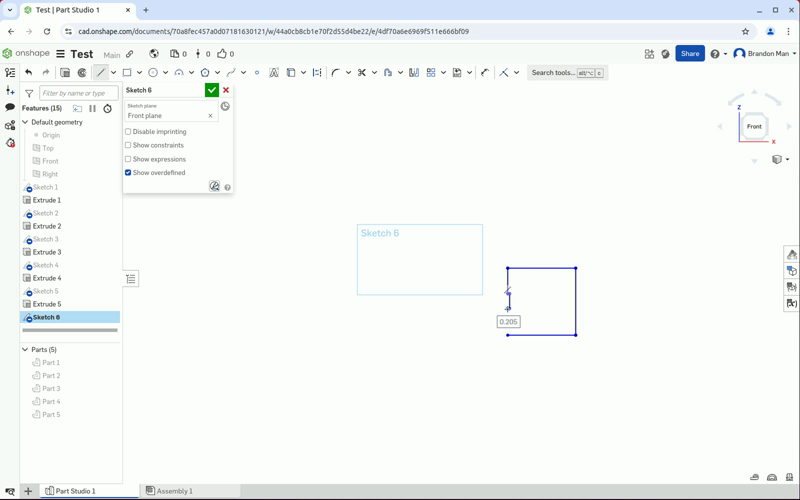
scroll(-6)
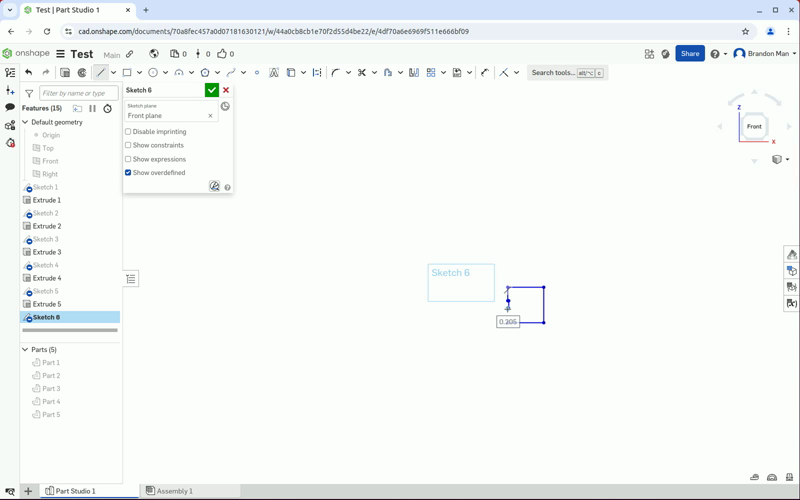
key_up(shift)
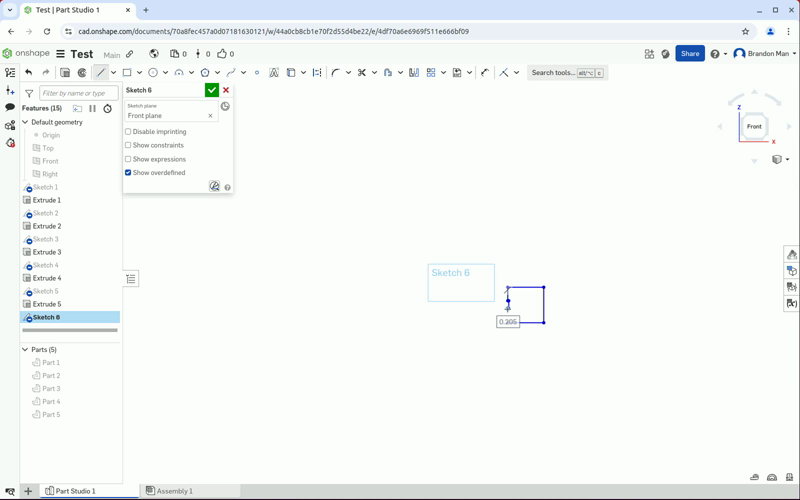
mouse_move(537, 308)
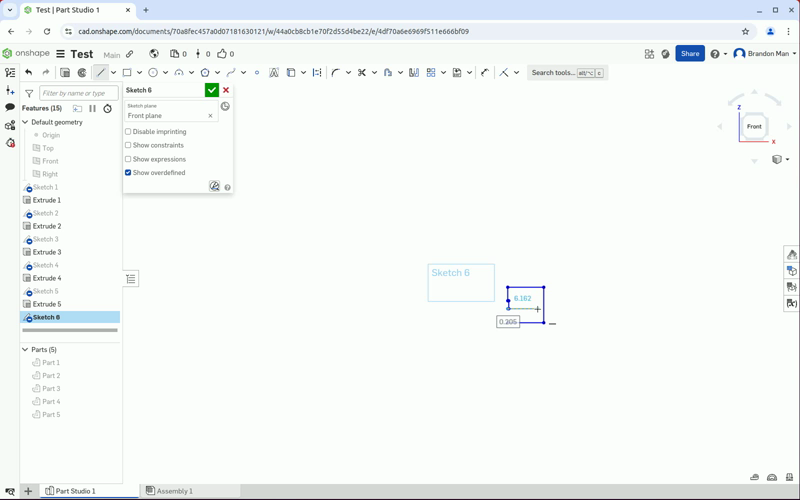
key_down(shift)
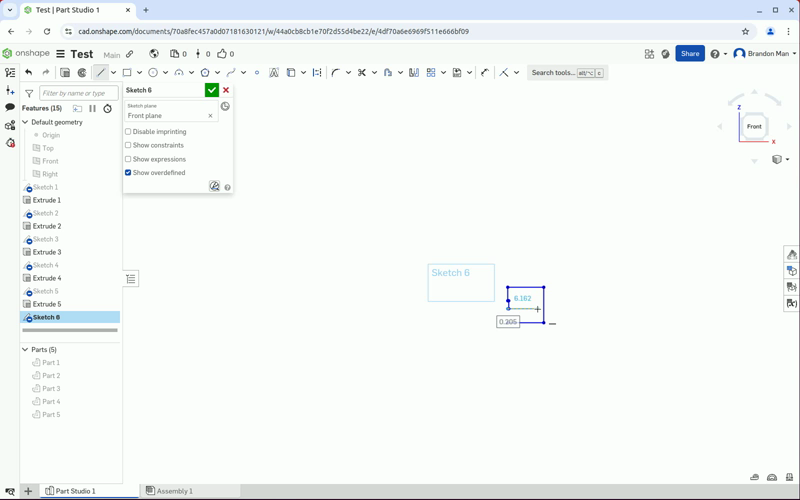
mouse_move(507, 322)
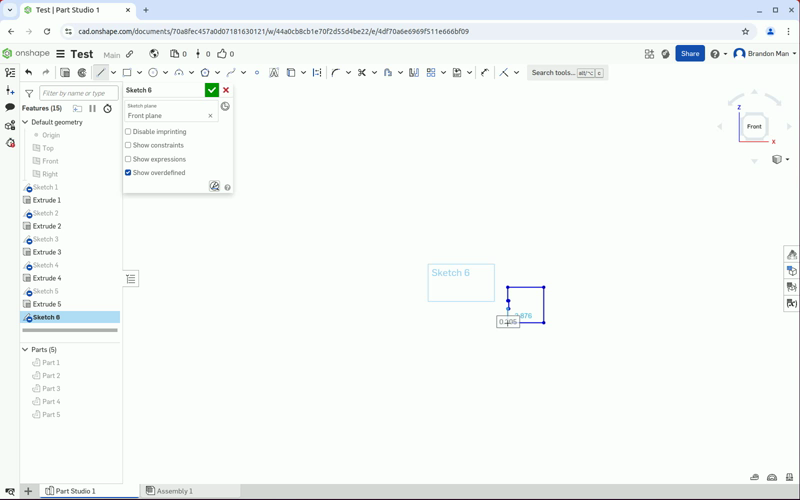
key_up(shift)
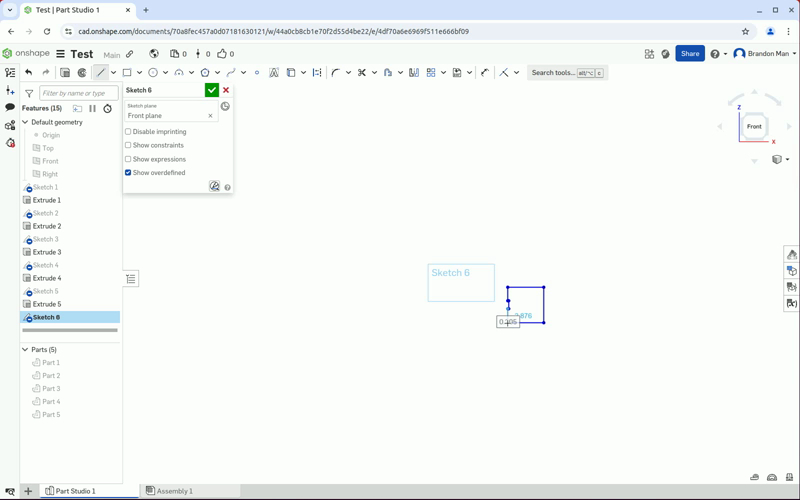
click(507, 322)
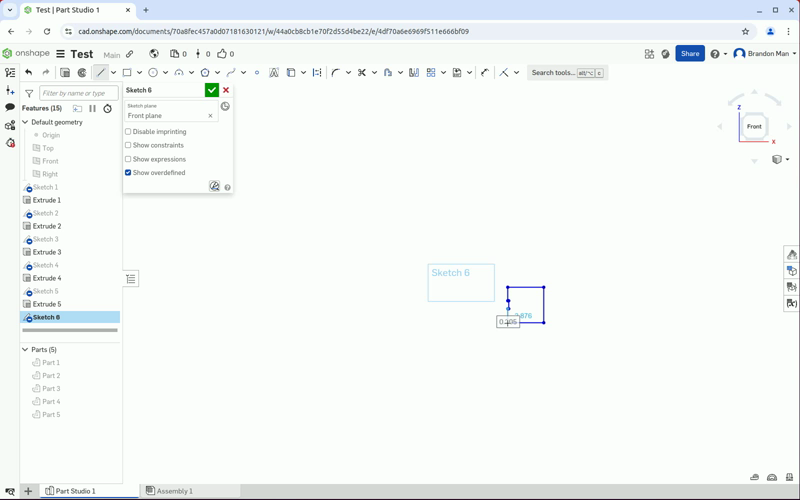
key(esc)
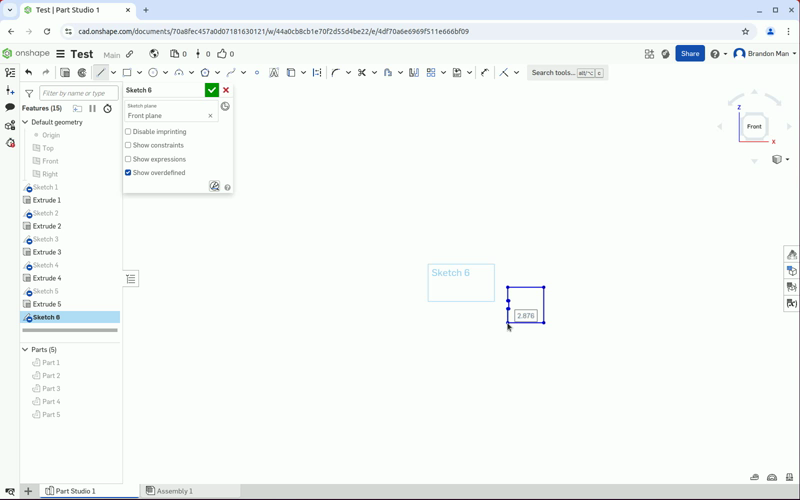
mouse_move(536, 296)
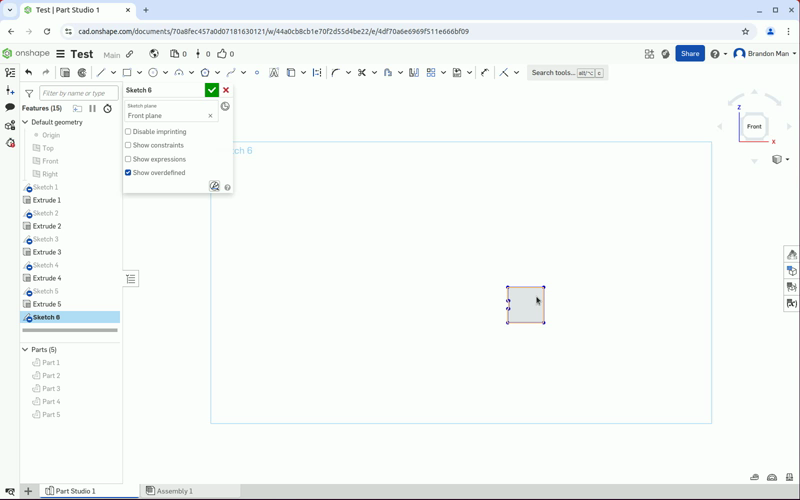
scroll(6)
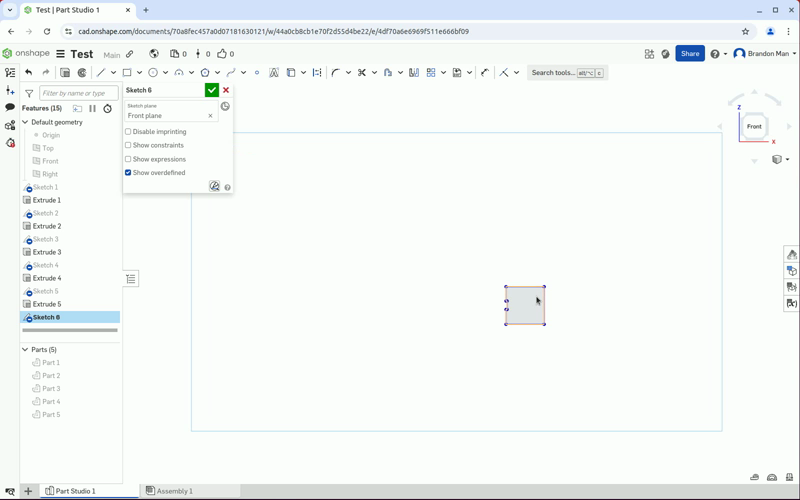
scroll(6)
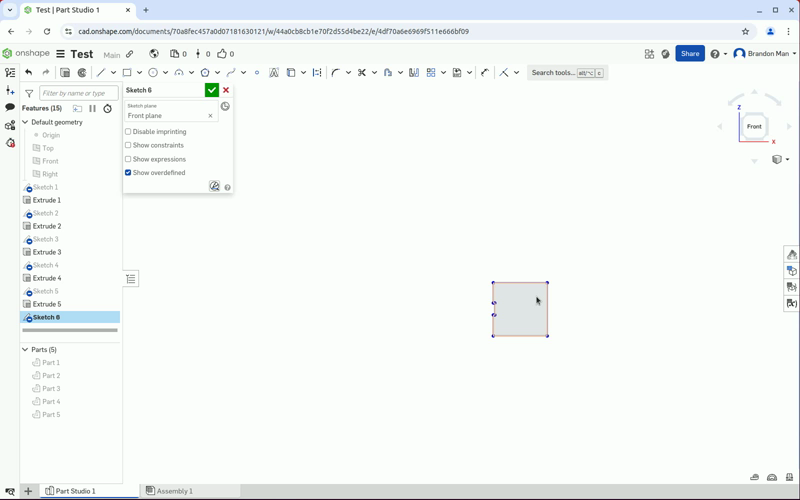
scroll(6)
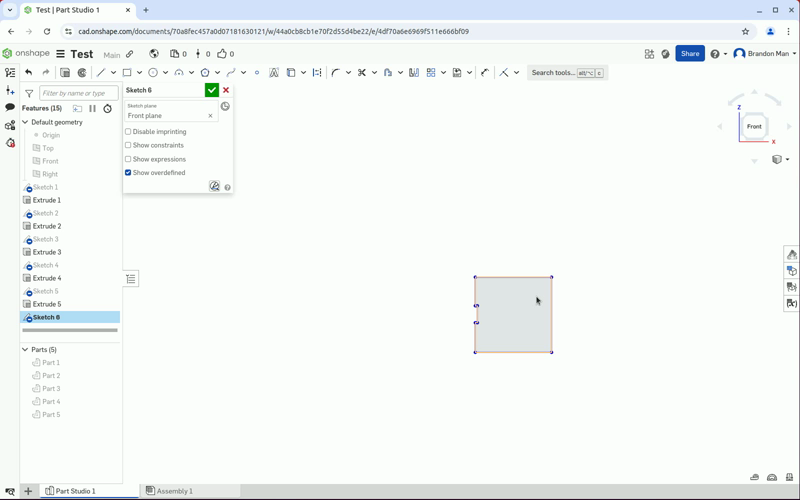
scroll(6)
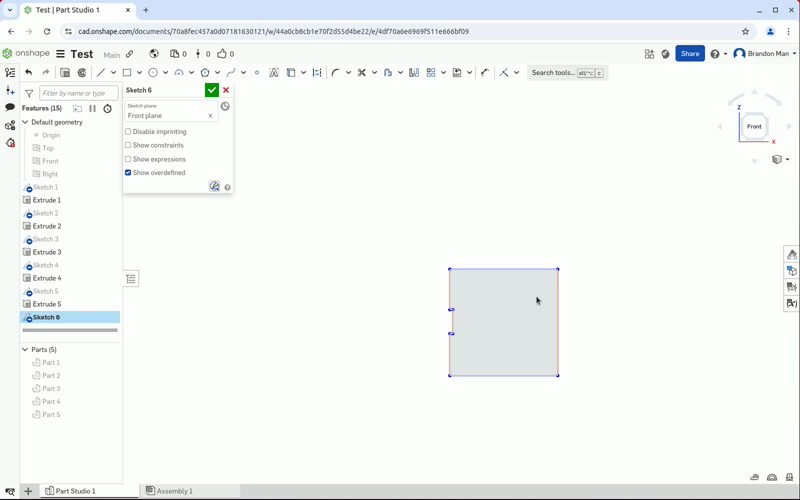
scroll(6)
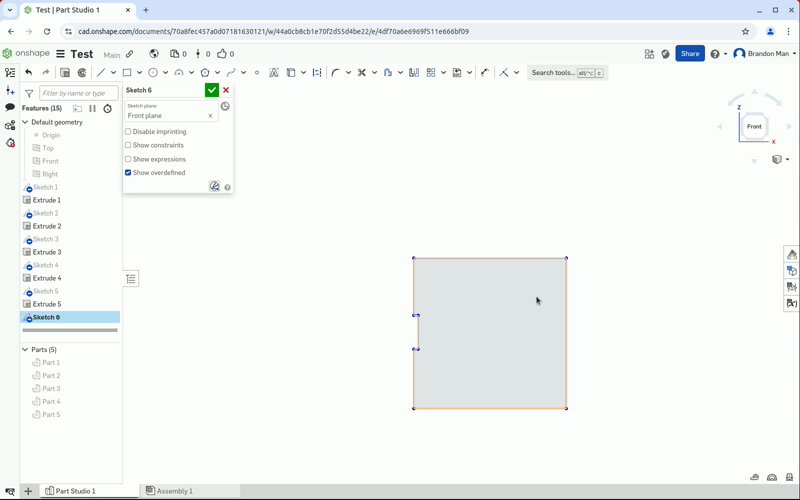
scroll(6)
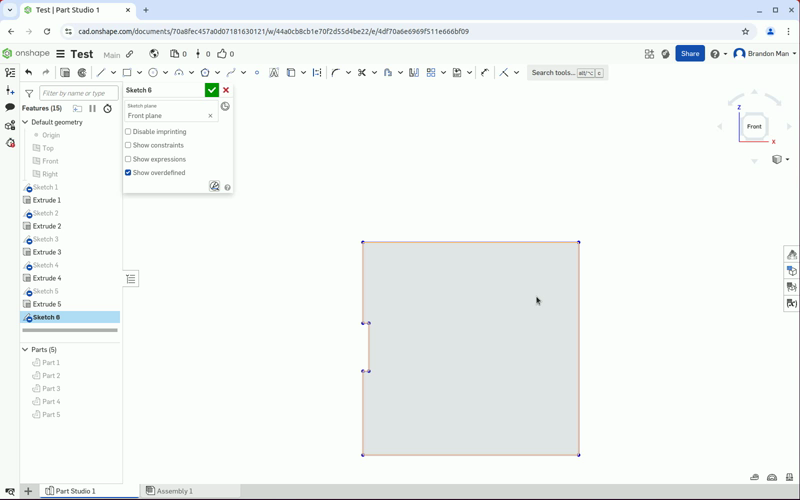
scroll(6)
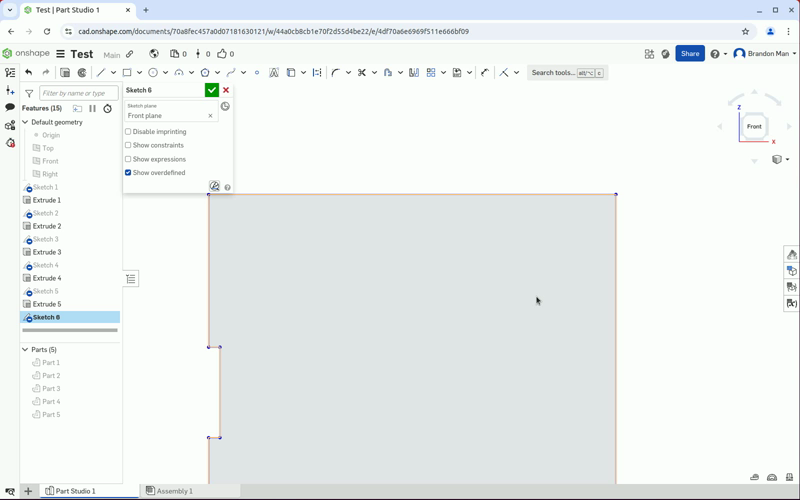
click(536, 296)
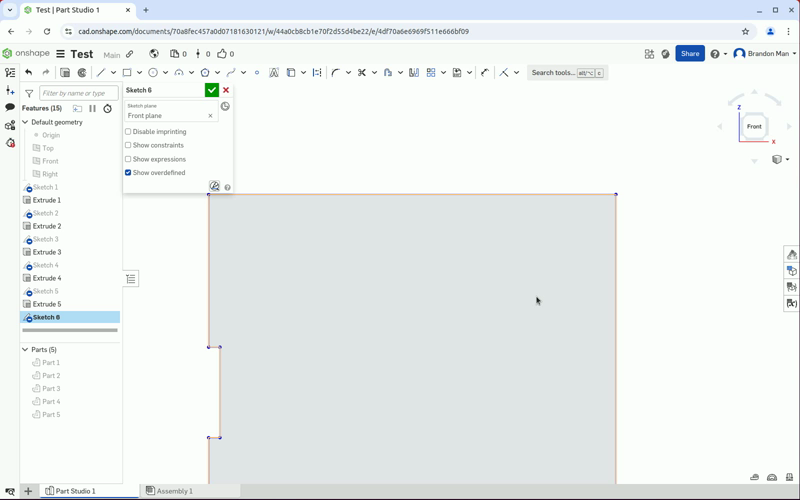
scroll(-6)
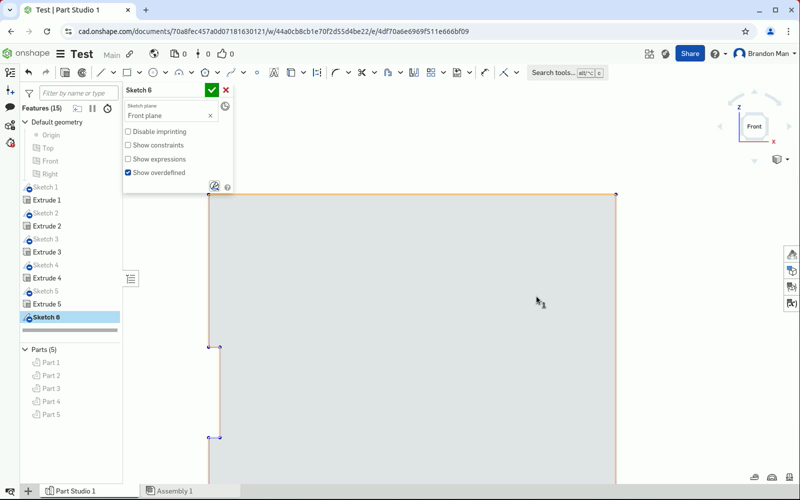
scroll(-6)
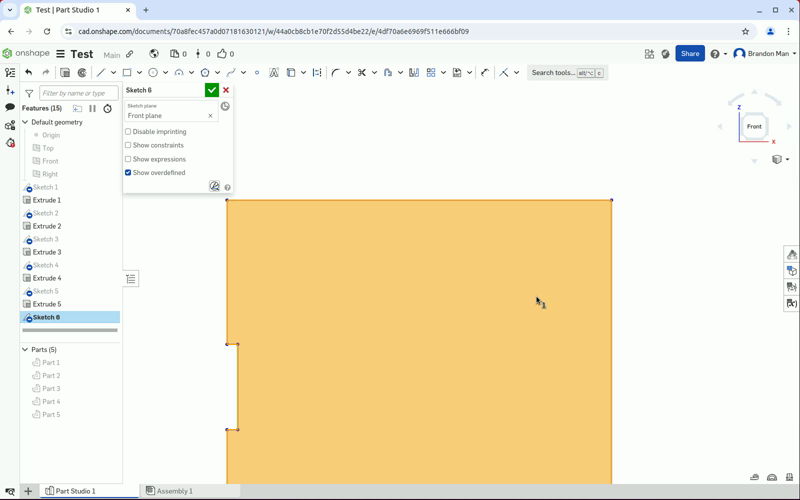
scroll(-6)
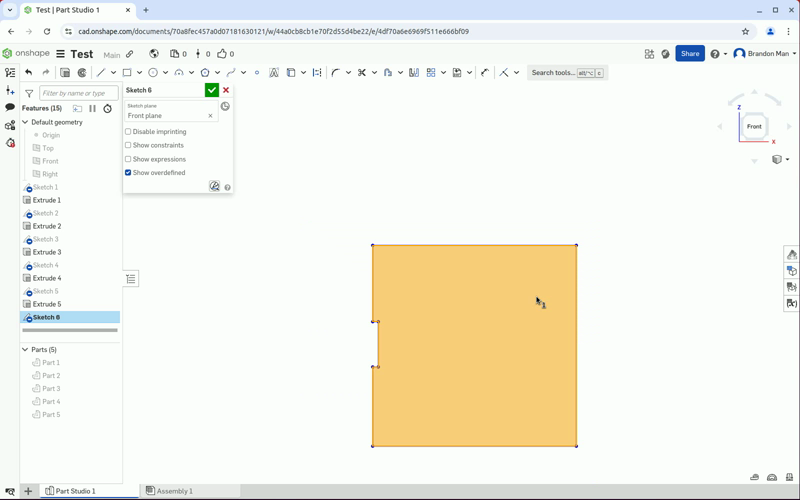
scroll(-6)
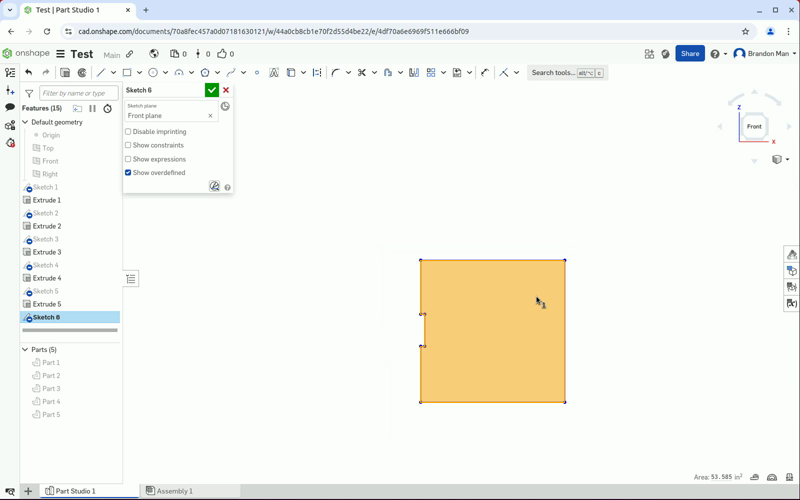
scroll(-6)
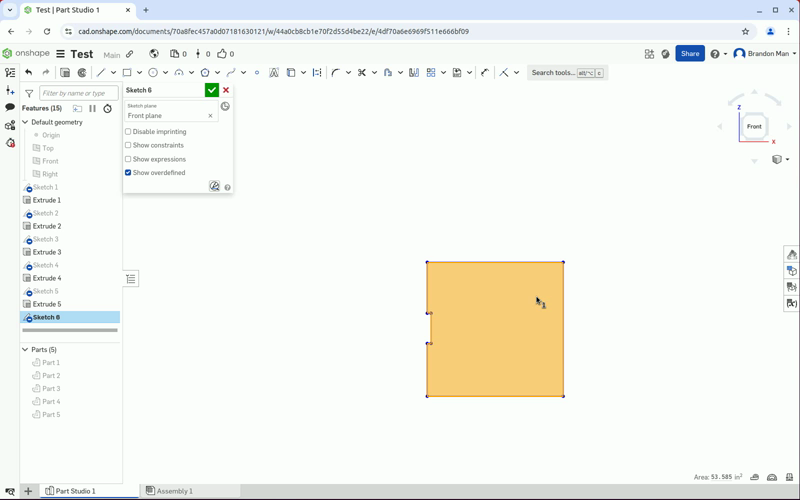
scroll(-6)
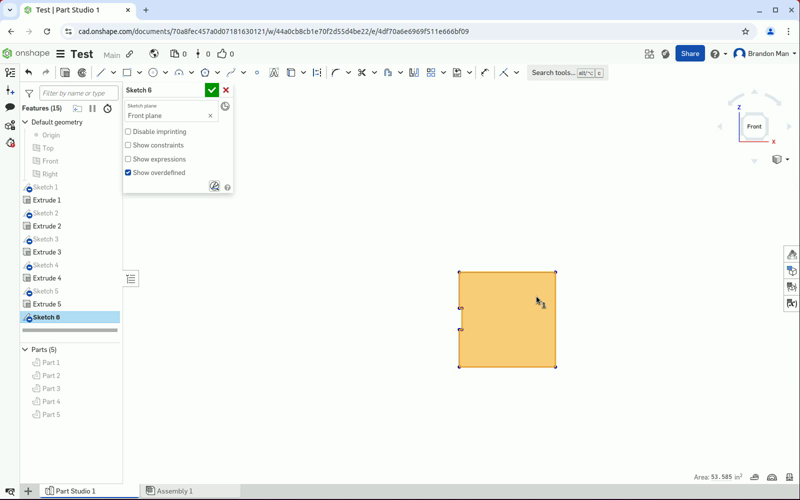
scroll(-6)
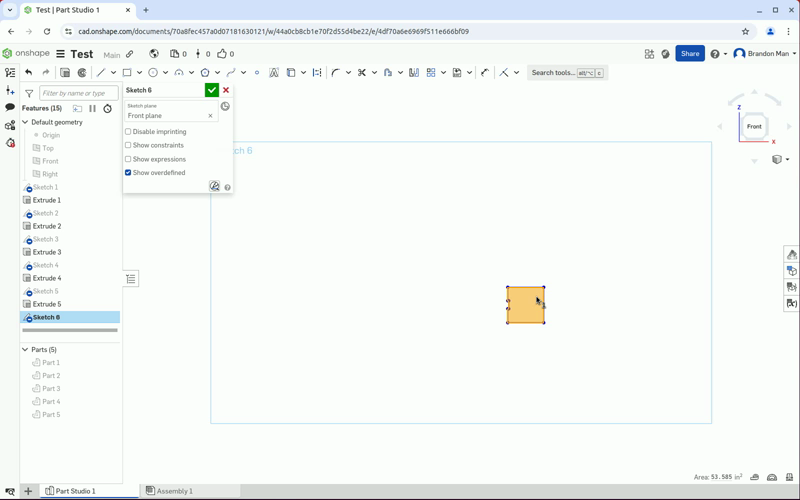
mouse_move(73, 352)
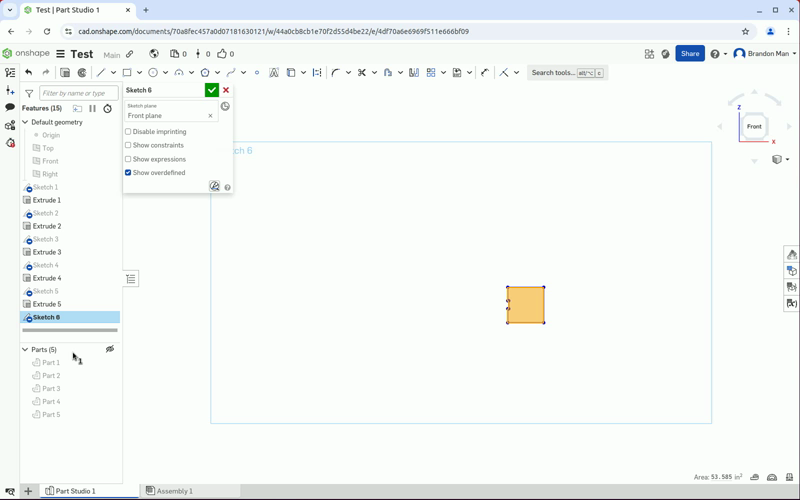
key(shift+y)
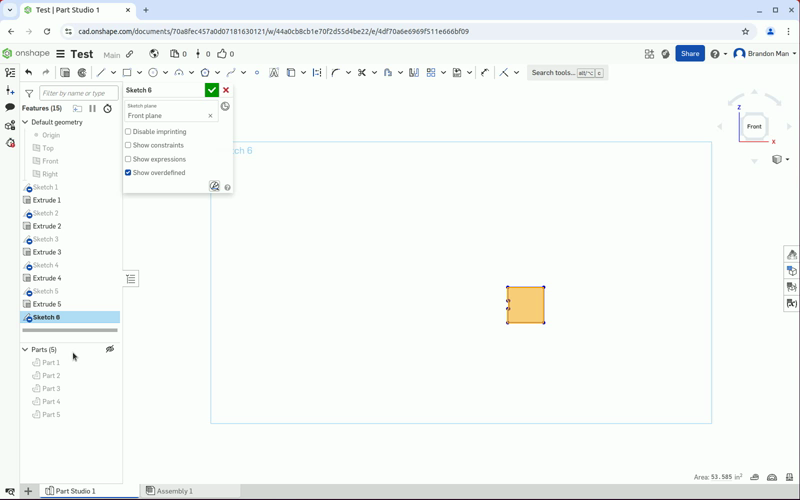
key(shift+e)
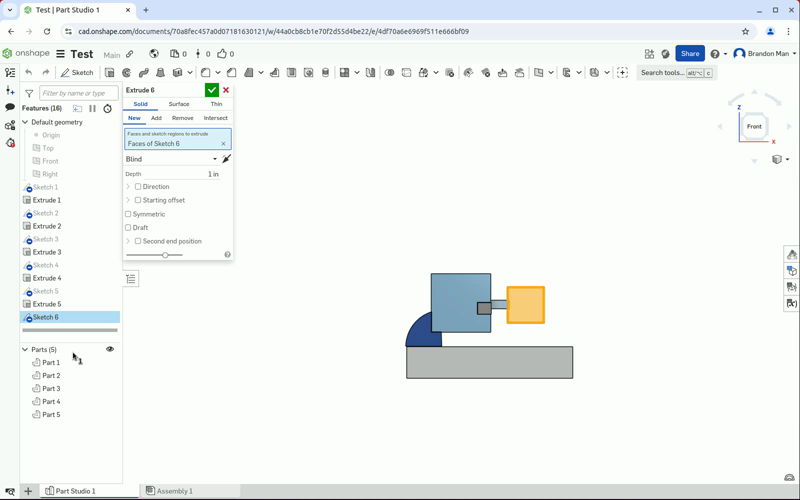
mouse_move(143, 106)
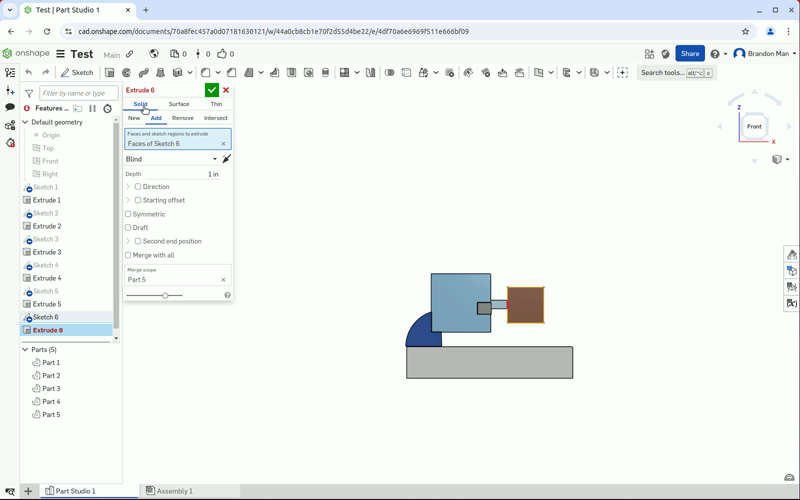
click(143, 106)
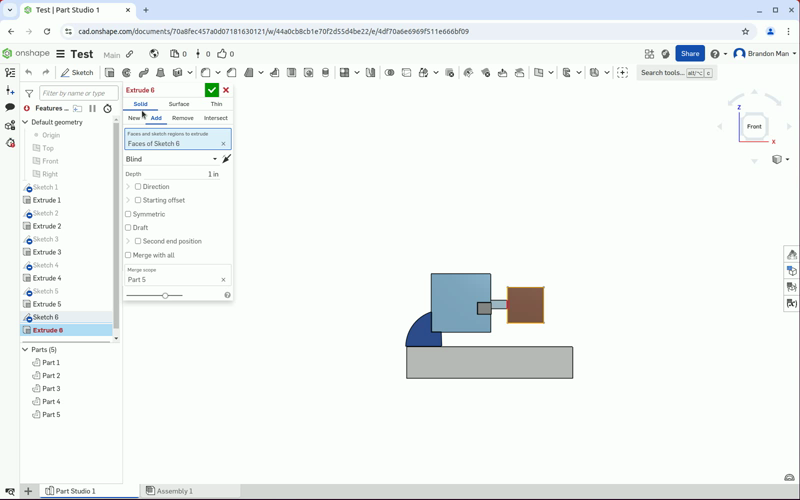
mouse_move(137, 120)
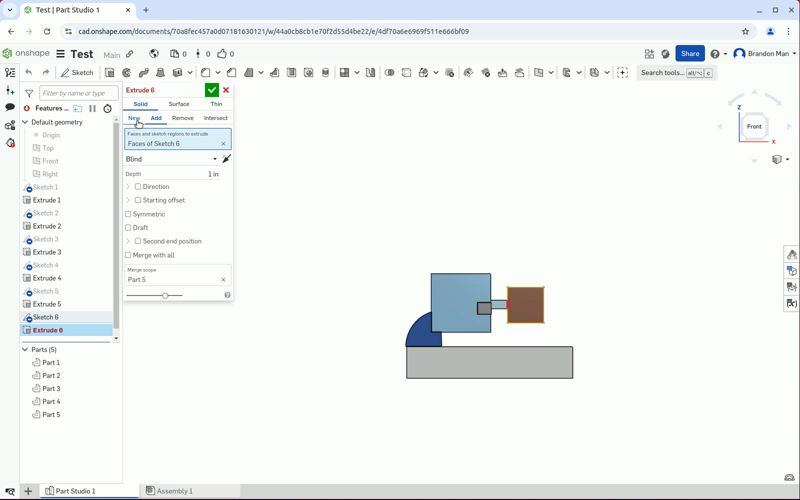
click(137, 120)
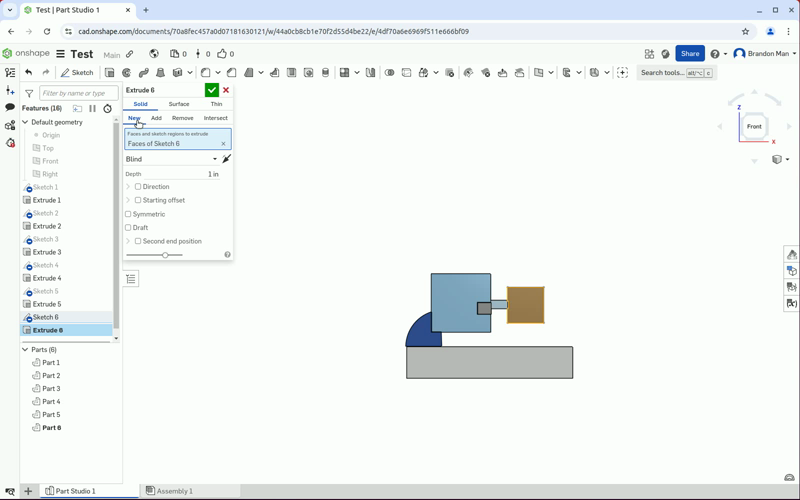
key(tab, 4)
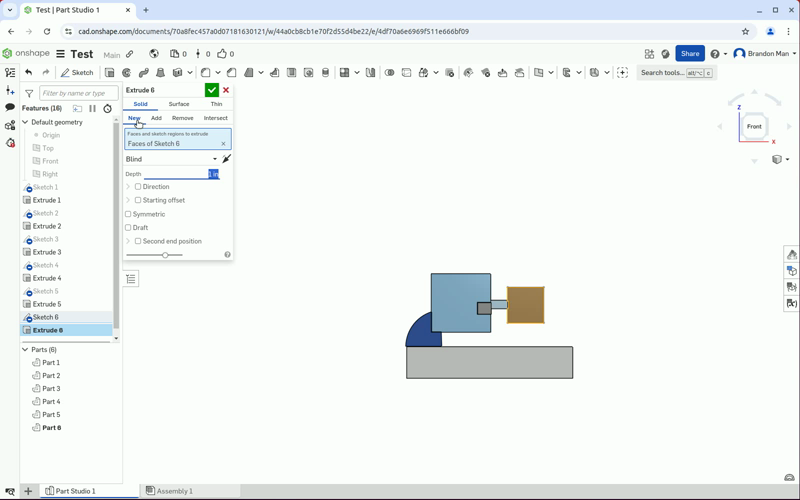
text(7.943)
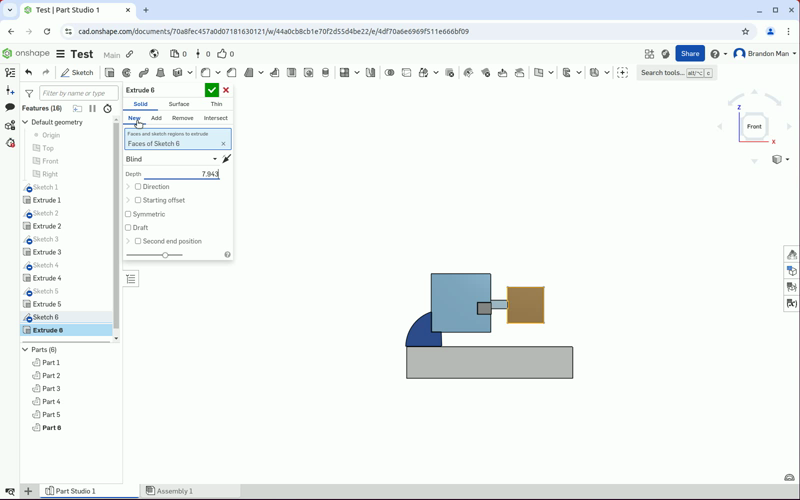
key(enter)
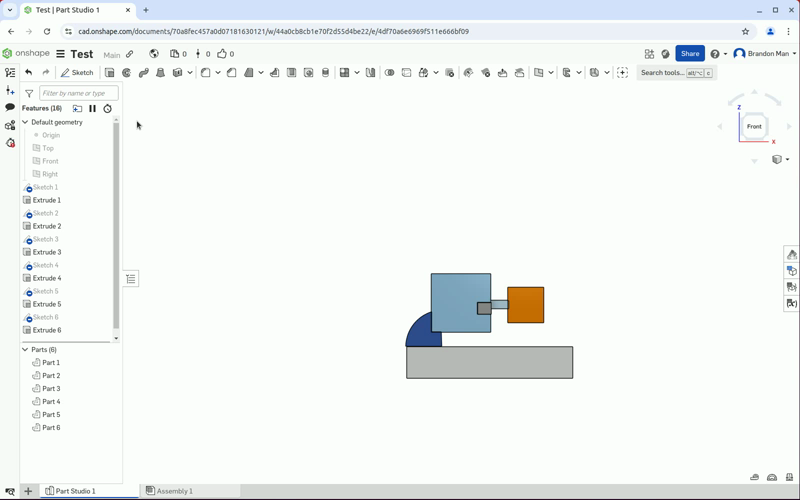
key(shift+h)
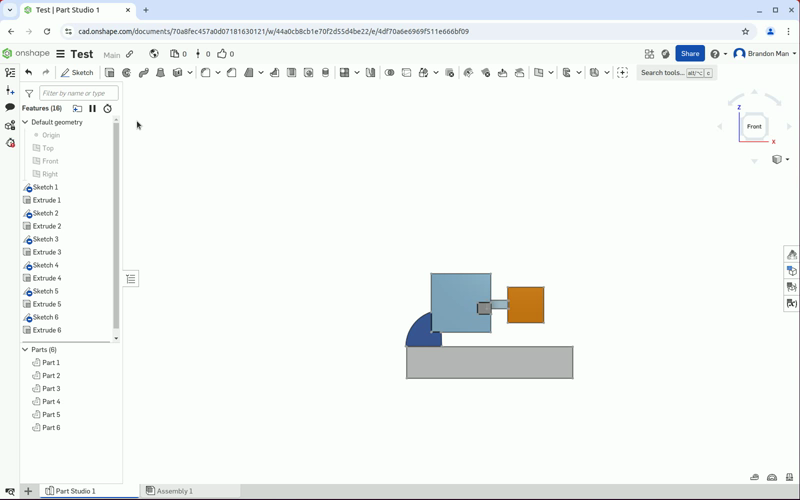
key(shift+h)
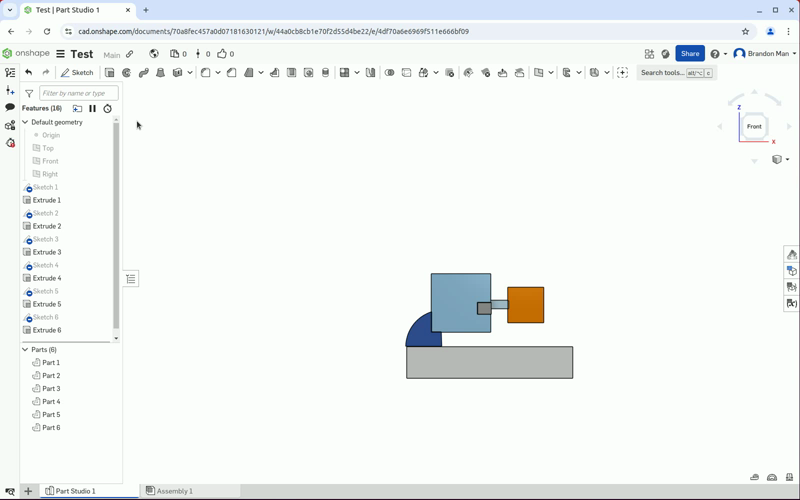
mouse_move(69, 189)
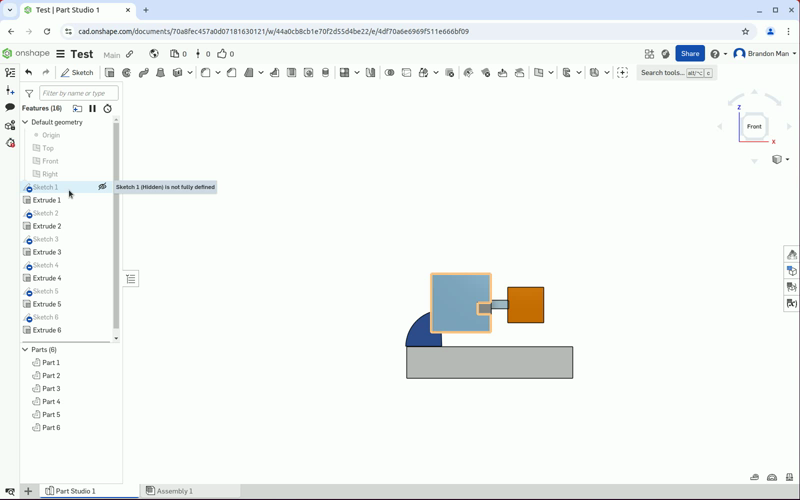
click(69, 189)
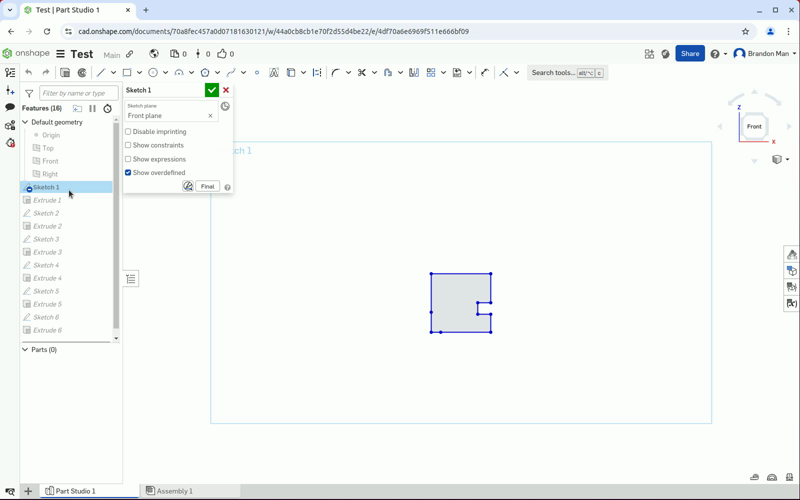
mouse_move(229, 92)
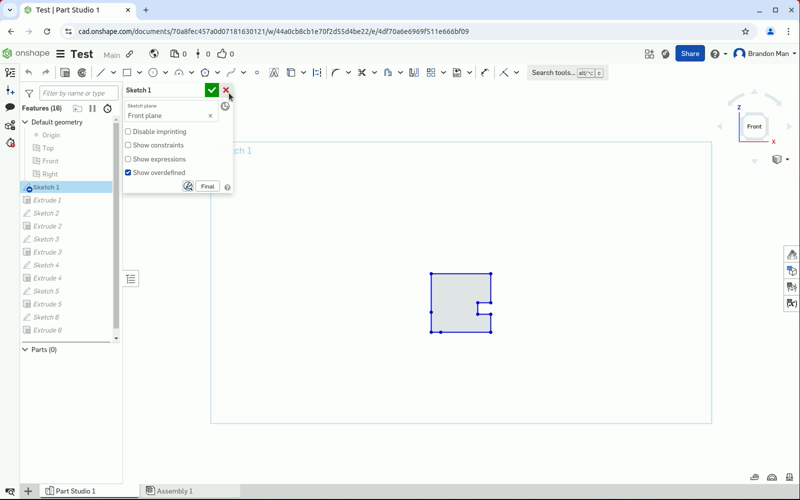
click(229, 92)
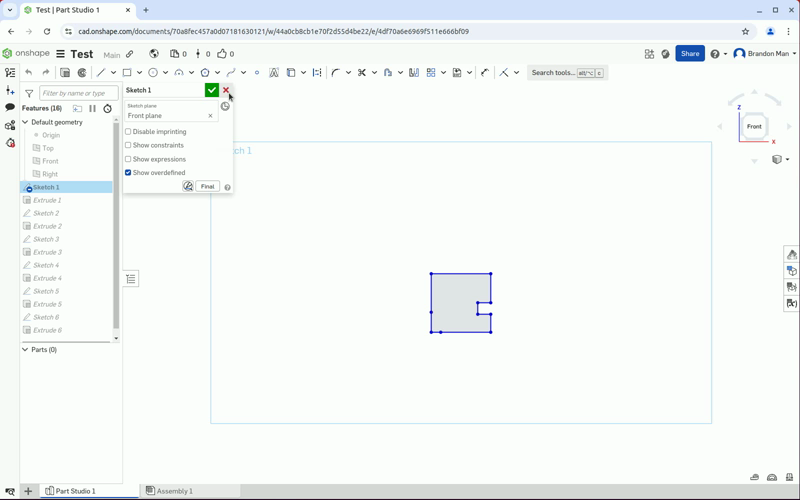
key(shift+s)
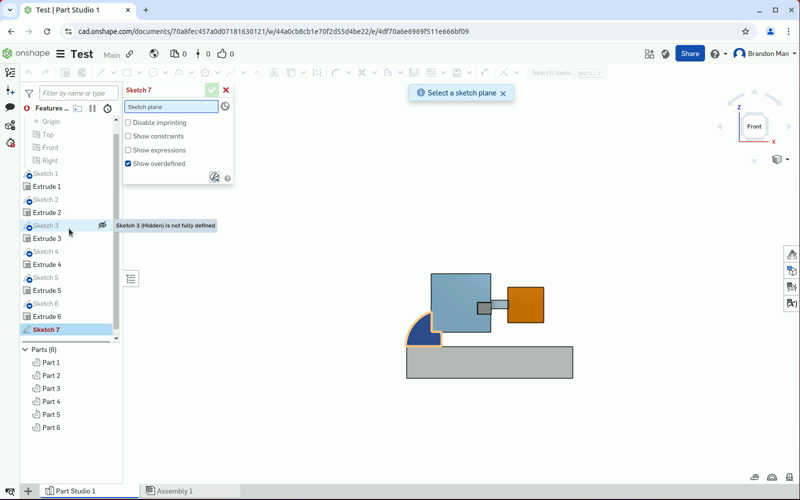
scroll(3)
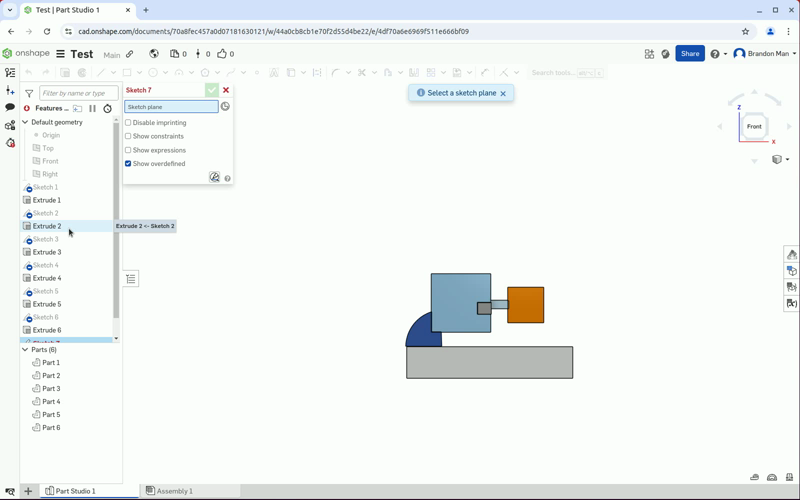
mouse_move(69, 163)
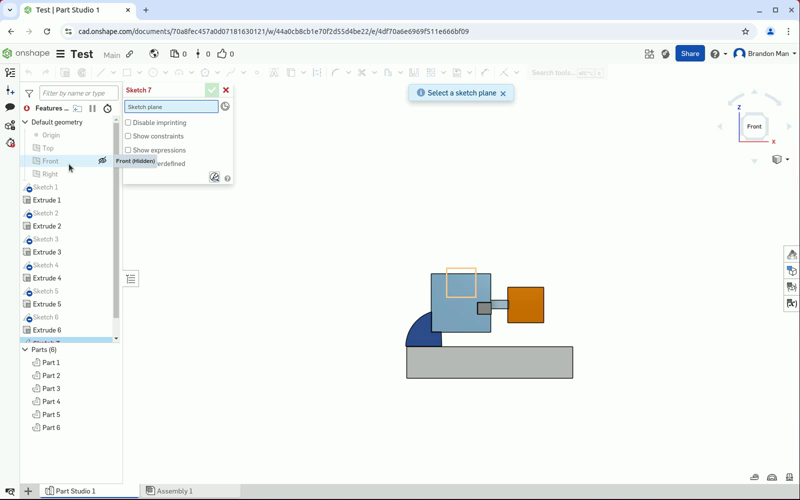
click(69, 163)
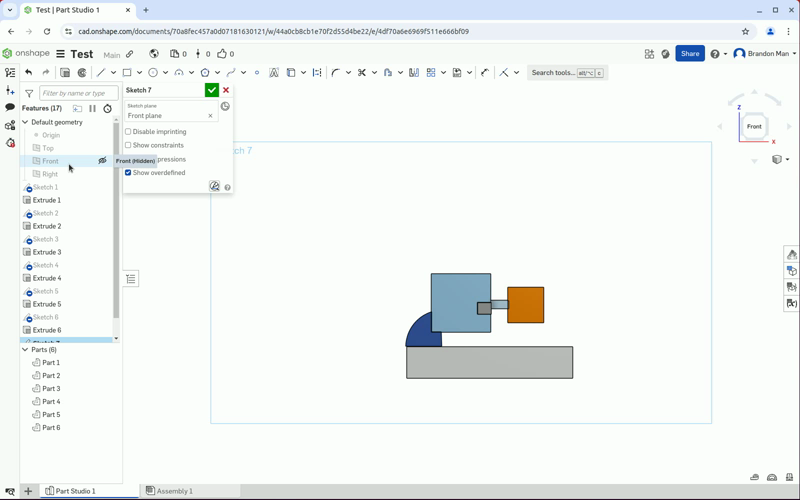
mouse_move(73, 352)
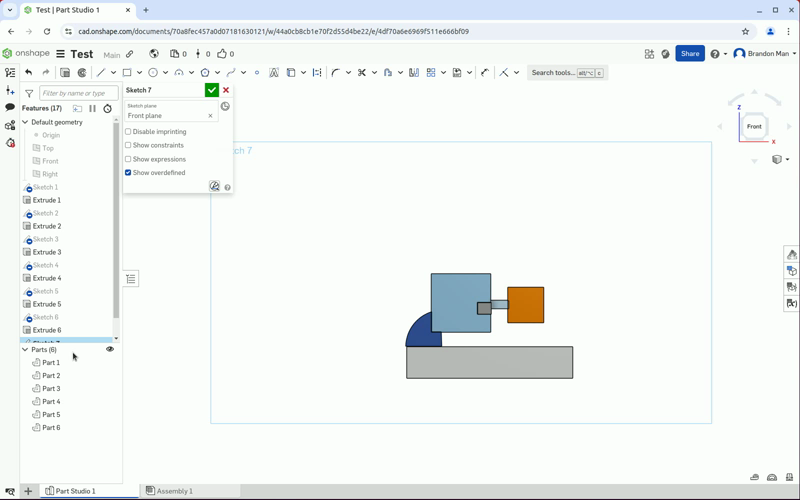
key(y)
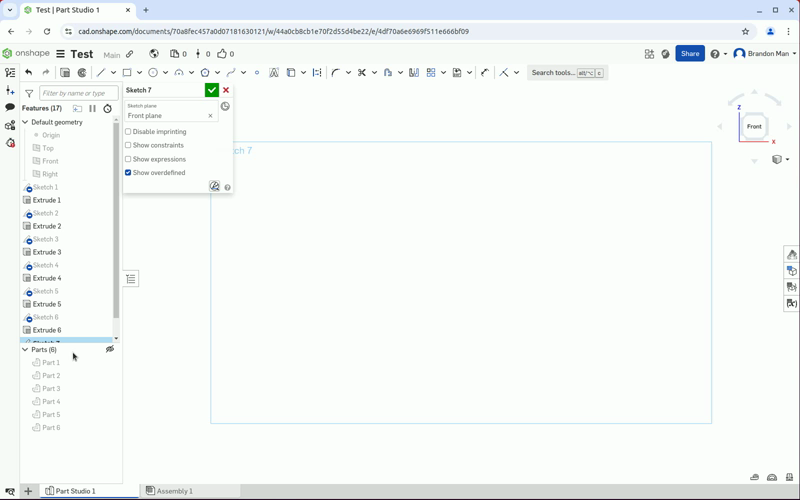
key(l)
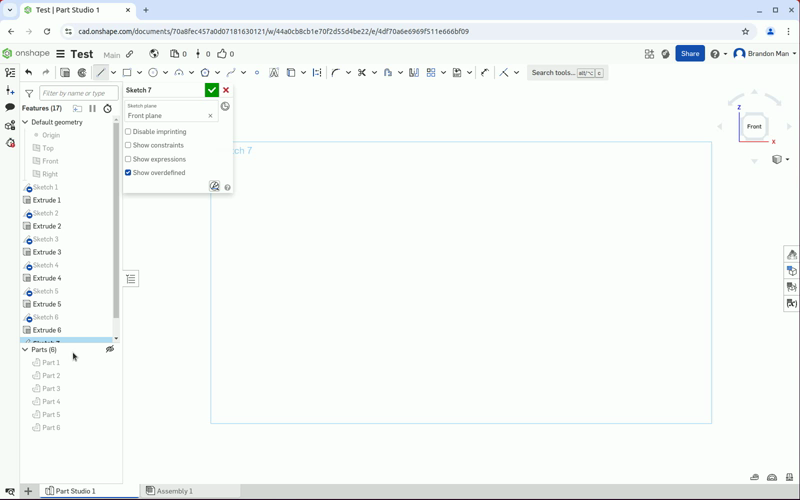
key_down(shift)
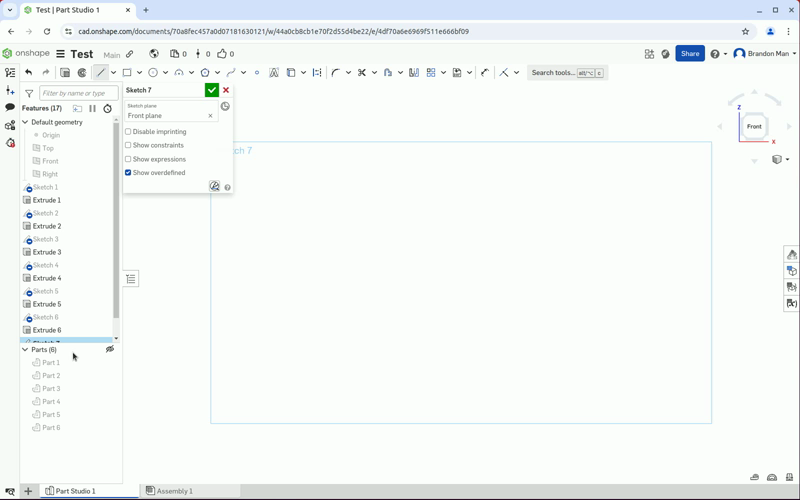
mouse_move(507, 308)
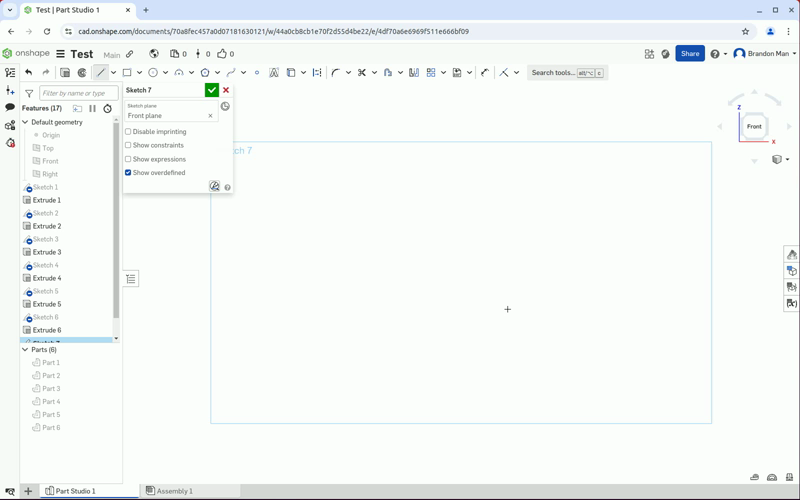
click(507, 308)
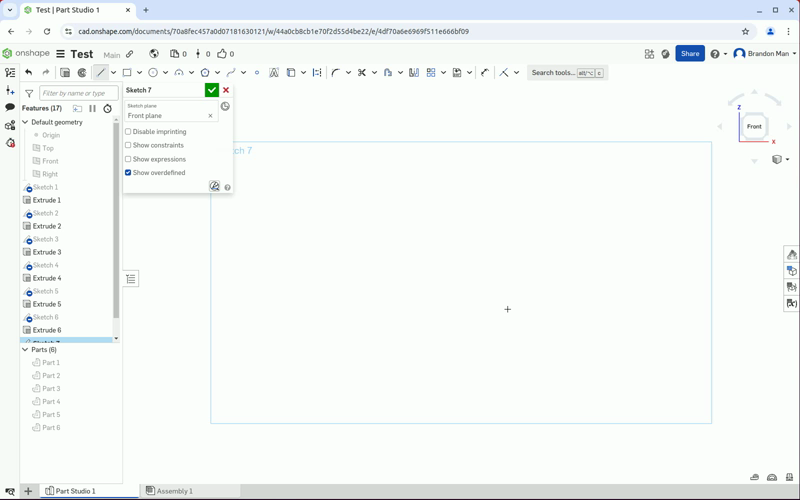
key_up(shift)
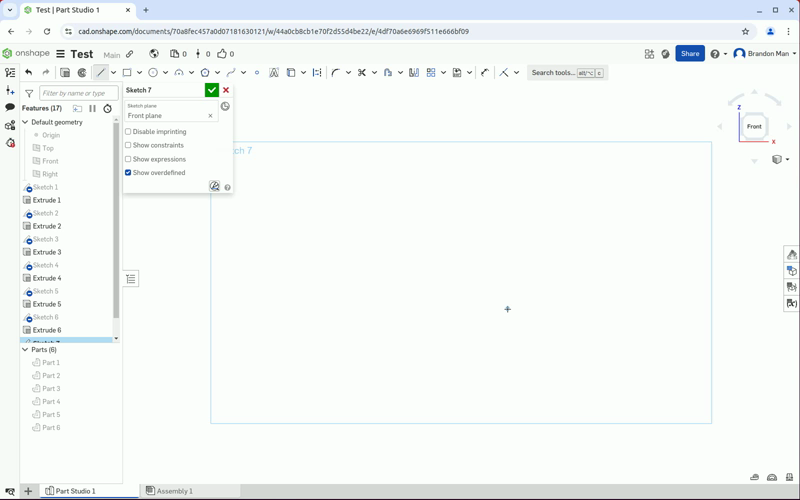
key_down(shift)
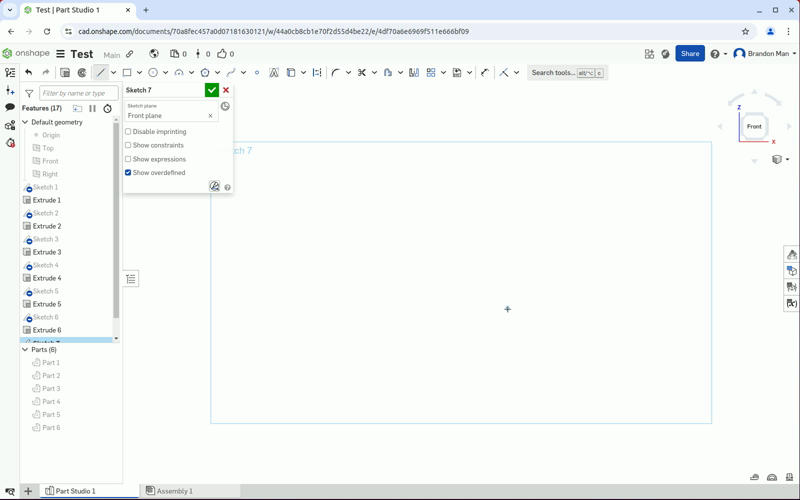
mouse_move(537, 308)
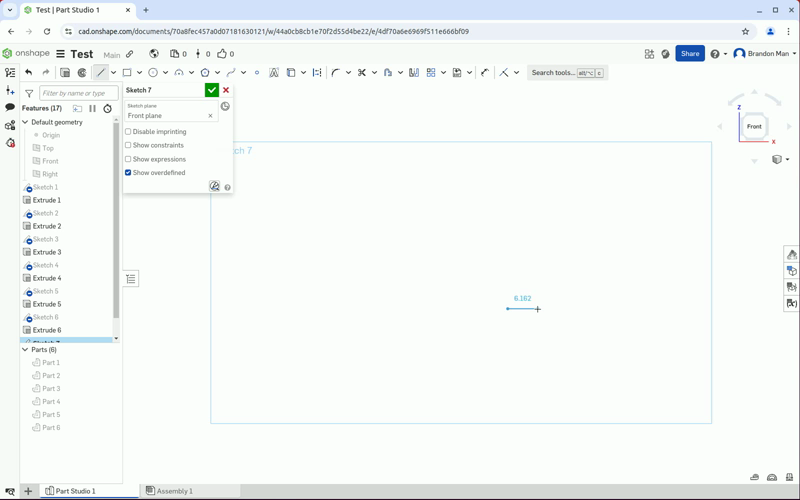
mouse_move(508, 308)
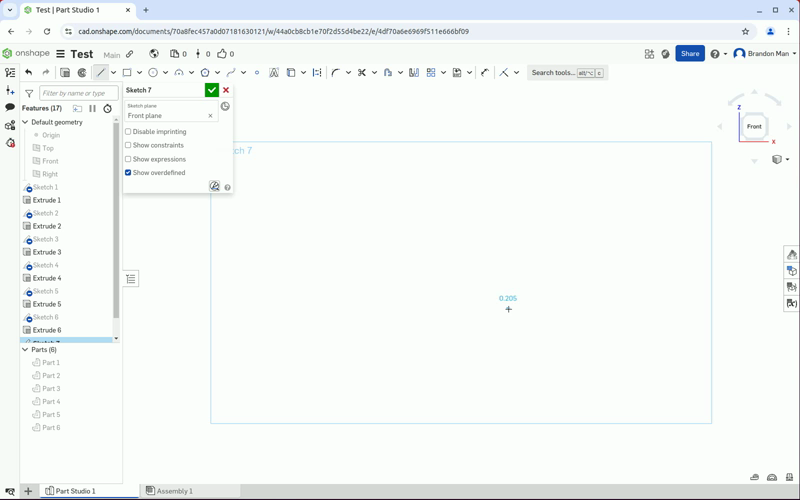
scroll(6)
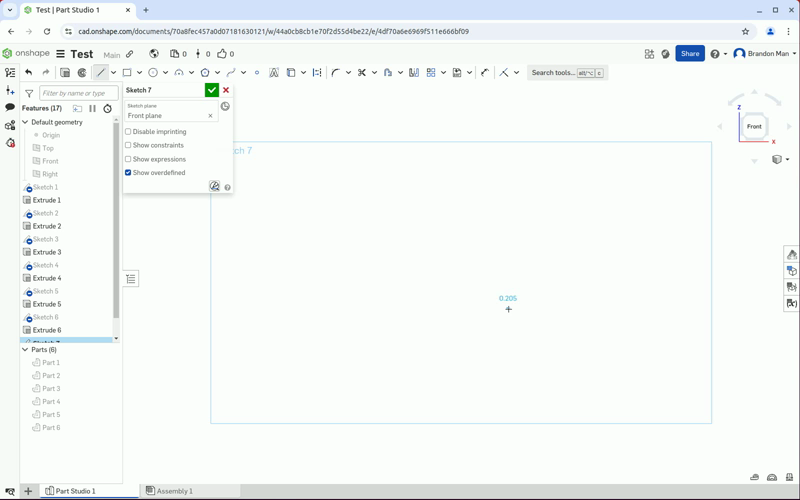
scroll(6)
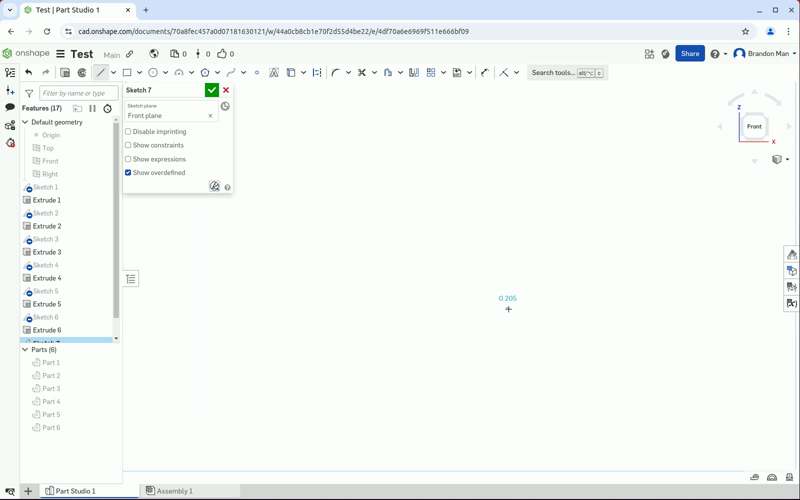
scroll(6)
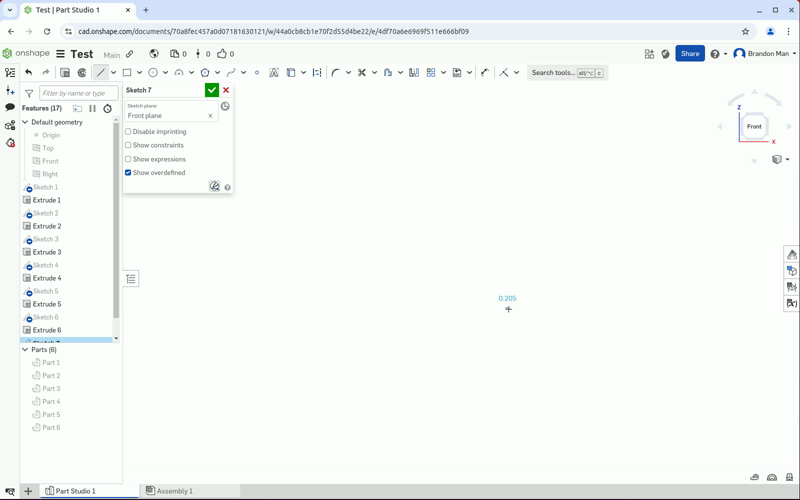
scroll(6)
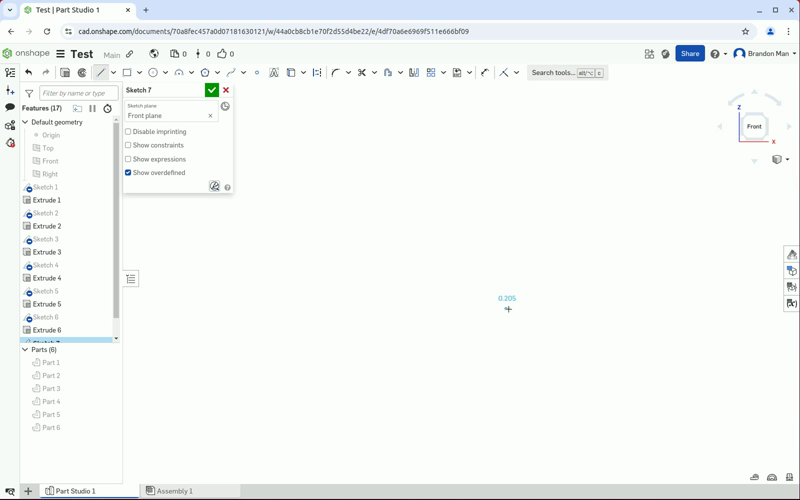
scroll(6)
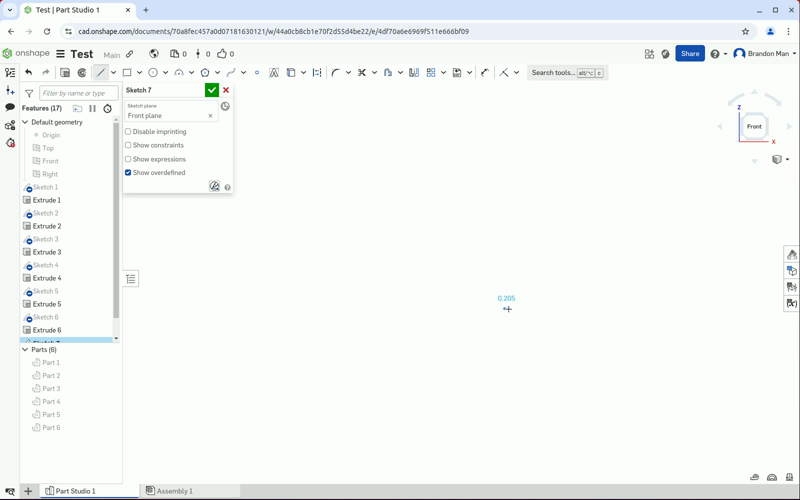
scroll(6)
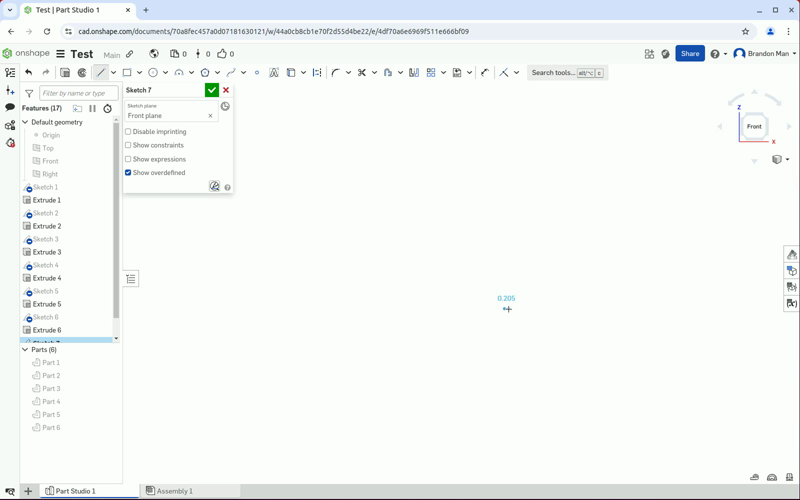
scroll(6)
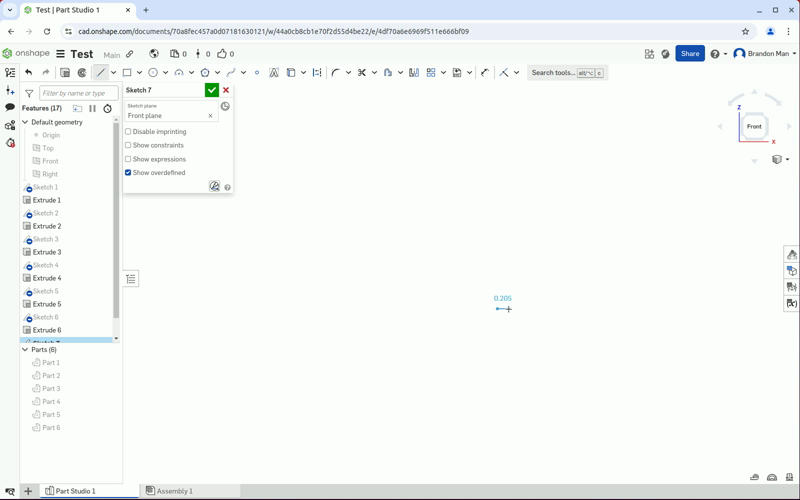
click(508, 308)
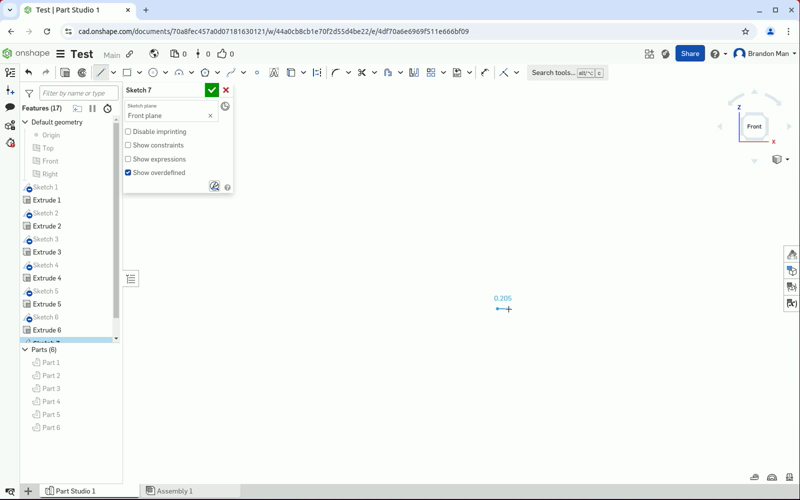
scroll(-6)
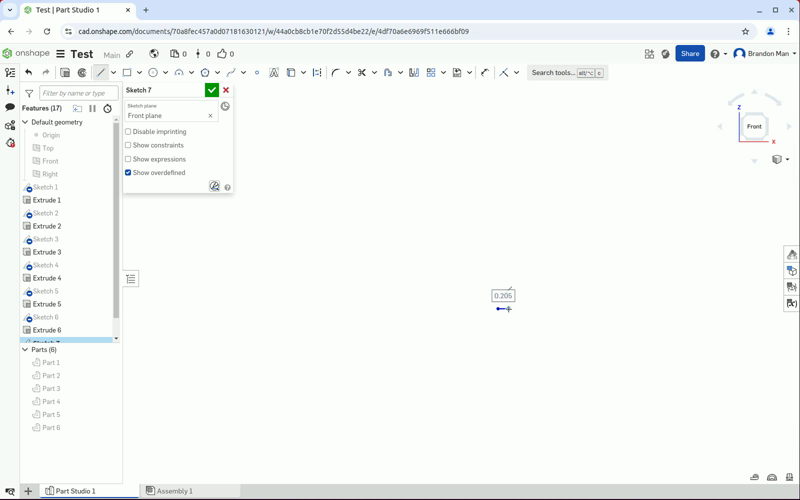
scroll(-6)
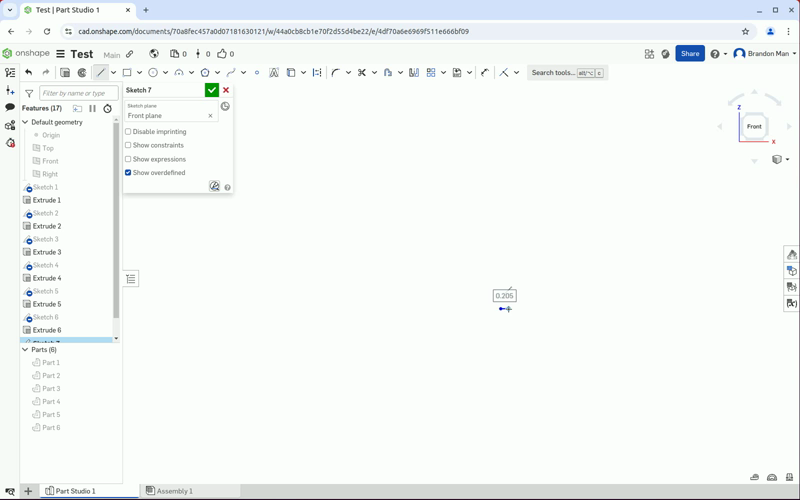
scroll(-6)
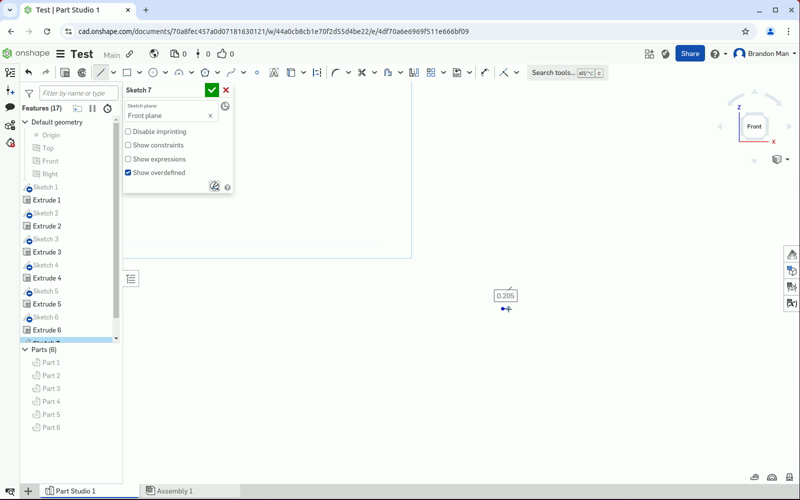
scroll(-6)
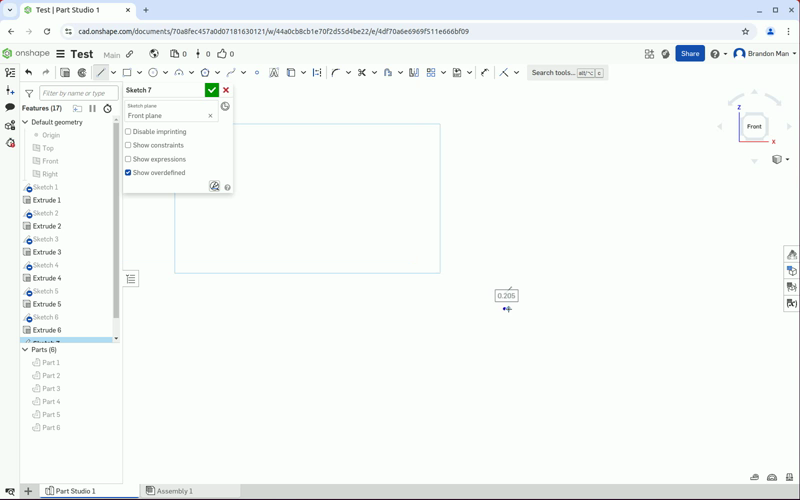
scroll(-6)
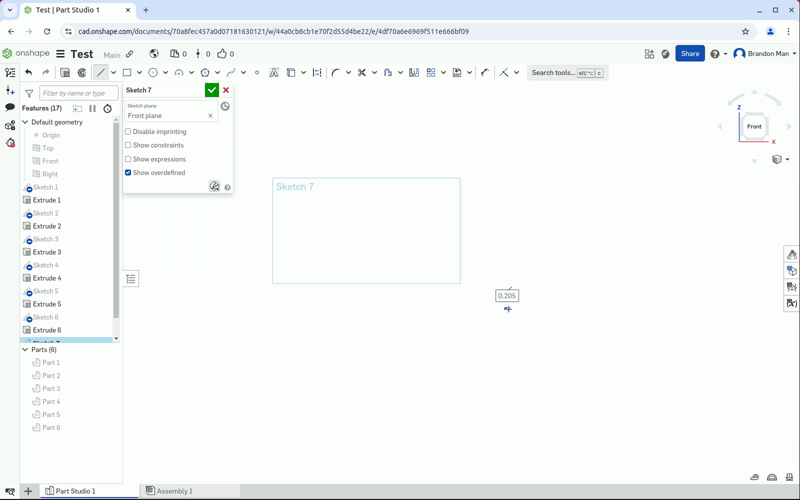
scroll(-6)
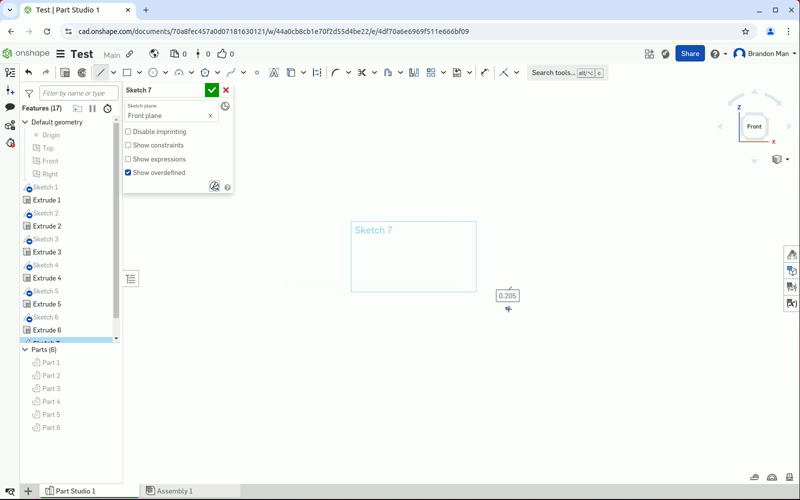
scroll(-6)
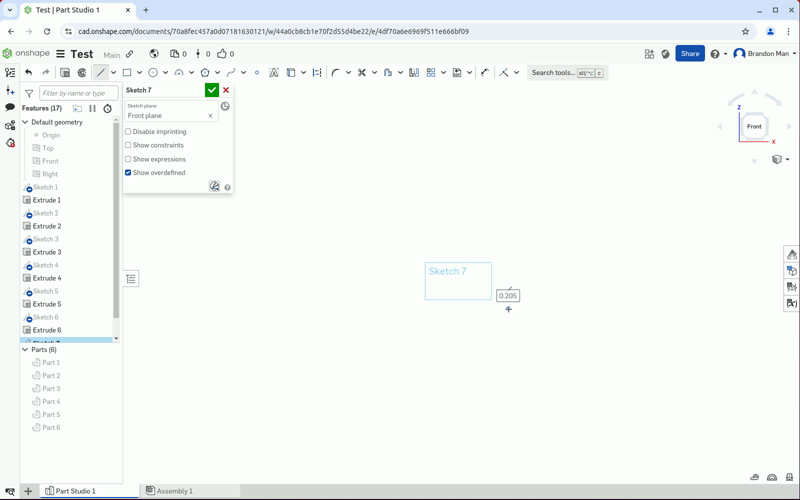
key_up(shift)
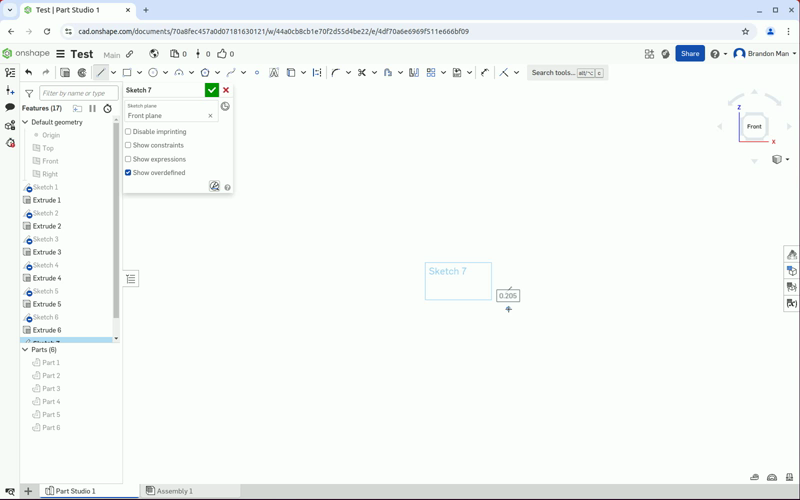
key_down(shift)
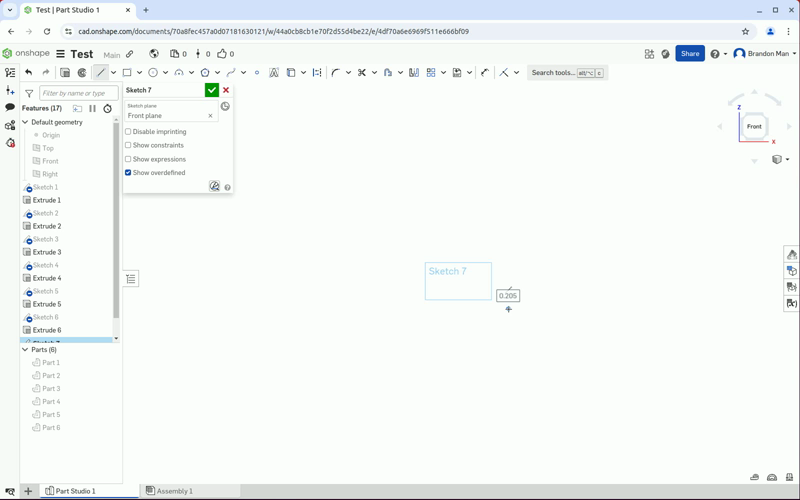
mouse_move(538, 308)
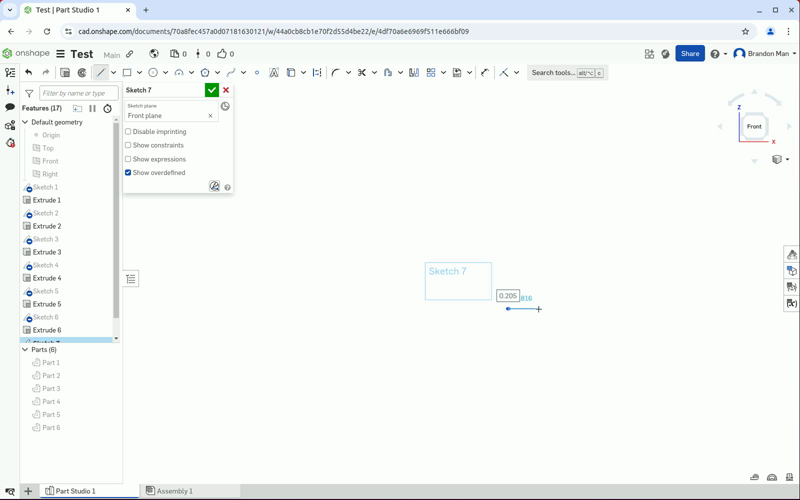
mouse_move(508, 299)
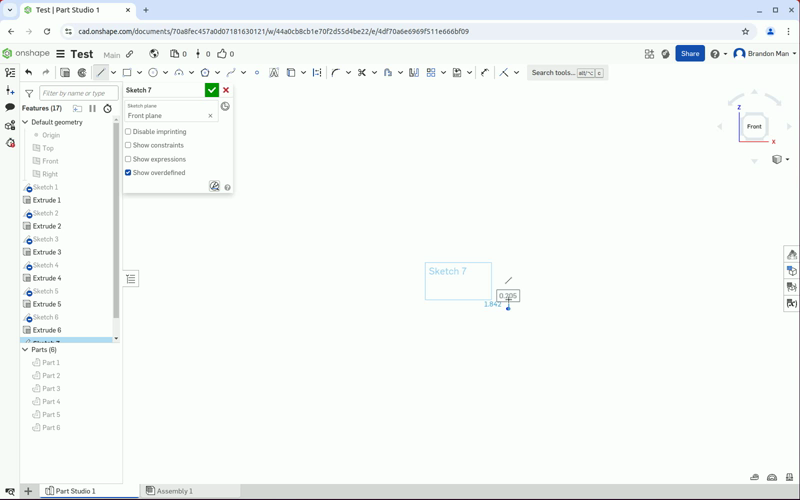
click(508, 299)
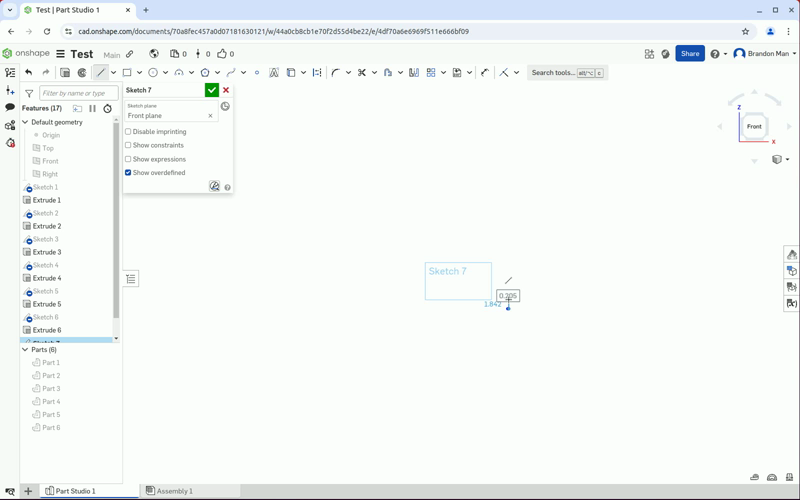
key_up(shift)
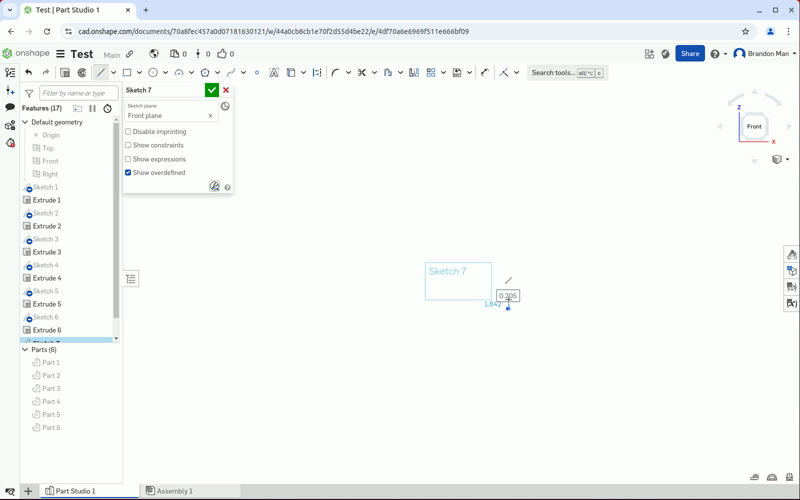
key_down(shift)
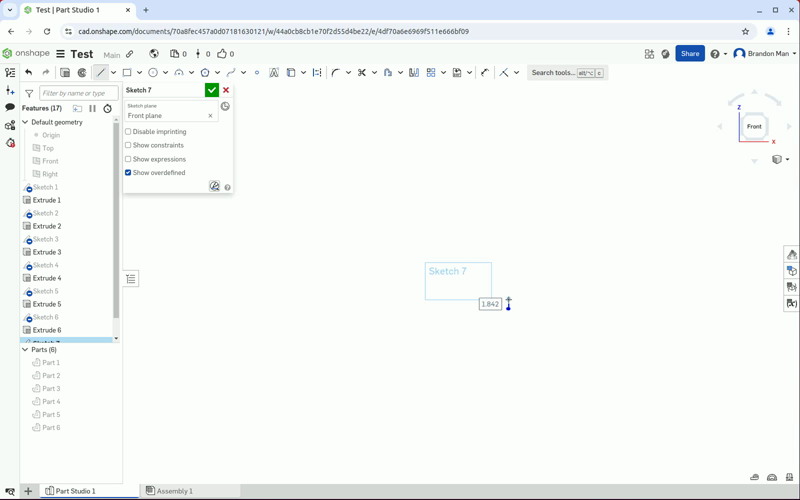
mouse_move(538, 299)
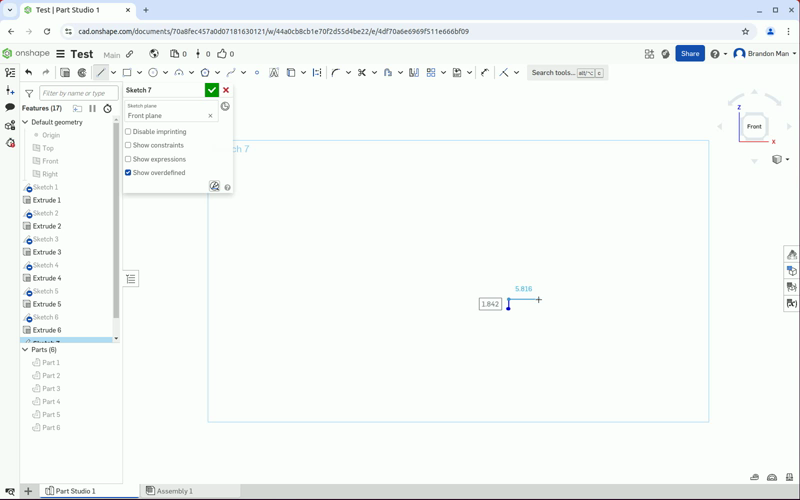
mouse_move(507, 299)
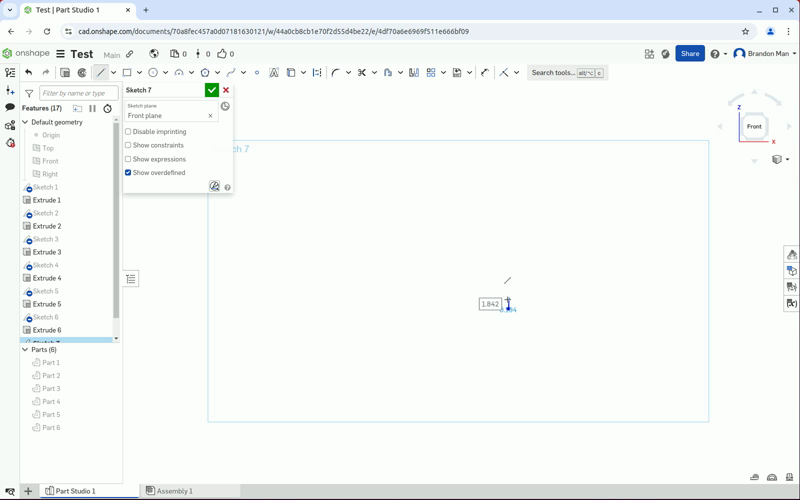
scroll(6)
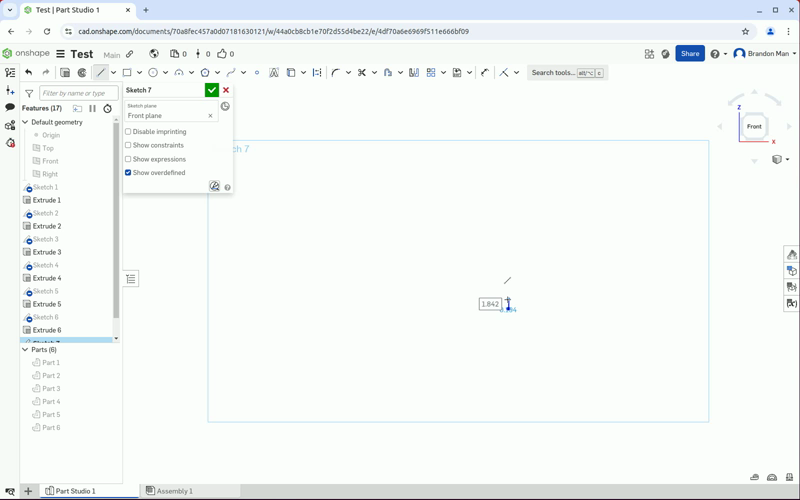
scroll(6)
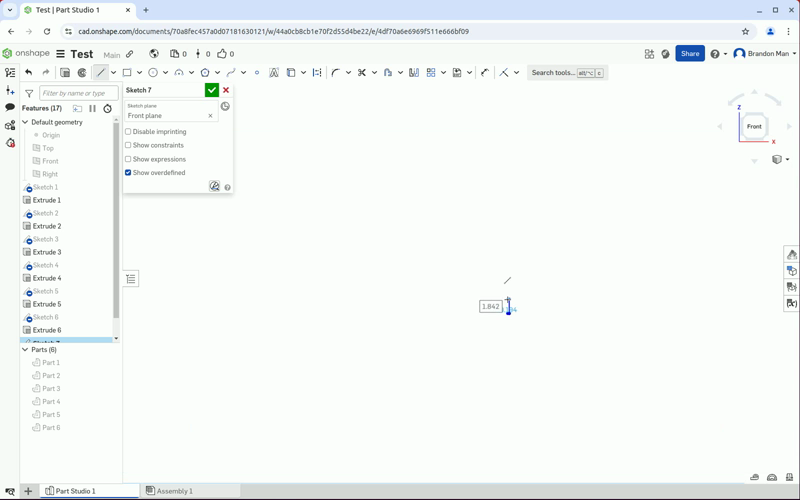
scroll(6)
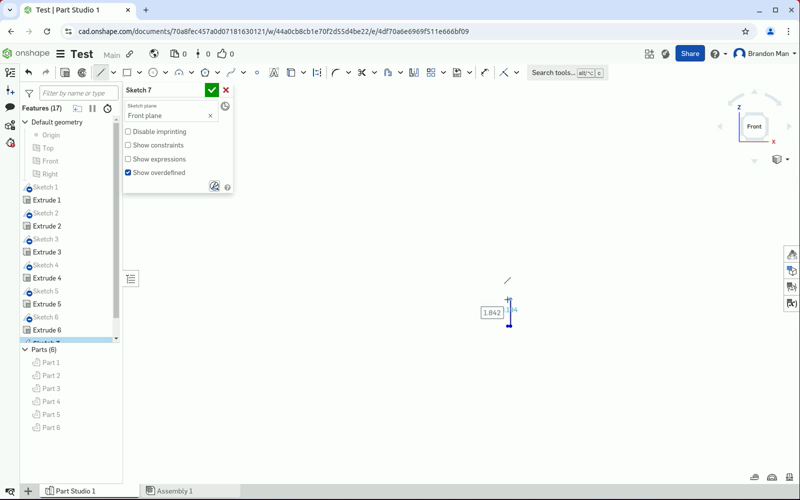
scroll(6)
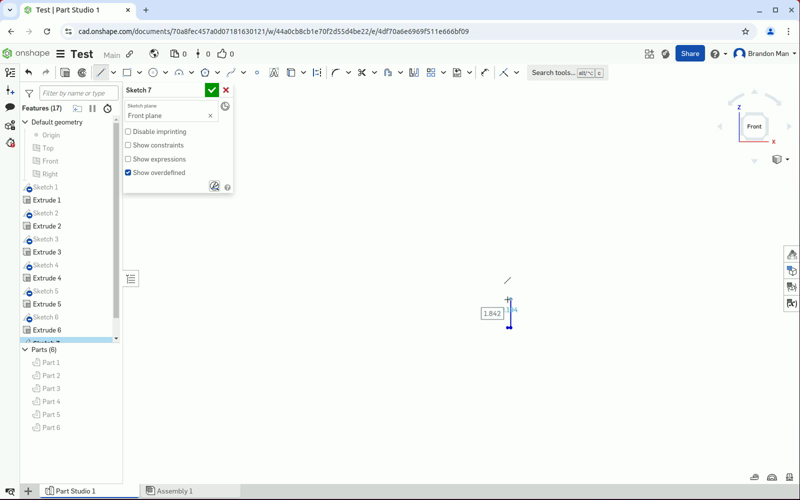
scroll(6)
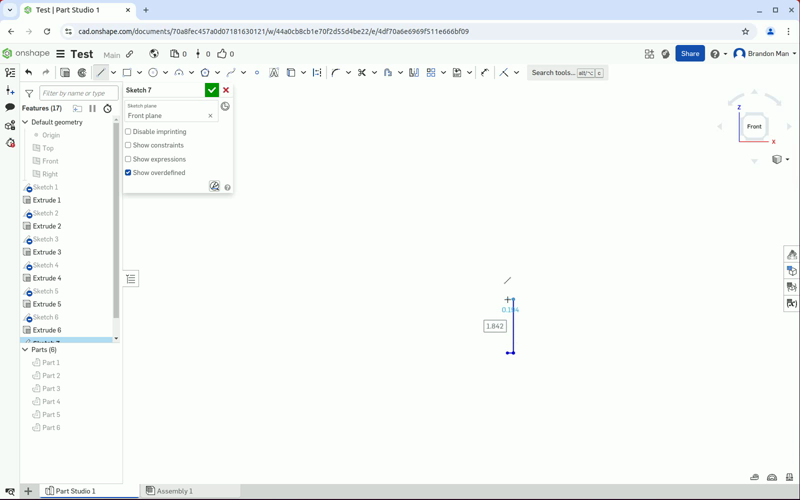
scroll(6)
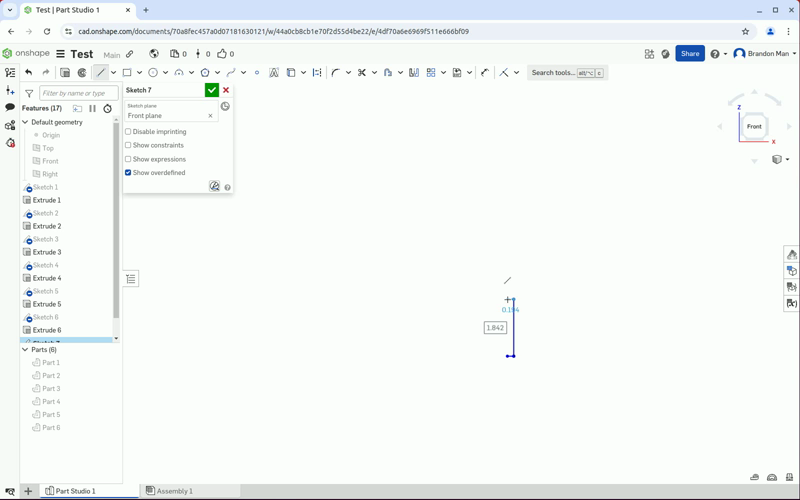
scroll(6)
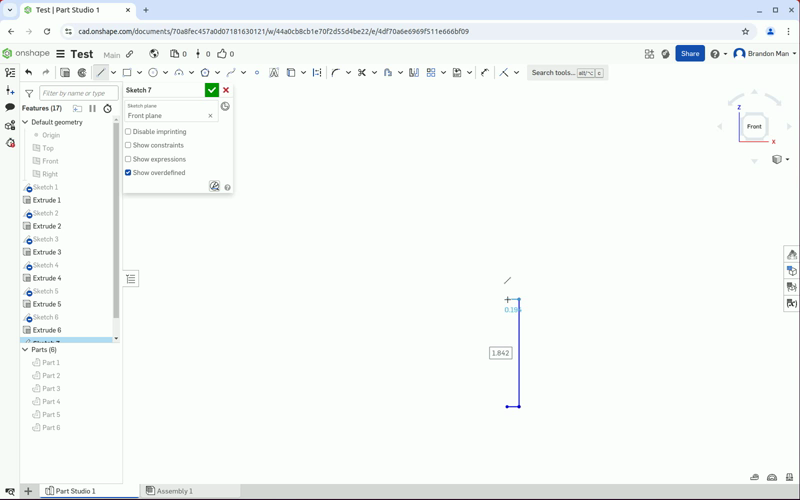
click(507, 299)
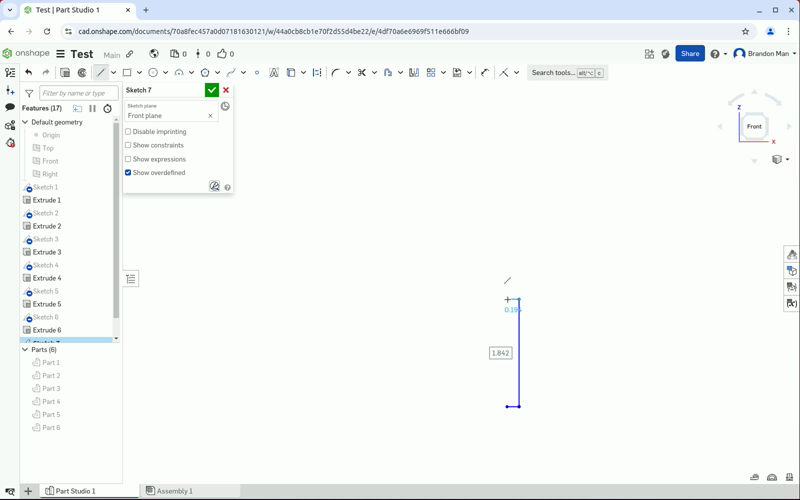
scroll(-6)
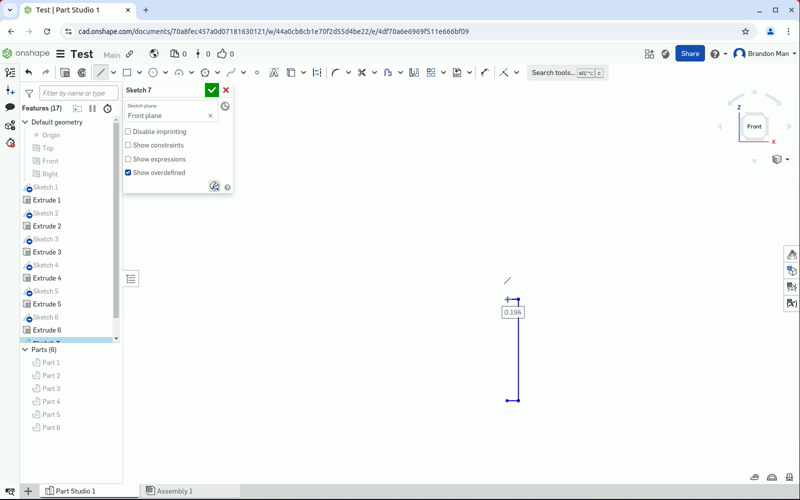
scroll(-6)
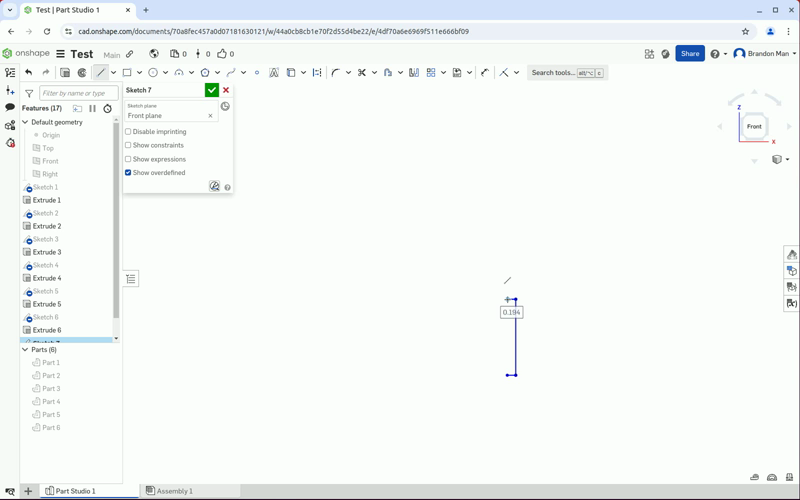
scroll(-6)
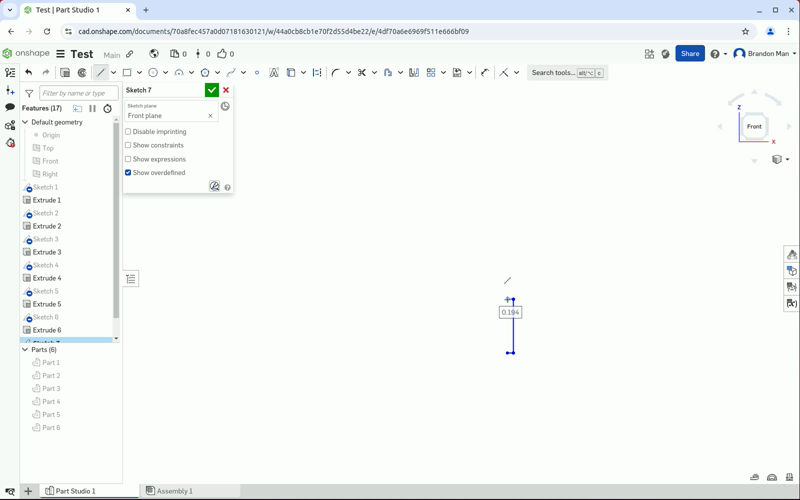
scroll(-6)
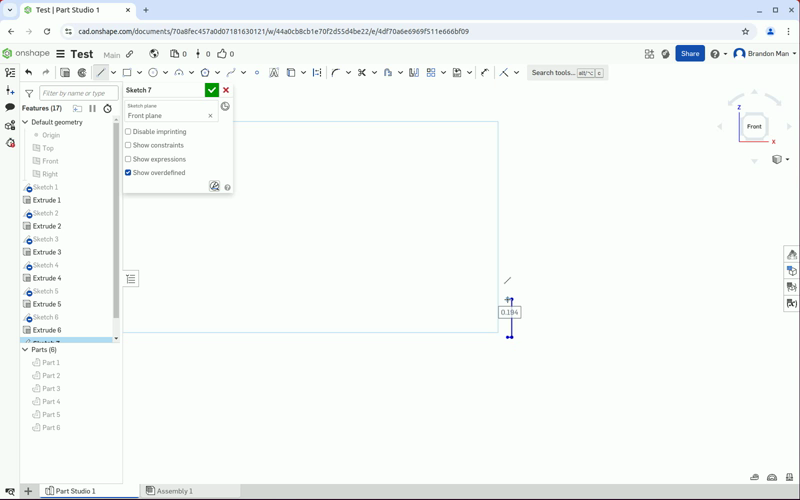
scroll(-6)
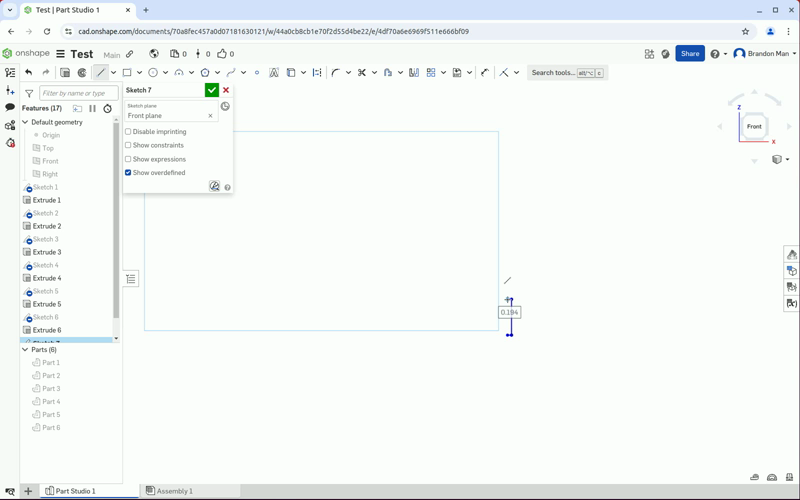
scroll(-6)
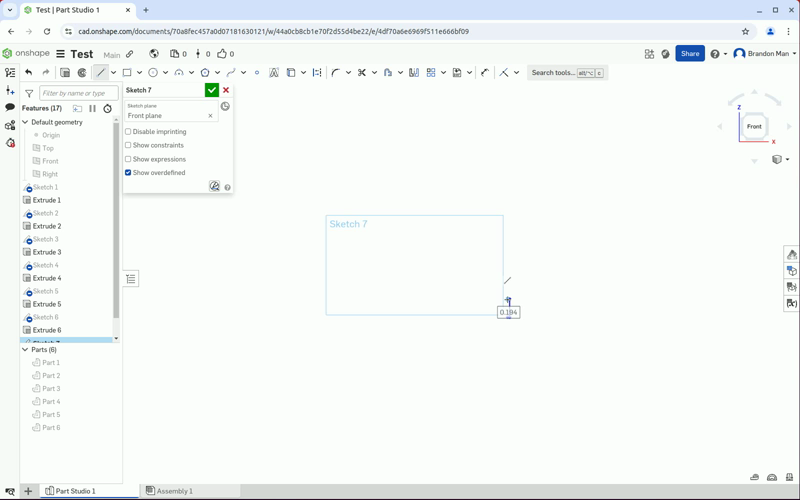
scroll(-6)
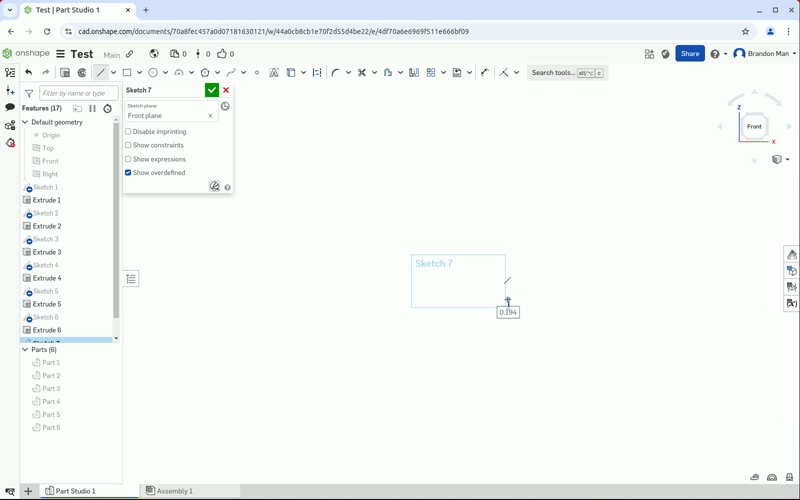
key_up(shift)
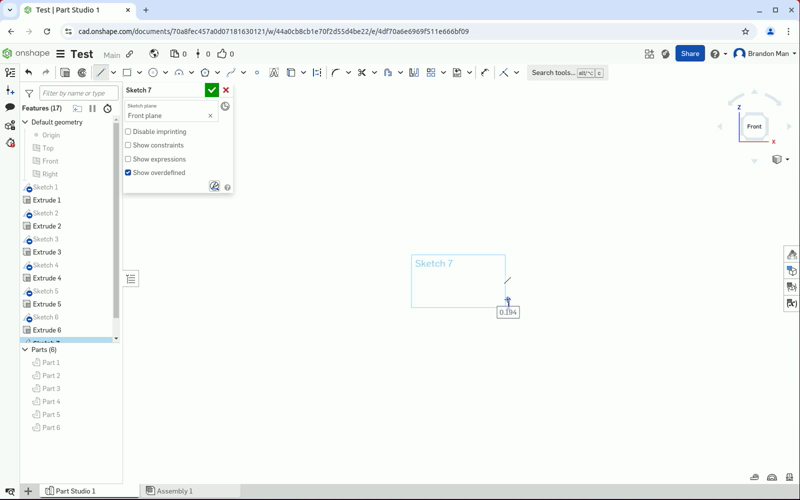
mouse_move(537, 299)
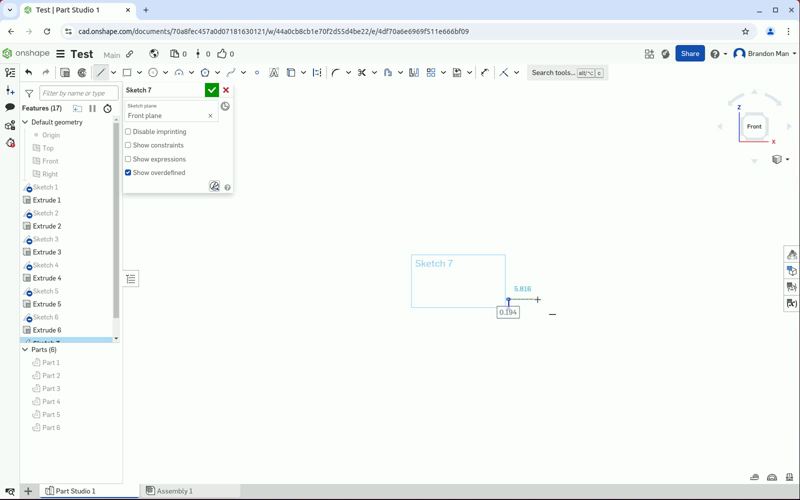
key_down(shift)
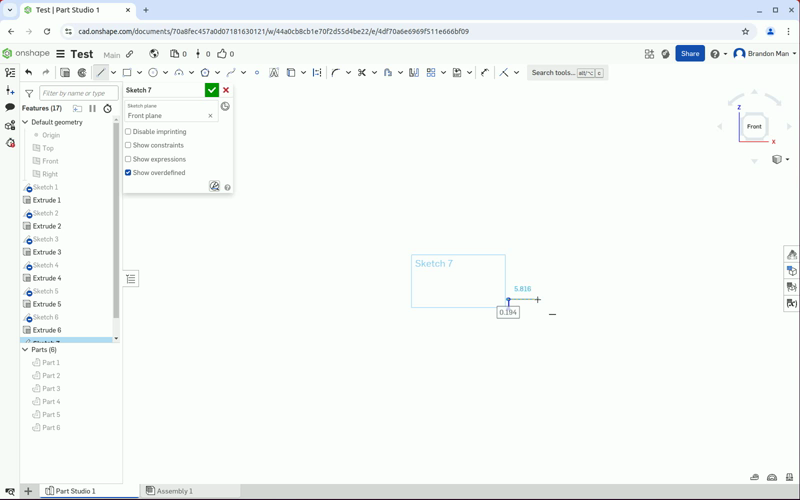
mouse_move(507, 308)
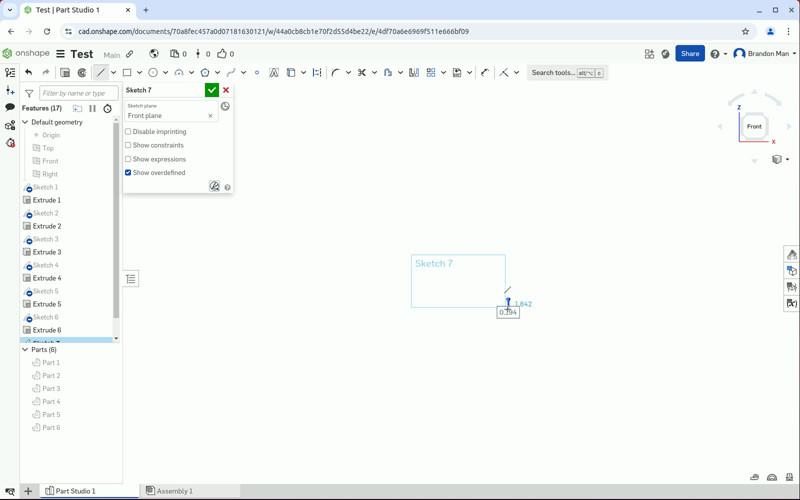
scroll(6)
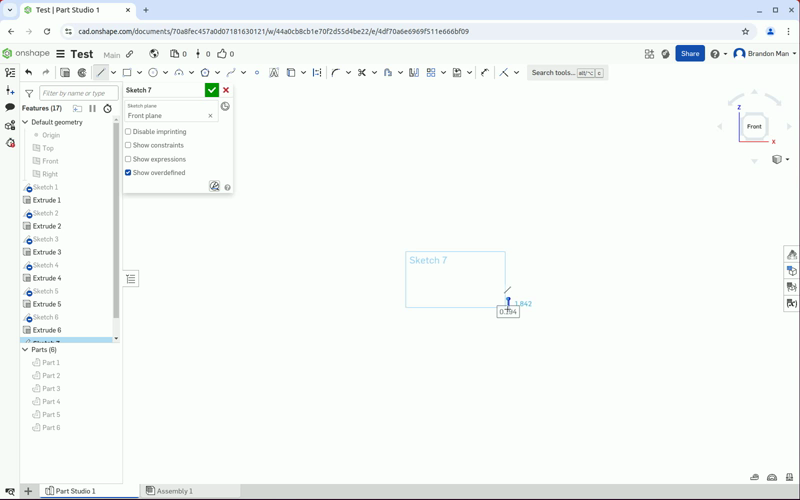
scroll(6)
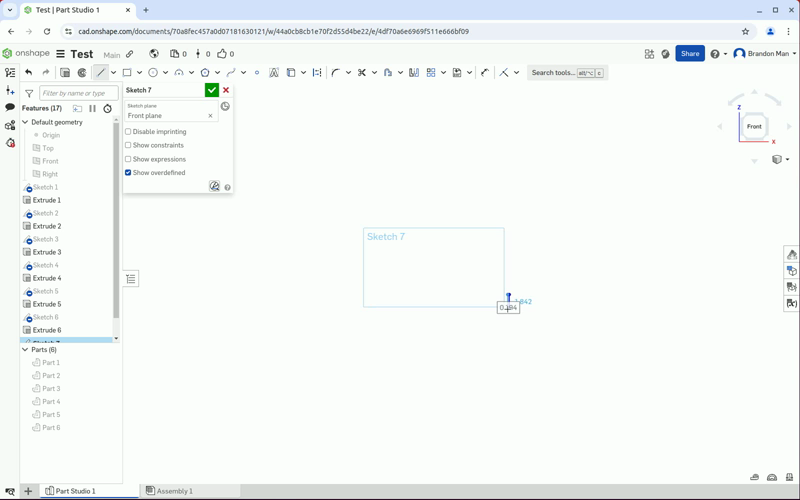
scroll(6)
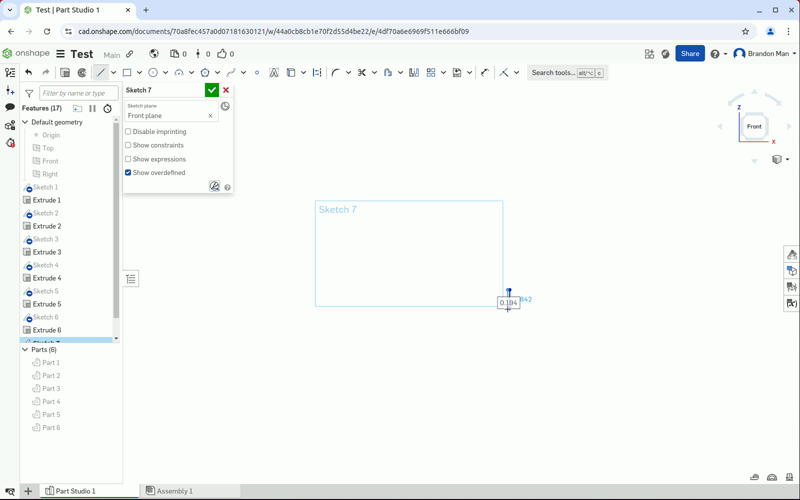
scroll(6)
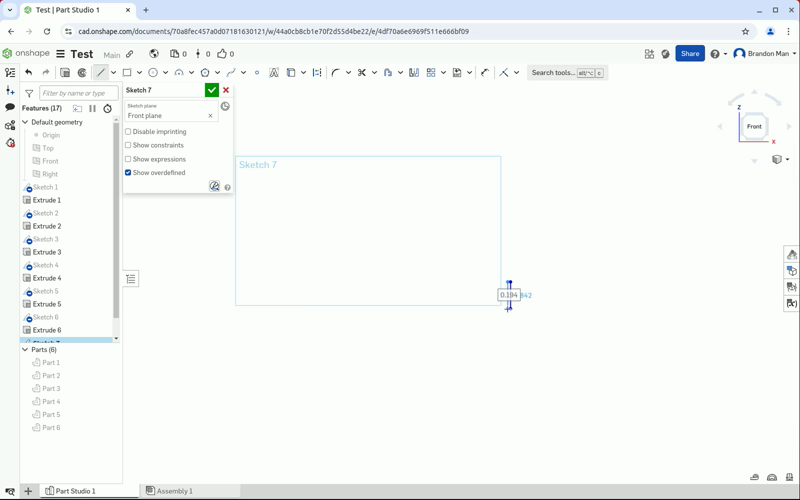
scroll(6)
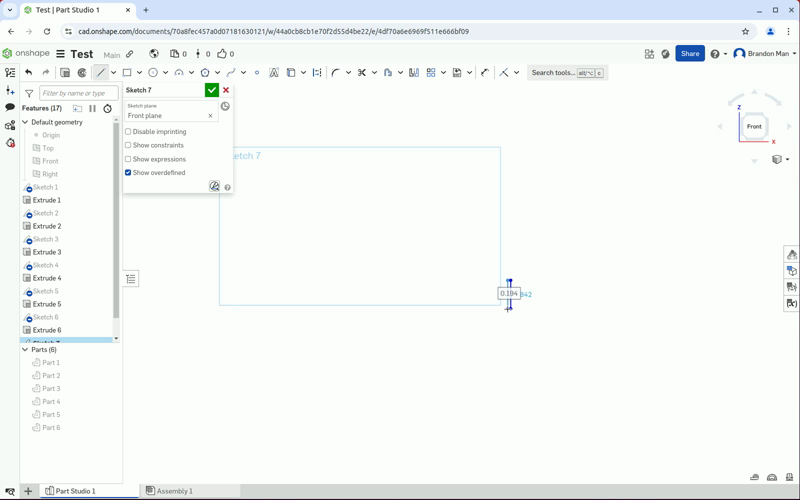
scroll(6)
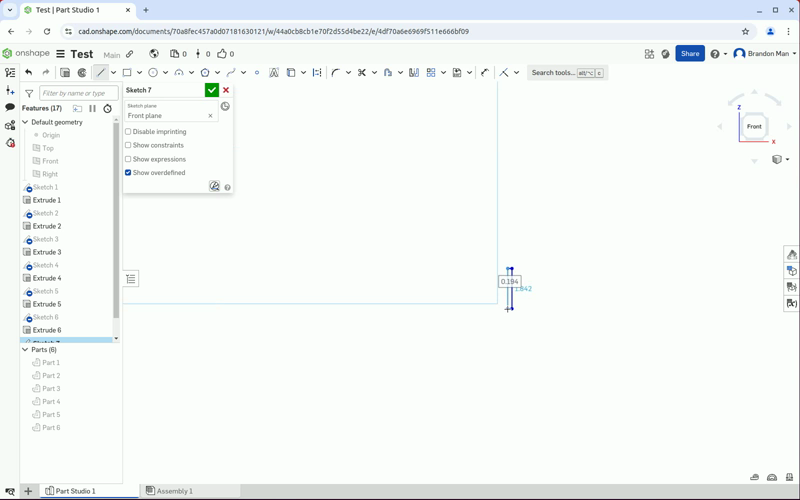
scroll(6)
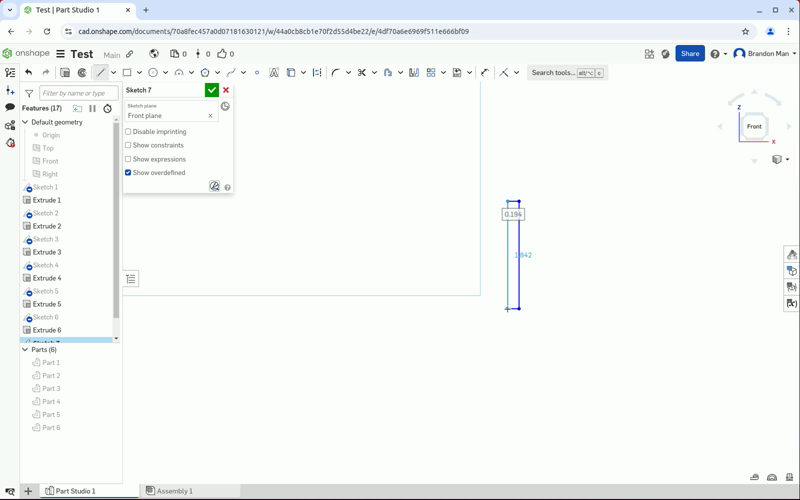
key_up(shift)
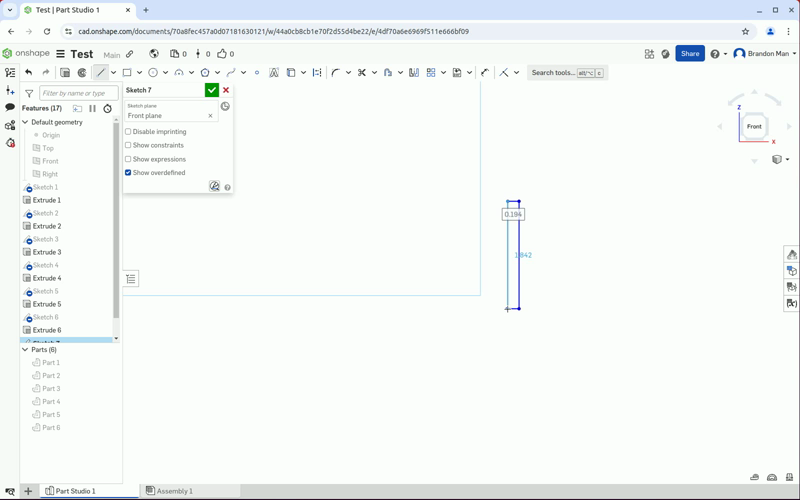
click(507, 308)
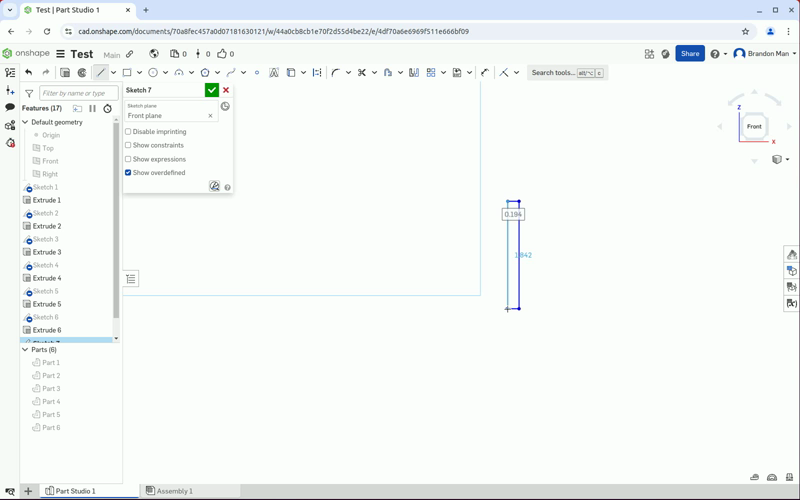
scroll(-6)
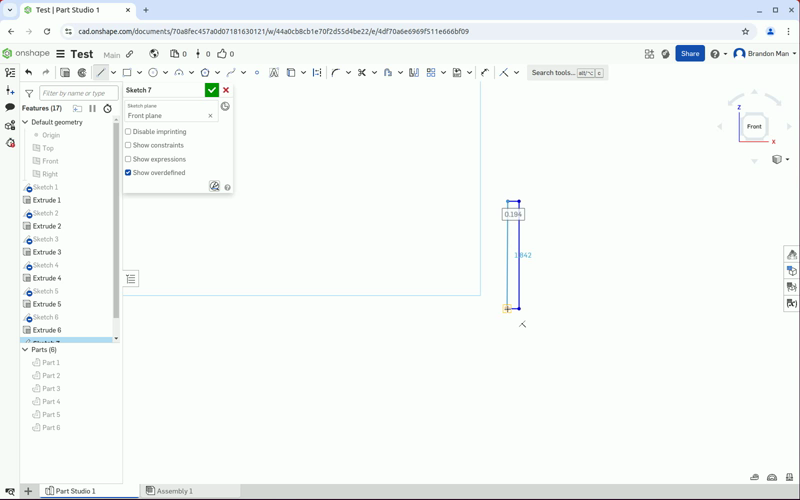
scroll(-6)
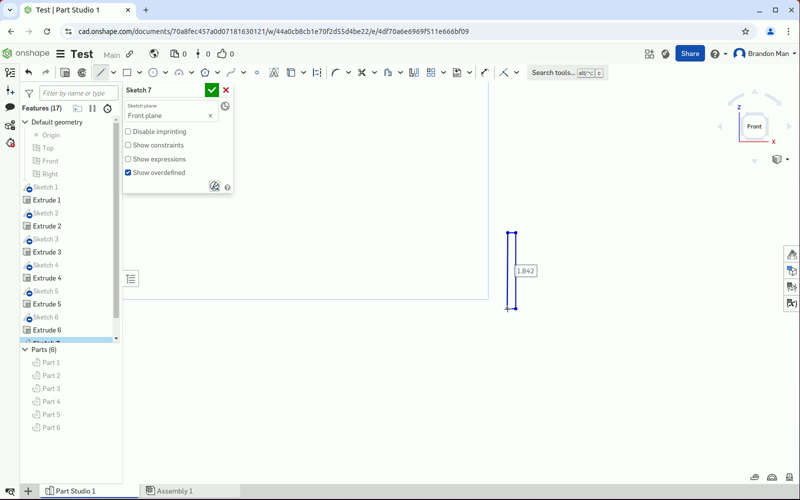
scroll(-6)
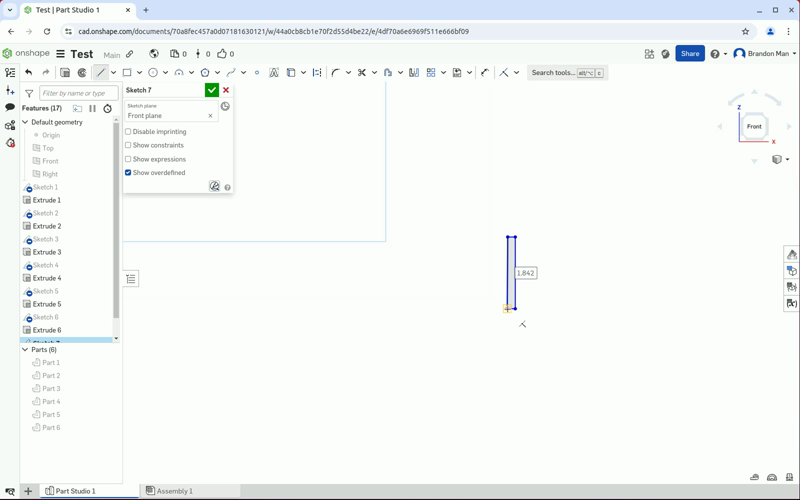
scroll(-6)
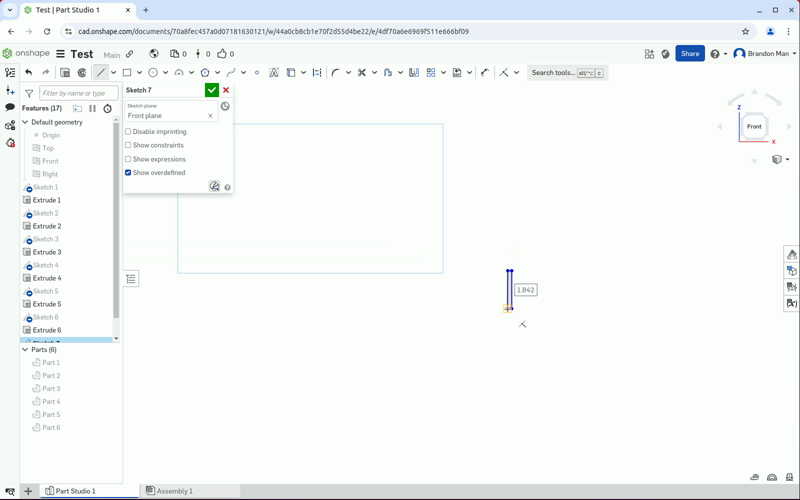
scroll(-6)
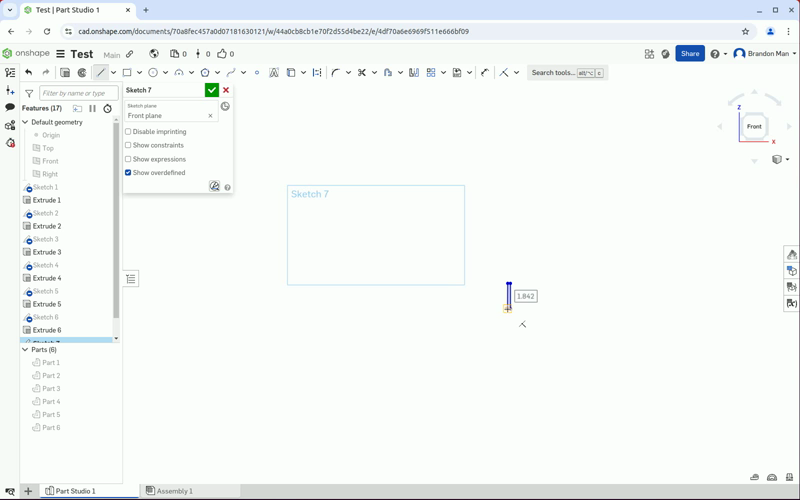
scroll(-6)
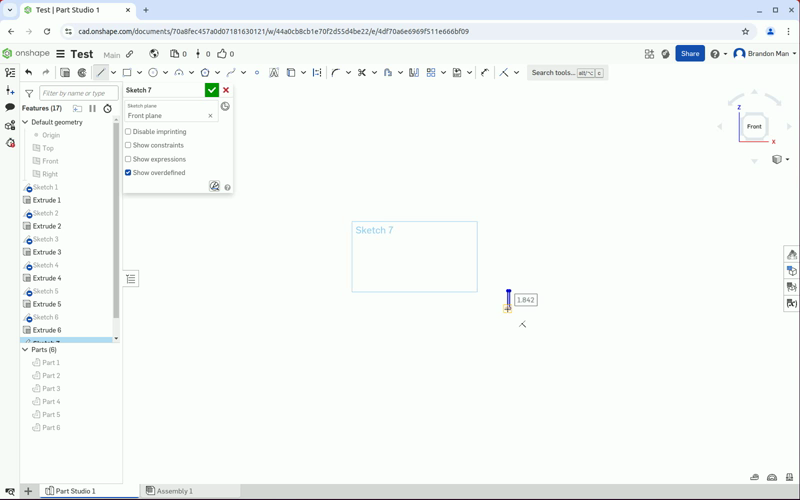
scroll(-6)
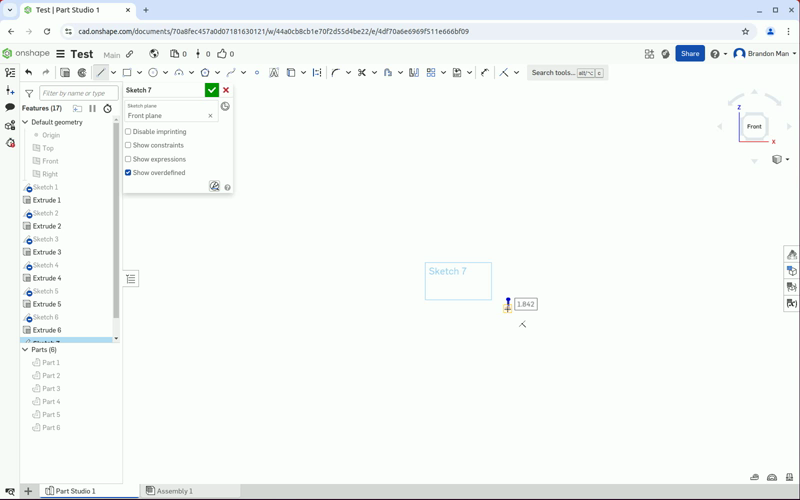
key(esc)
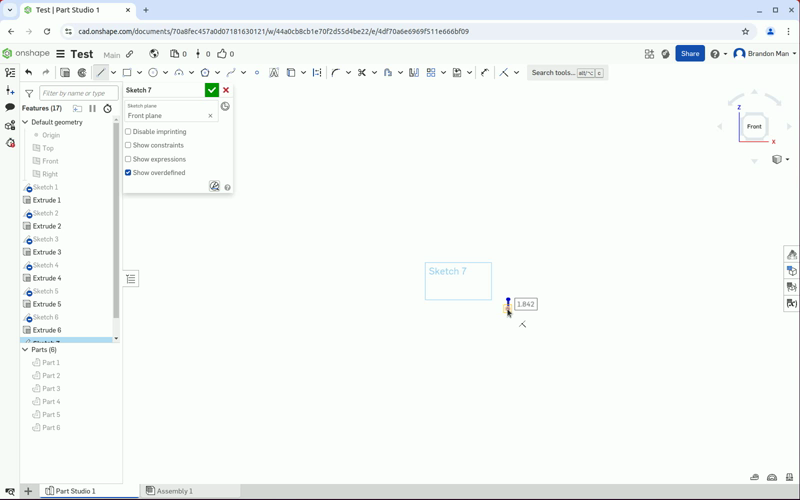
mouse_move(508, 299)
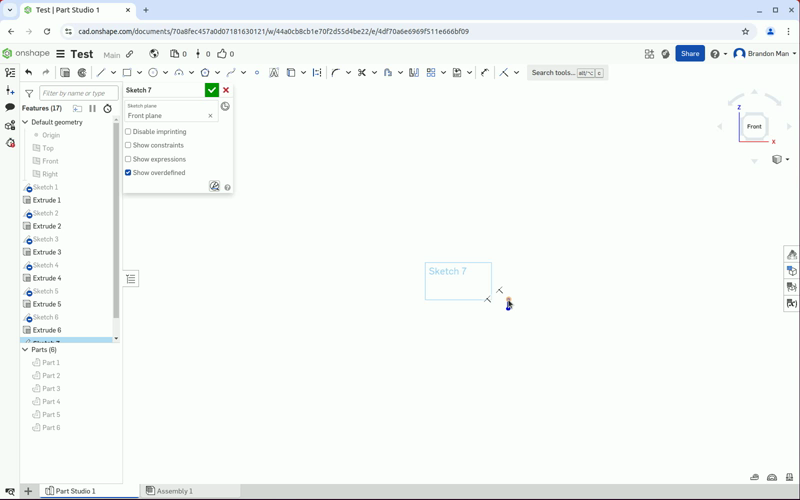
scroll(6)
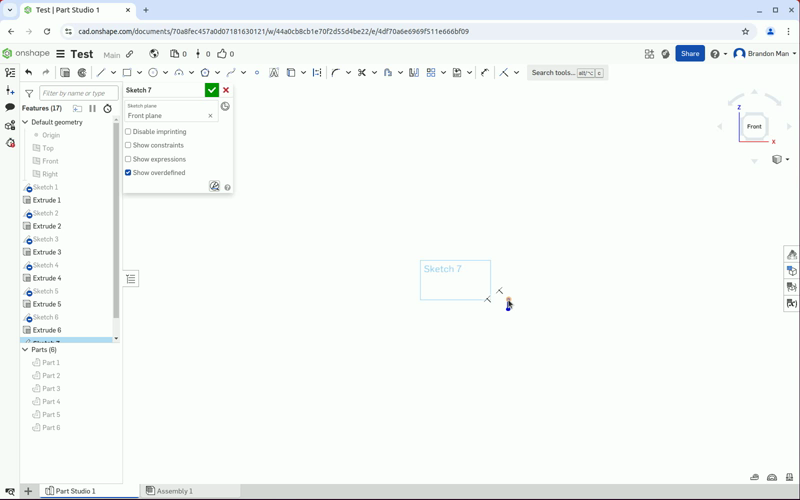
scroll(6)
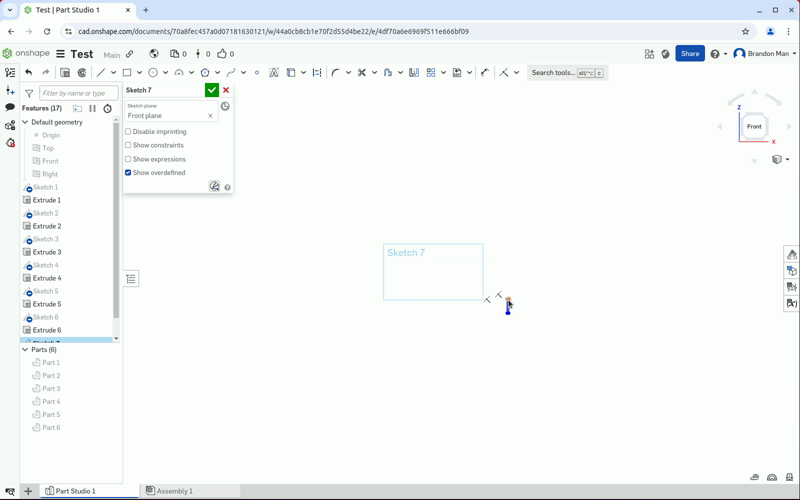
scroll(6)
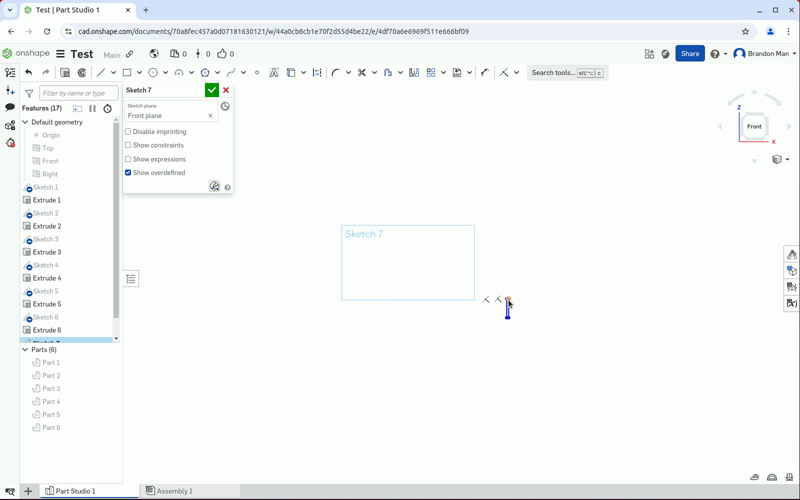
scroll(6)
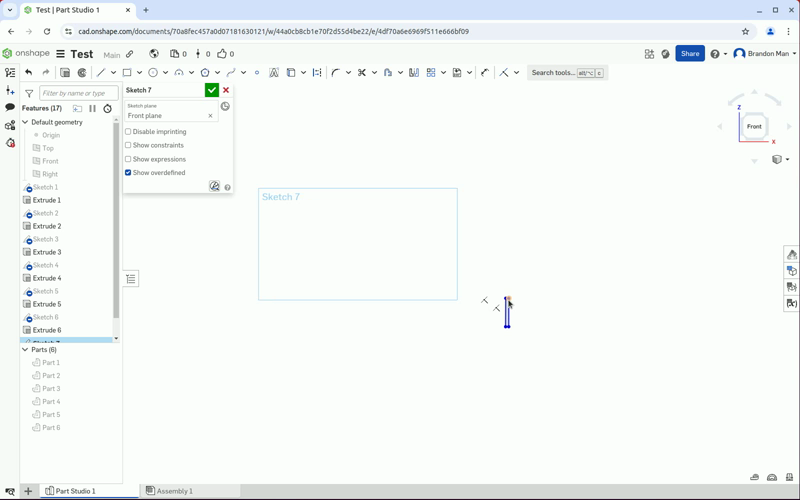
scroll(6)
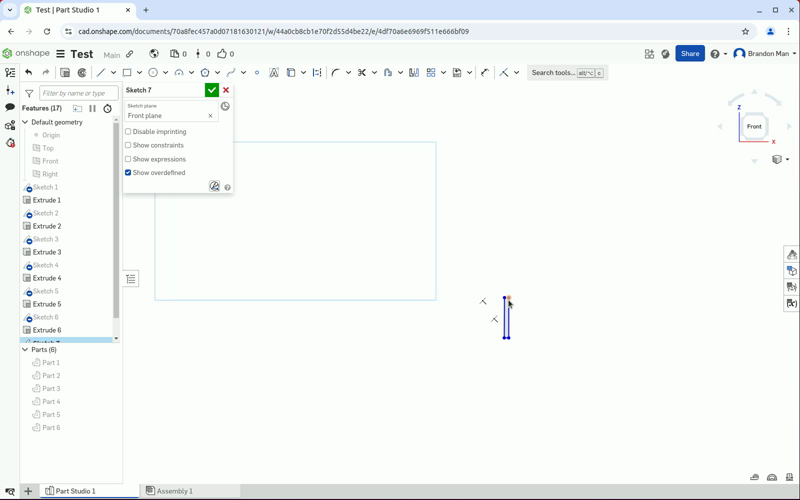
scroll(6)
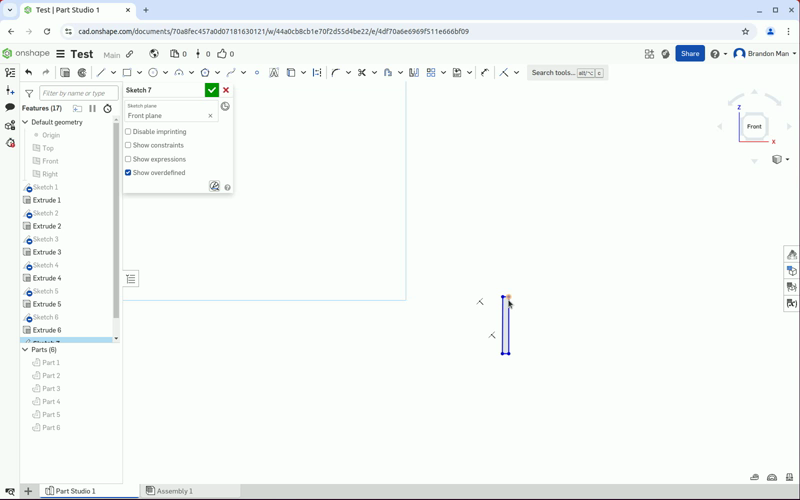
scroll(6)
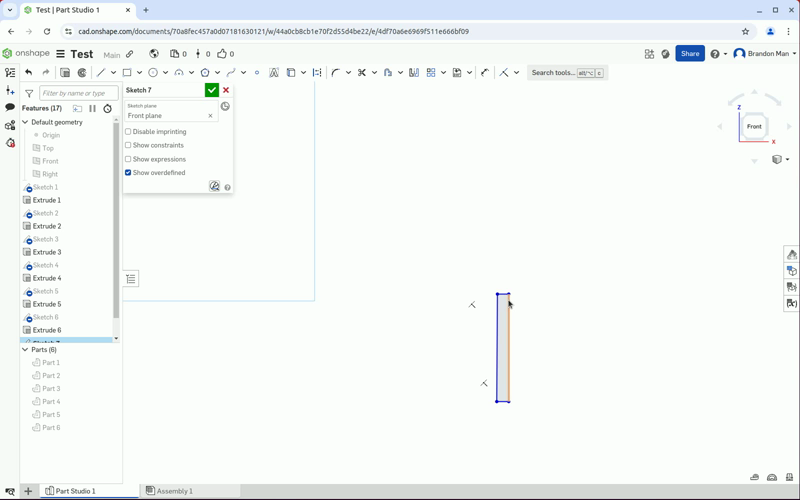
click(508, 299)
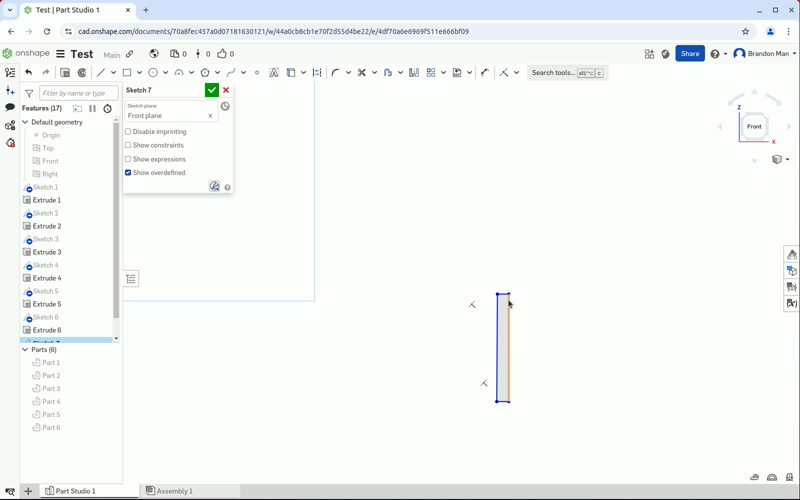
scroll(-6)
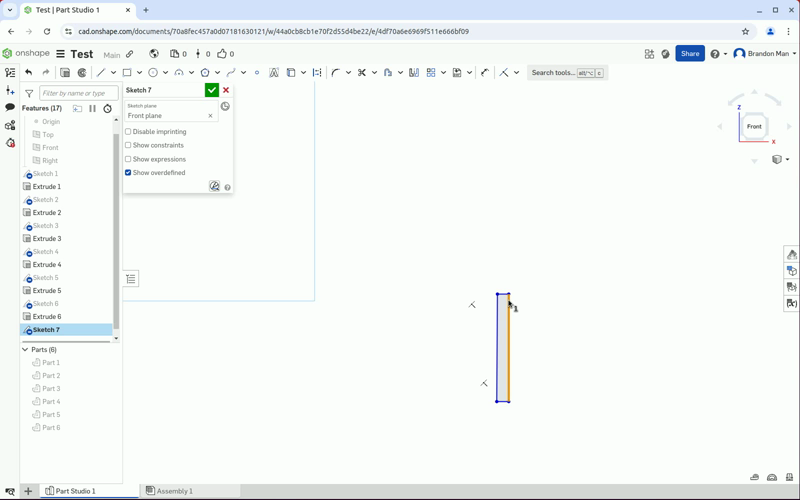
scroll(-6)
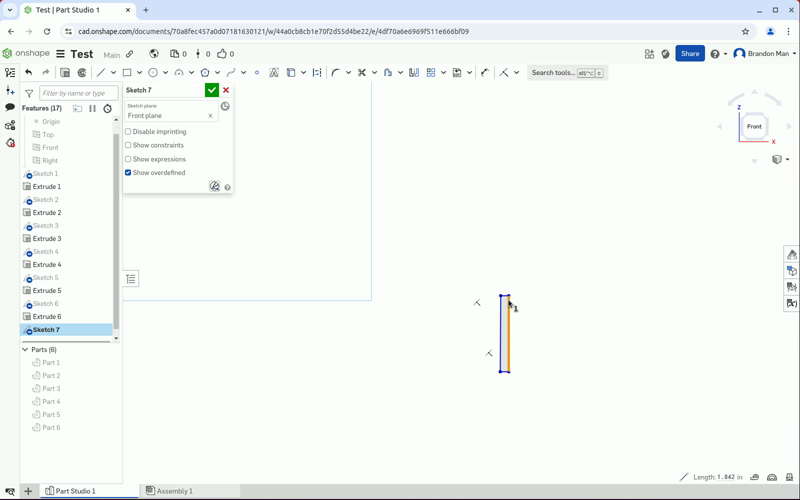
scroll(-6)
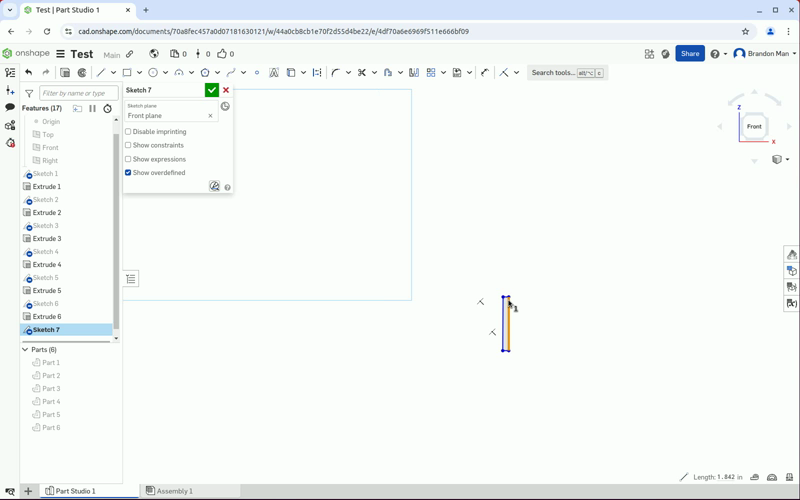
scroll(-6)
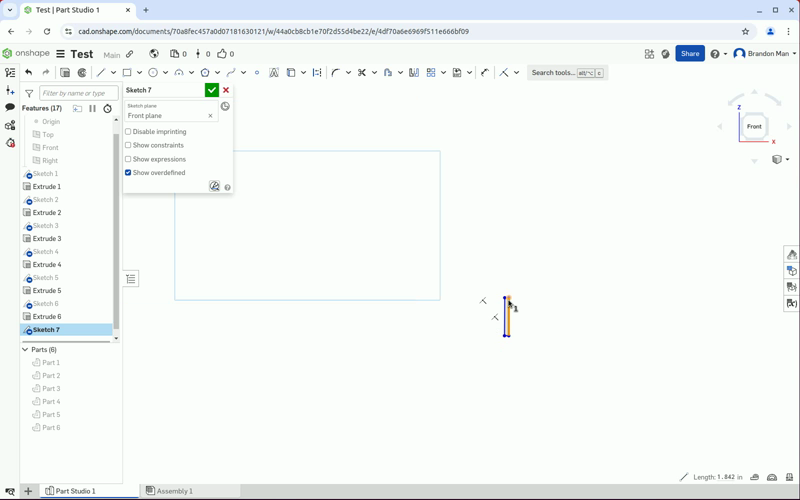
scroll(-6)
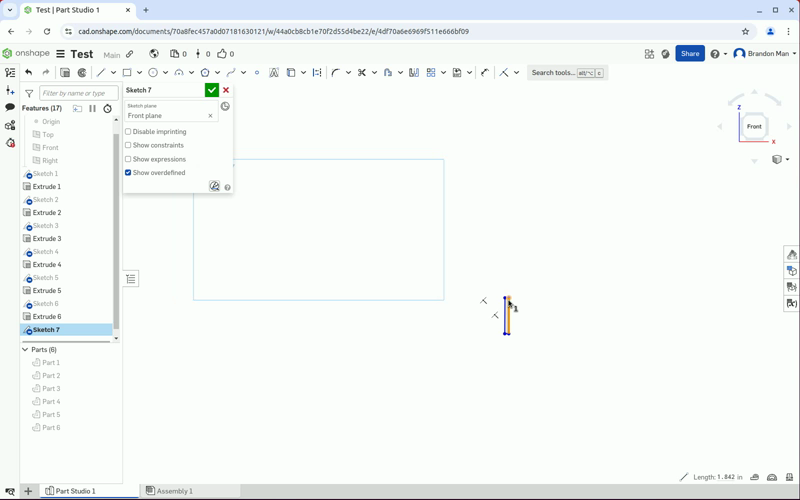
scroll(-6)
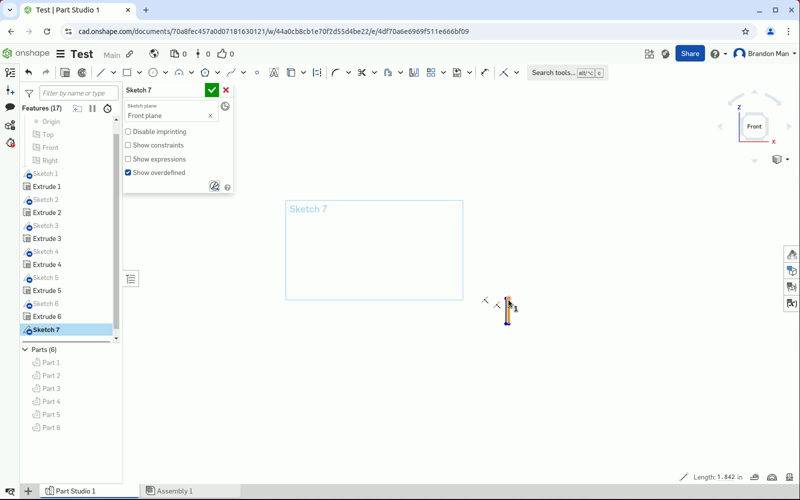
scroll(-6)
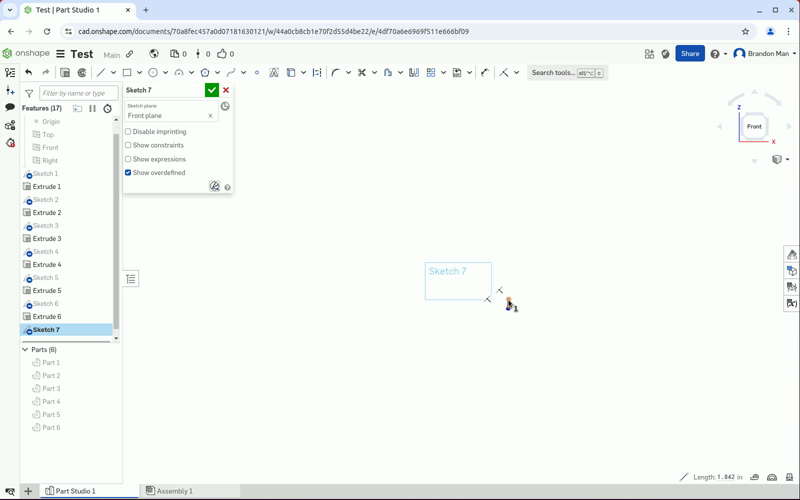
mouse_move(73, 352)
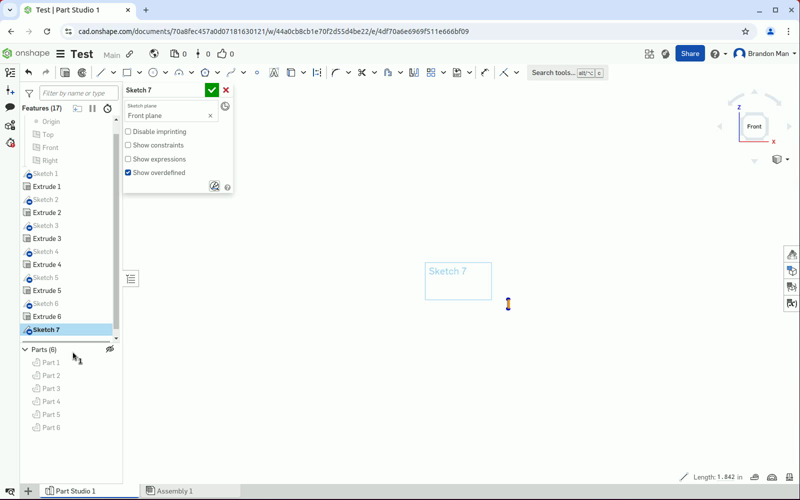
key(shift+y)
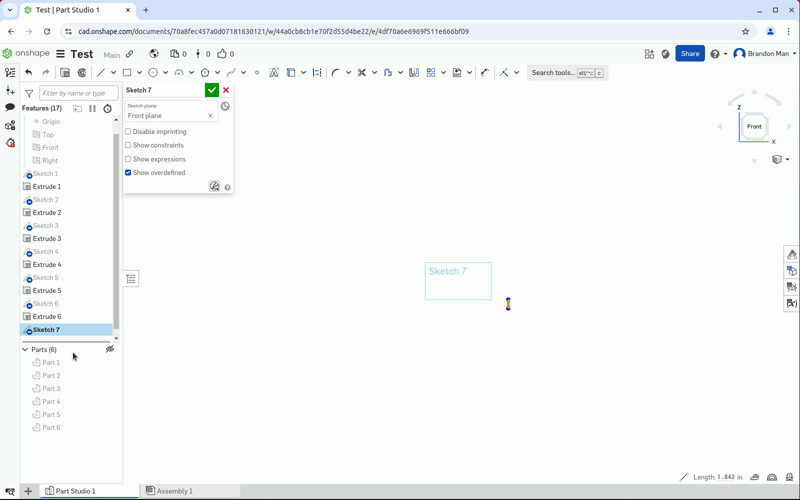
key(shift+e)
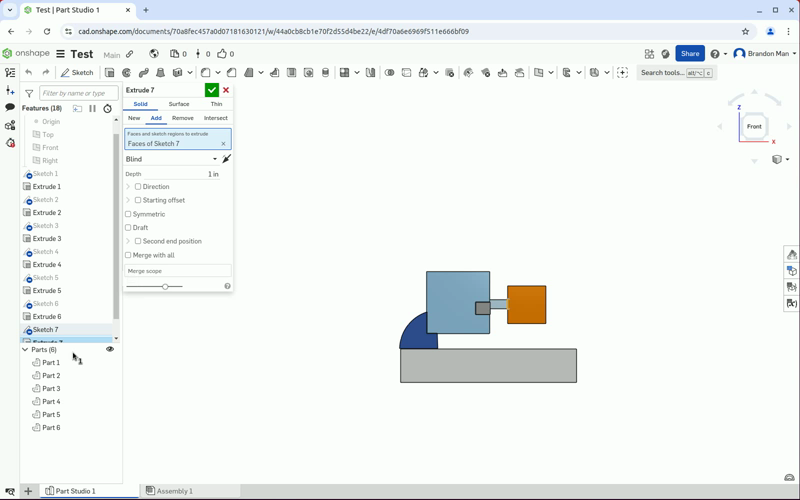
mouse_move(143, 106)
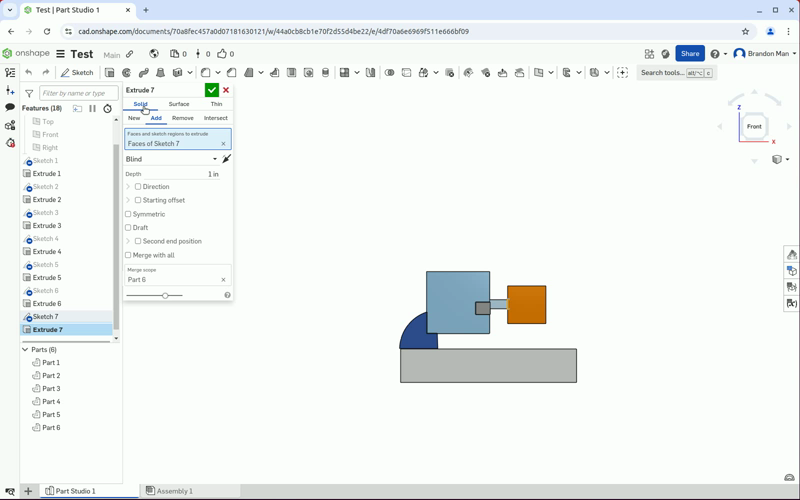
click(143, 106)
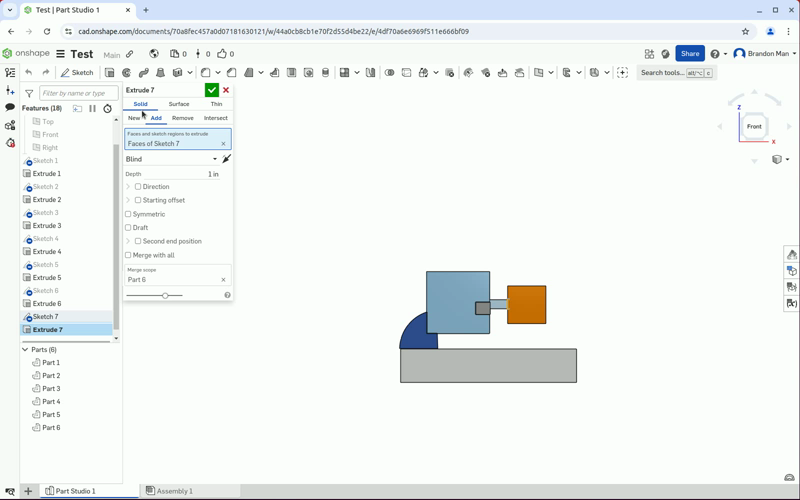
mouse_move(137, 120)
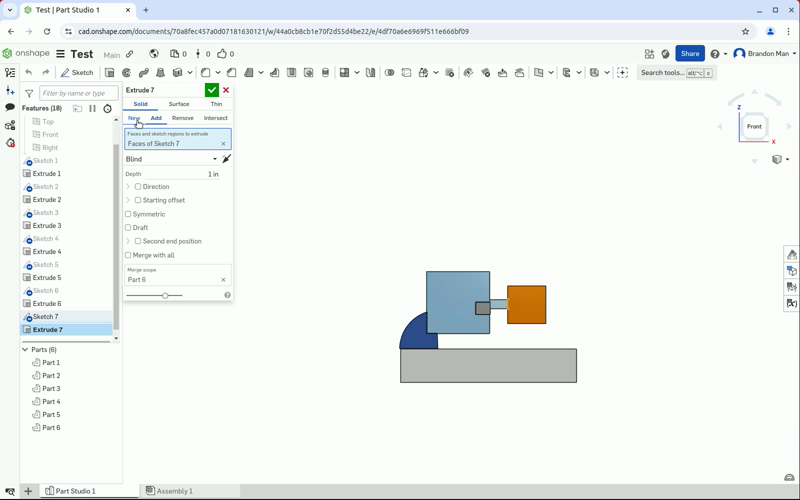
click(137, 120)
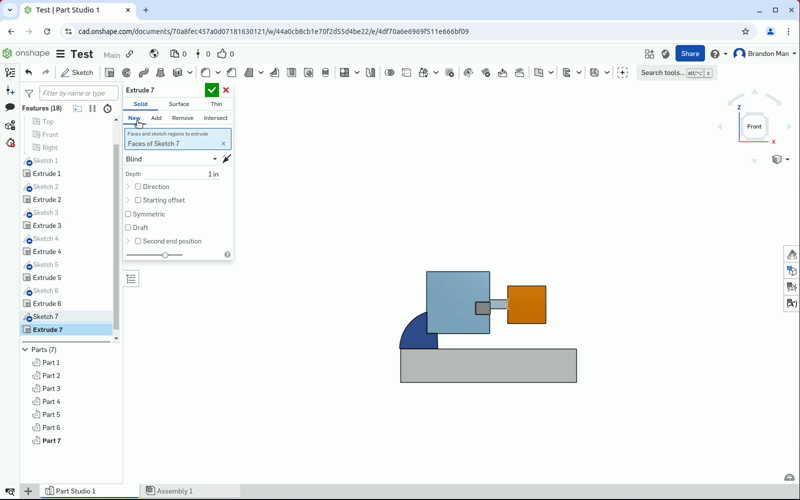
key(tab, 4)
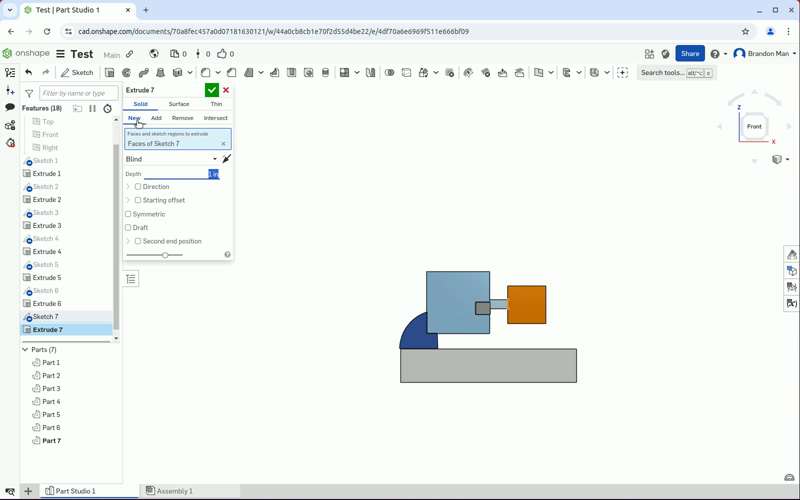
text(7.943)
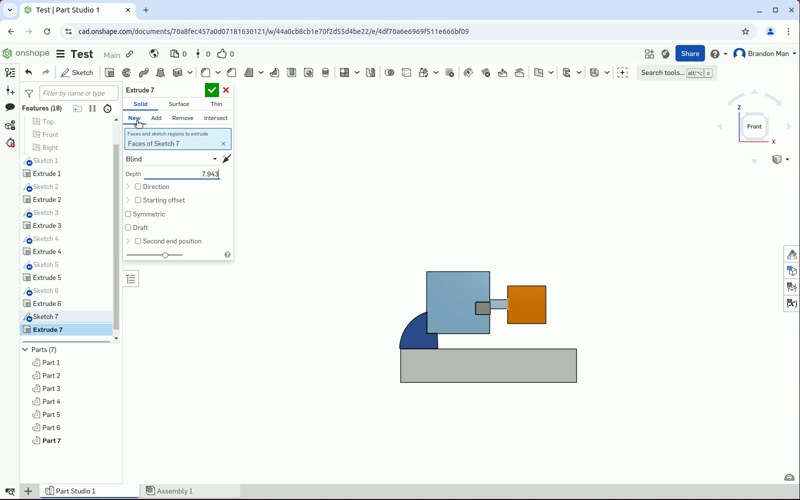
key(enter)
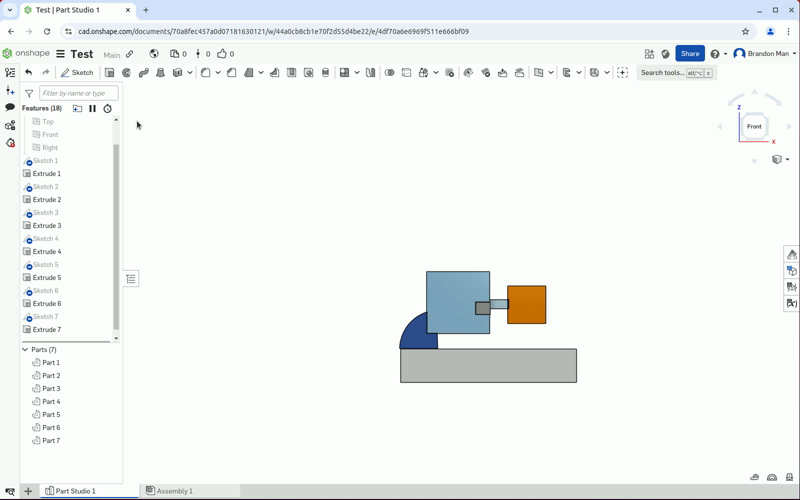
key(shift+h)
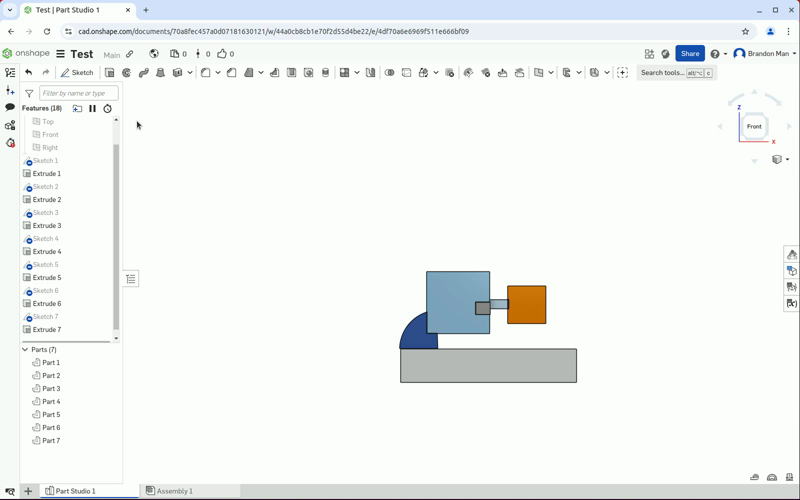
key(shift+h)
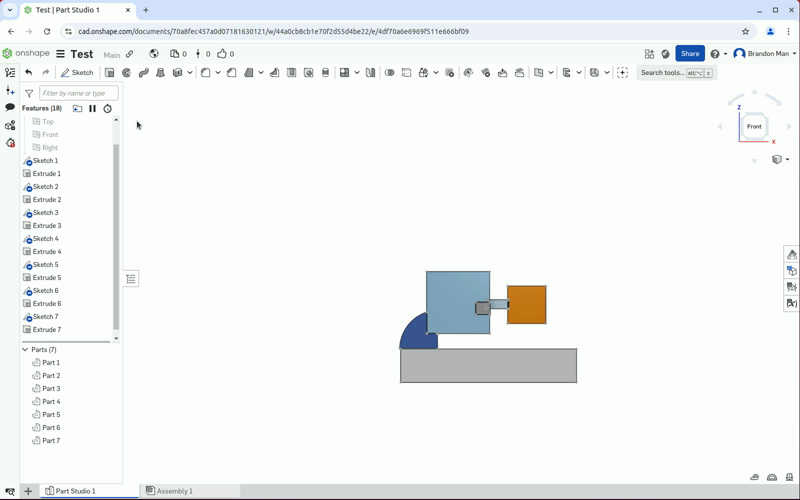
key(shift+7)
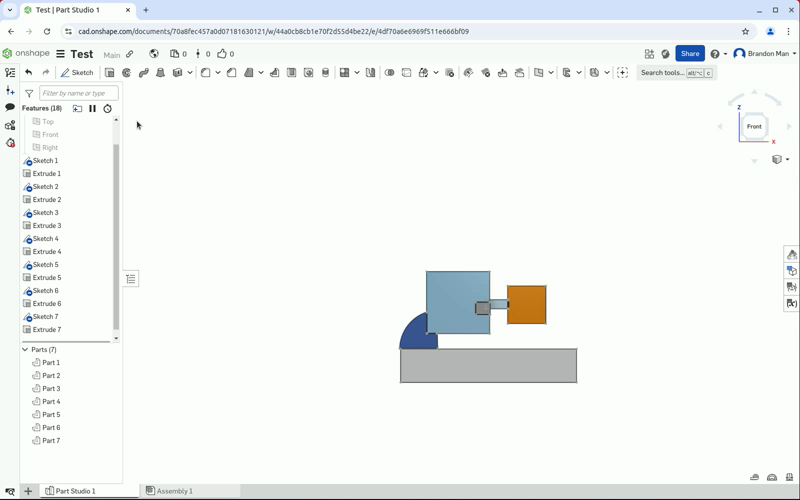
key(left, 2)
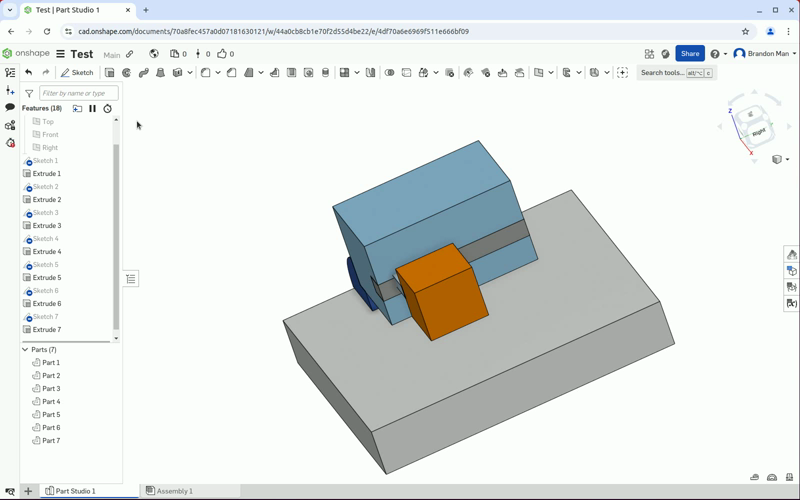
key(down, 2)
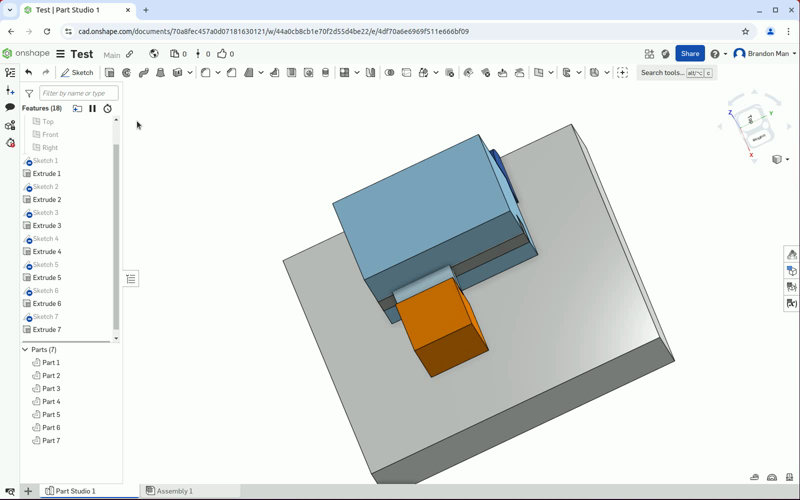
key(up, 2)
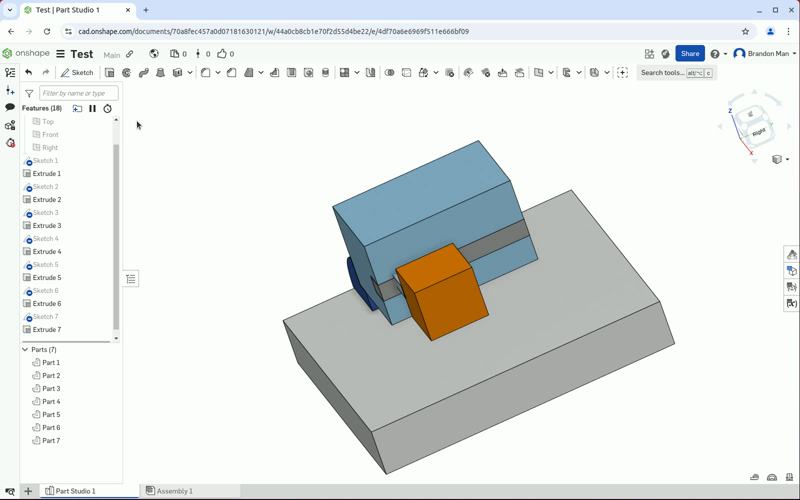
key(right, 2)
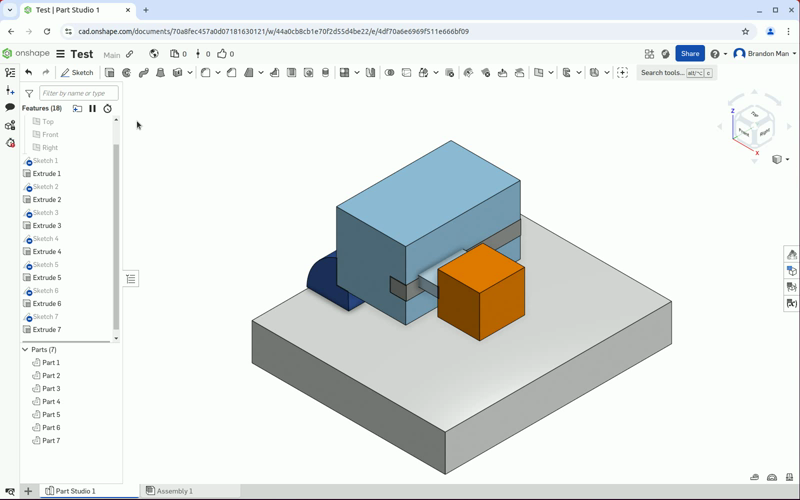
mouse_move(69, 163)
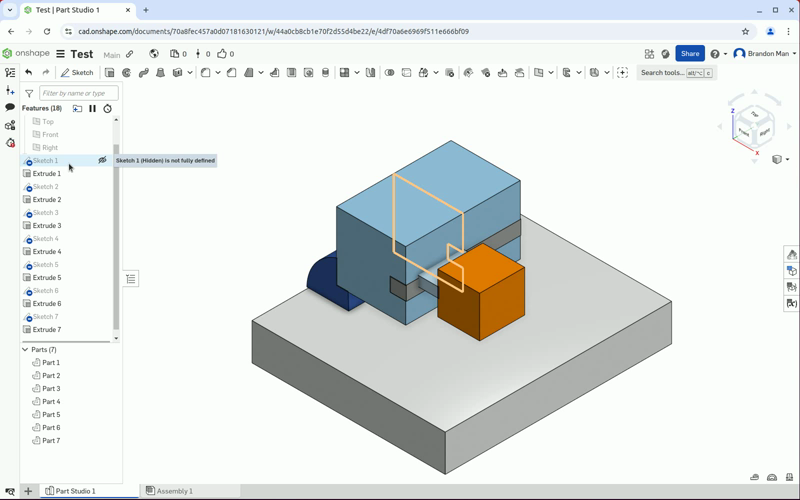
click(69, 163)